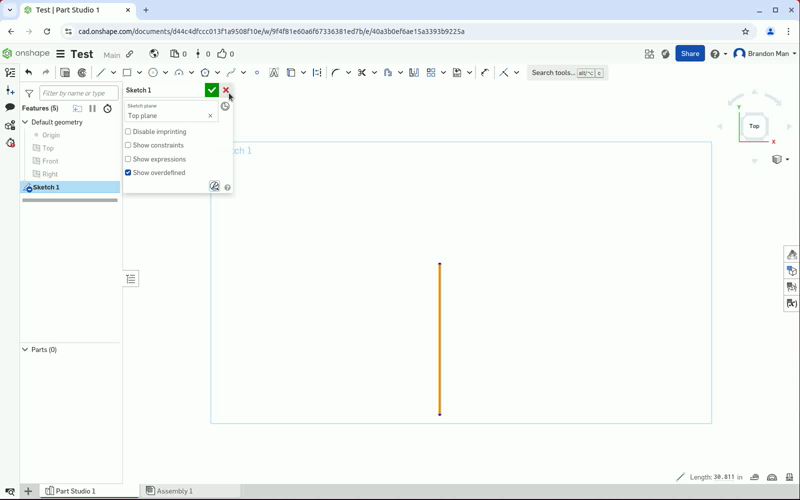
key(shift+h)
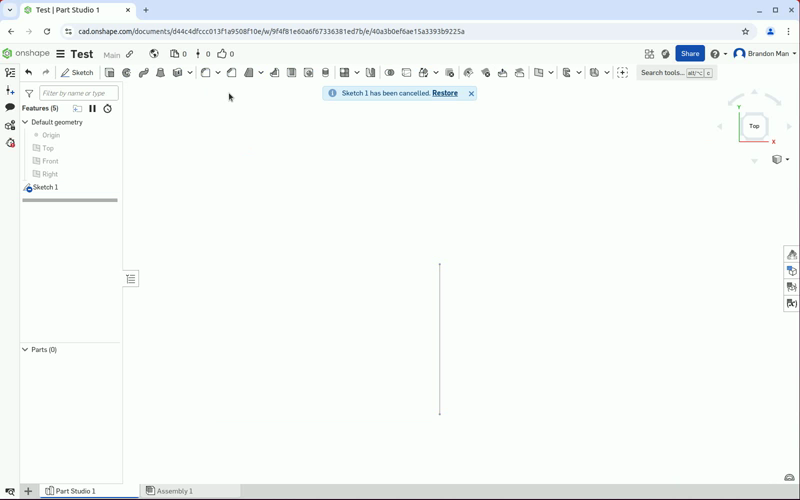
key(shift+s)
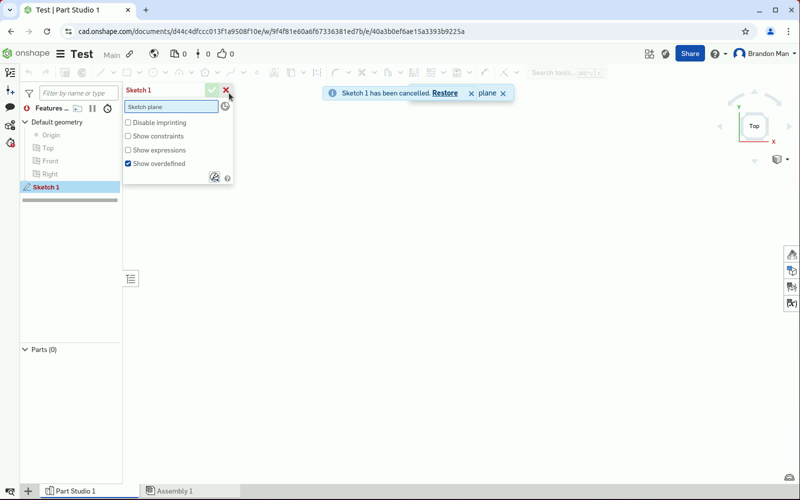
mouse_move(73, 150)
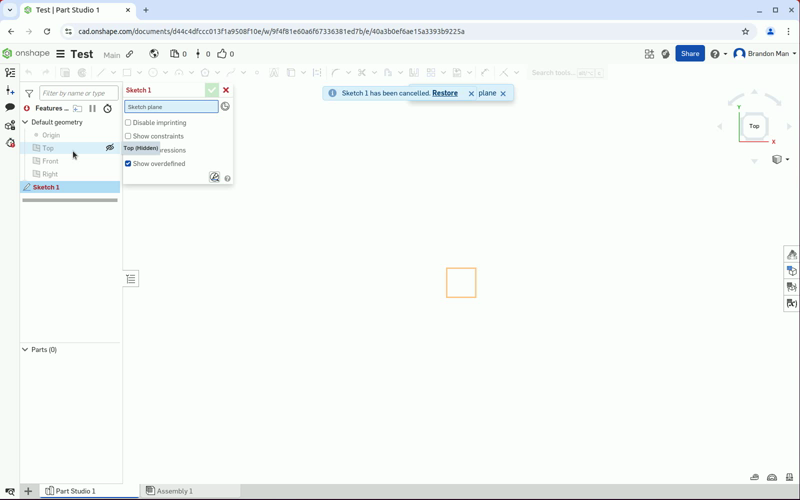
click(73, 150)
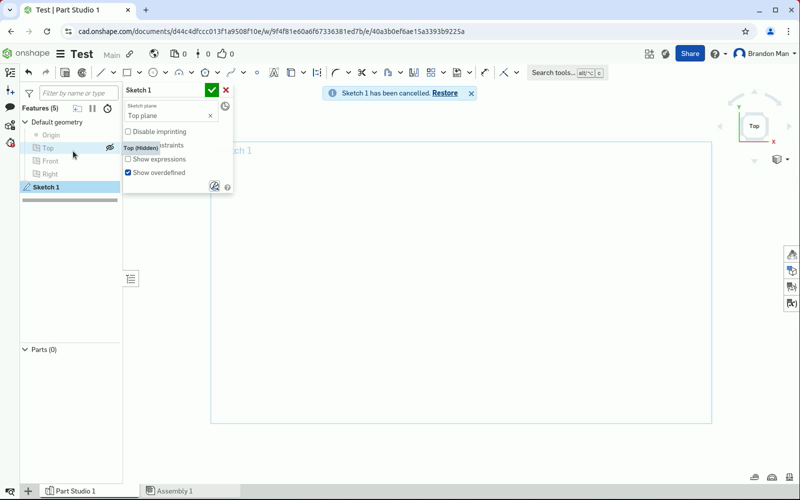
mouse_move(73, 352)
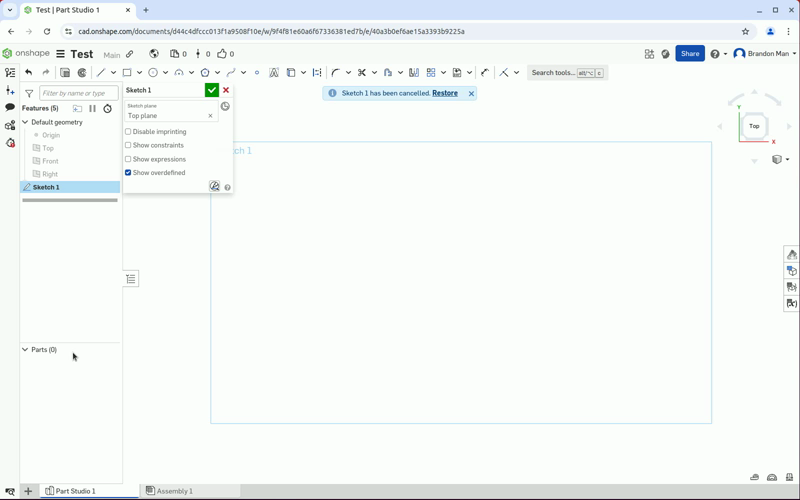
key(y)
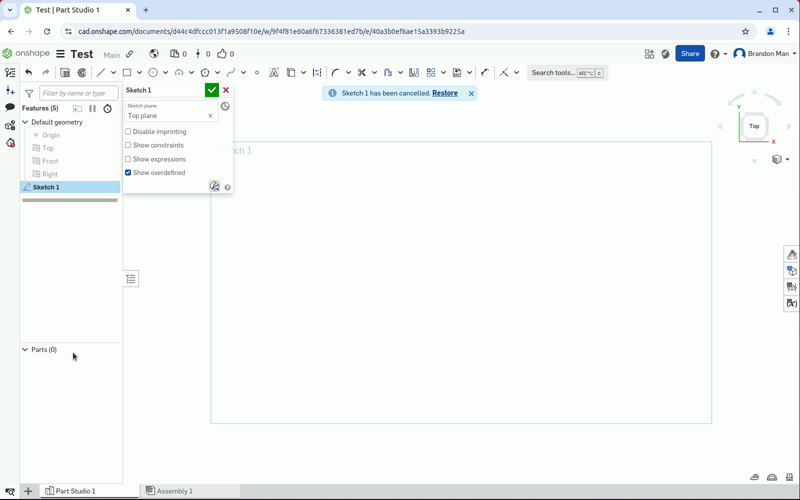
key(a)
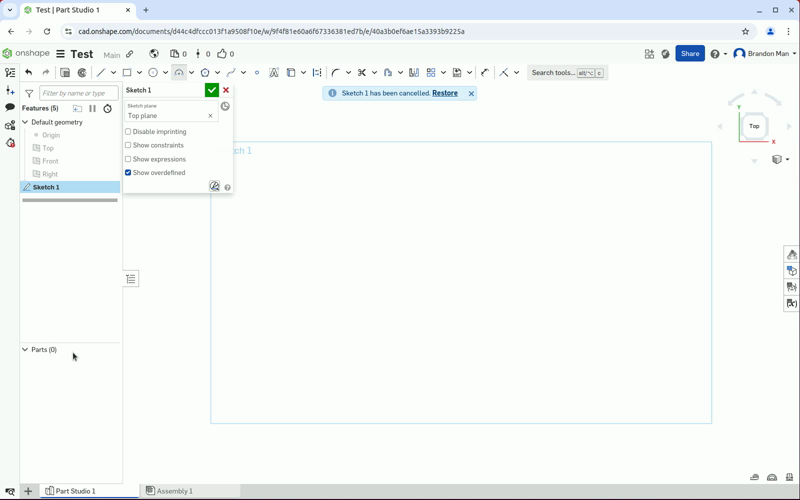
key_down(shift)
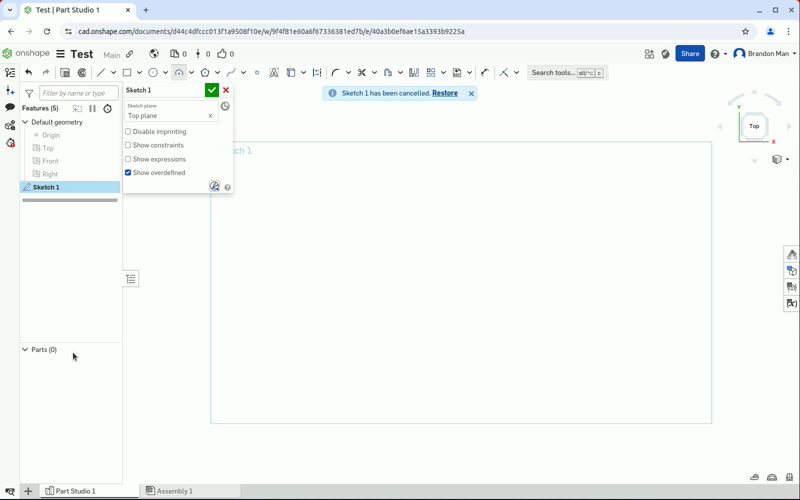
mouse_move(451, 295)
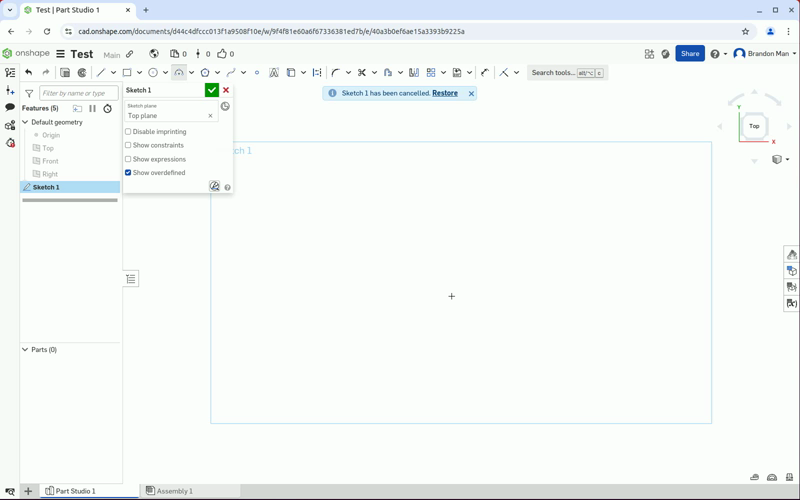
click(451, 295)
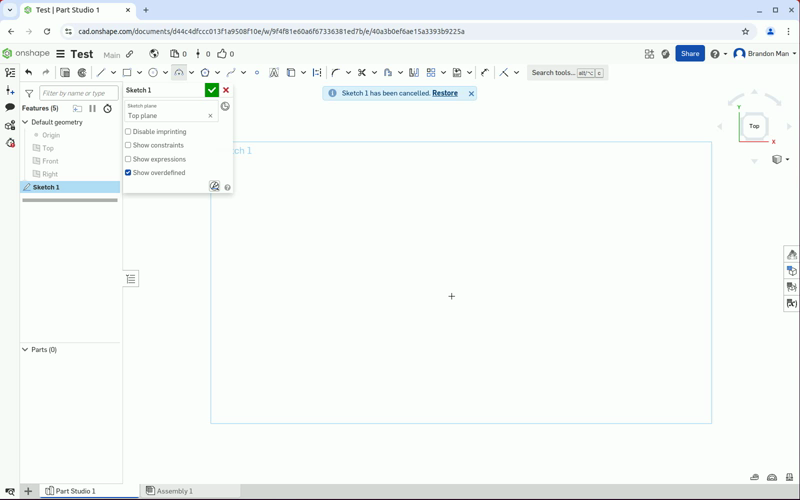
key_up(shift)
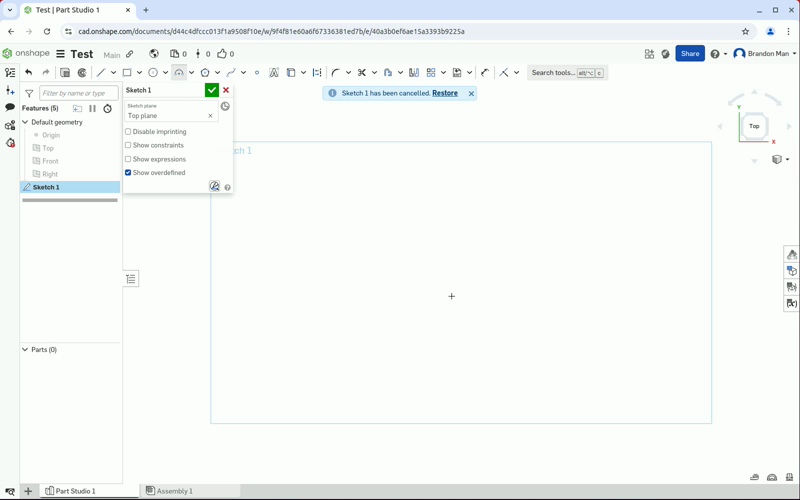
key_down(shift)
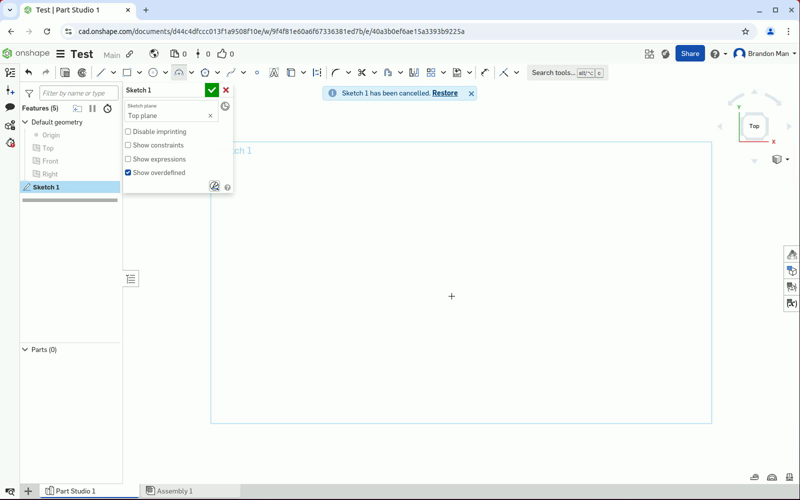
mouse_move(452, 296)
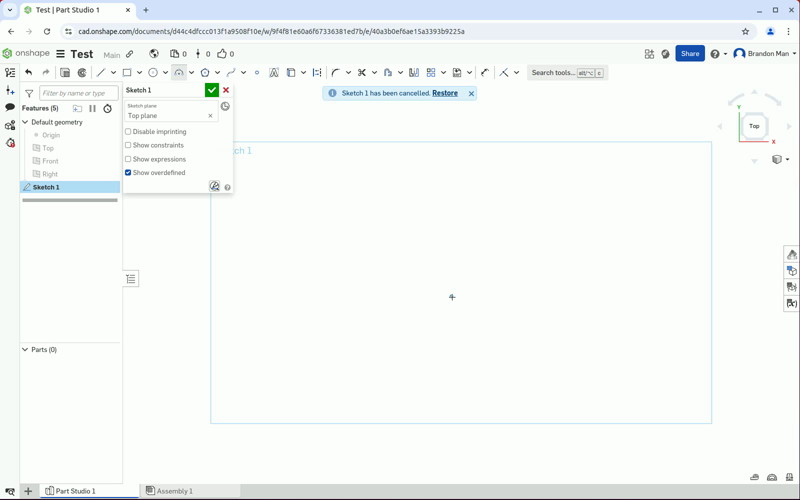
scroll(6)
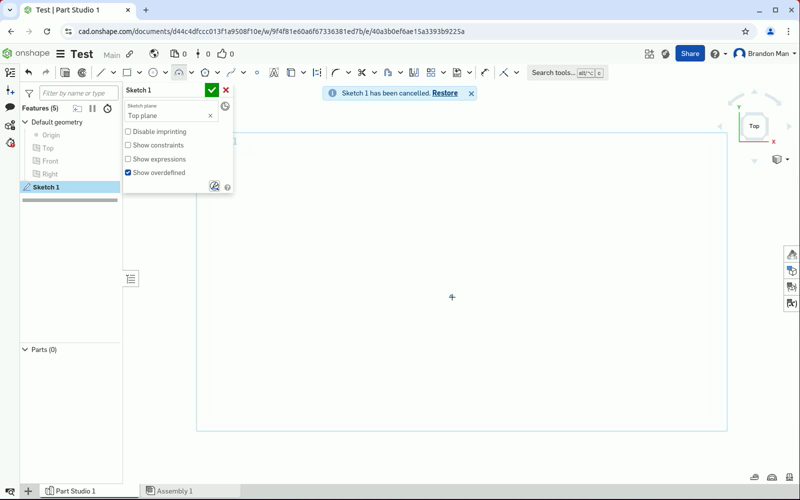
scroll(6)
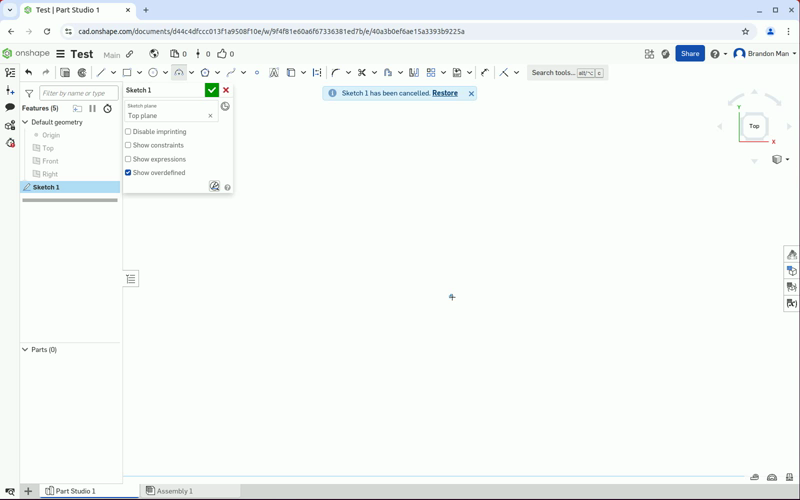
scroll(6)
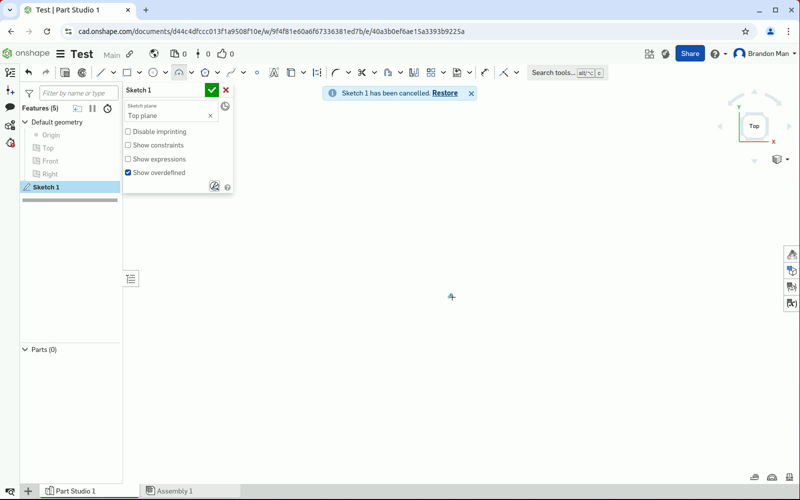
scroll(6)
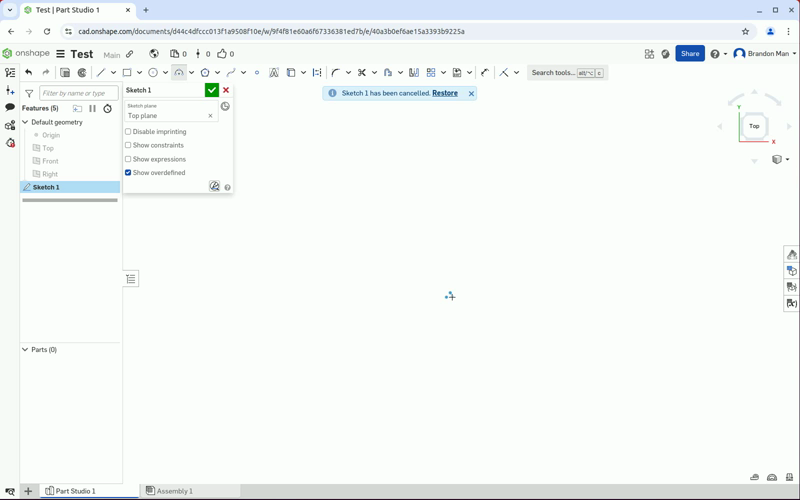
scroll(6)
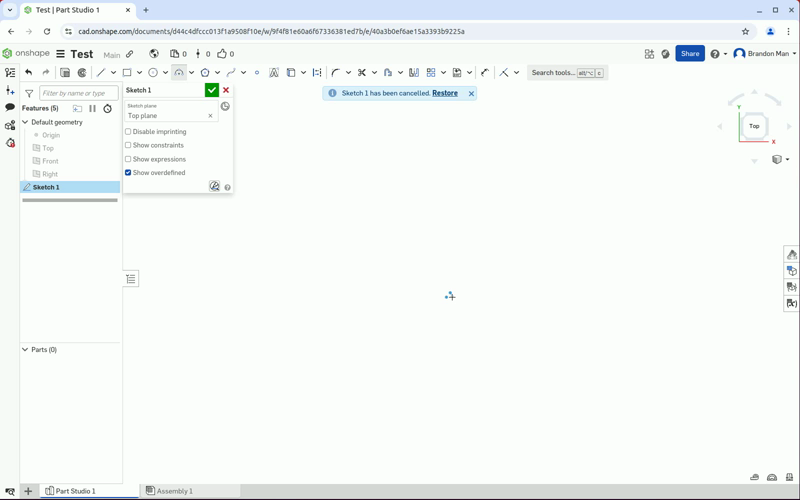
scroll(6)
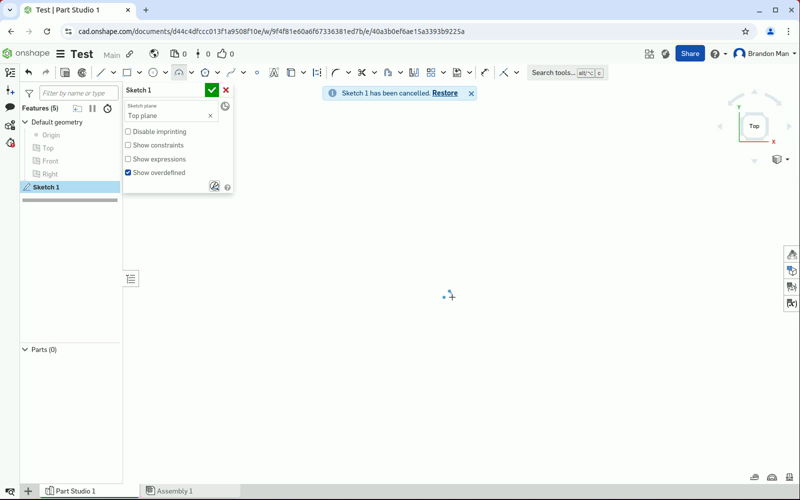
scroll(6)
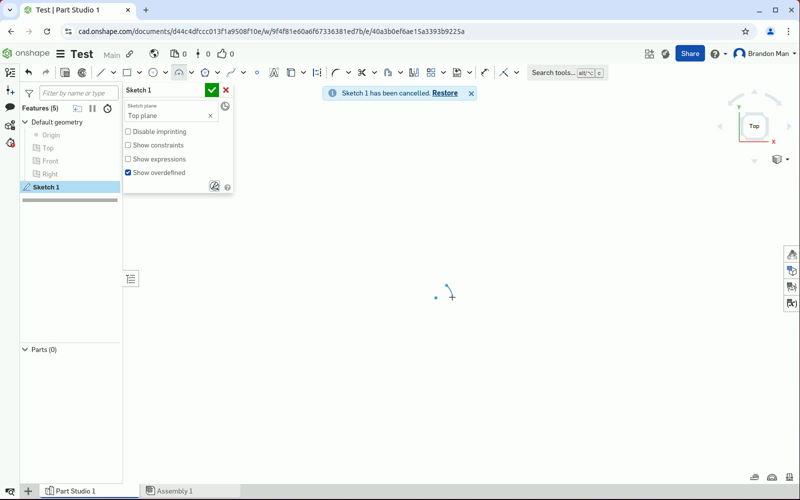
click(452, 296)
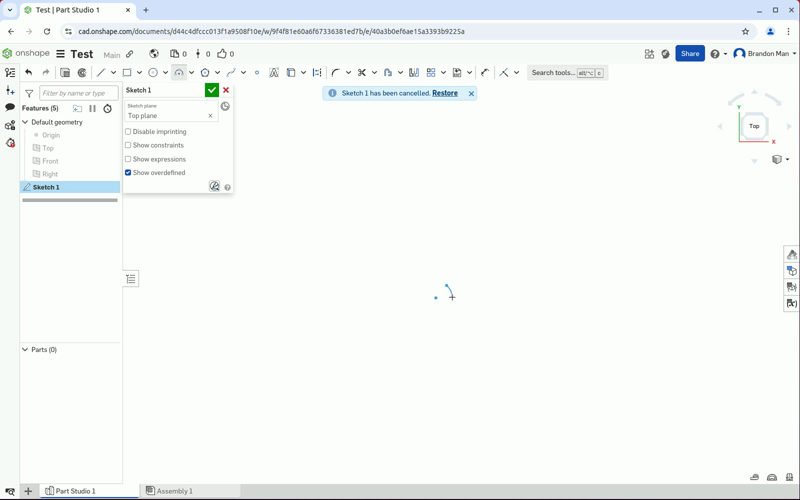
scroll(-6)
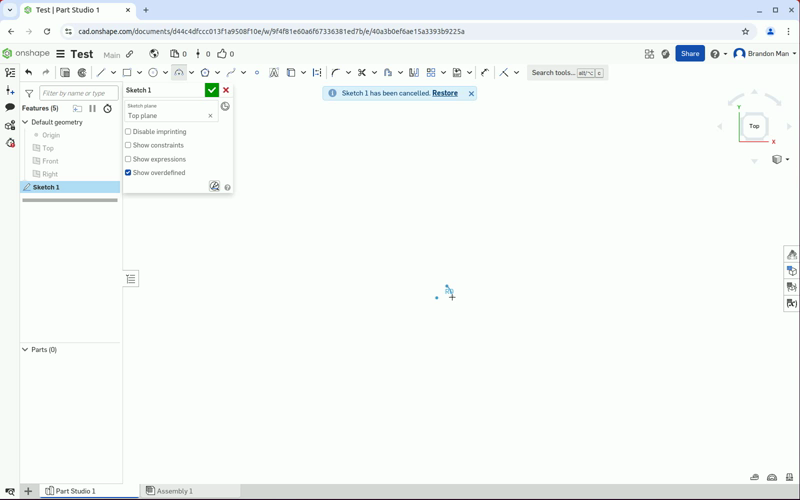
scroll(-6)
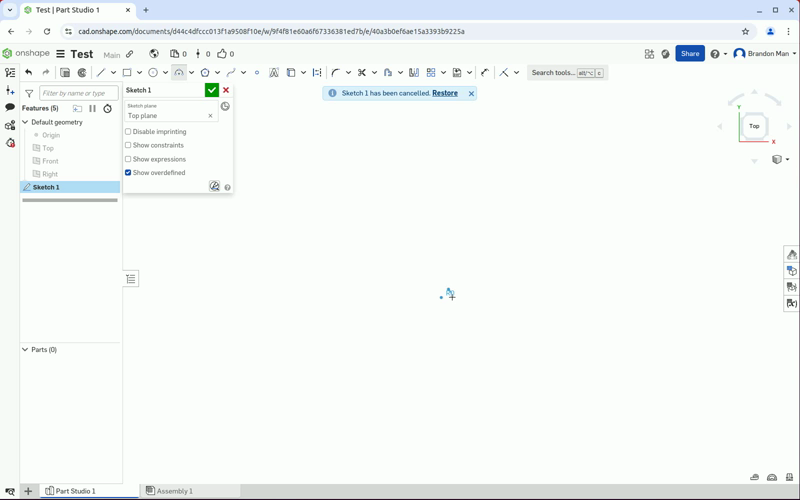
scroll(-6)
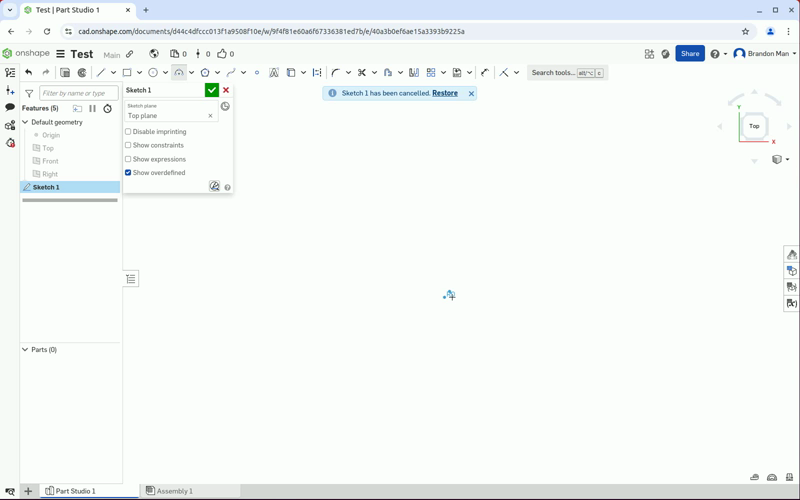
scroll(-6)
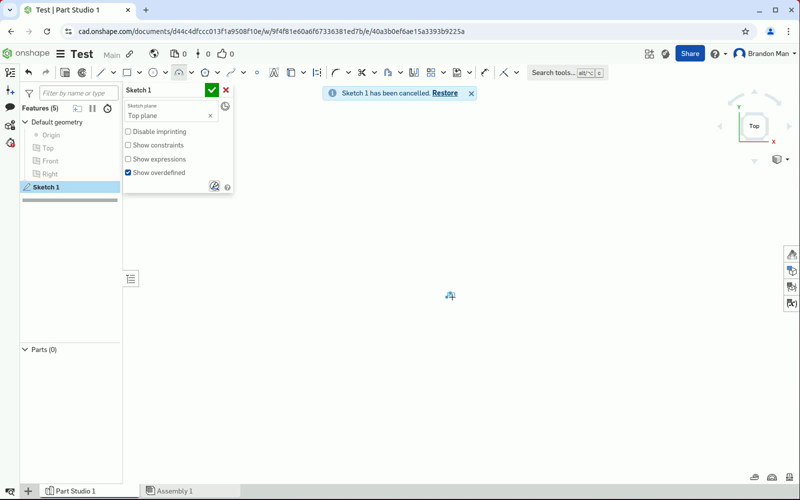
scroll(-6)
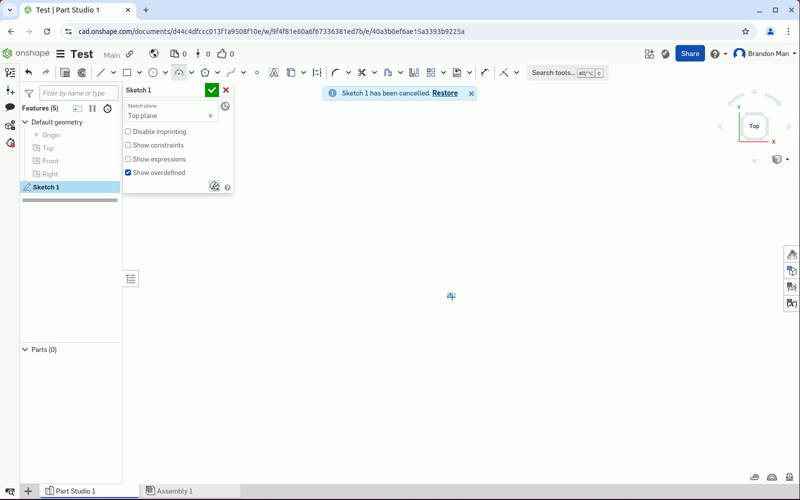
scroll(-6)
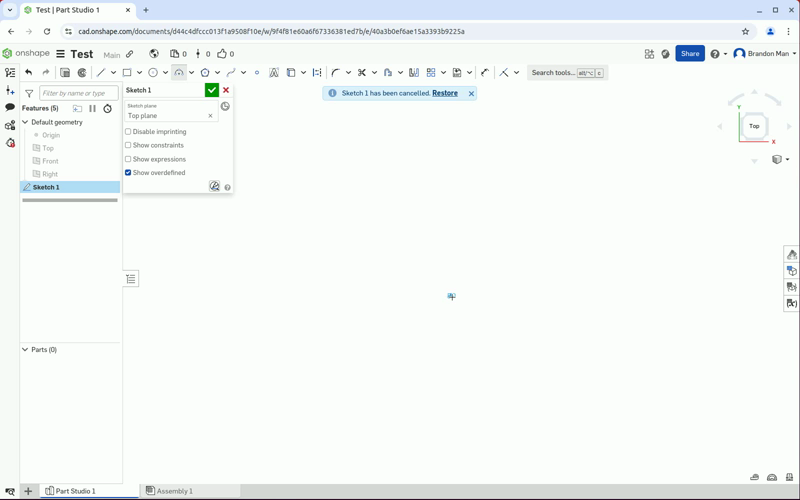
scroll(-6)
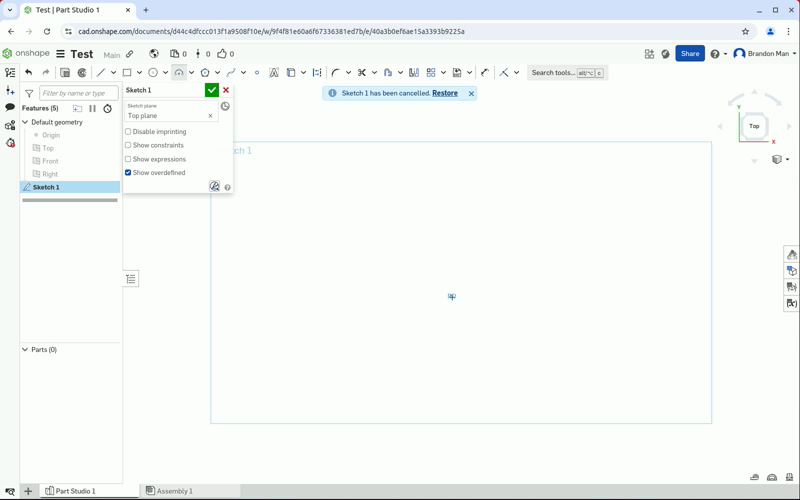
mouse_move(451, 296)
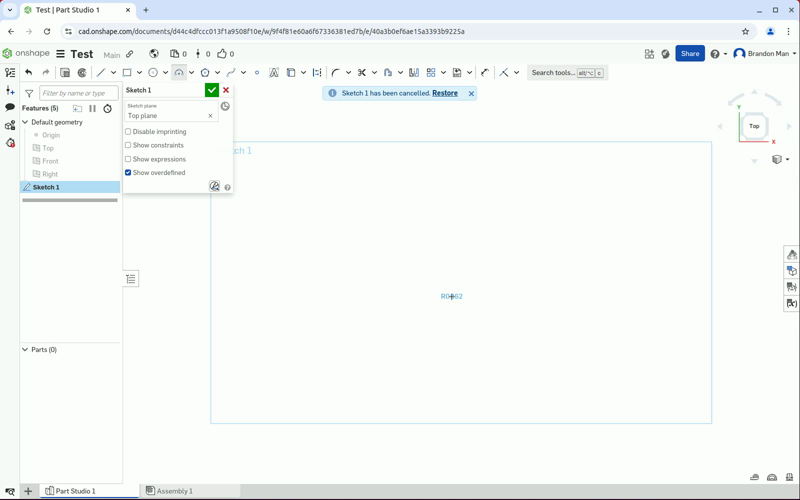
scroll(6)
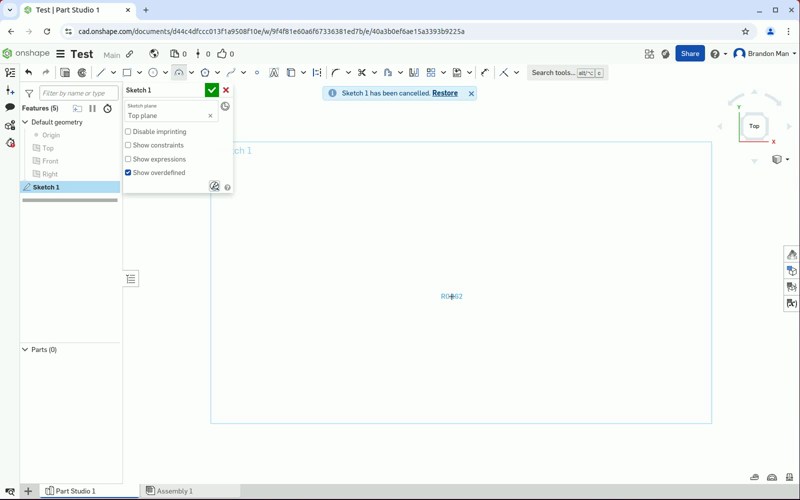
scroll(6)
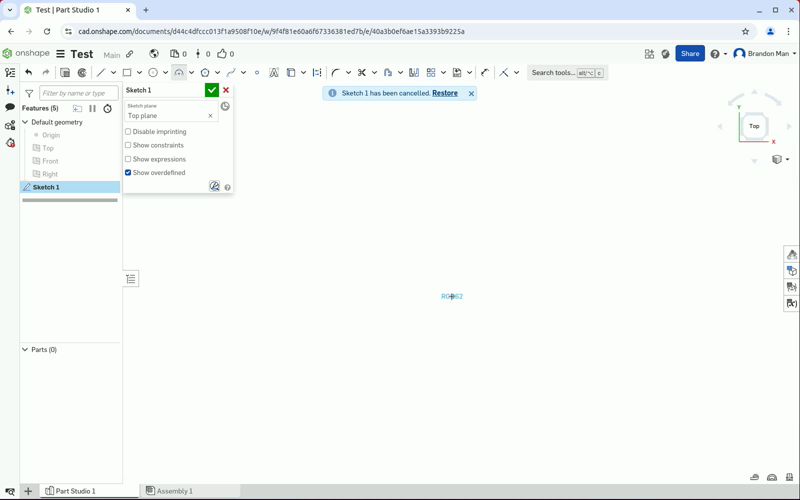
scroll(6)
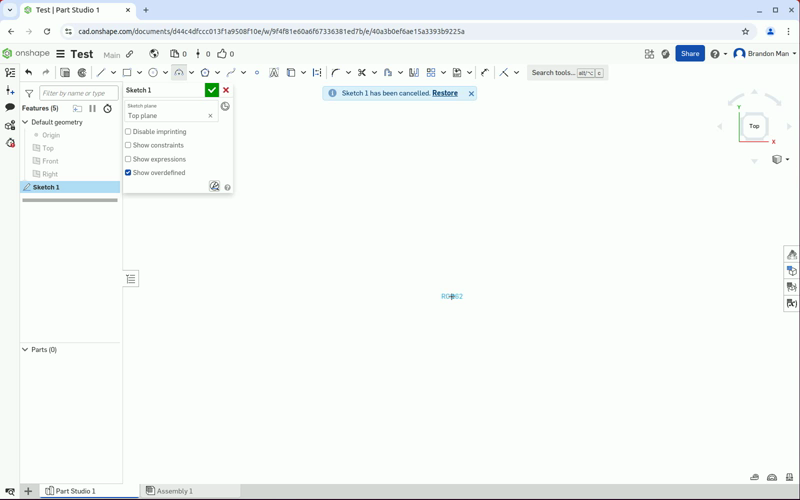
scroll(6)
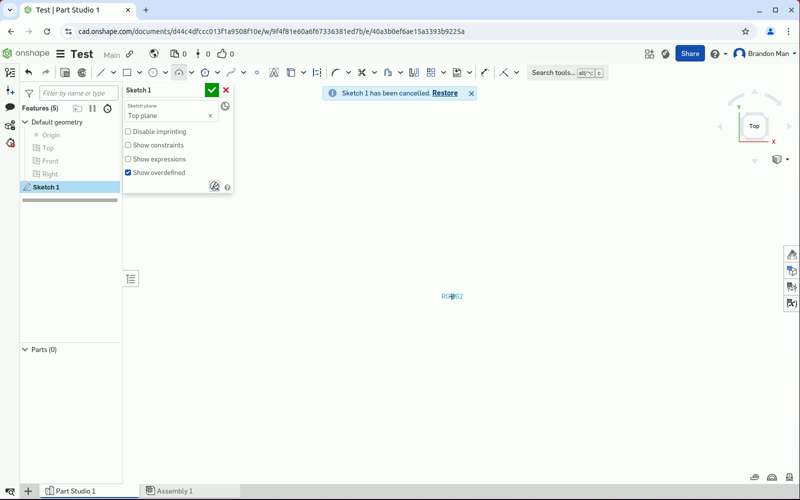
scroll(6)
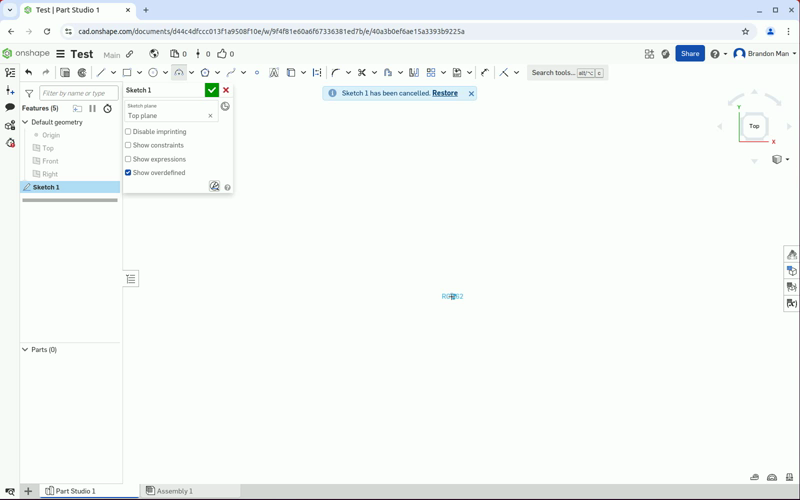
scroll(6)
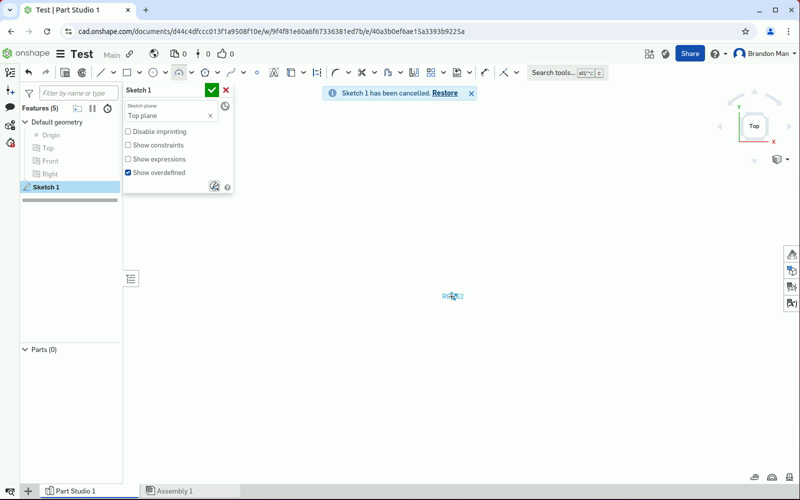
scroll(6)
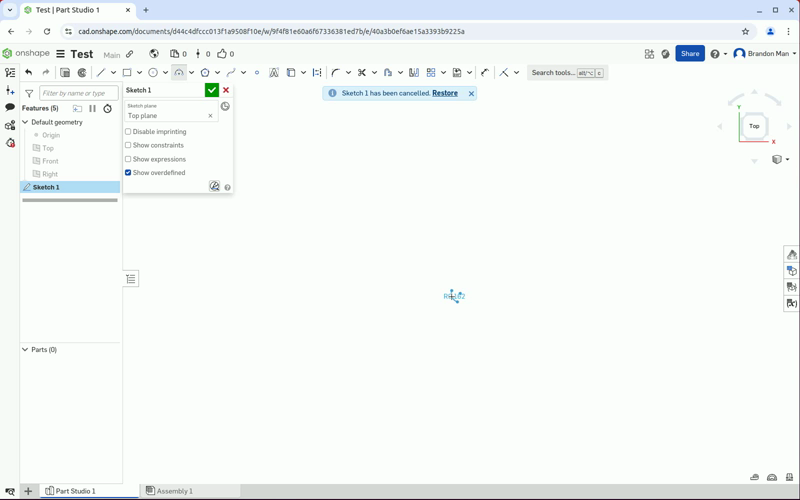
click(451, 296)
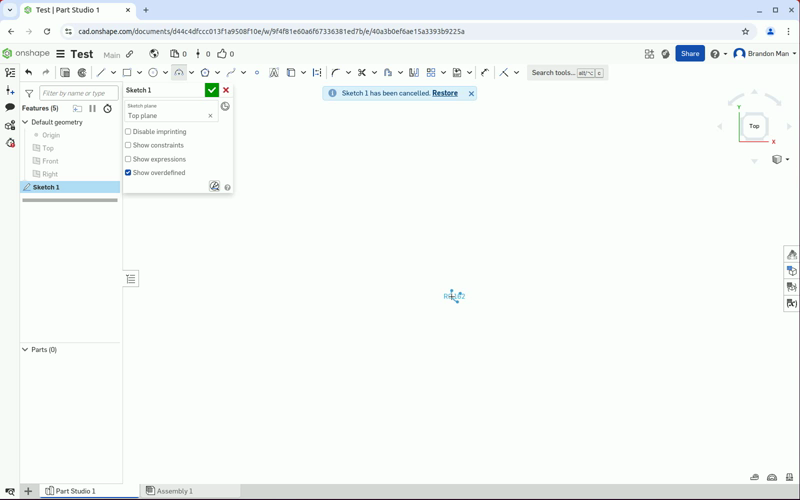
scroll(-6)
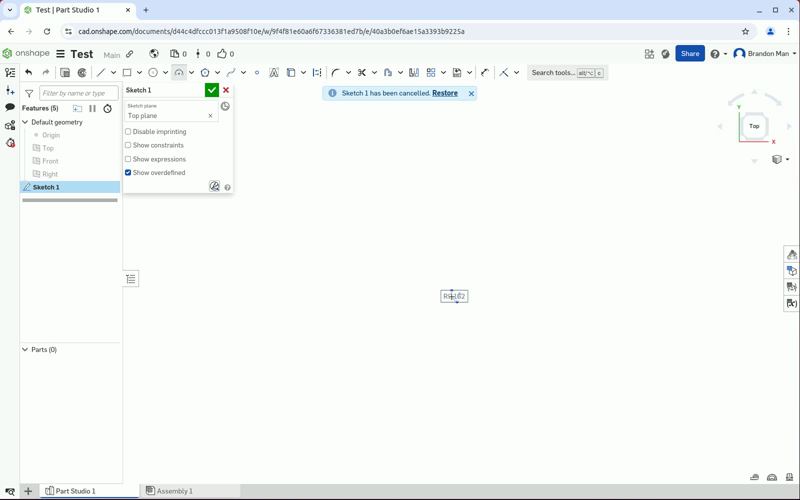
scroll(-6)
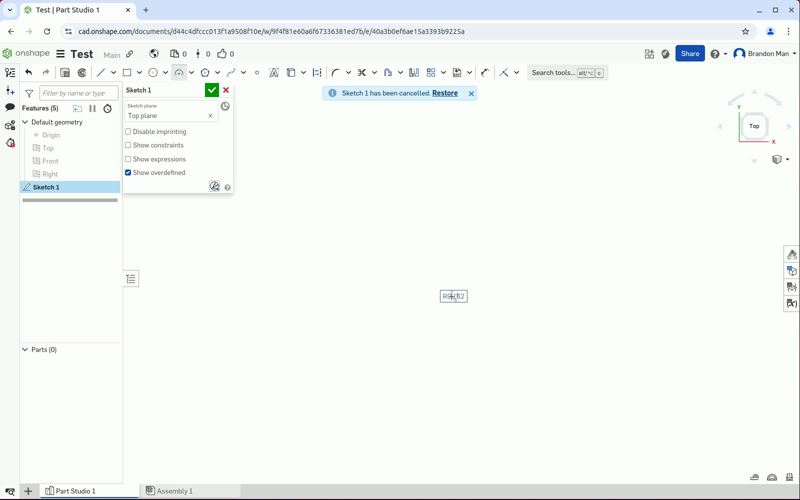
scroll(-6)
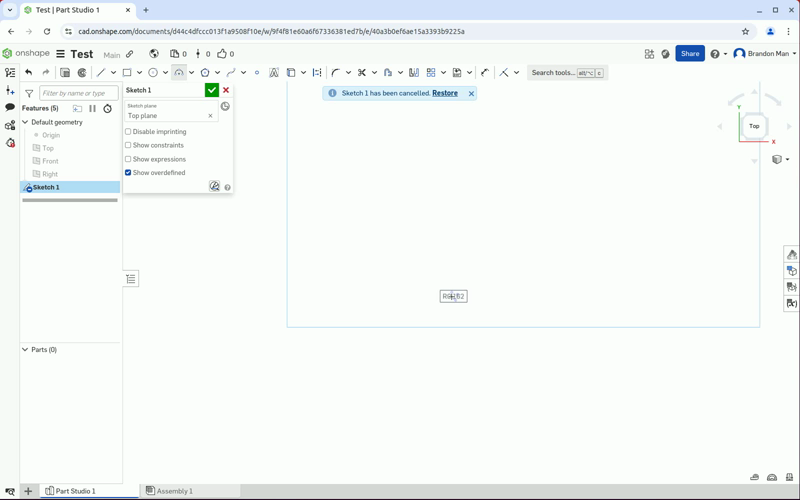
scroll(-6)
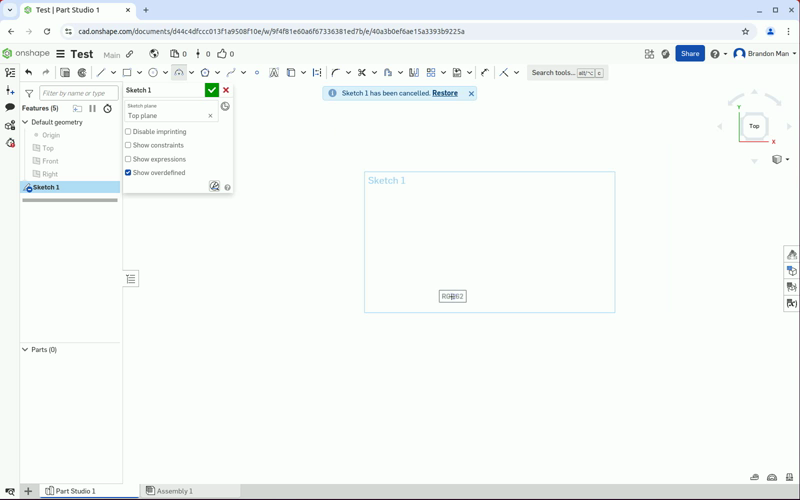
scroll(-6)
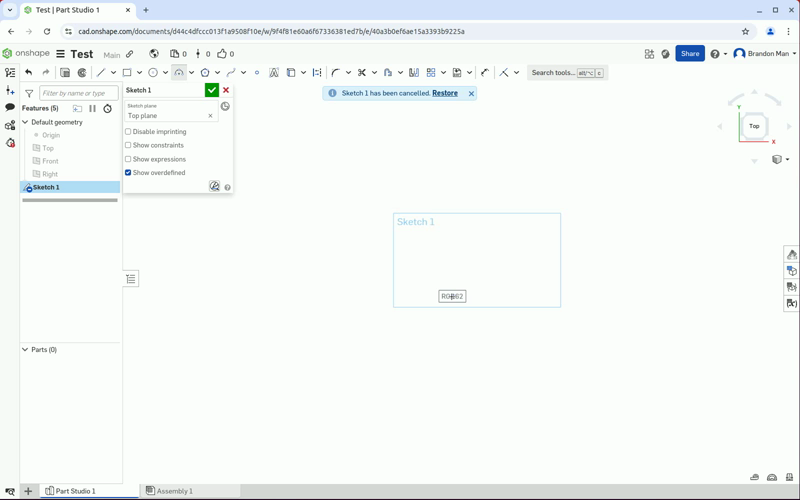
scroll(-6)
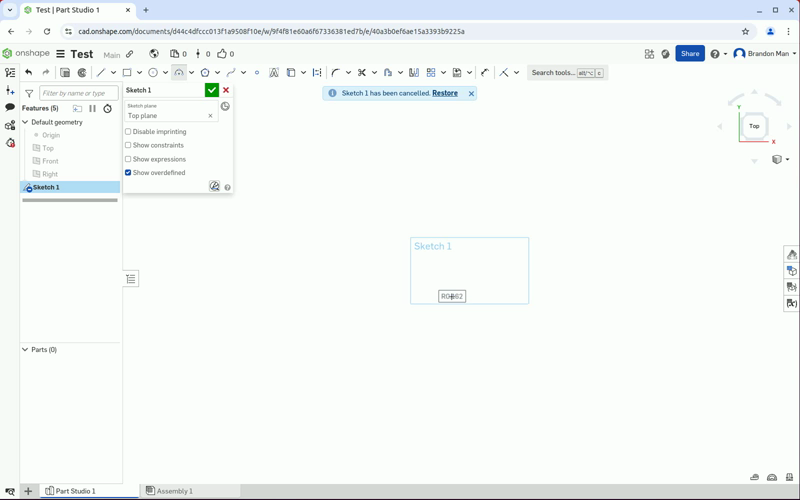
scroll(-6)
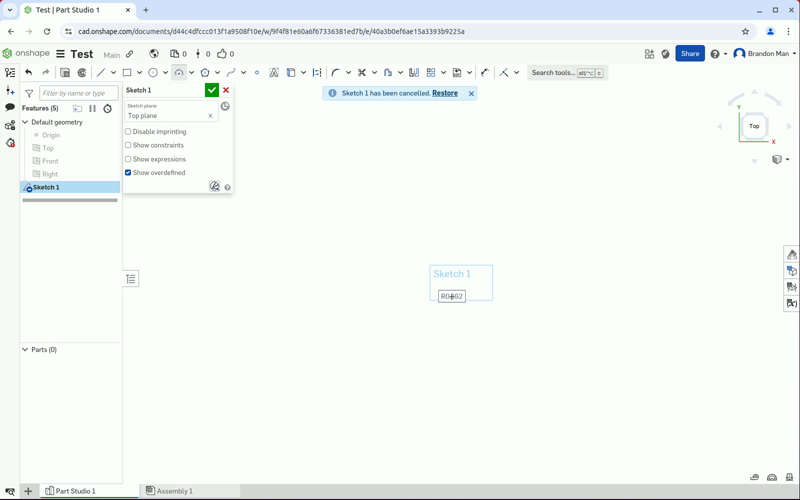
key_up(shift)
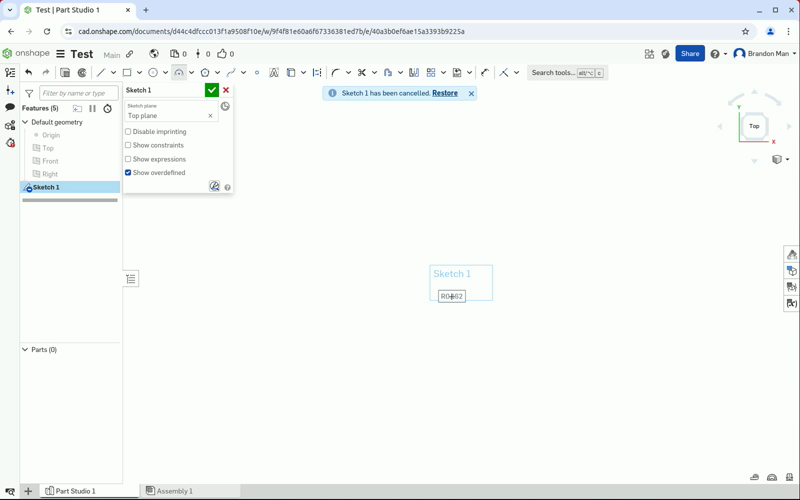
key(esc)
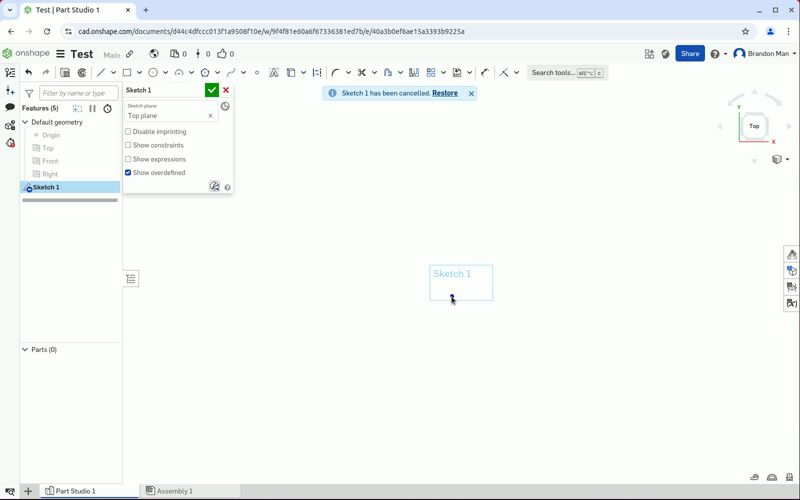
key(l)
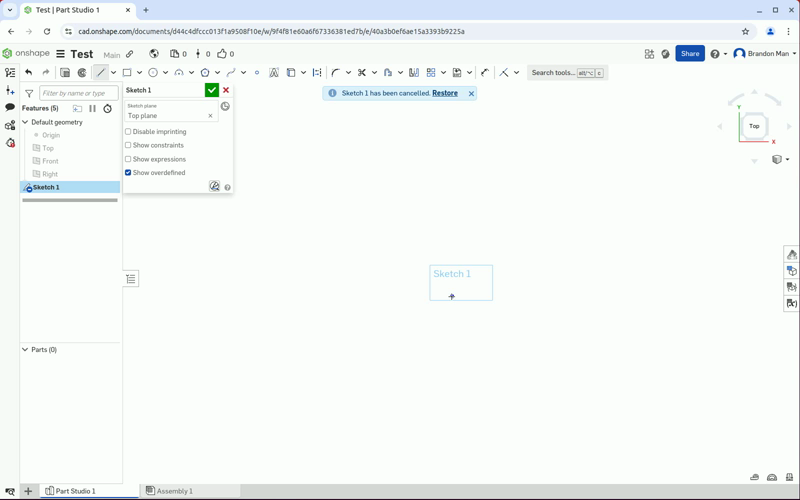
mouse_move(452, 296)
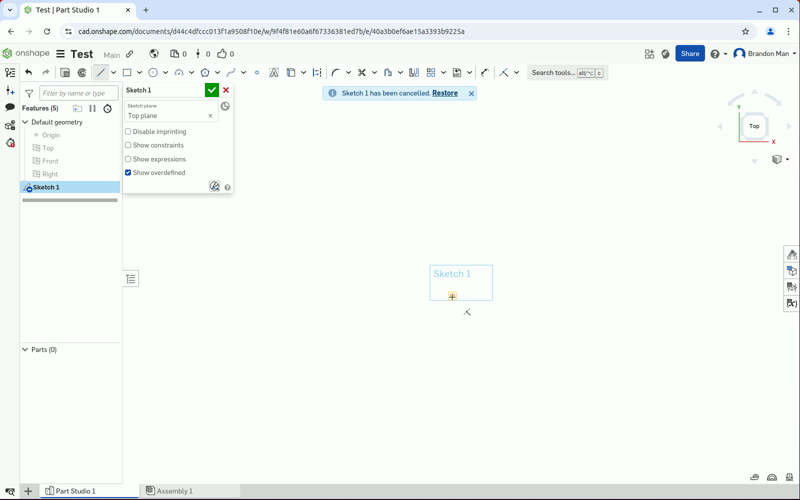
scroll(6)
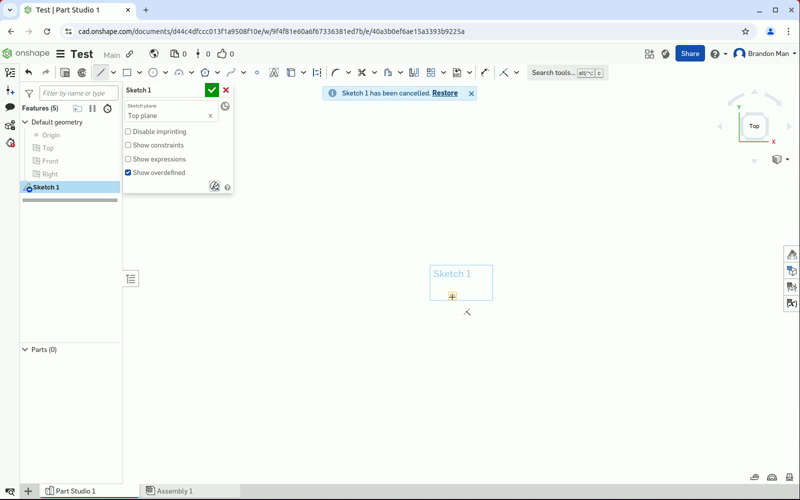
scroll(6)
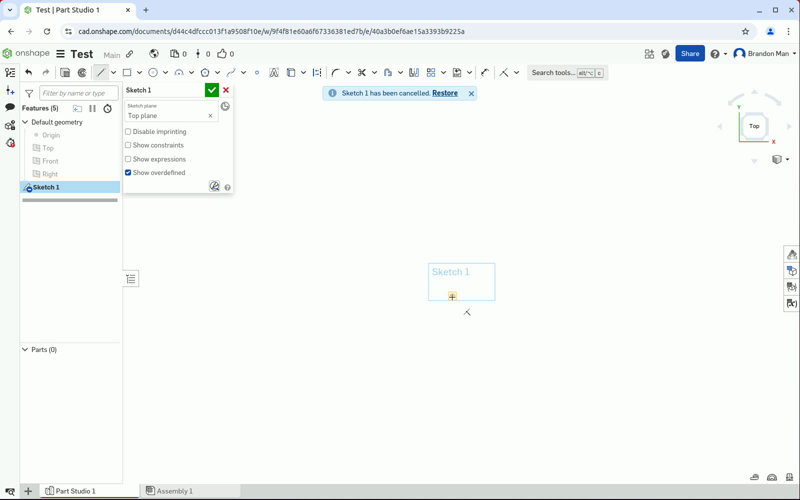
scroll(6)
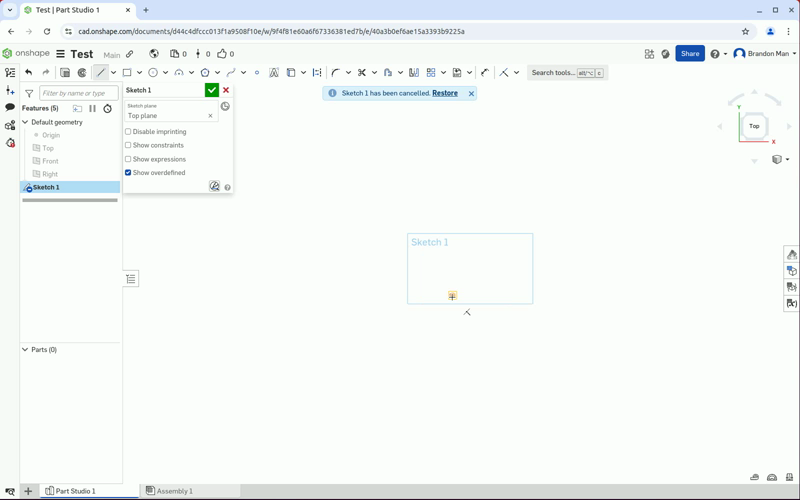
scroll(6)
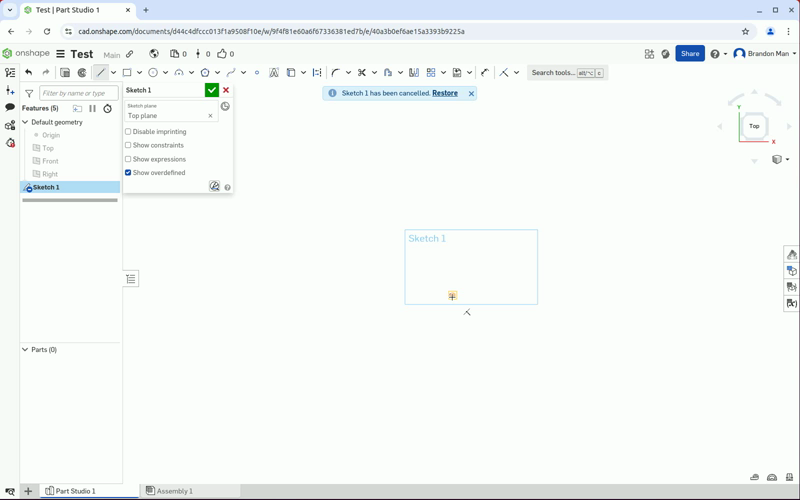
scroll(6)
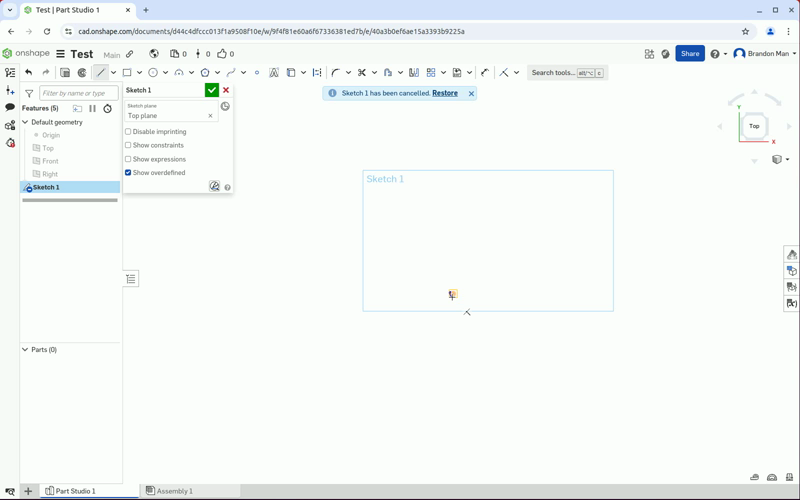
scroll(6)
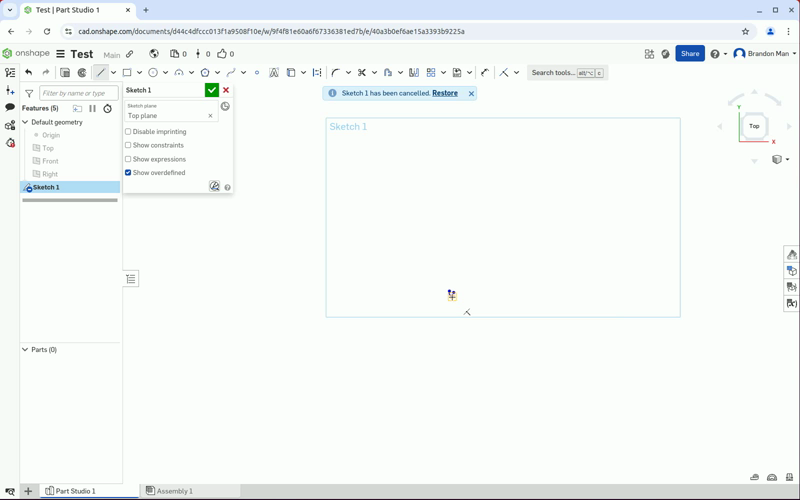
scroll(6)
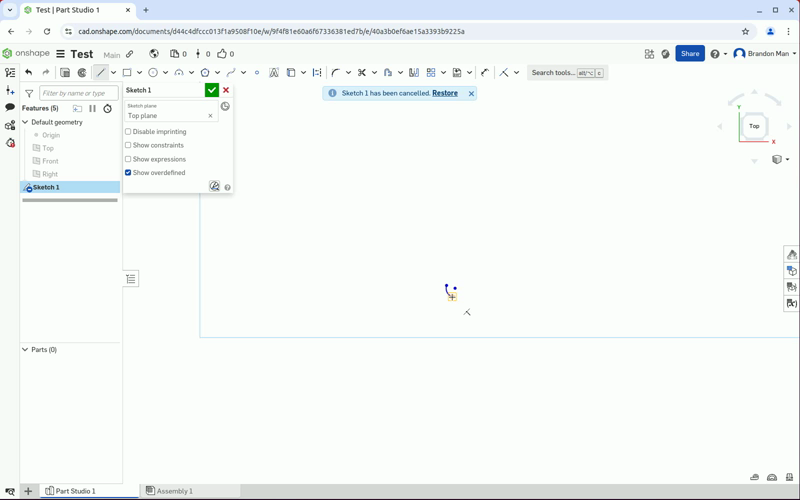
click(452, 296)
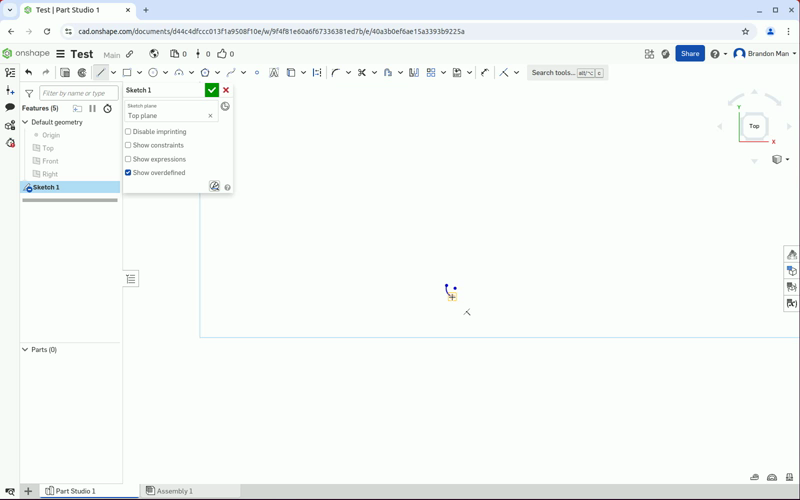
scroll(-6)
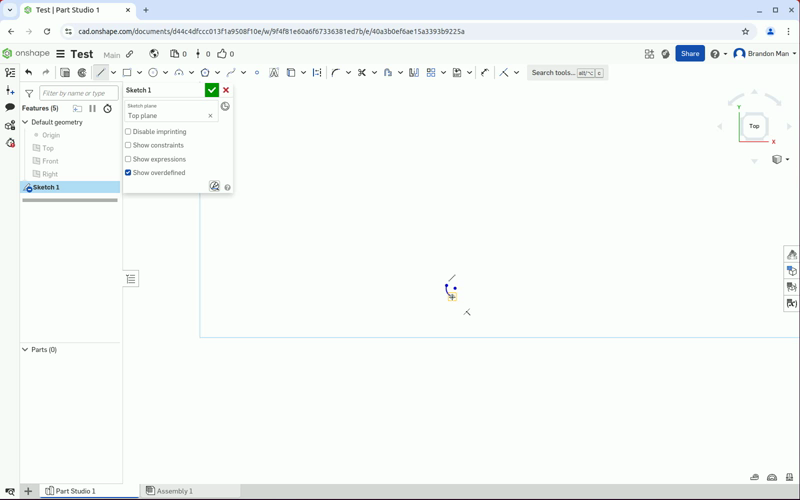
scroll(-6)
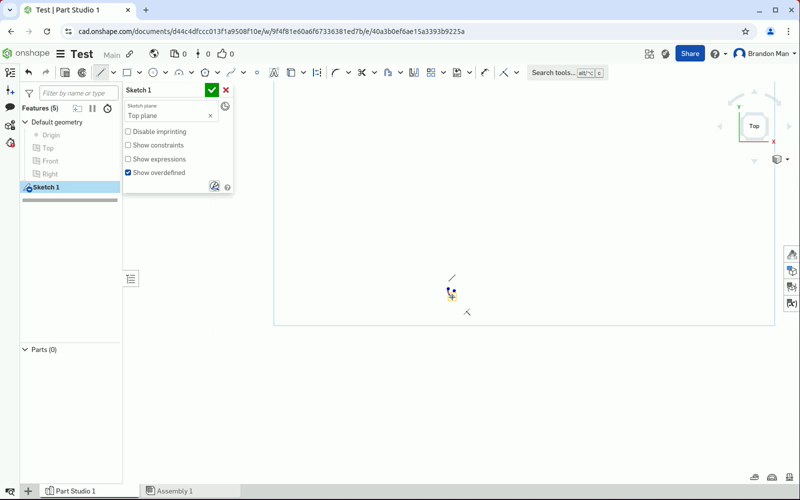
scroll(-6)
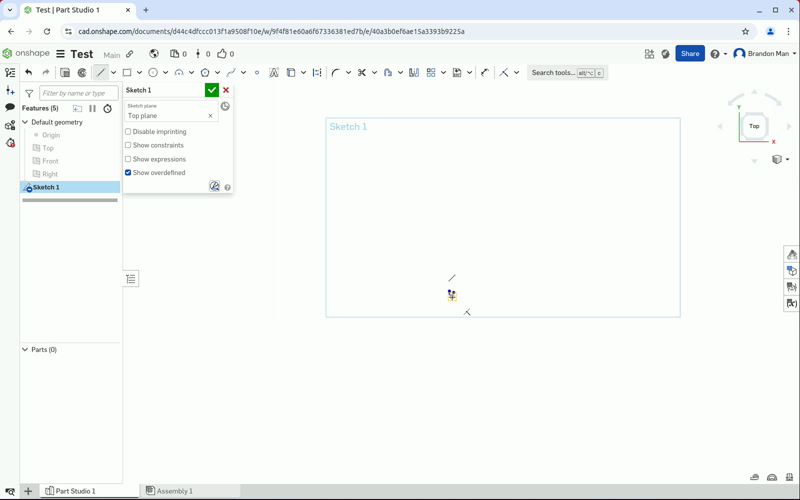
scroll(-6)
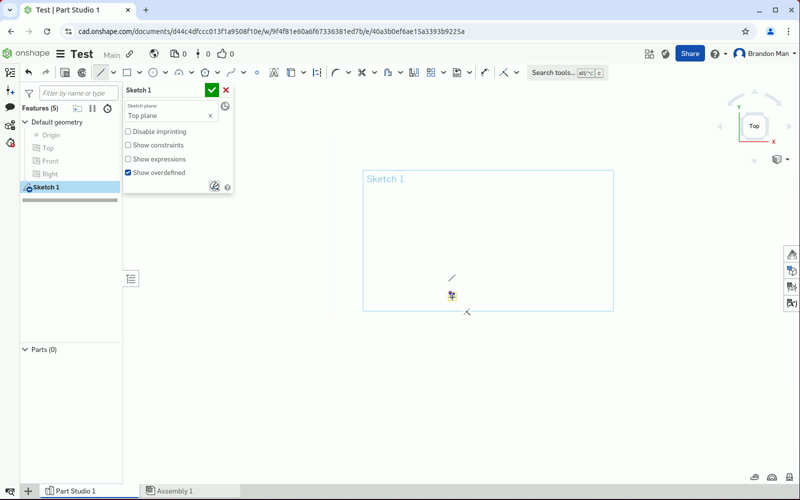
scroll(-6)
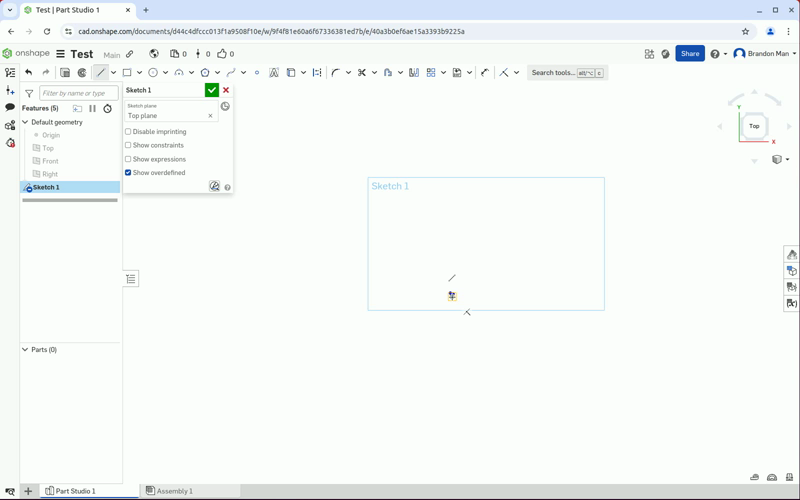
scroll(-6)
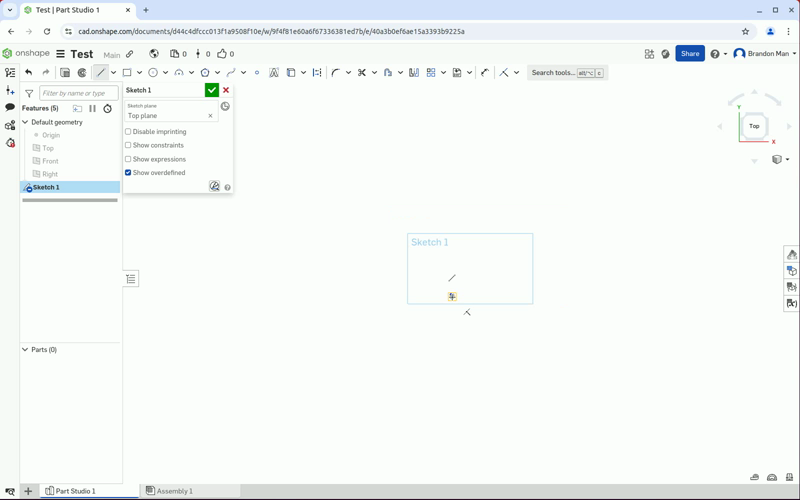
scroll(-6)
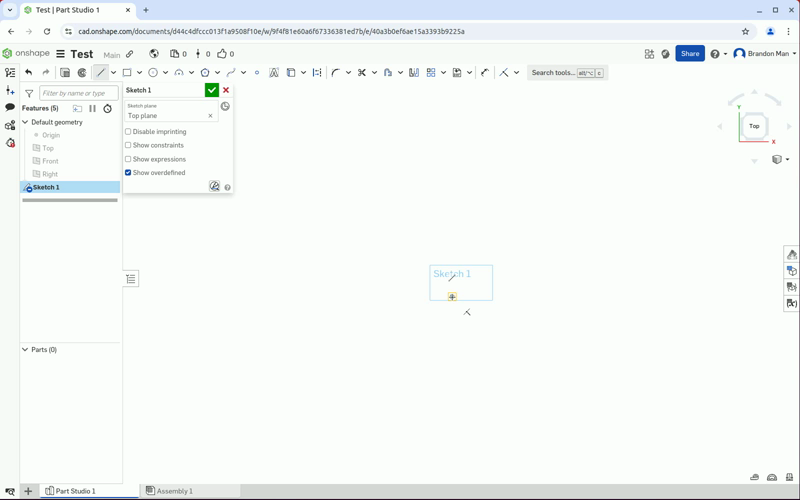
key_down(shift)
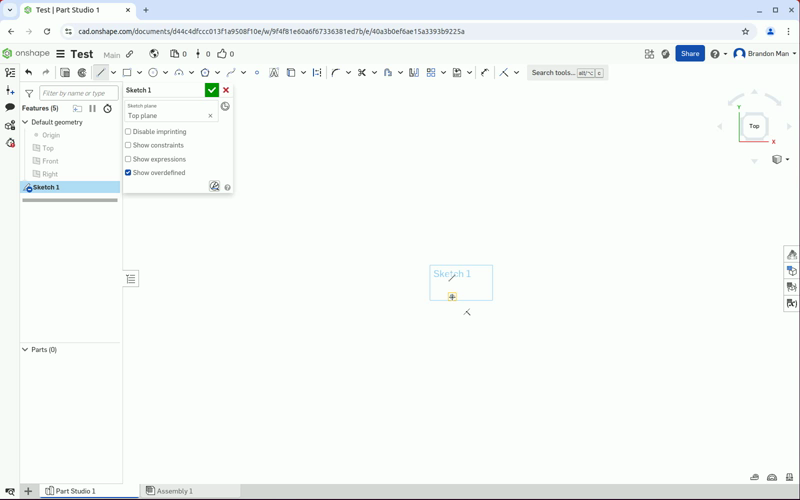
mouse_move(482, 296)
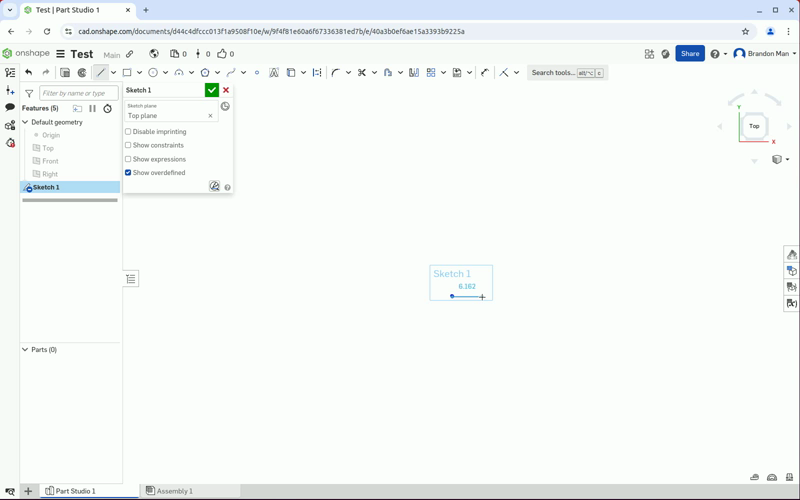
mouse_move(469, 296)
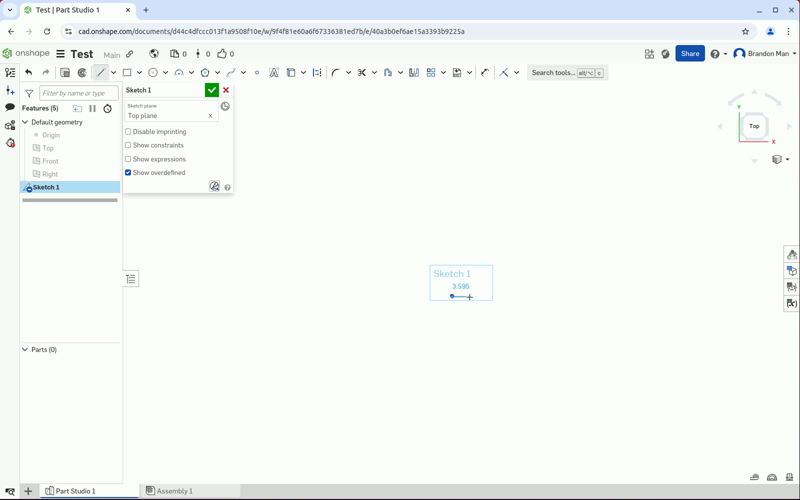
click(469, 296)
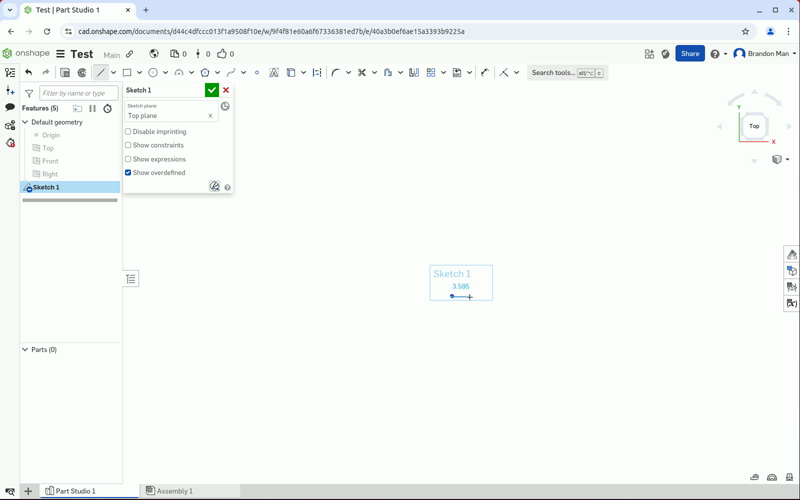
key_up(shift)
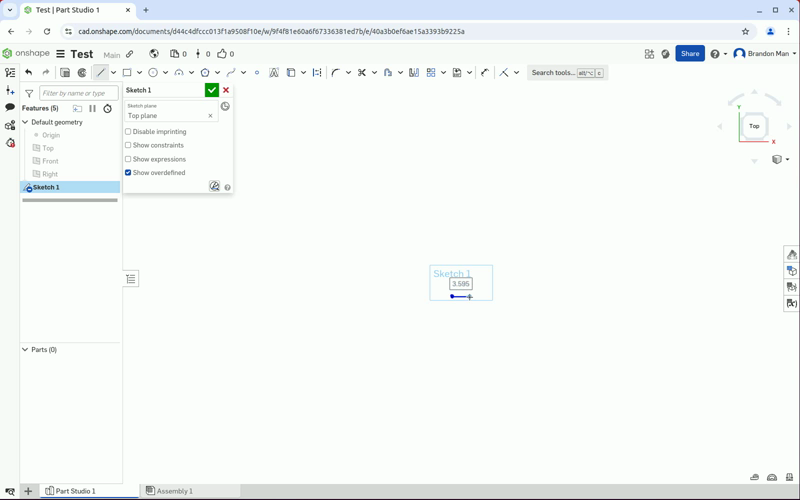
key(esc)
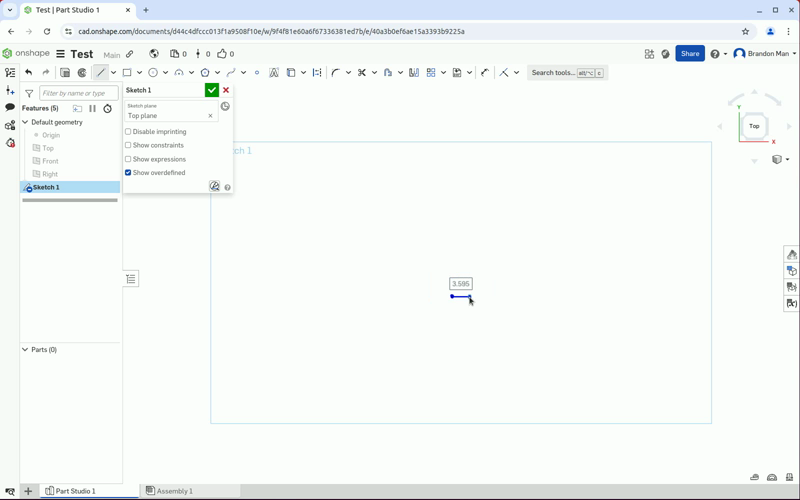
key(a)
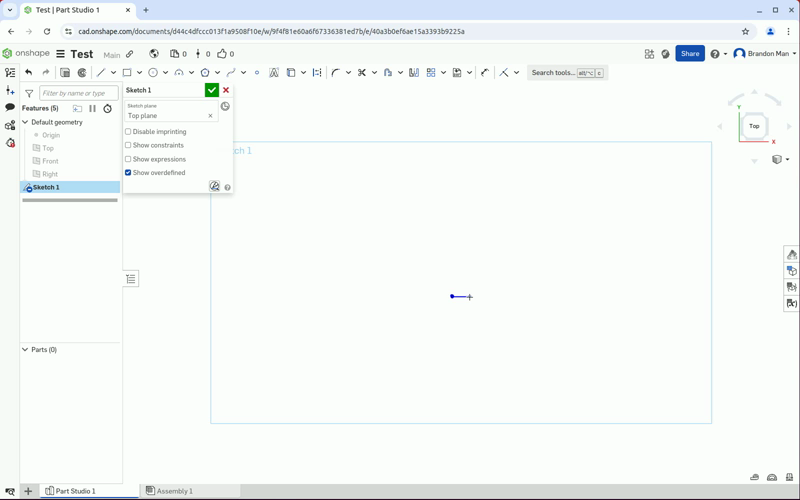
mouse_move(469, 296)
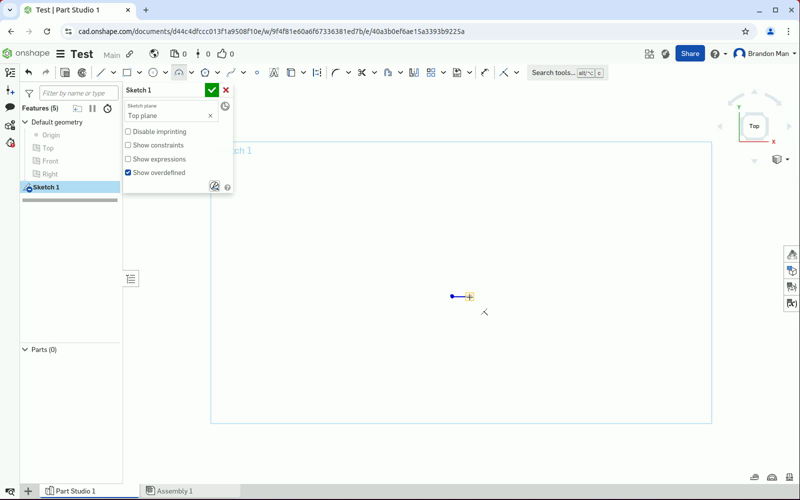
click(469, 296)
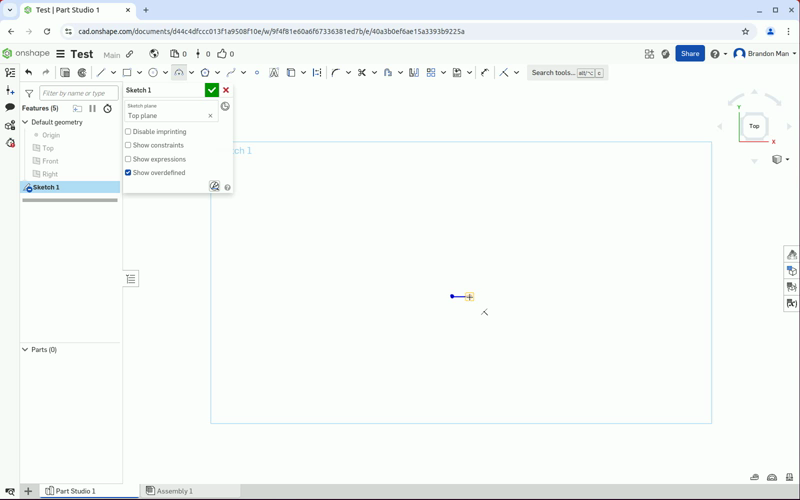
key_down(shift)
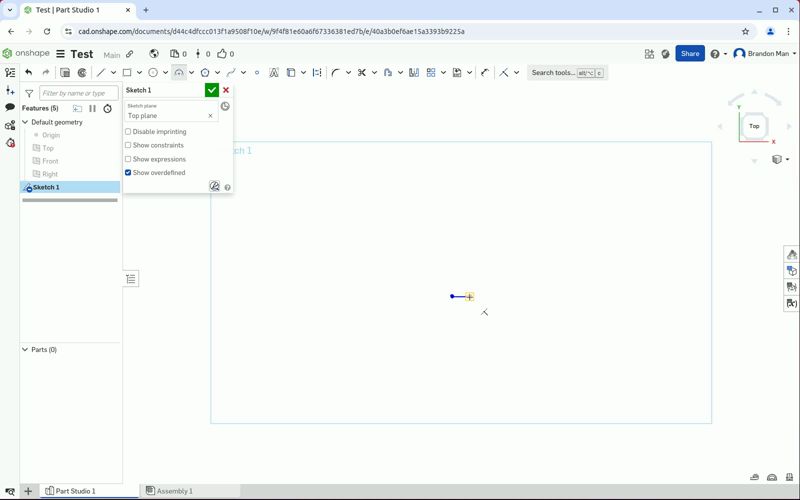
mouse_move(470, 295)
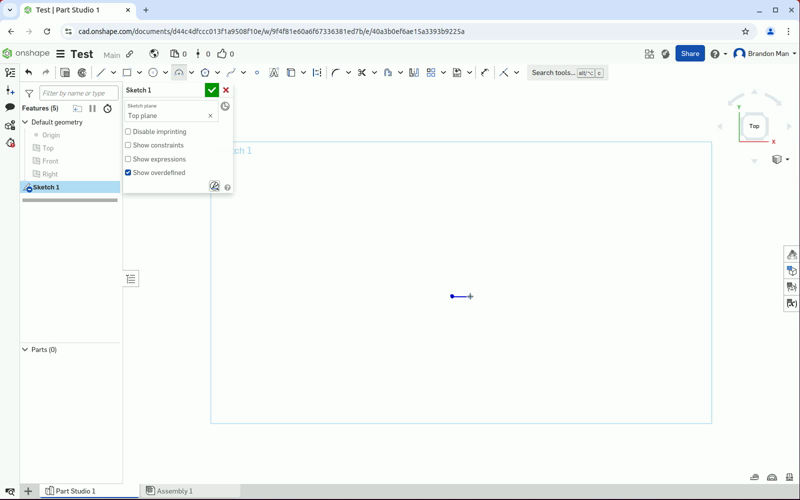
scroll(6)
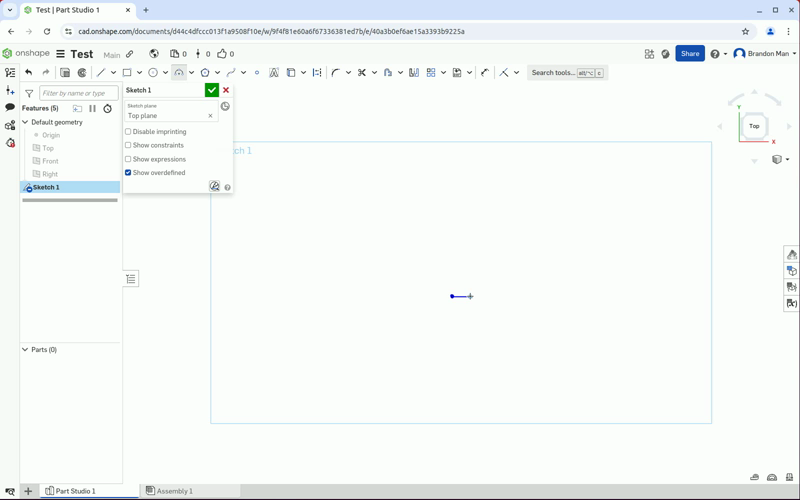
scroll(6)
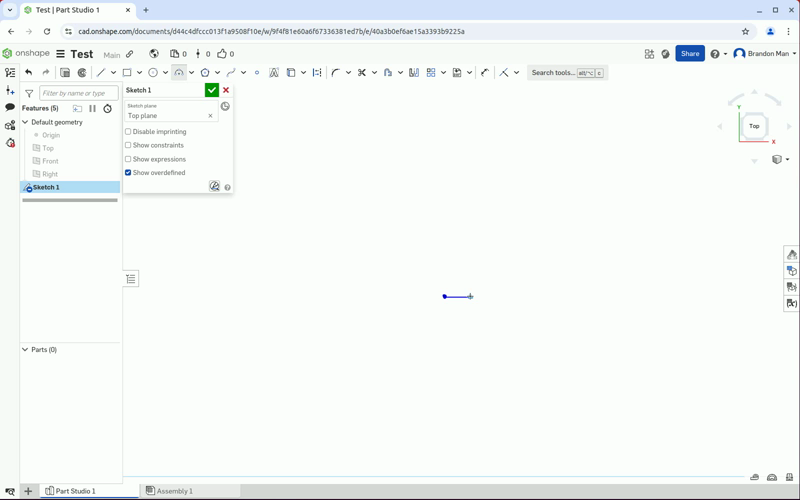
scroll(6)
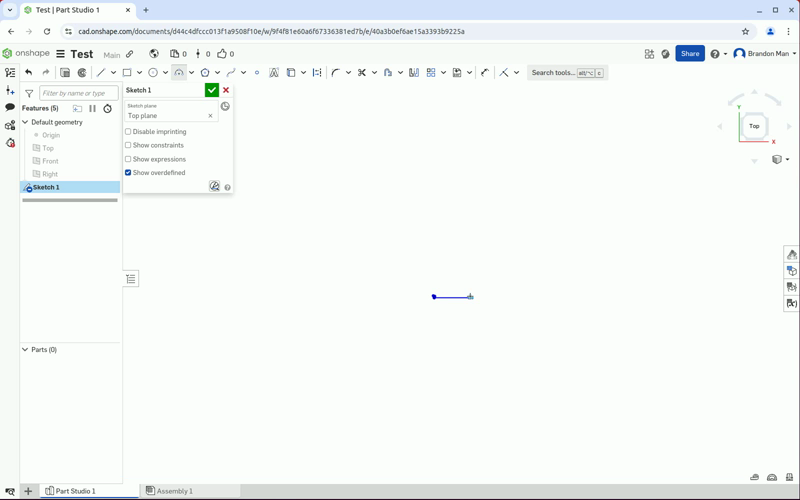
scroll(6)
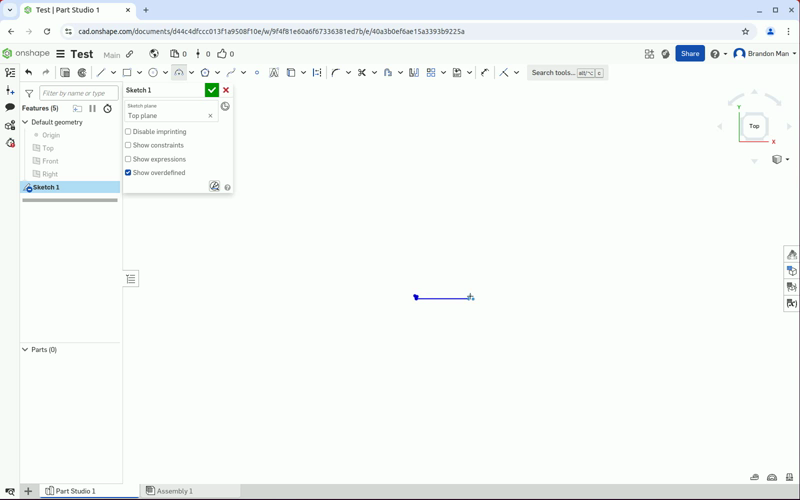
scroll(6)
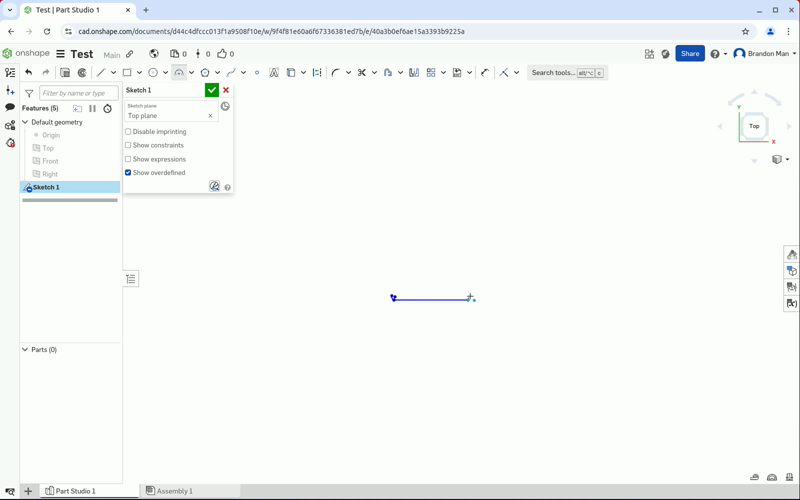
scroll(6)
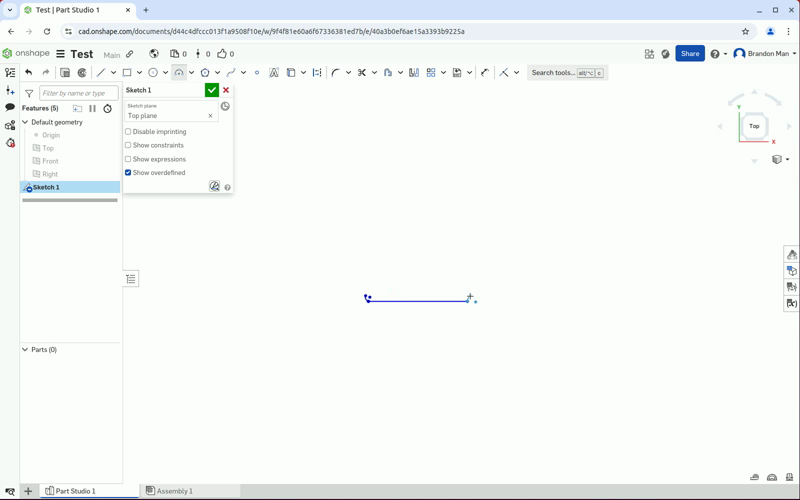
scroll(6)
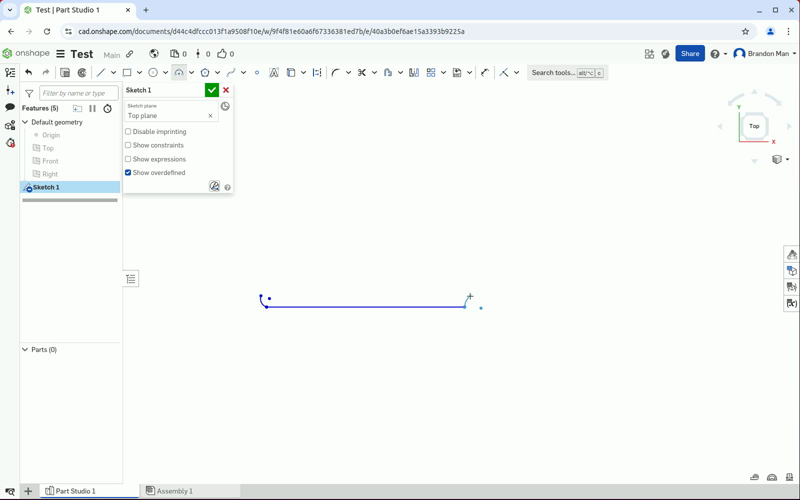
click(470, 295)
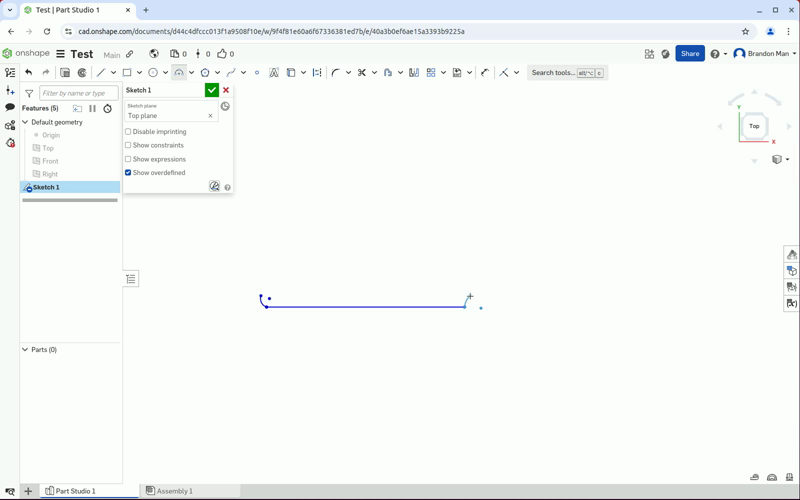
scroll(-6)
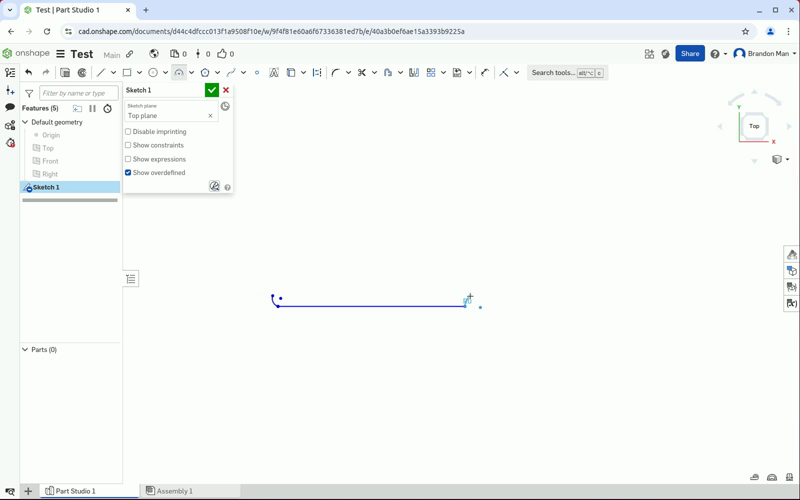
scroll(-6)
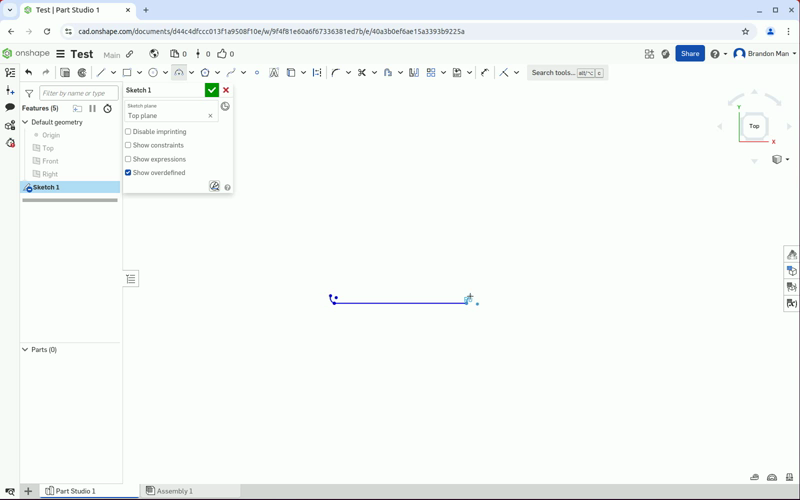
scroll(-6)
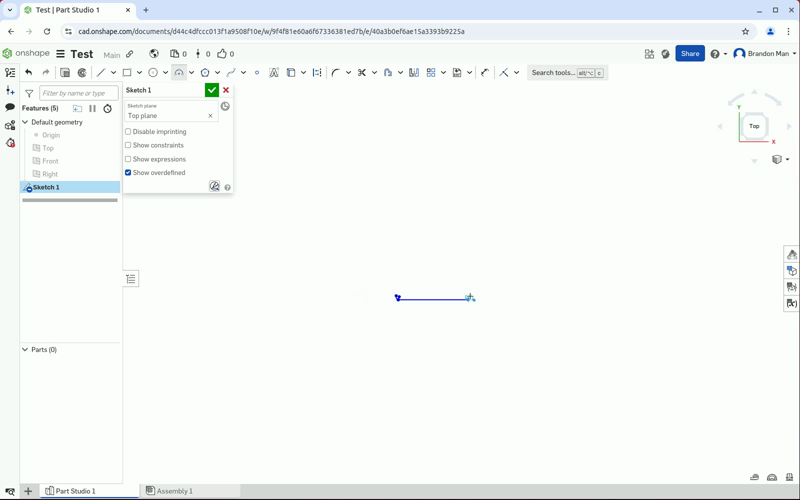
scroll(-6)
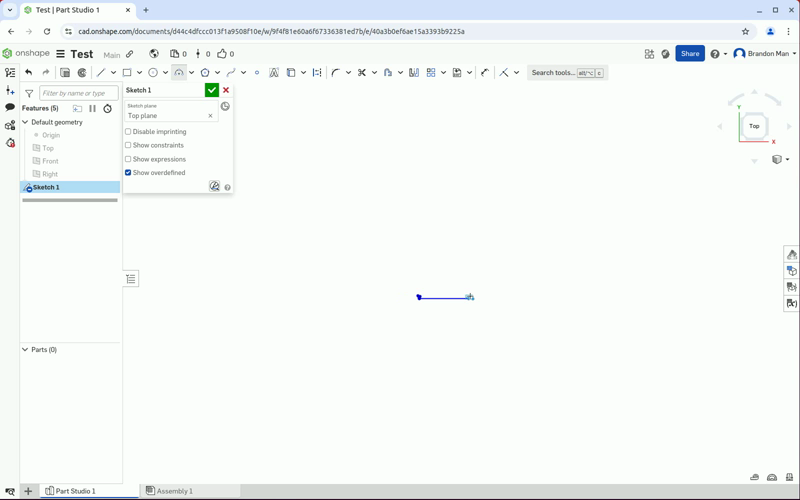
scroll(-6)
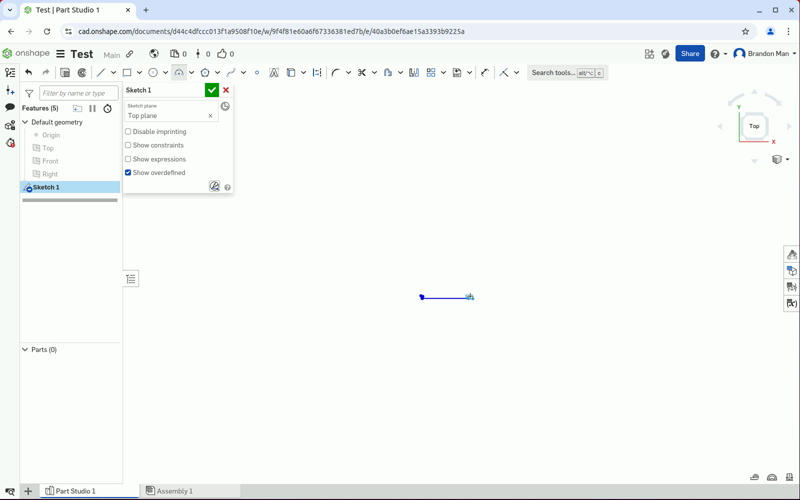
scroll(-6)
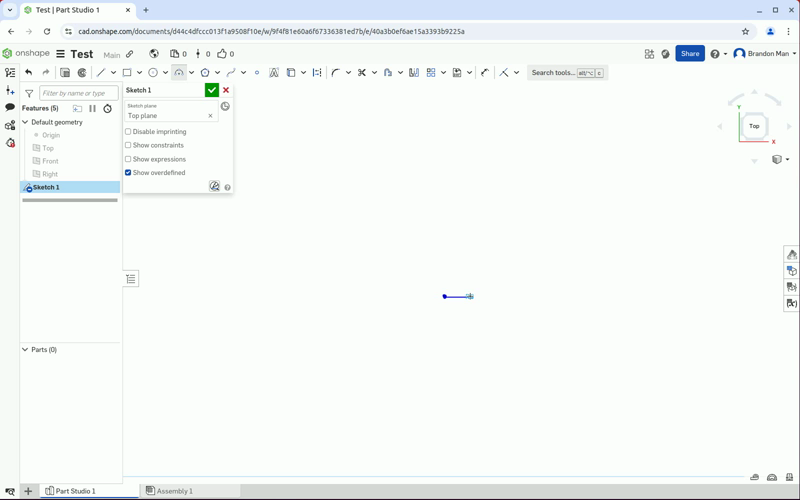
scroll(-6)
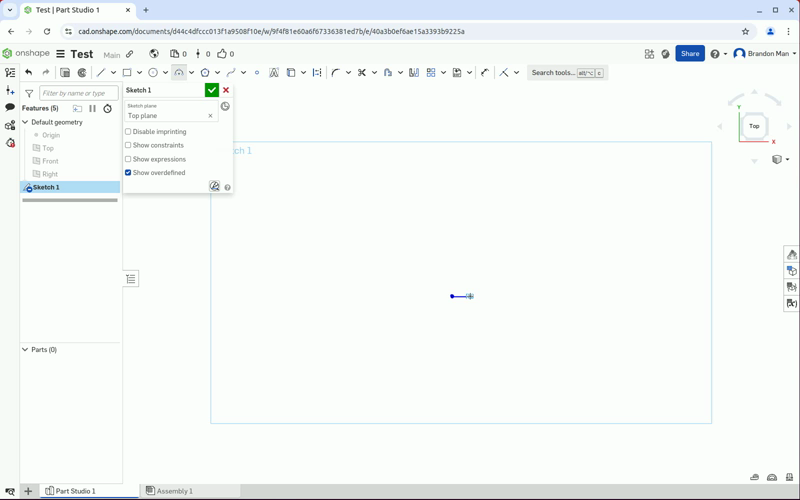
mouse_move(470, 296)
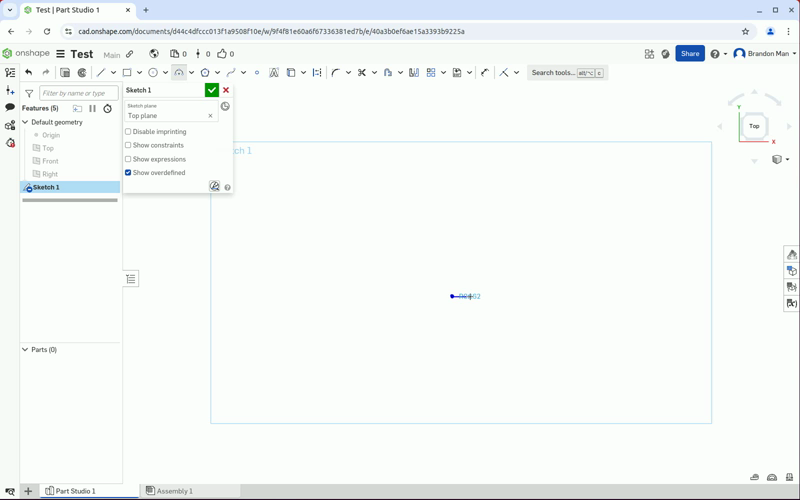
scroll(6)
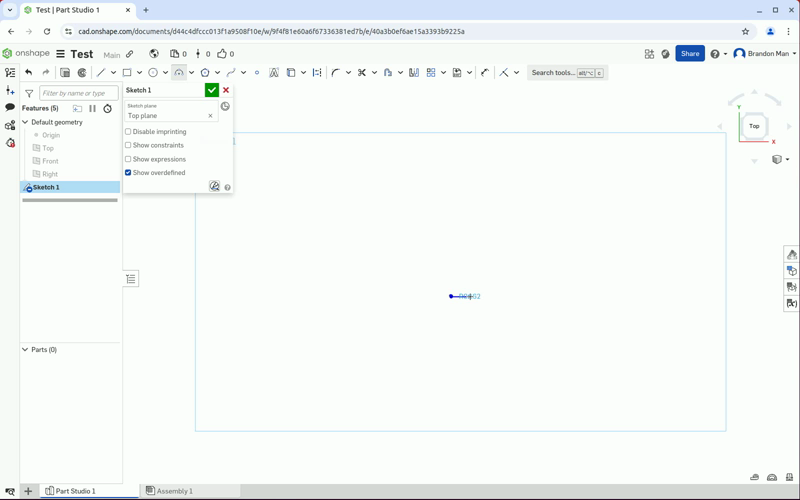
scroll(6)
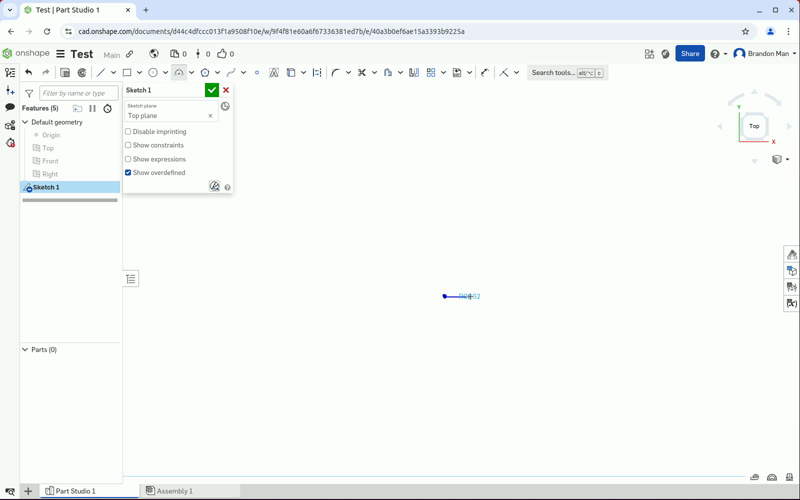
scroll(6)
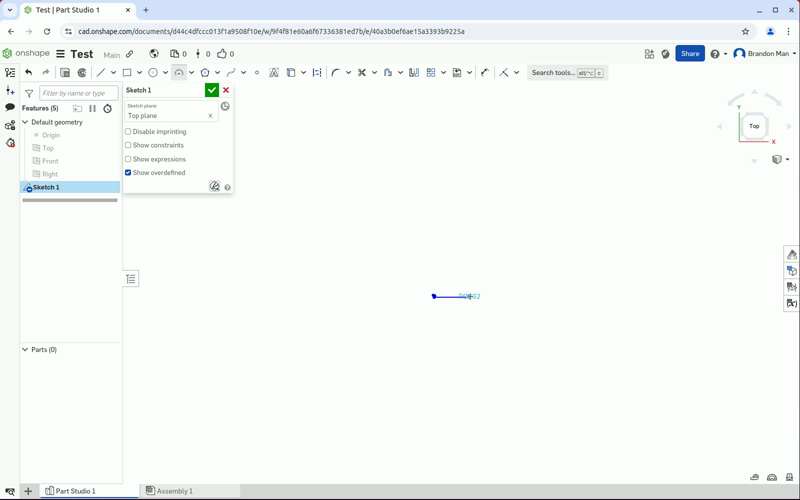
scroll(6)
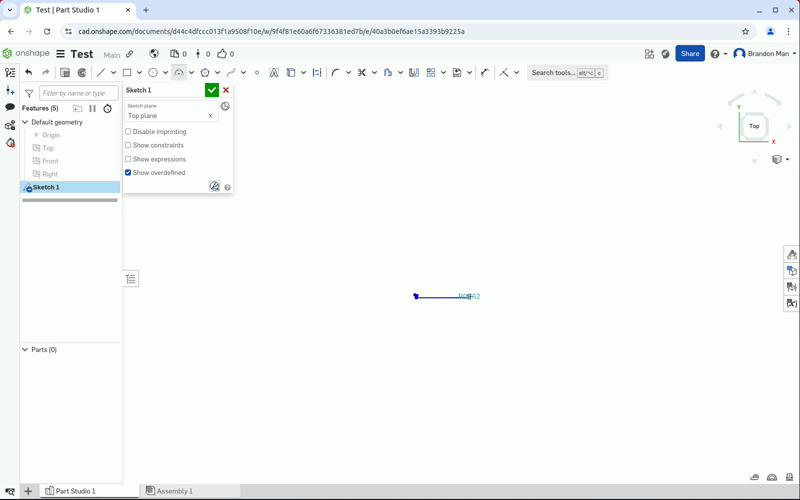
scroll(6)
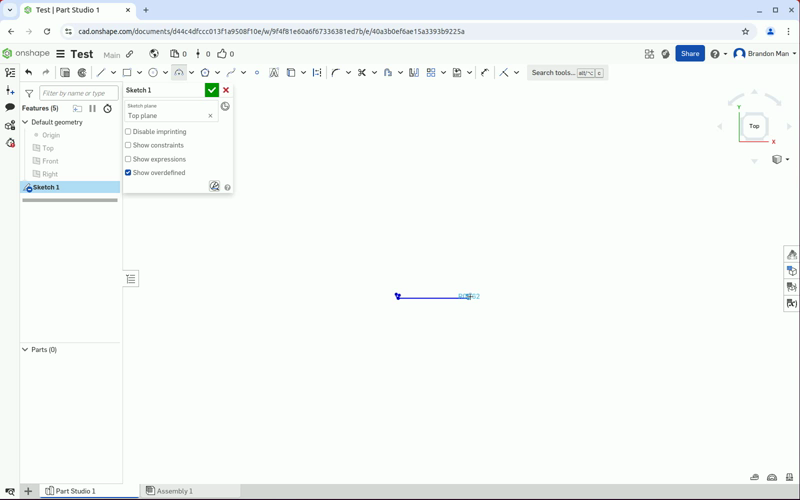
scroll(6)
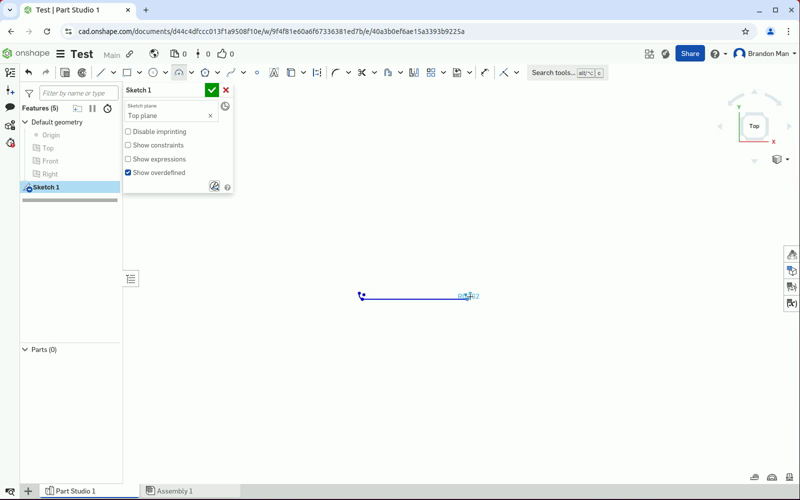
scroll(6)
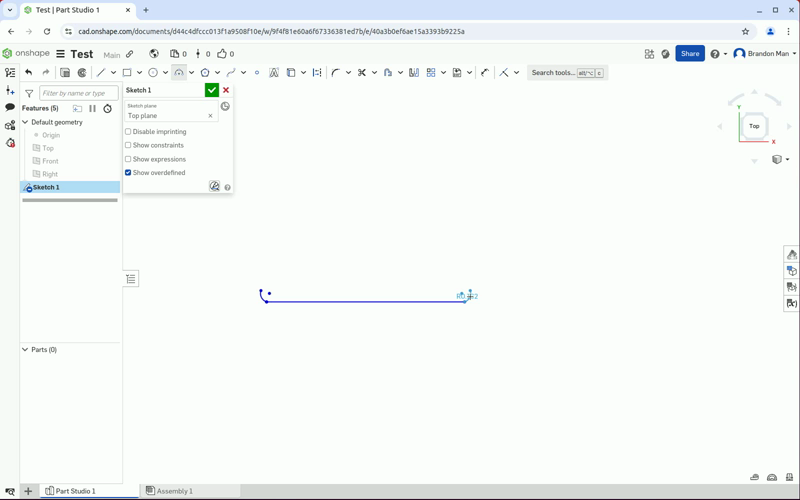
click(470, 296)
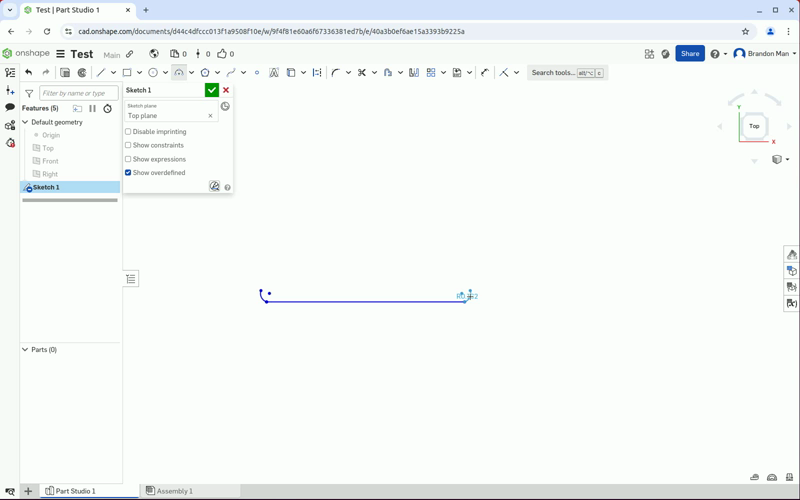
scroll(-6)
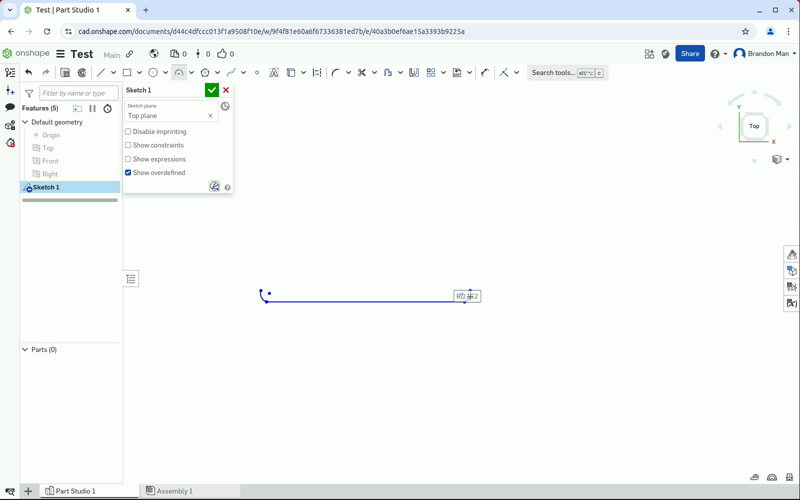
scroll(-6)
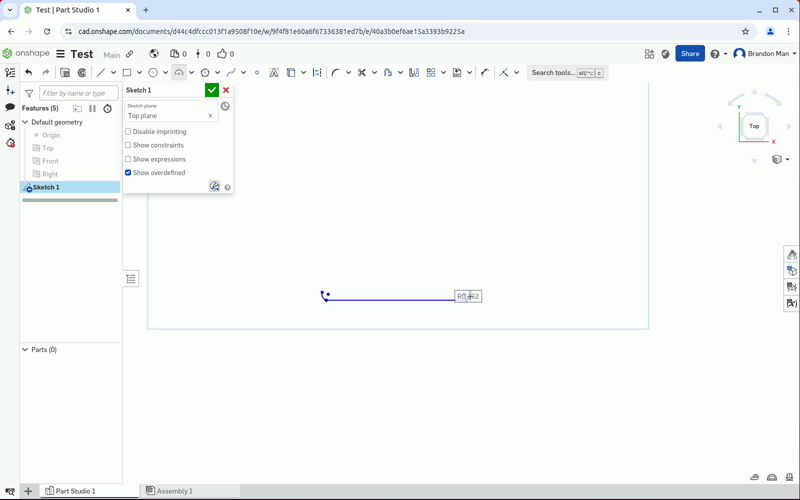
scroll(-6)
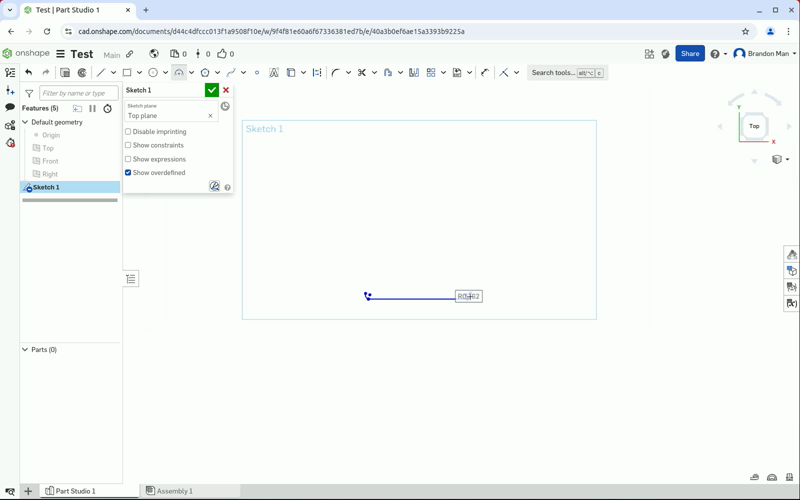
scroll(-6)
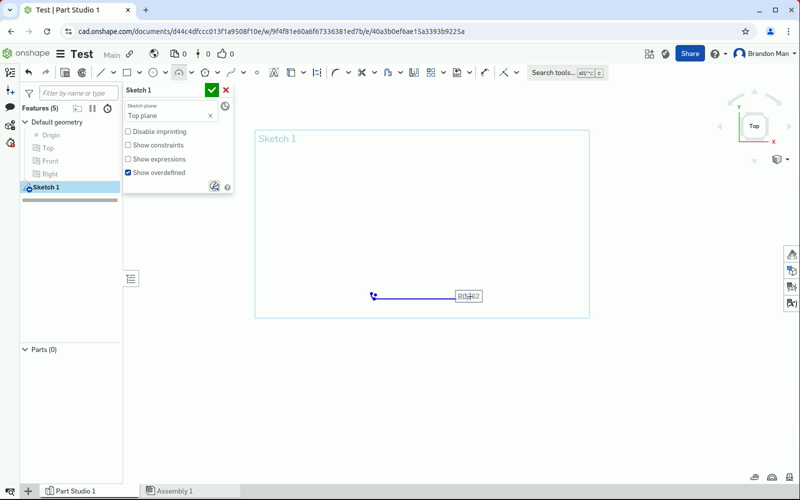
scroll(-6)
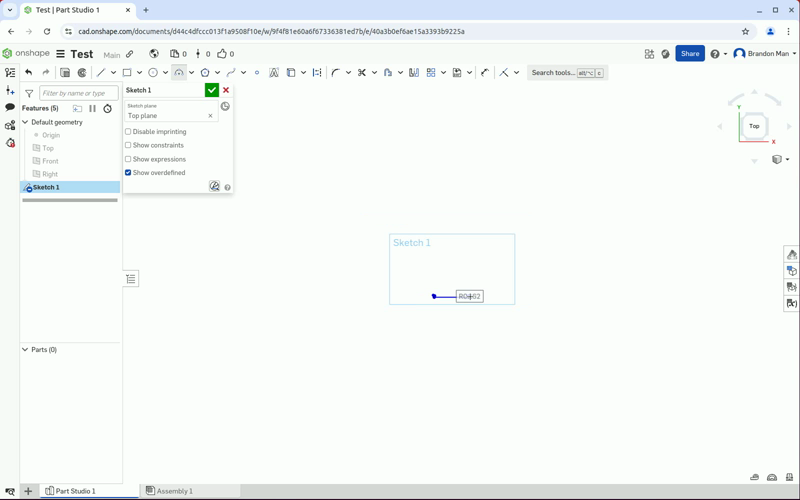
scroll(-6)
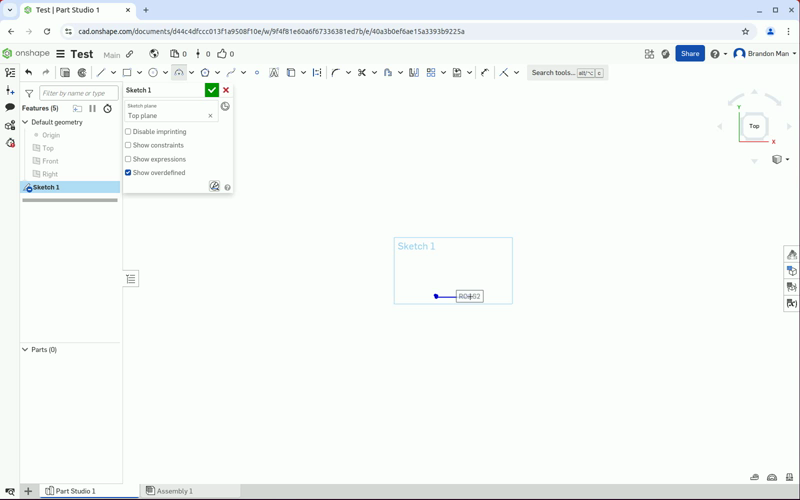
scroll(-6)
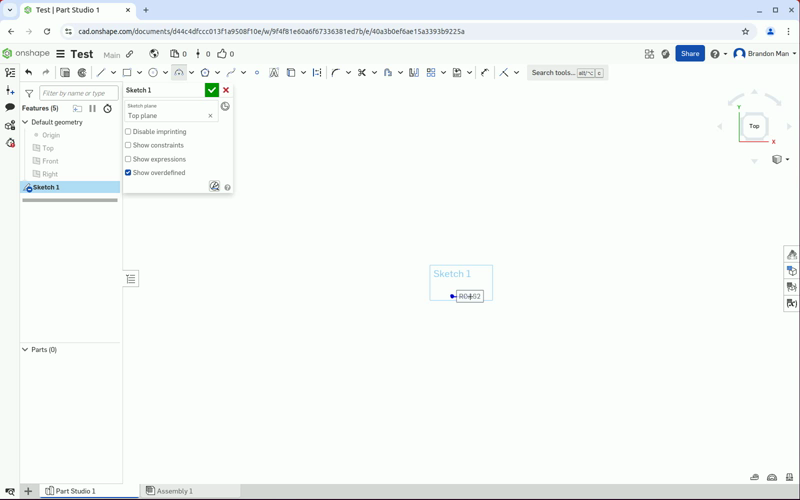
key_up(shift)
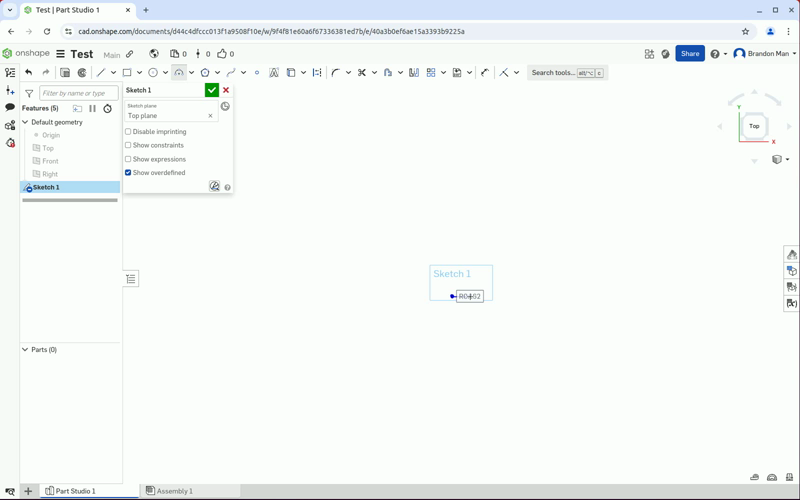
key(esc)
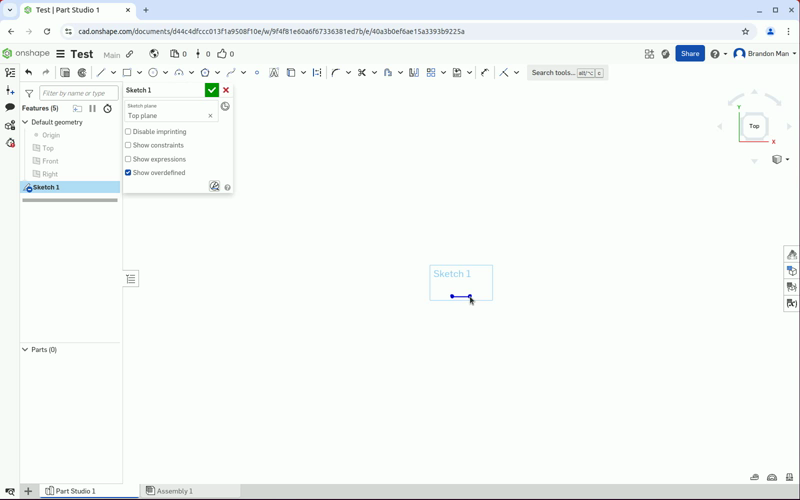
key(l)
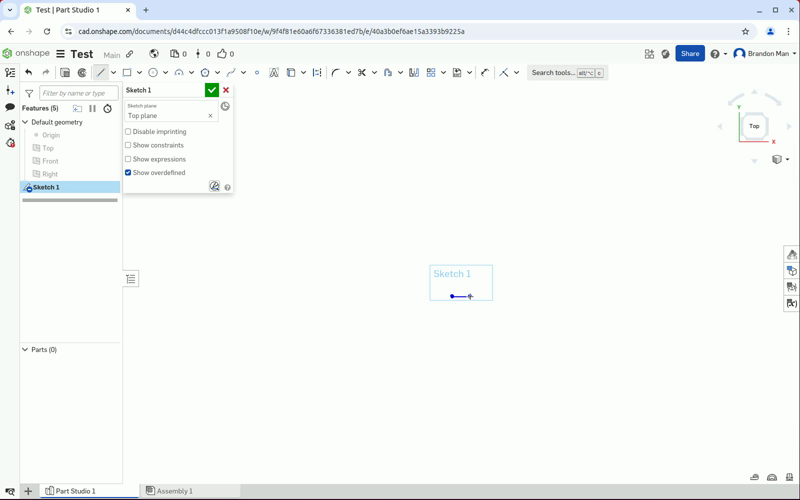
mouse_move(470, 295)
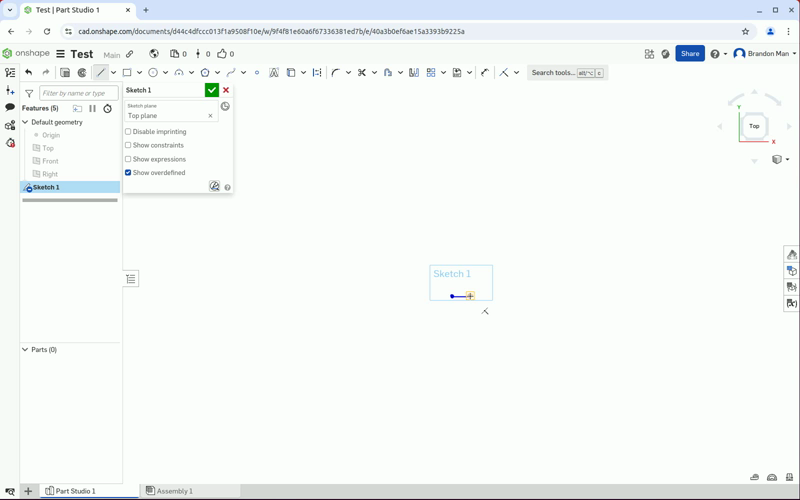
scroll(6)
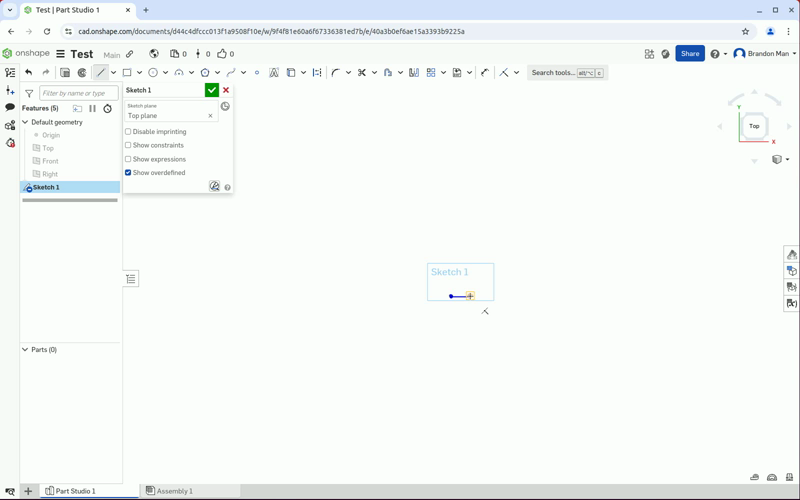
scroll(6)
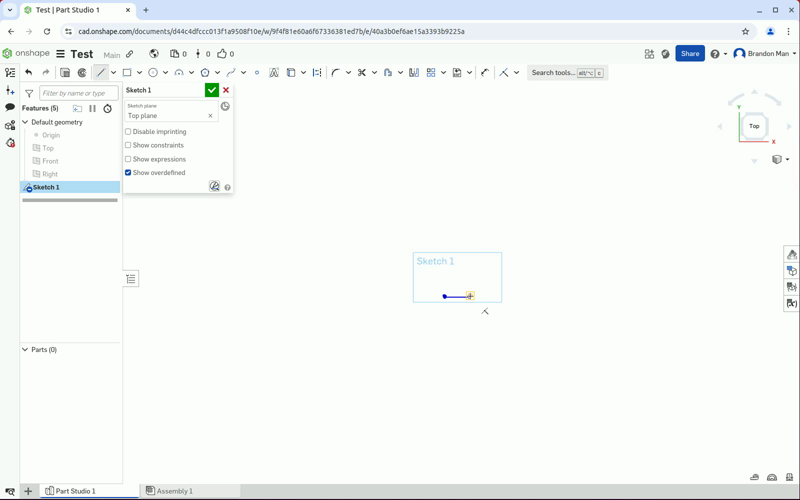
scroll(6)
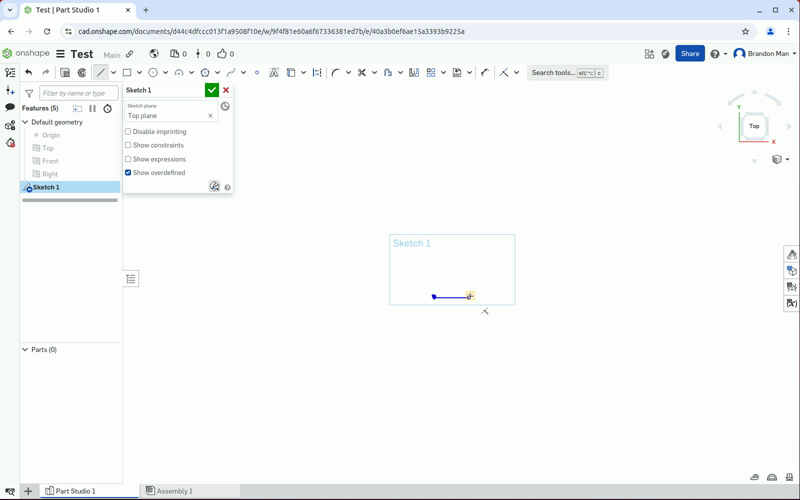
scroll(6)
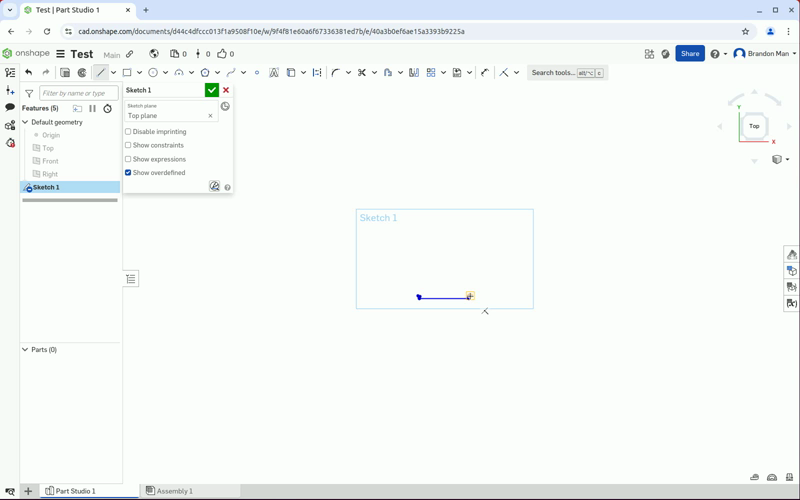
scroll(6)
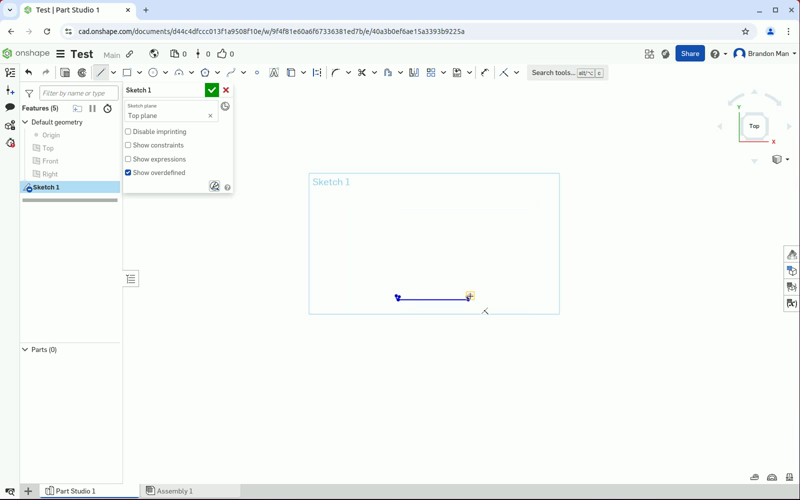
scroll(6)
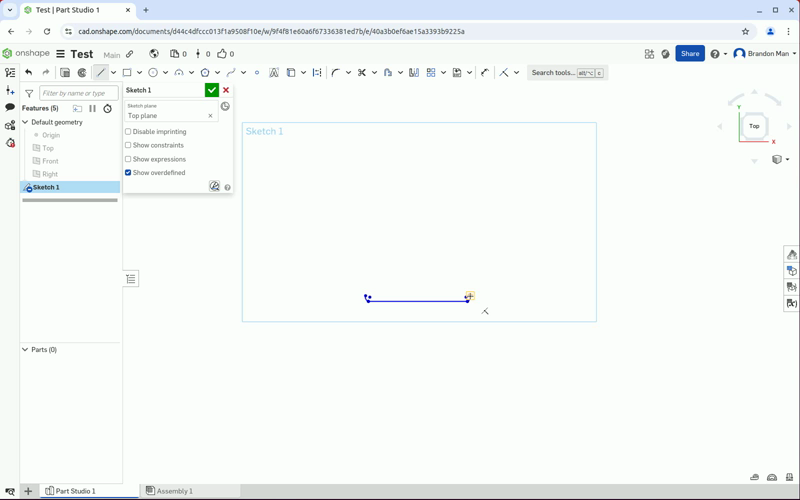
scroll(6)
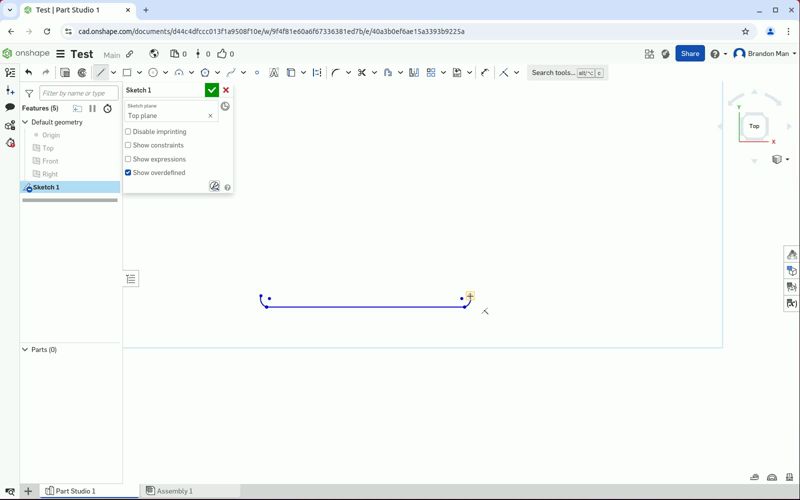
click(470, 295)
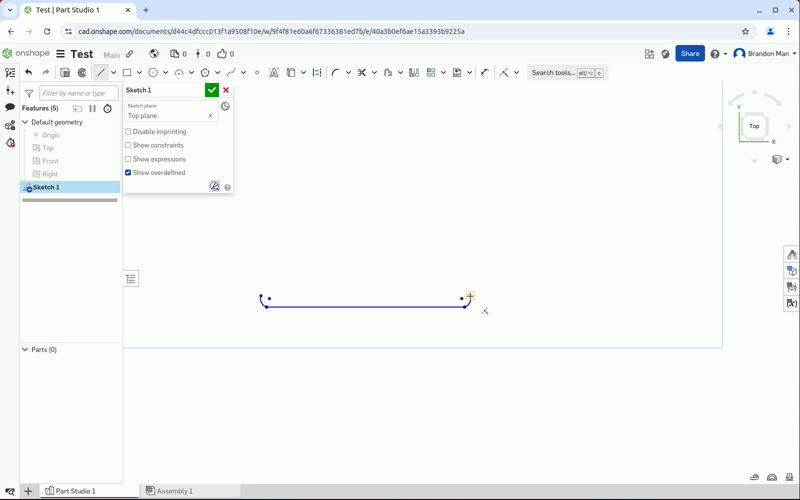
scroll(-6)
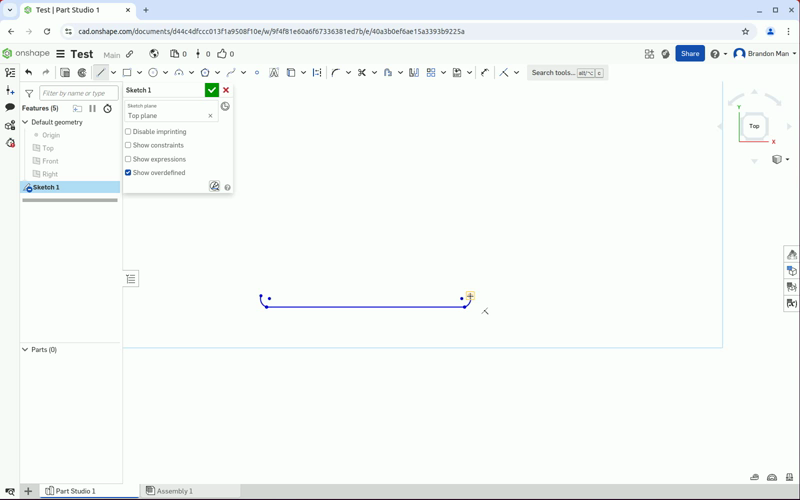
scroll(-6)
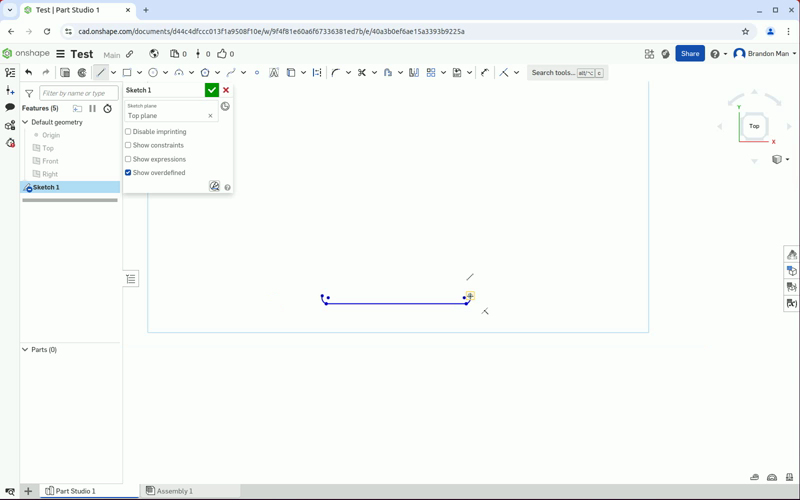
scroll(-6)
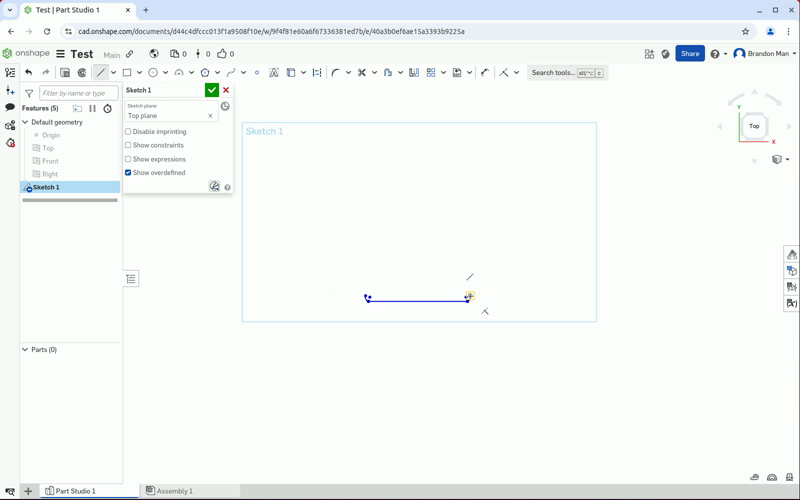
scroll(-6)
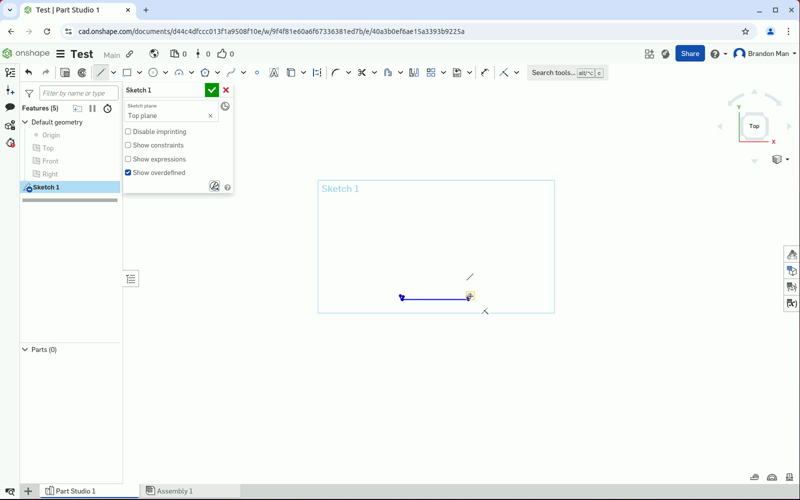
scroll(-6)
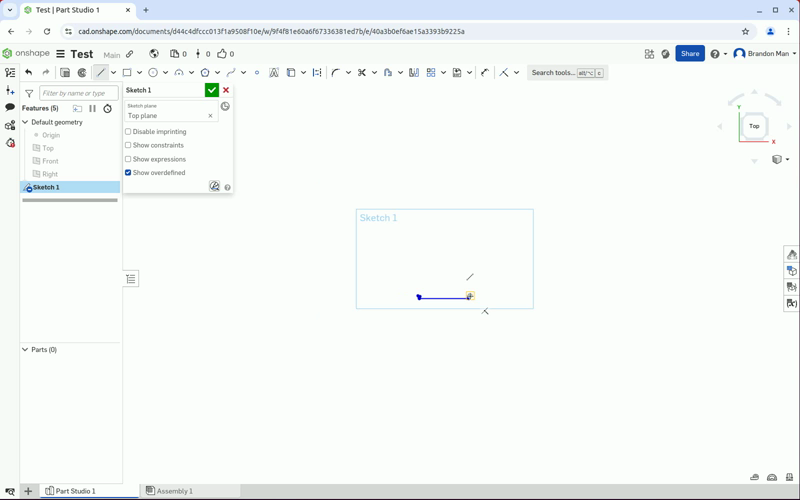
scroll(-6)
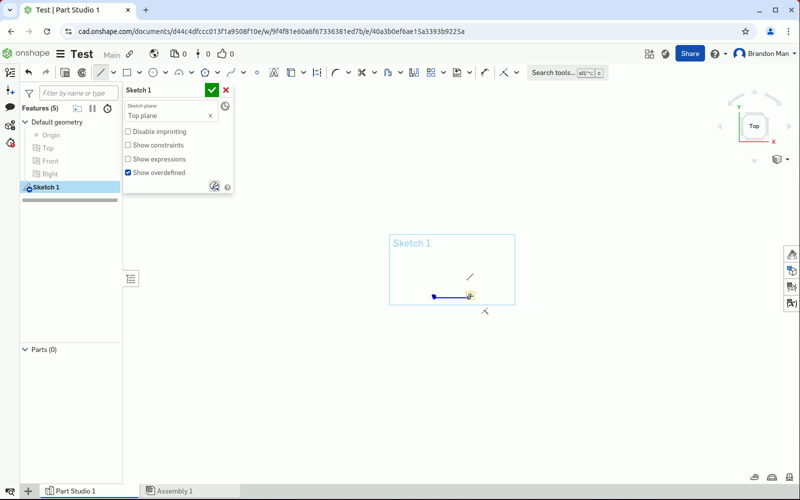
scroll(-6)
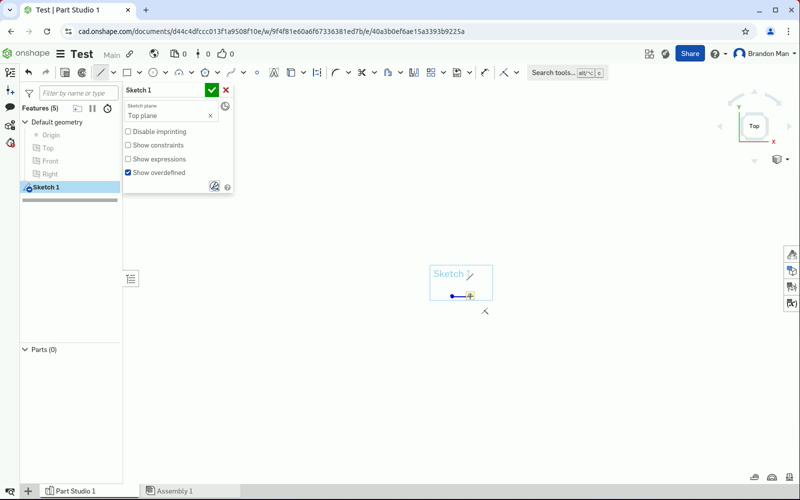
key_down(shift)
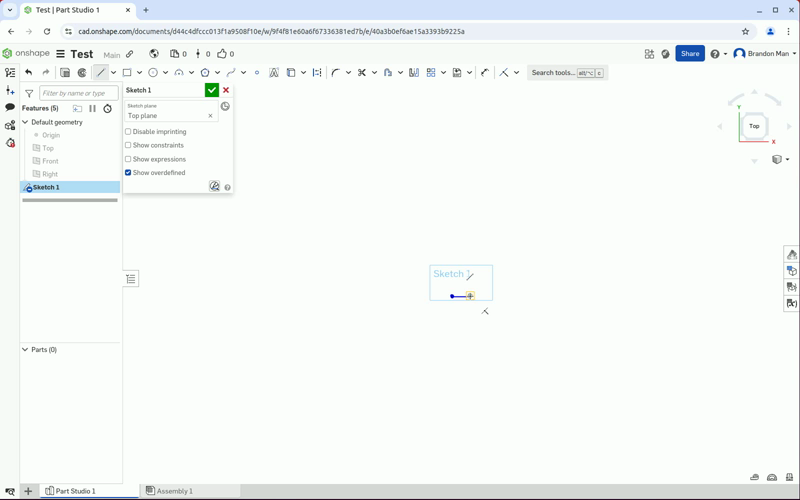
mouse_move(500, 295)
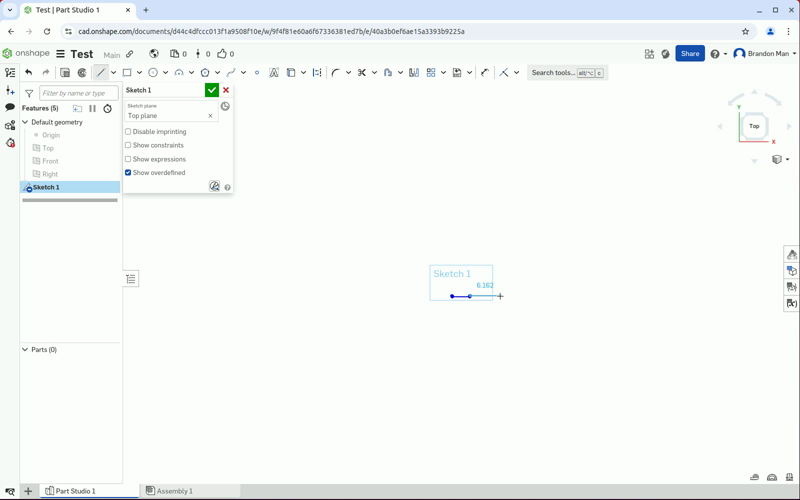
mouse_move(470, 268)
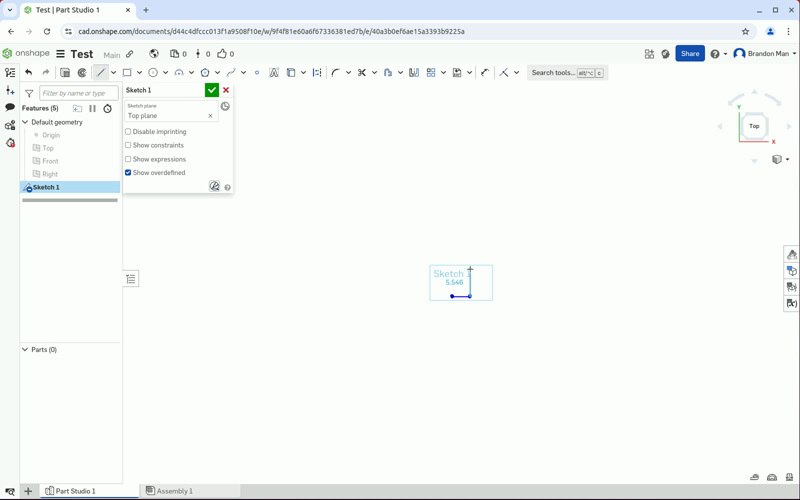
click(470, 268)
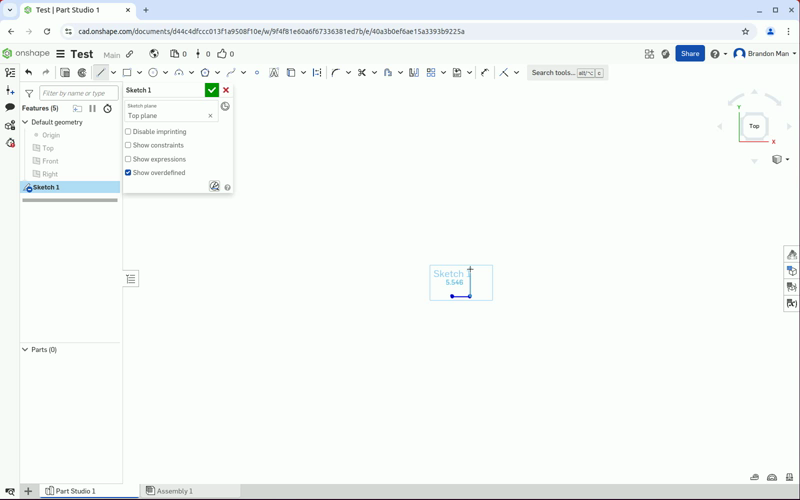
key_up(shift)
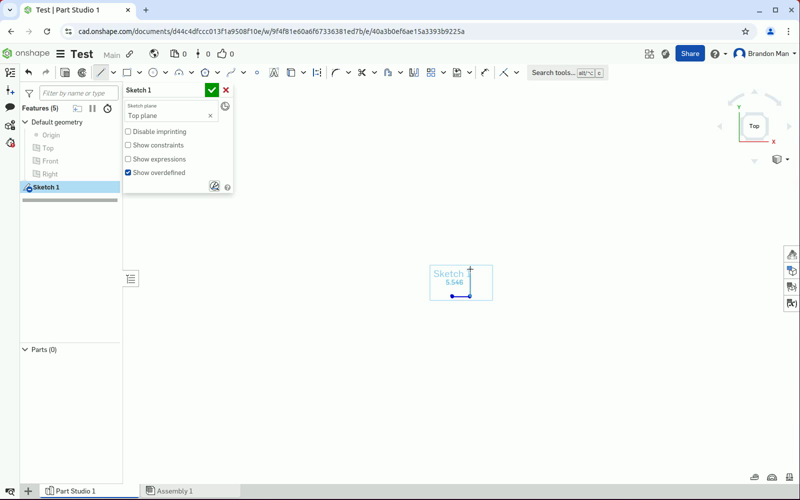
key(esc)
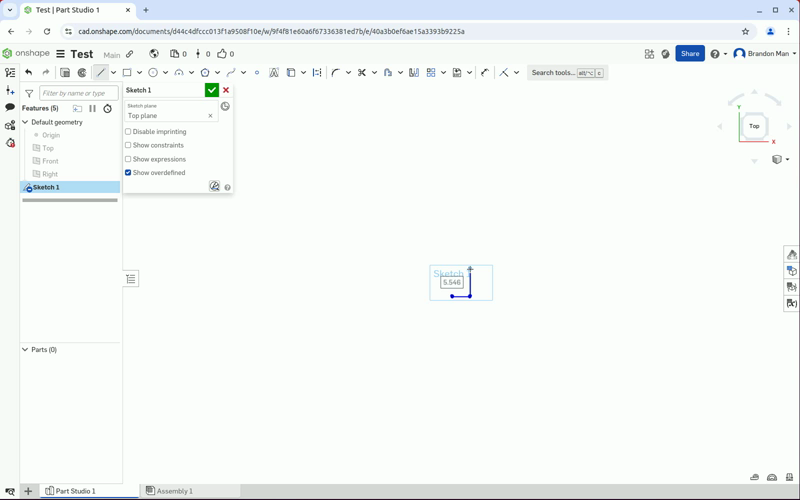
key(a)
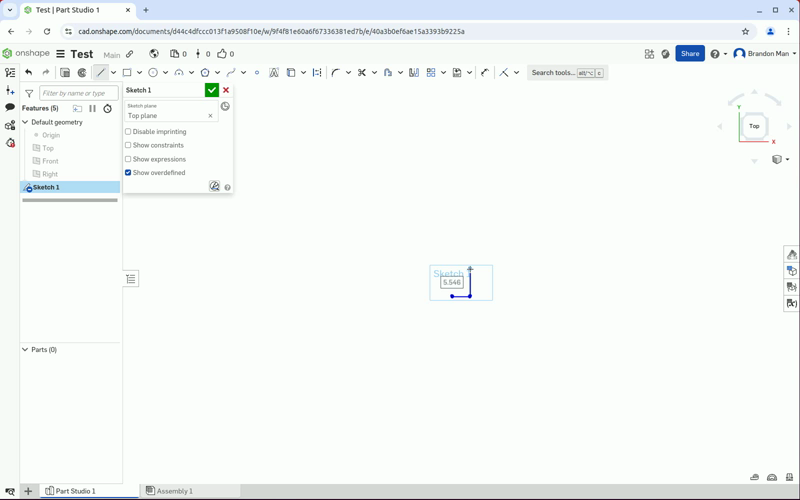
mouse_move(470, 268)
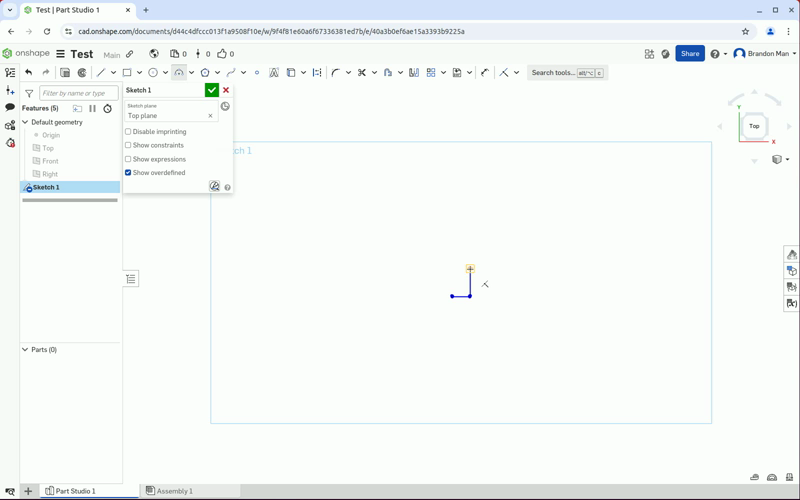
click(470, 268)
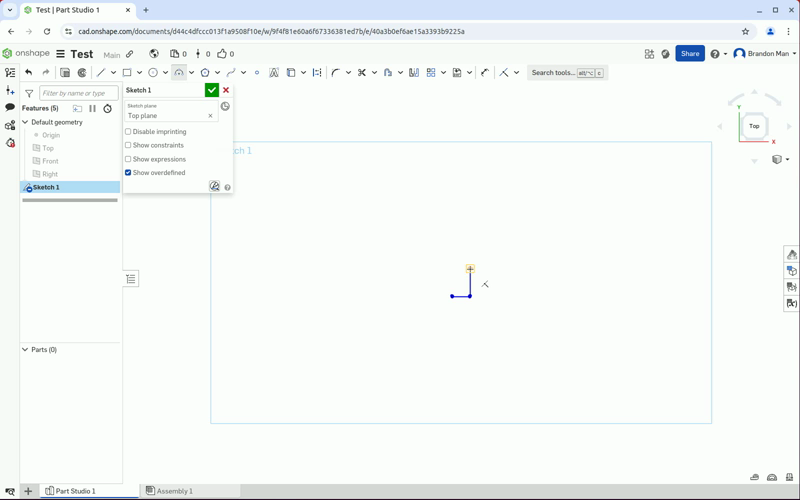
key_down(shift)
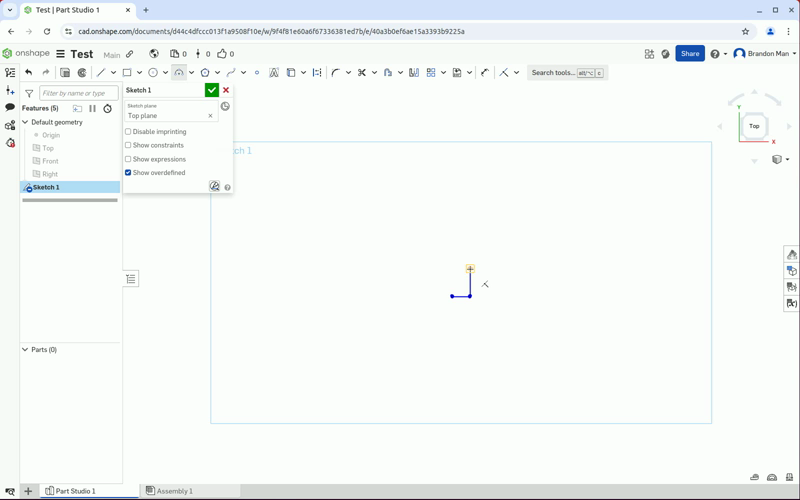
mouse_move(469, 267)
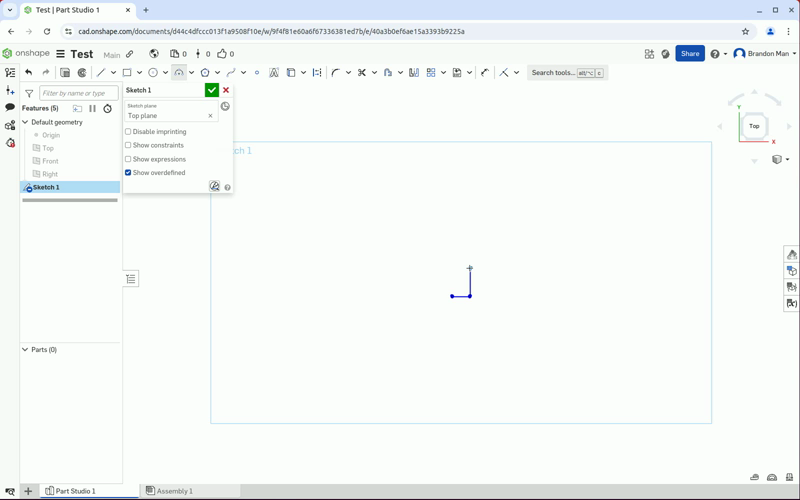
scroll(6)
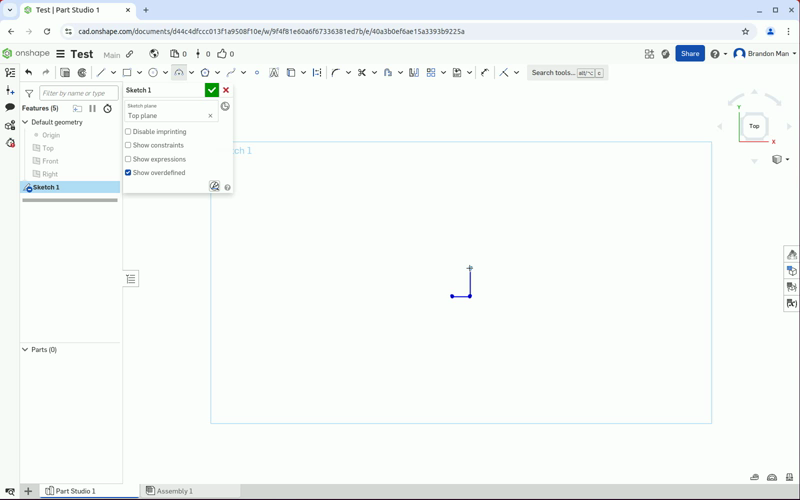
scroll(6)
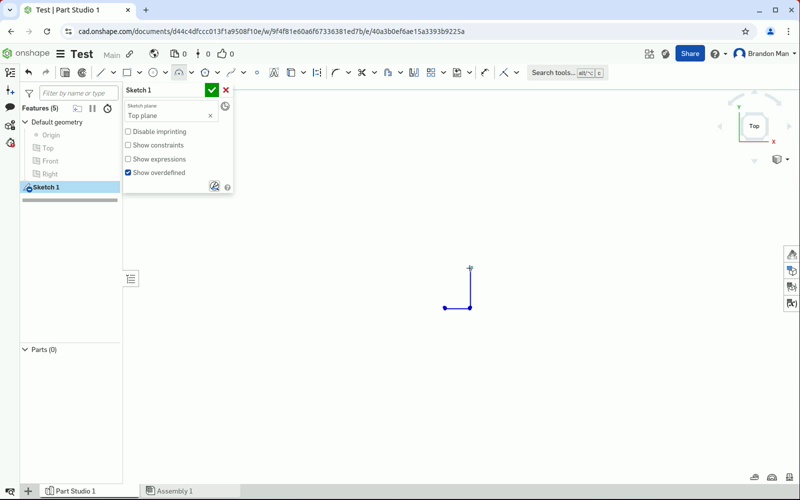
scroll(6)
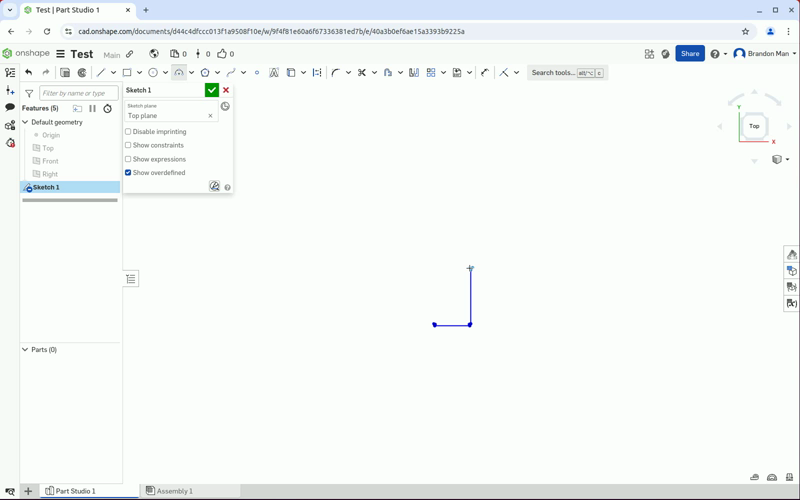
scroll(6)
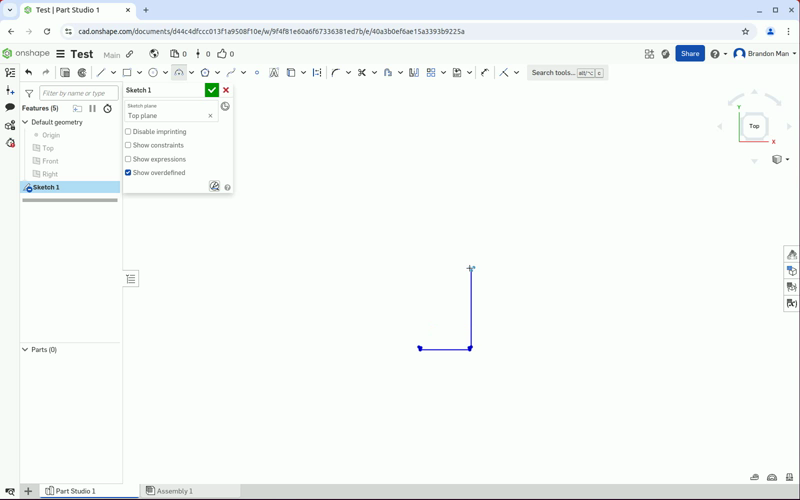
scroll(6)
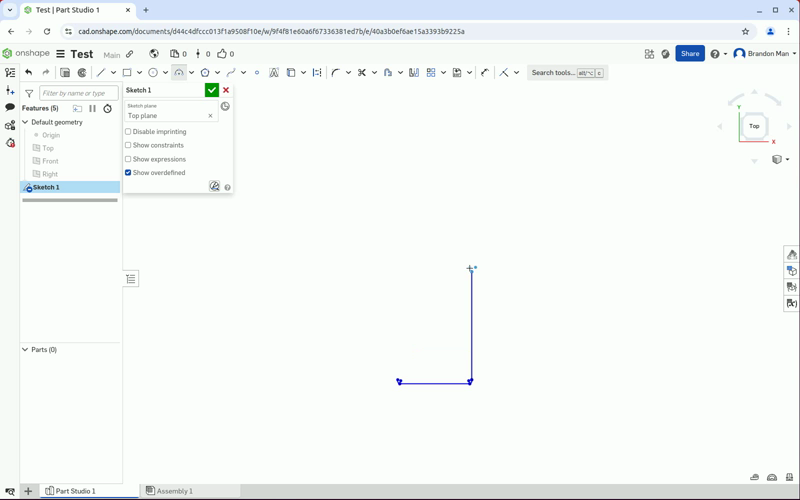
scroll(6)
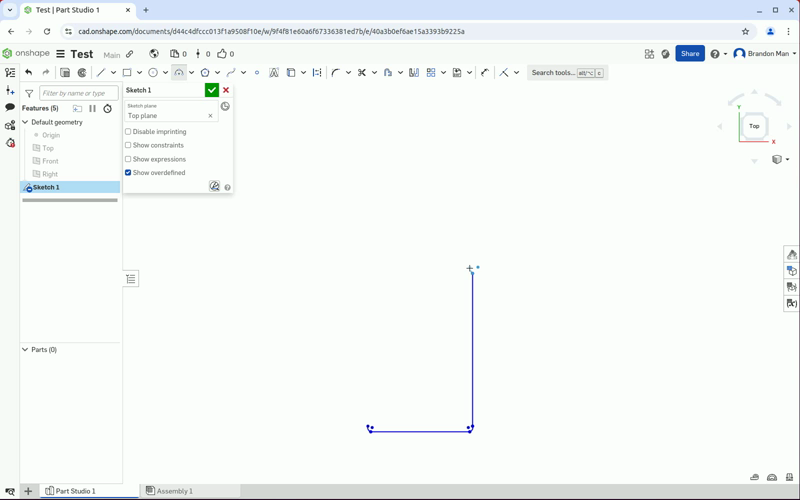
scroll(6)
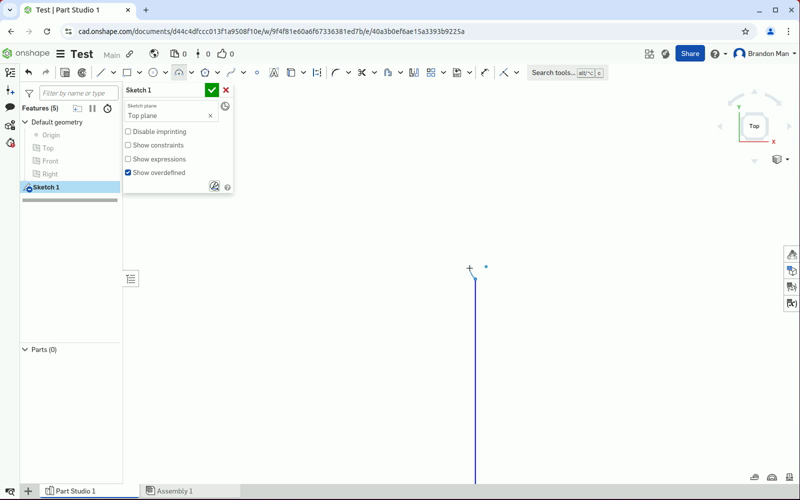
click(469, 267)
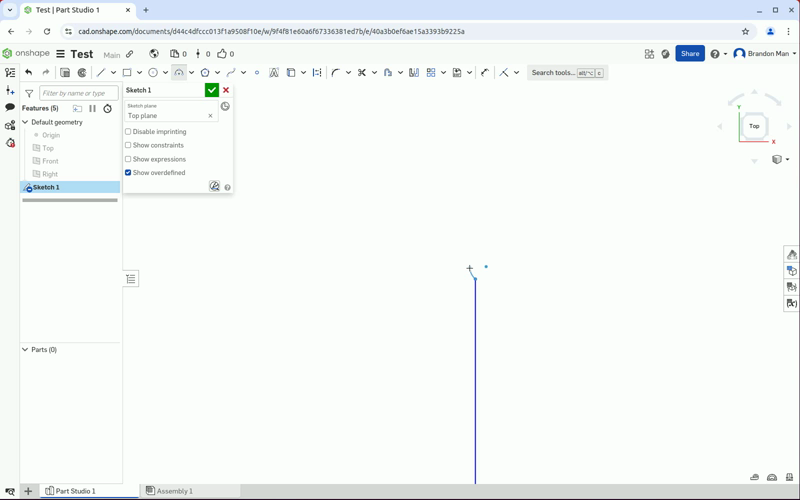
scroll(-6)
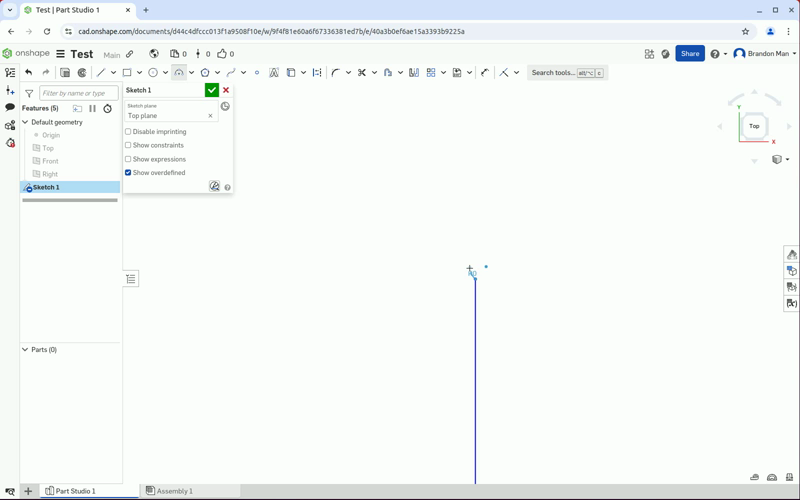
scroll(-6)
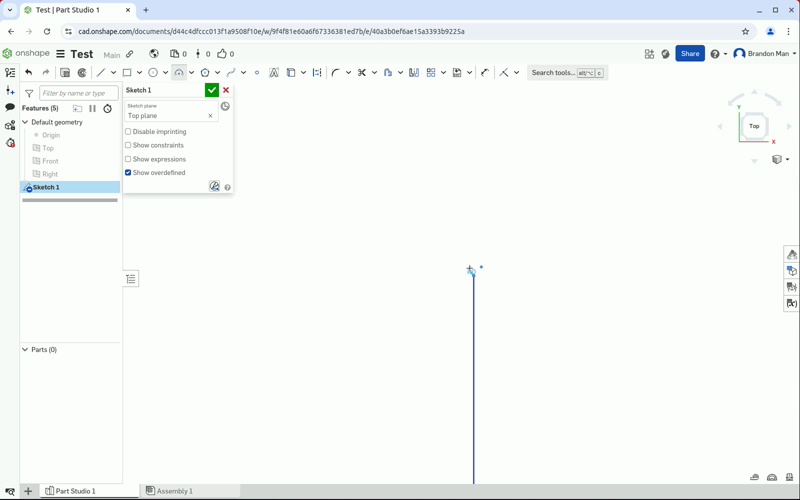
scroll(-6)
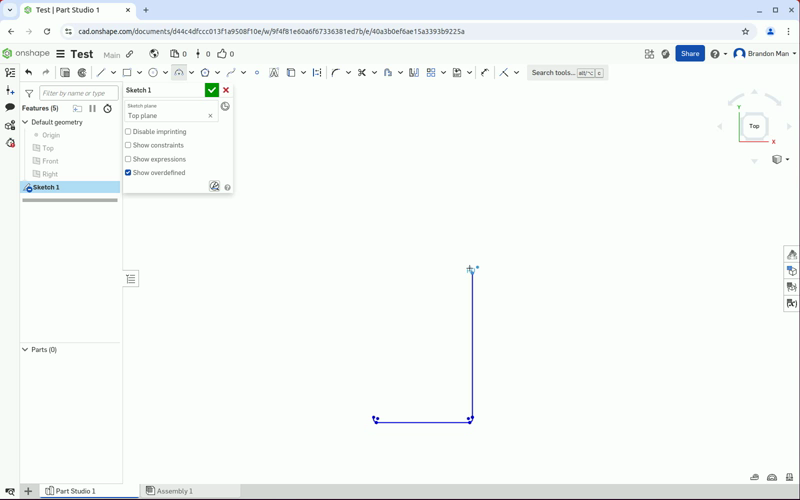
scroll(-6)
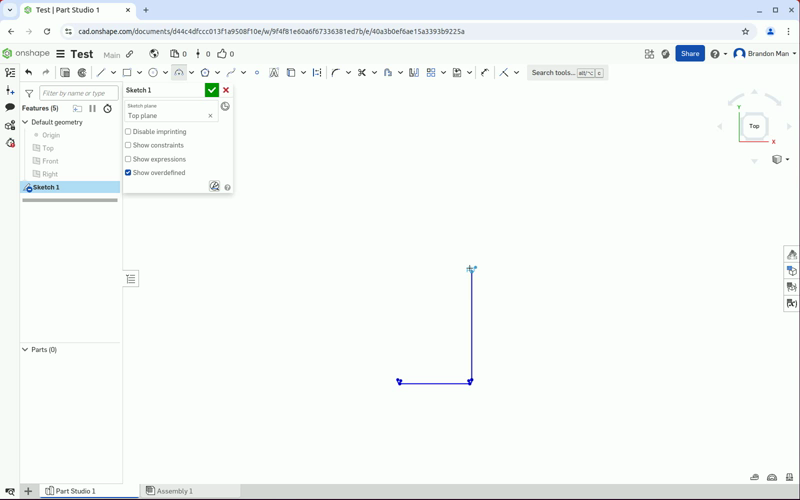
scroll(-6)
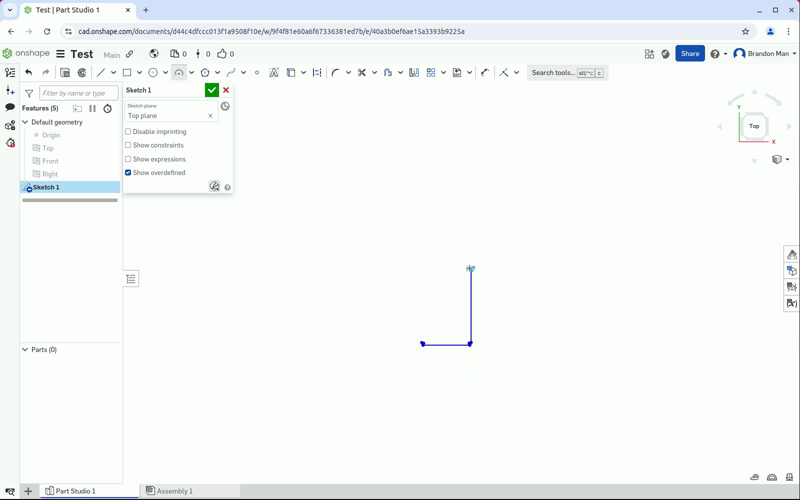
scroll(-6)
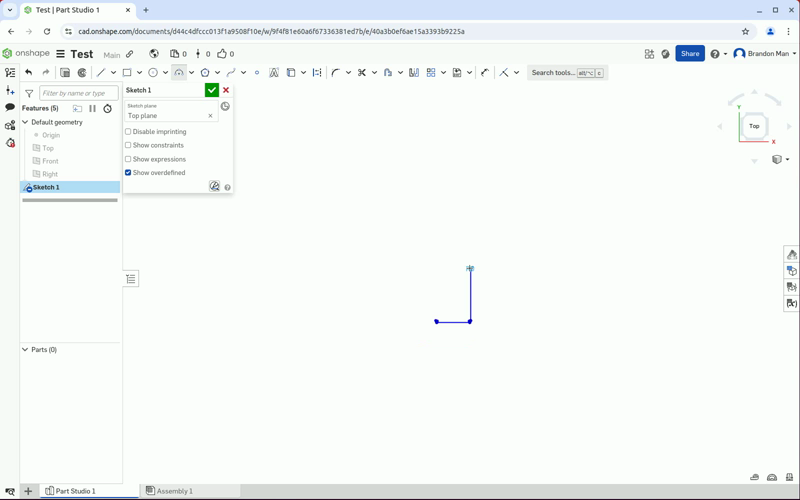
scroll(-6)
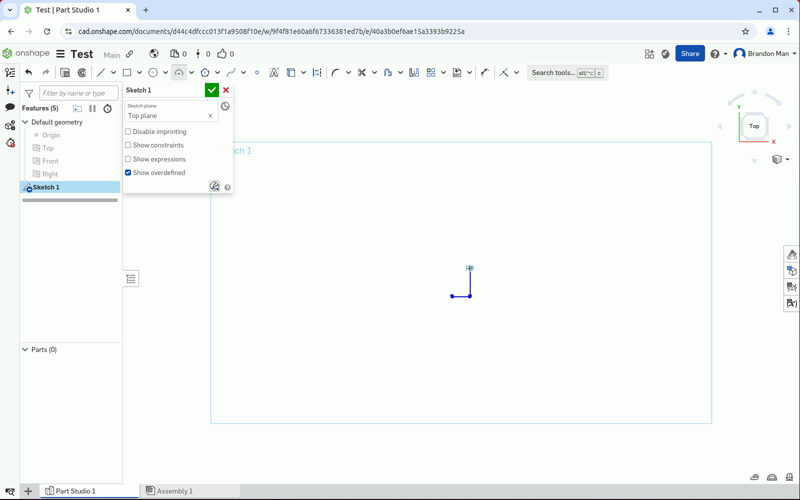
mouse_move(470, 268)
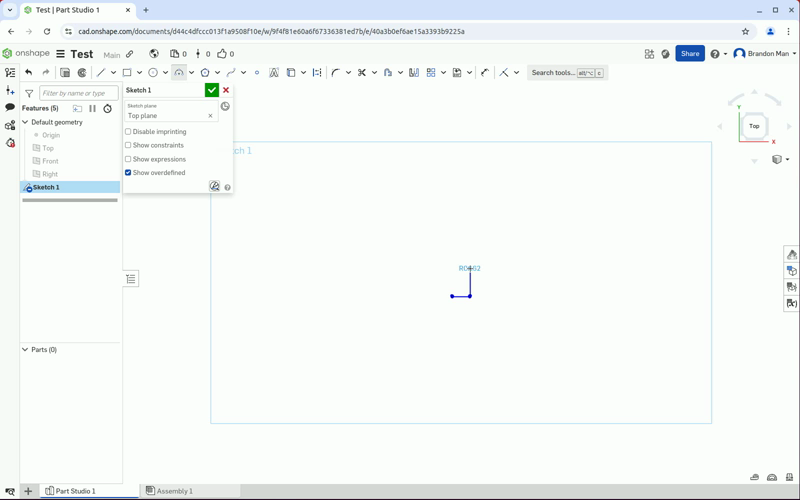
scroll(6)
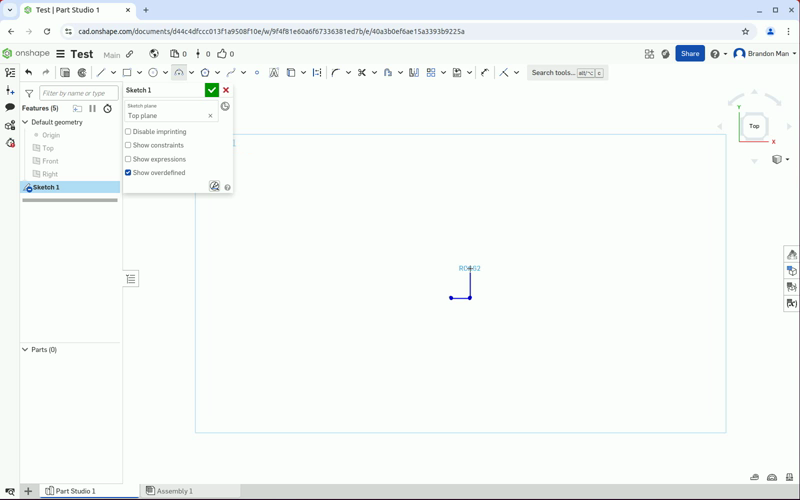
scroll(6)
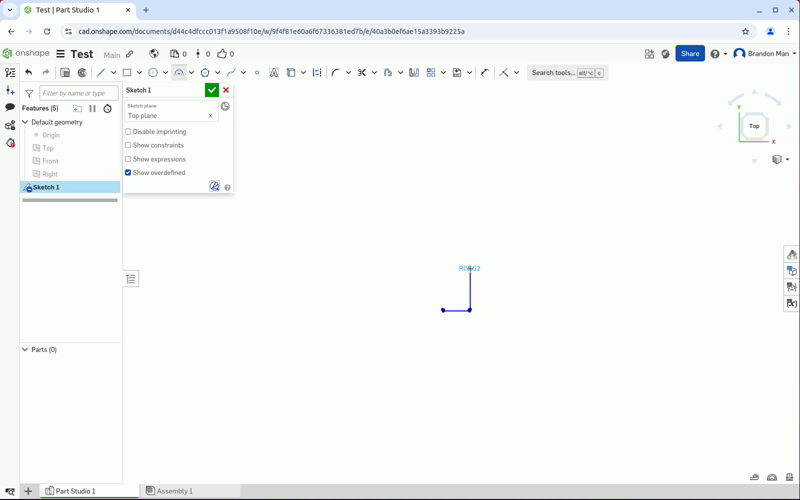
scroll(6)
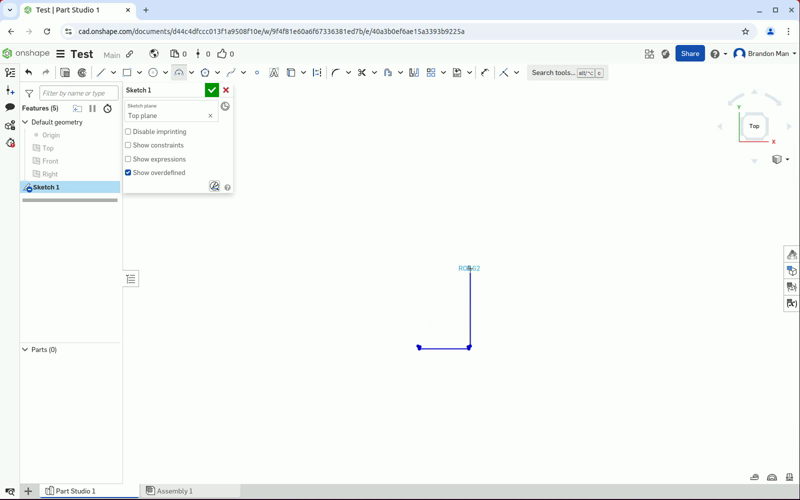
scroll(6)
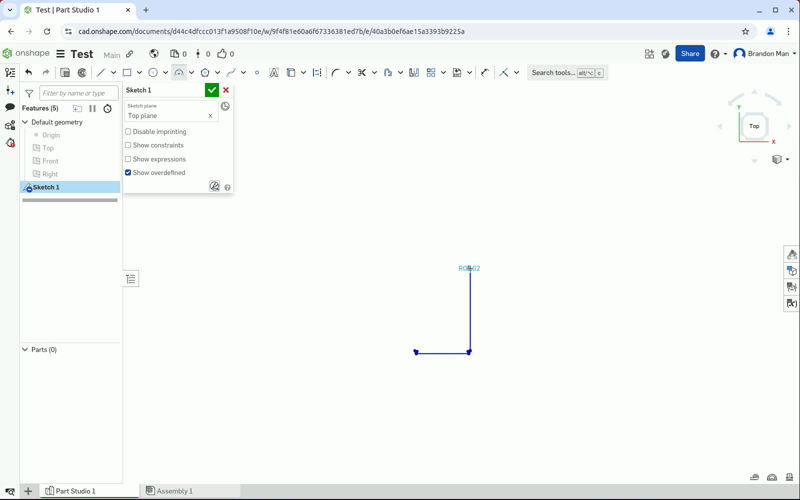
scroll(6)
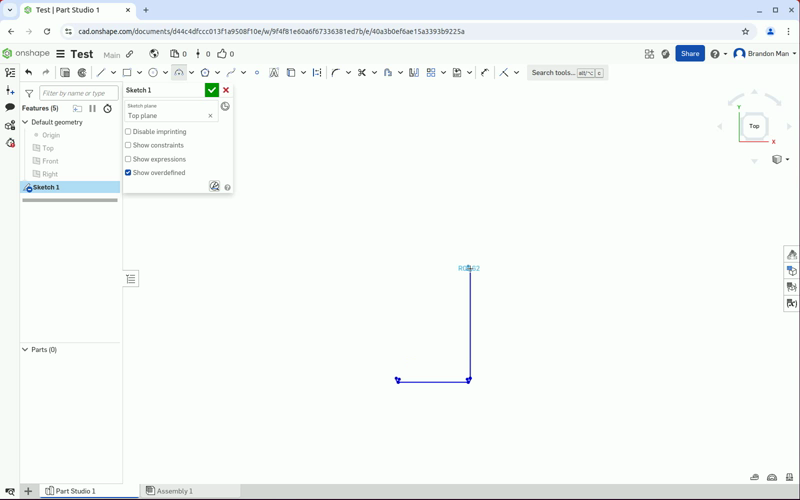
scroll(6)
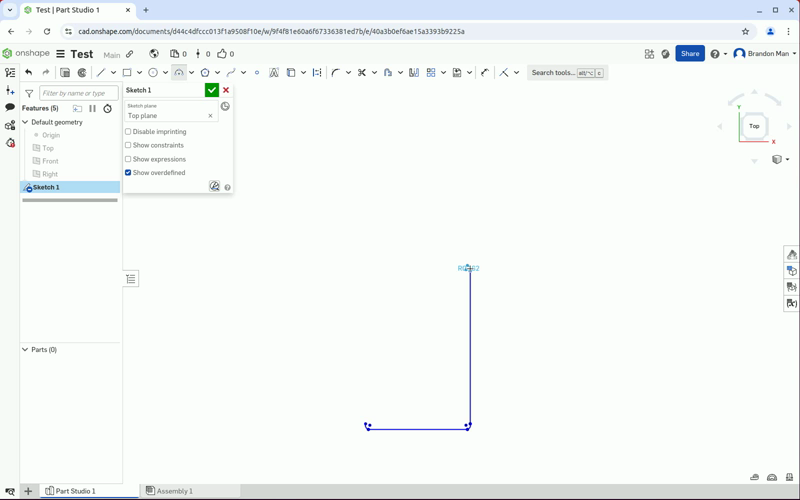
scroll(6)
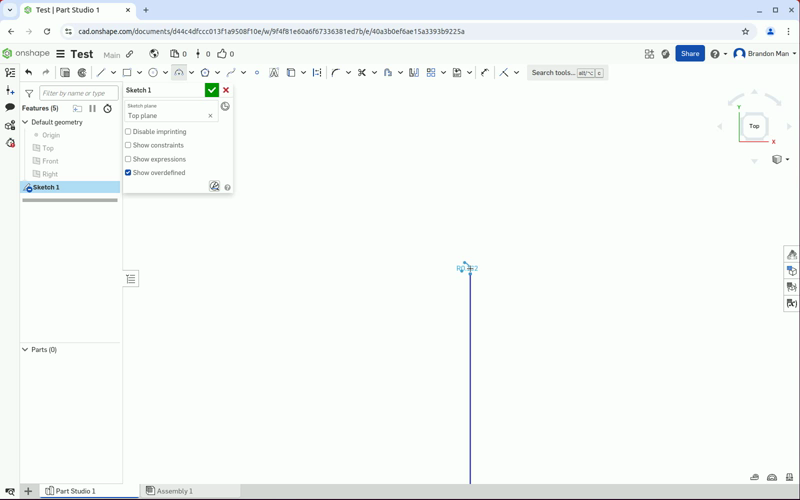
click(470, 268)
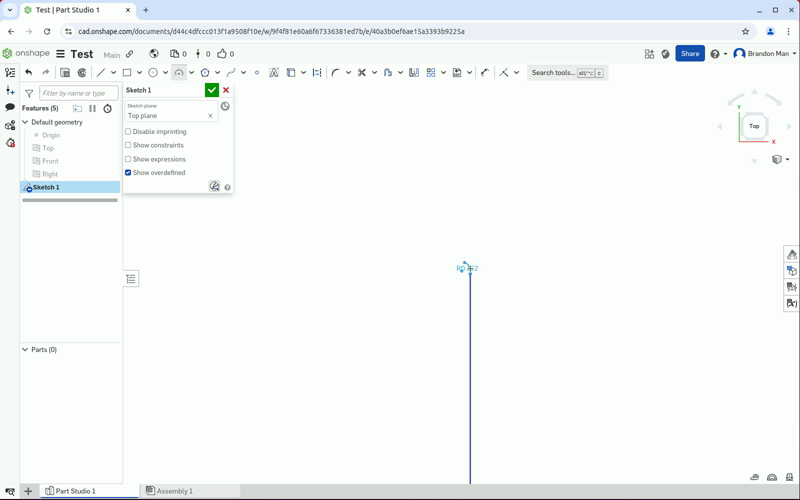
scroll(-6)
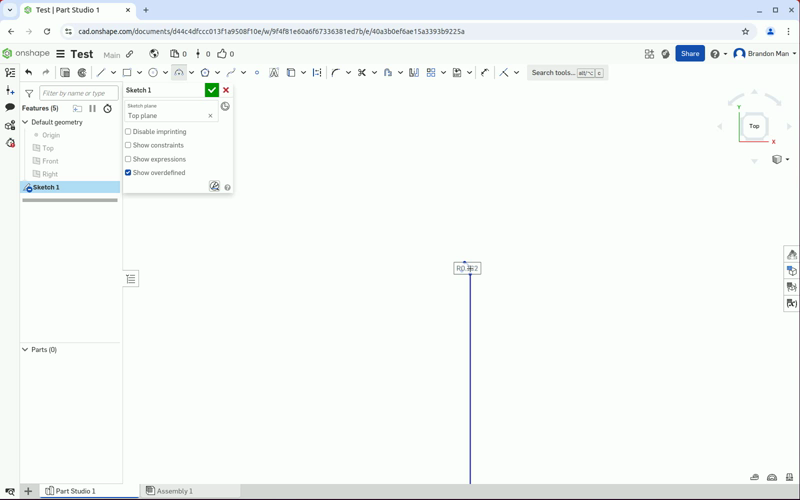
scroll(-6)
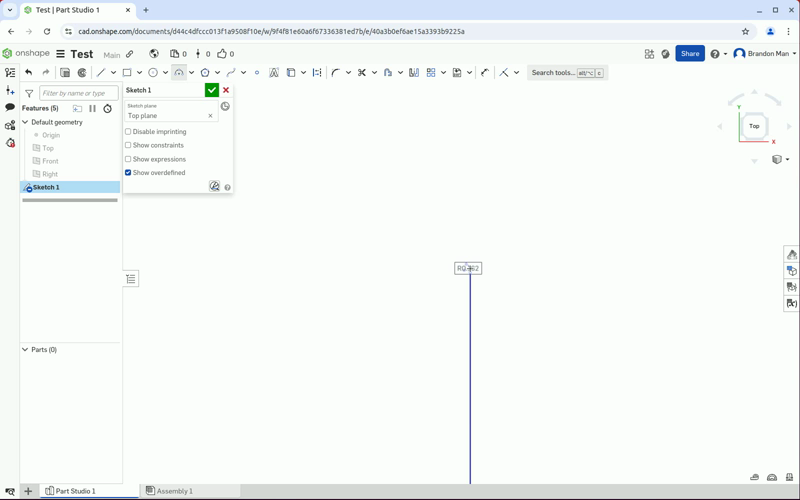
scroll(-6)
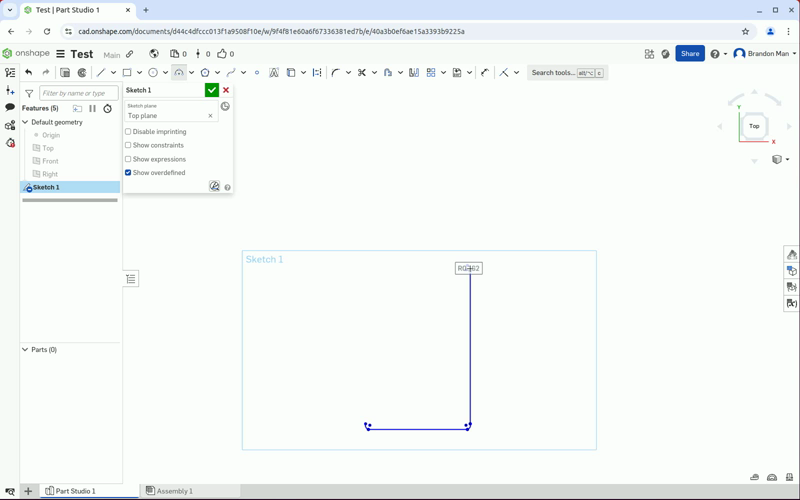
scroll(-6)
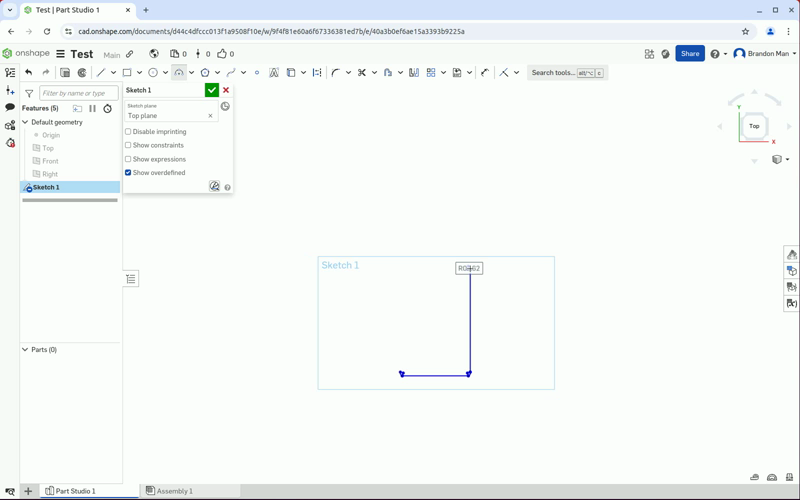
scroll(-6)
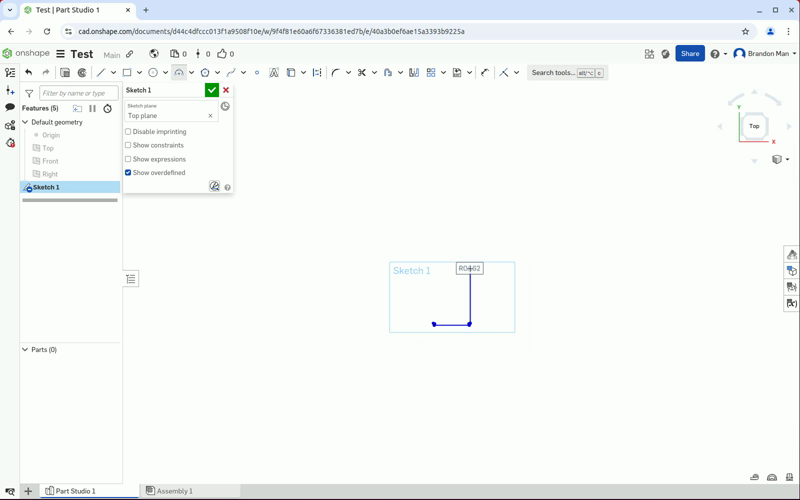
scroll(-6)
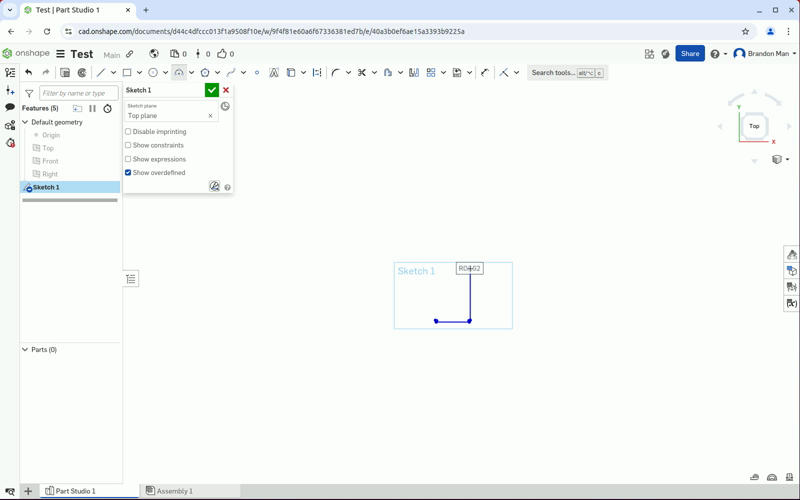
scroll(-6)
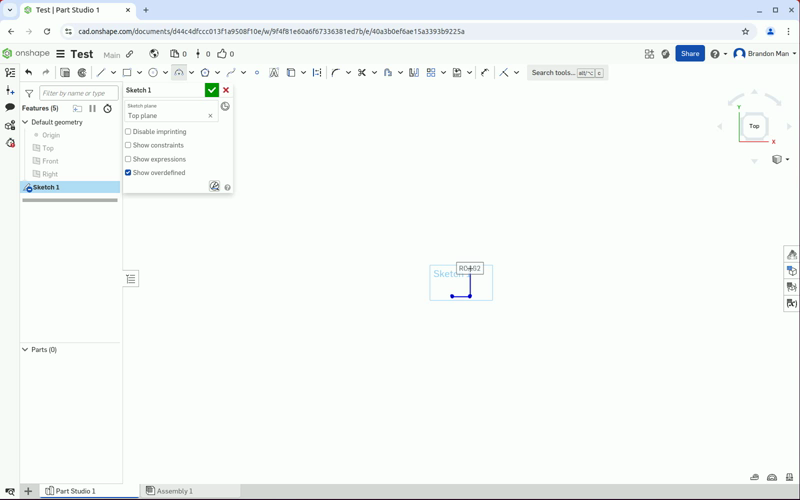
key_up(shift)
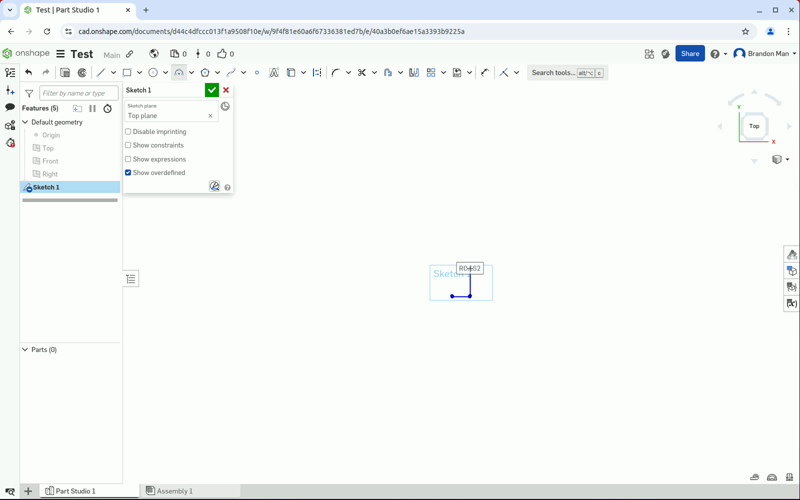
key(esc)
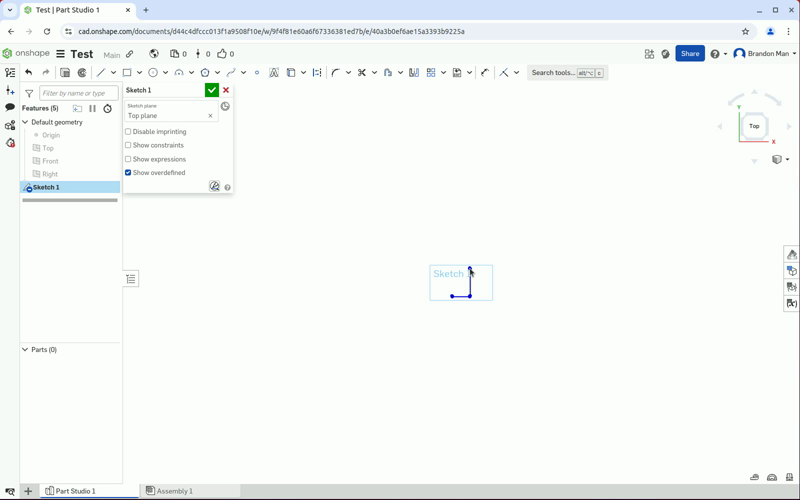
key(l)
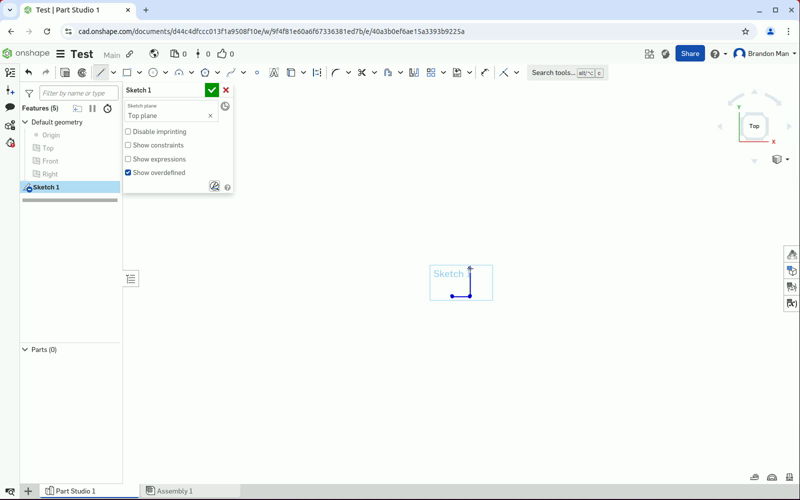
mouse_move(469, 267)
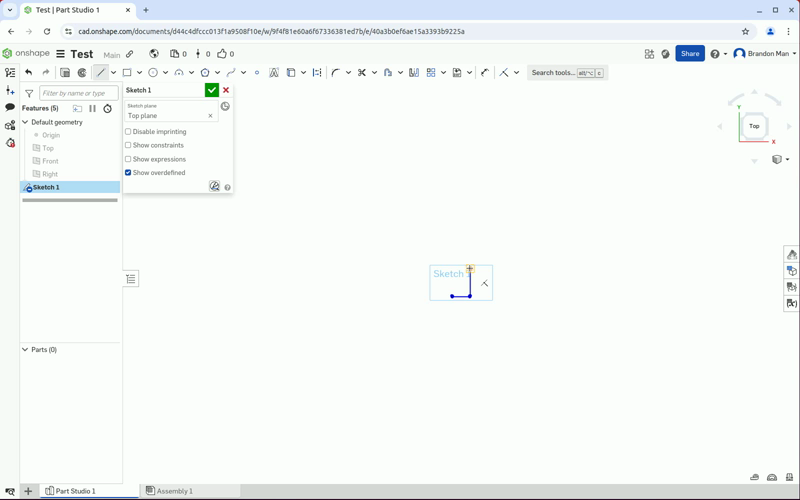
scroll(6)
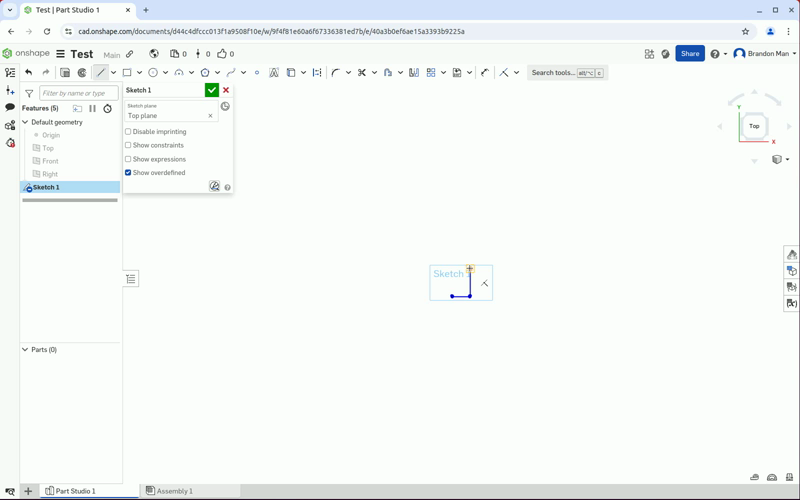
scroll(6)
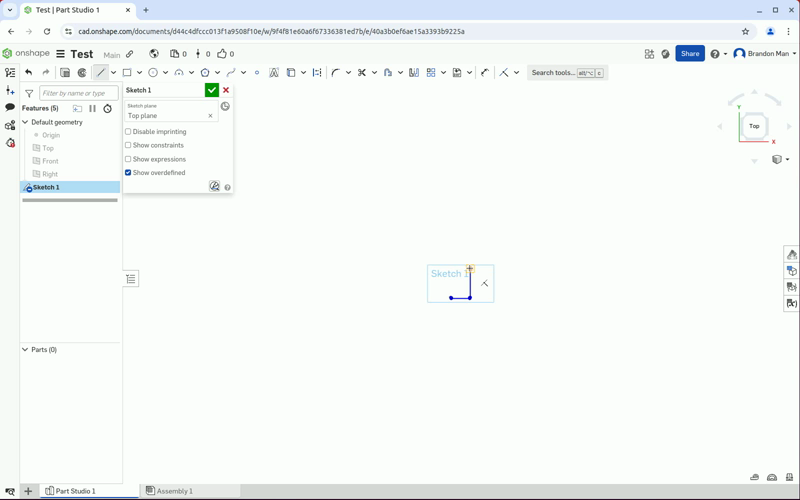
scroll(6)
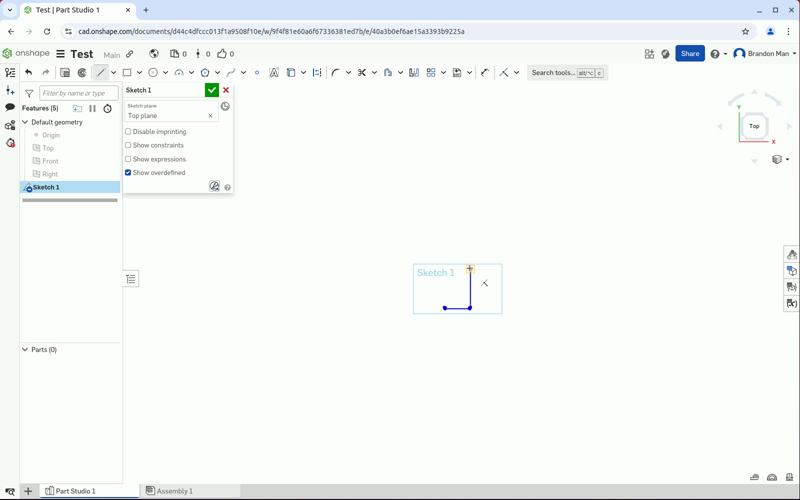
scroll(6)
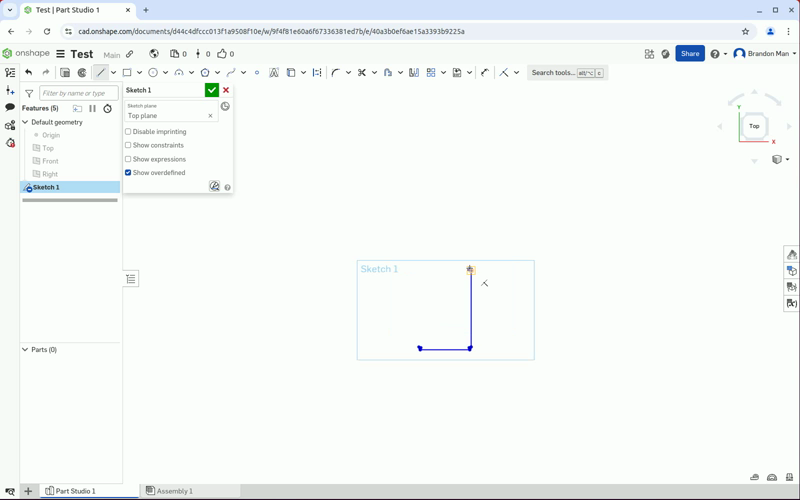
scroll(6)
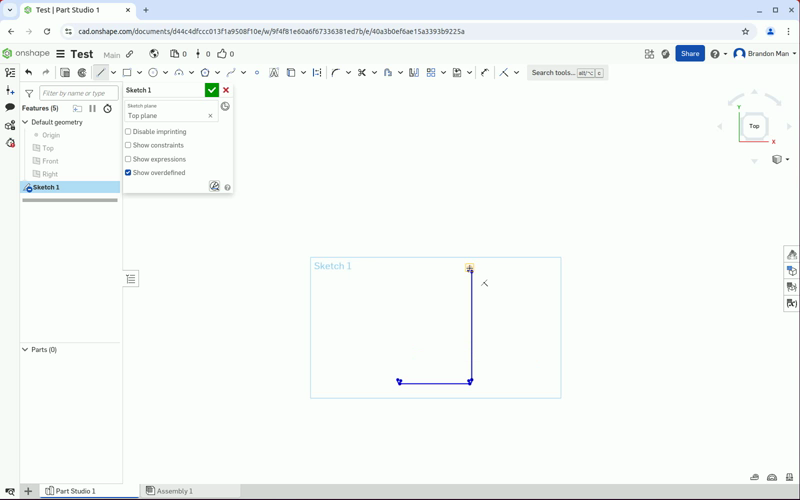
scroll(6)
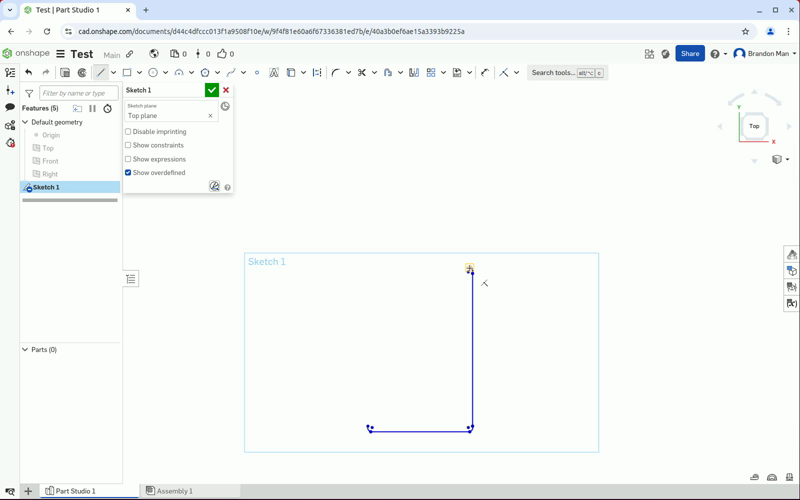
scroll(6)
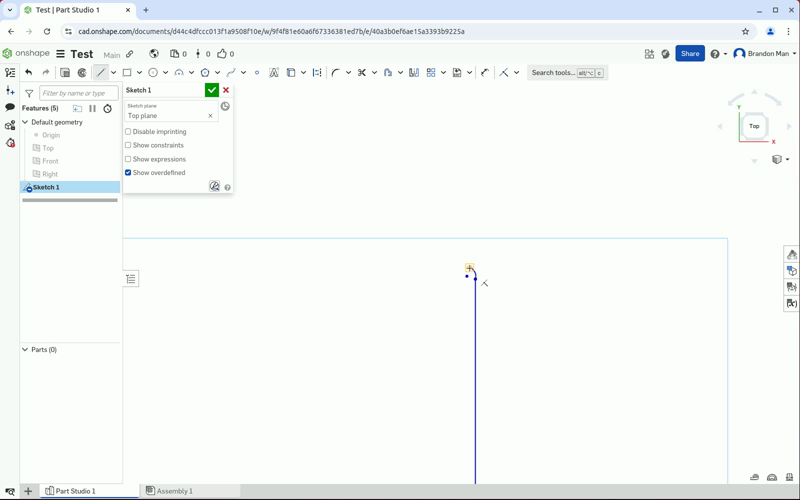
click(469, 267)
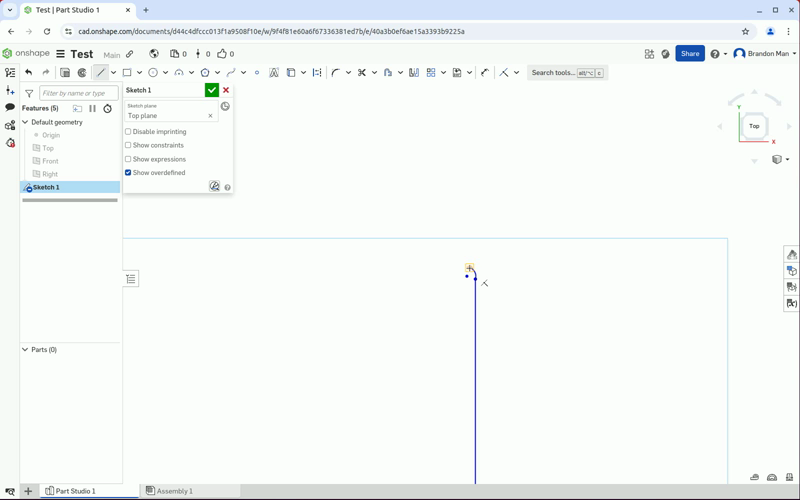
scroll(-6)
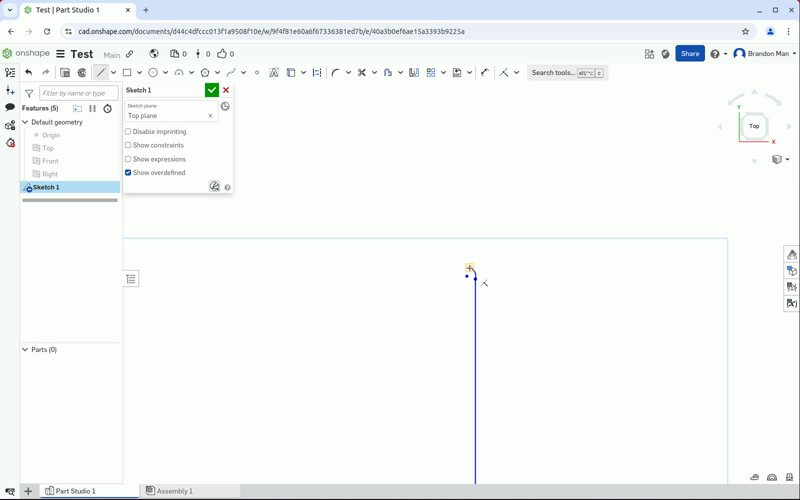
scroll(-6)
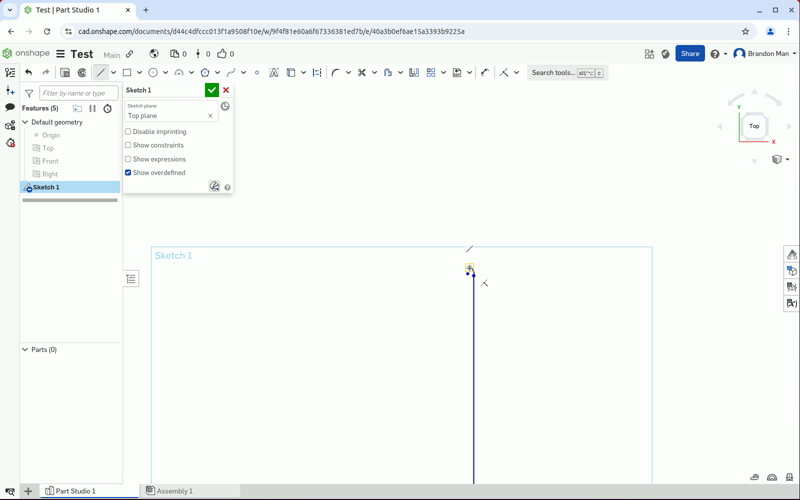
scroll(-6)
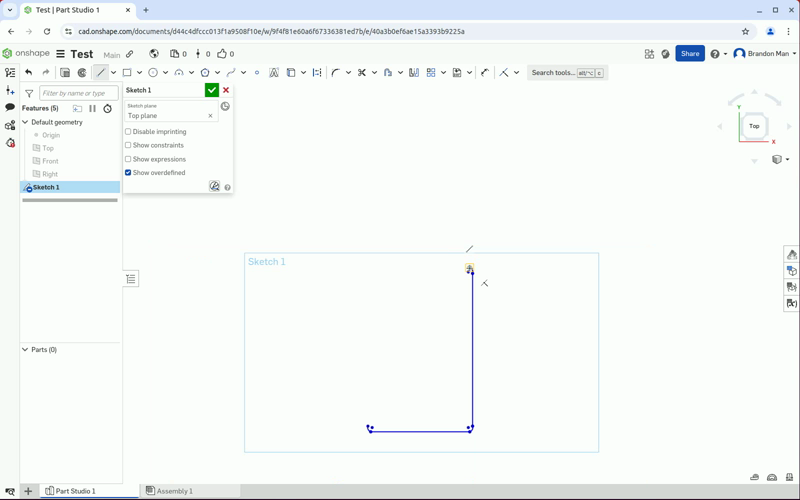
scroll(-6)
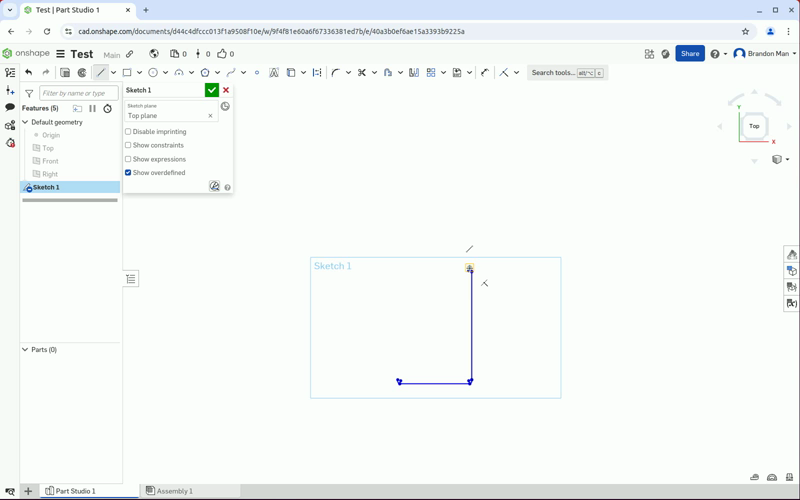
scroll(-6)
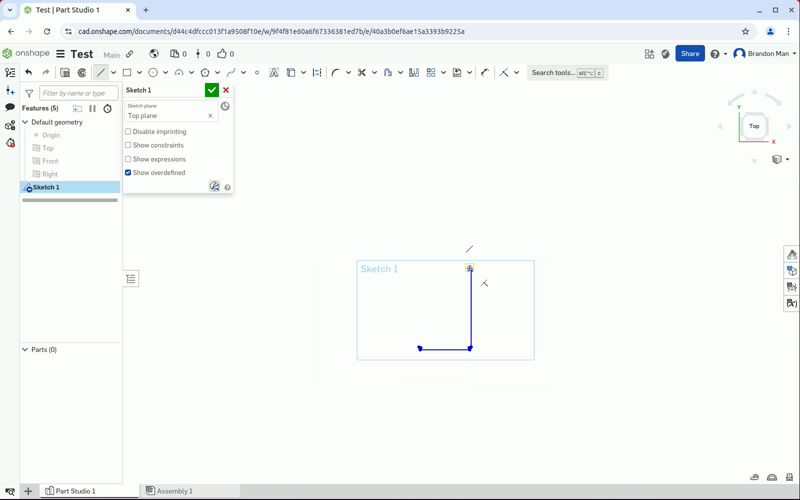
scroll(-6)
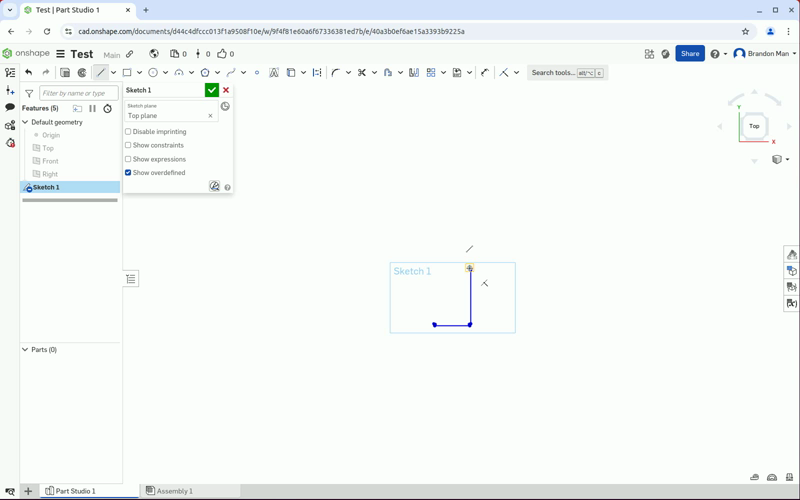
scroll(-6)
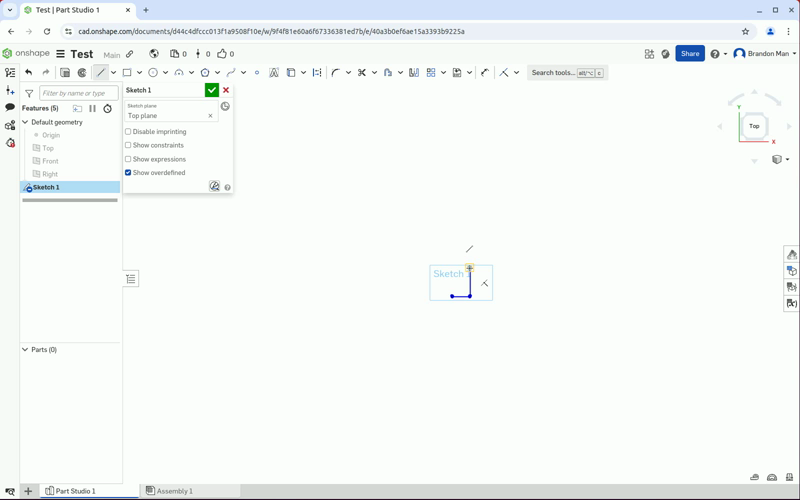
key_down(shift)
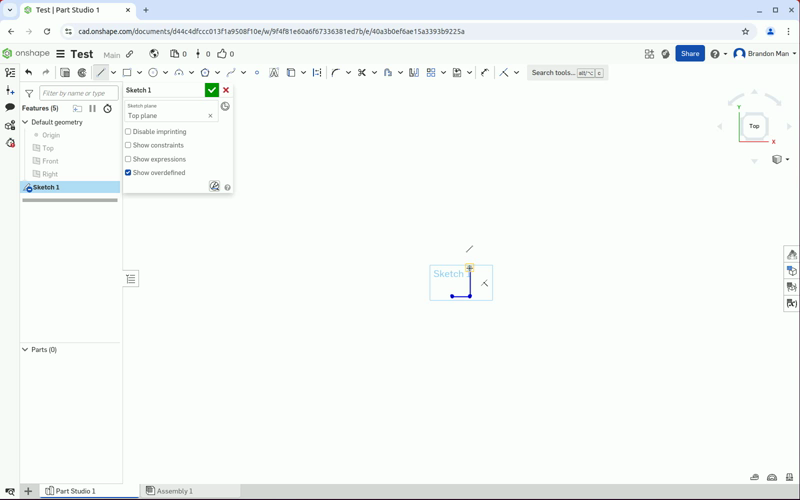
mouse_move(499, 267)
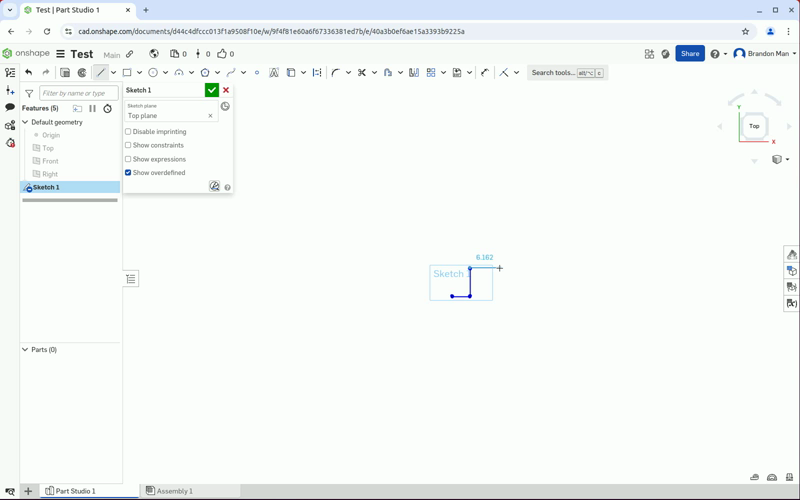
mouse_move(452, 267)
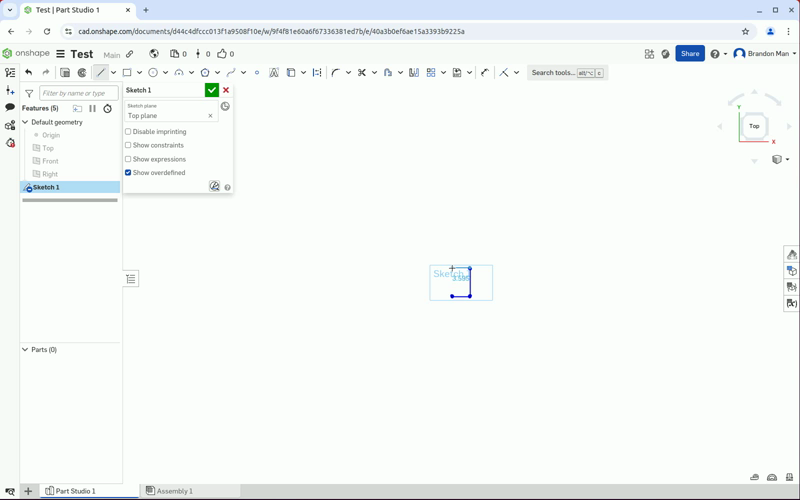
click(452, 267)
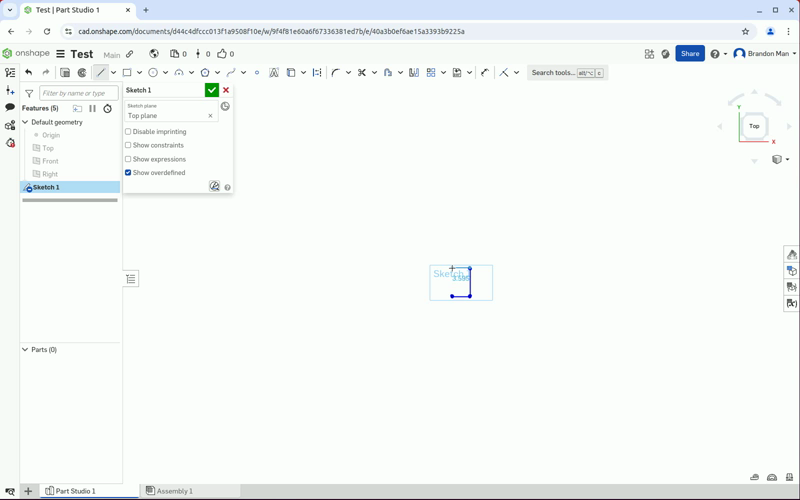
key_up(shift)
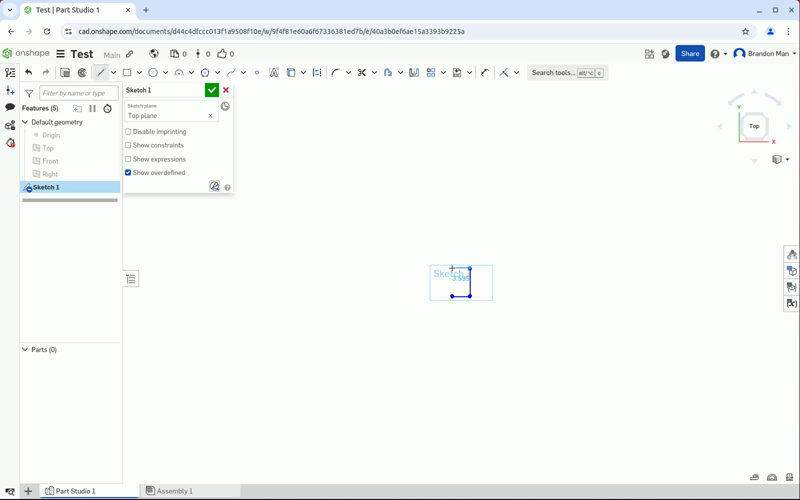
key(esc)
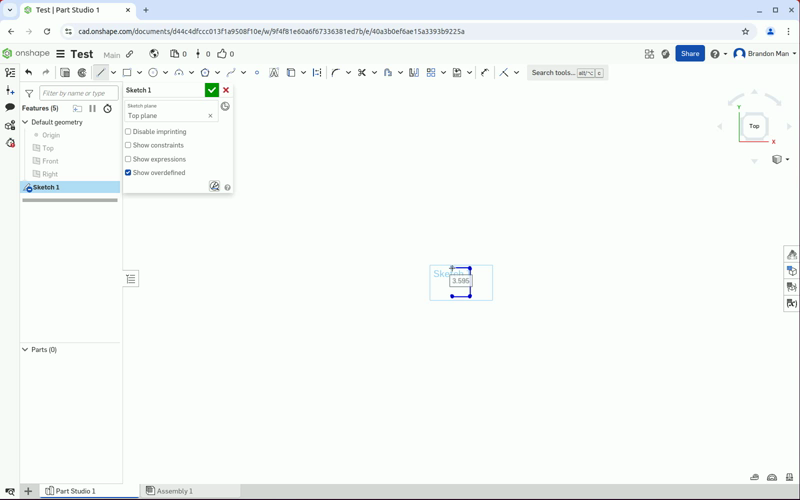
key(a)
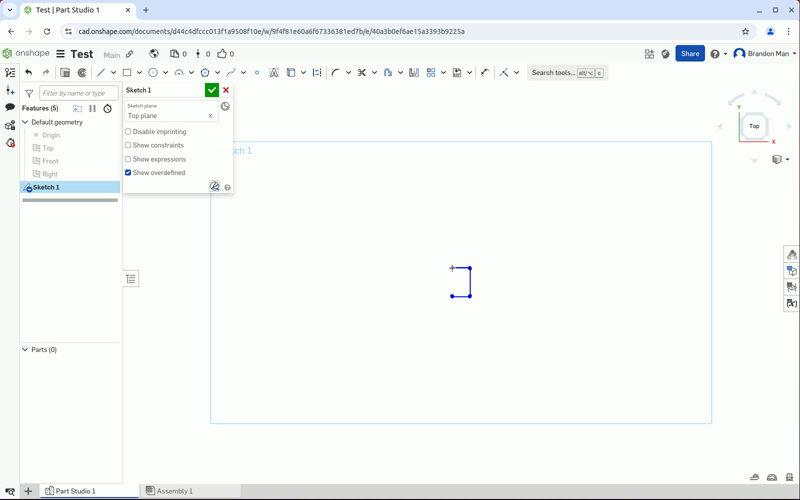
mouse_move(452, 267)
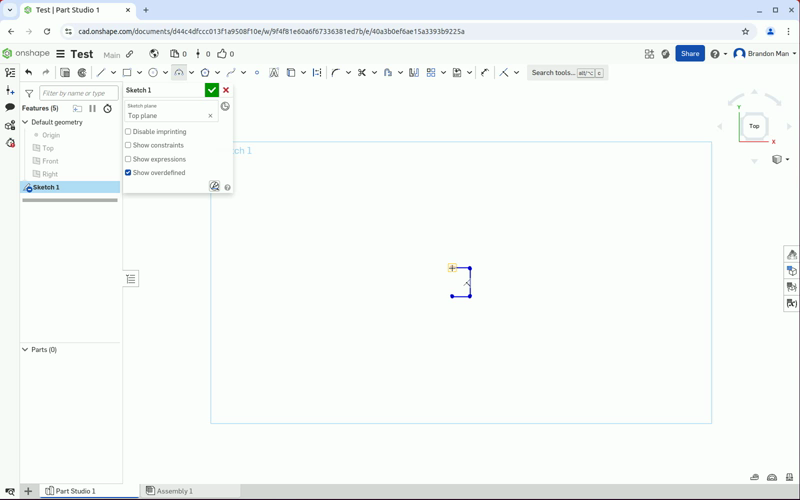
click(452, 267)
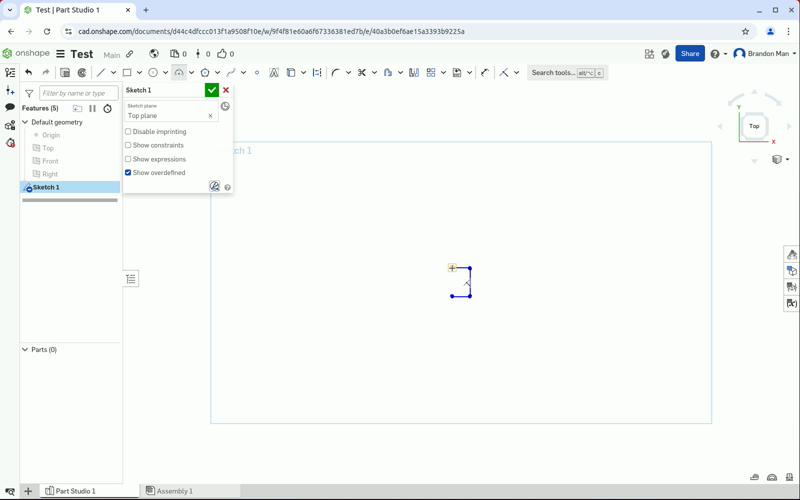
key_down(shift)
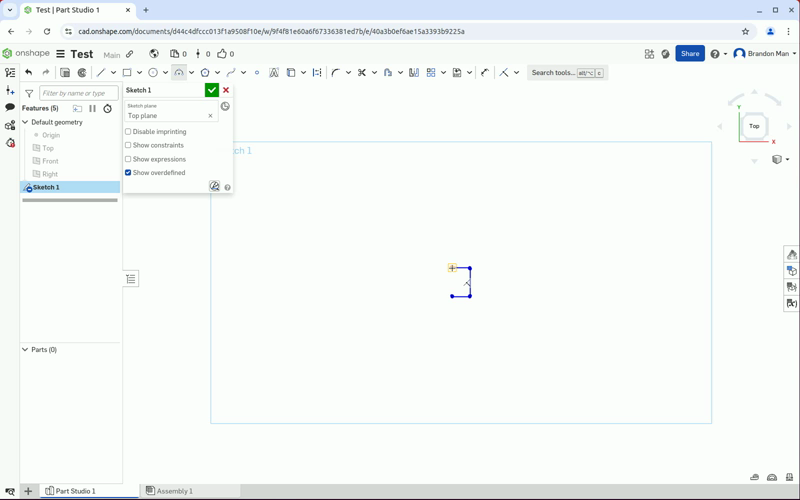
mouse_move(451, 268)
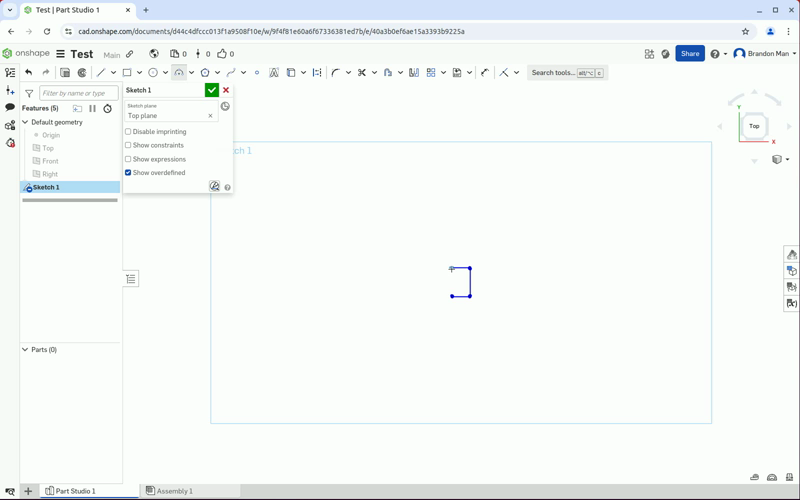
scroll(6)
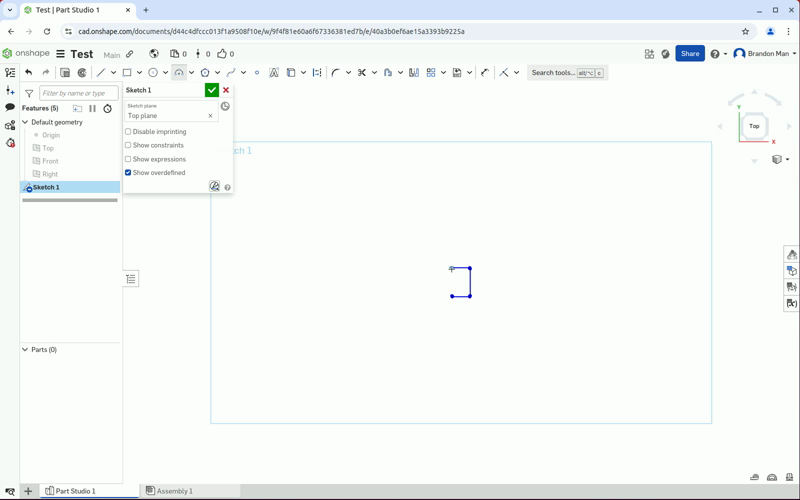
scroll(6)
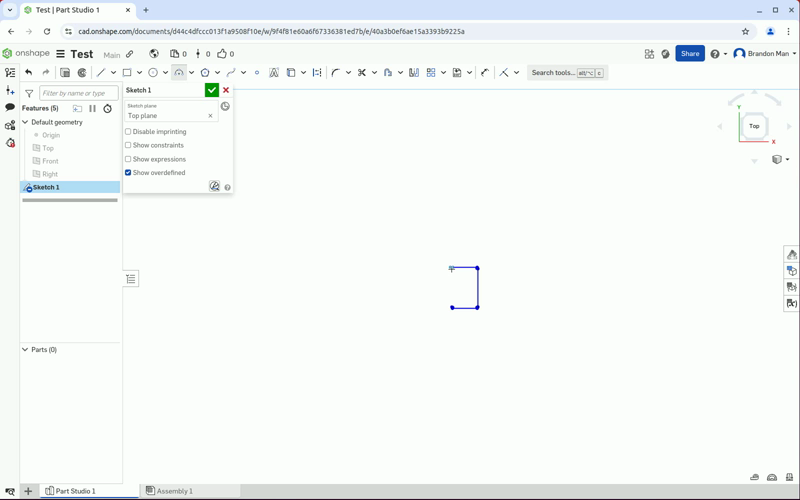
scroll(6)
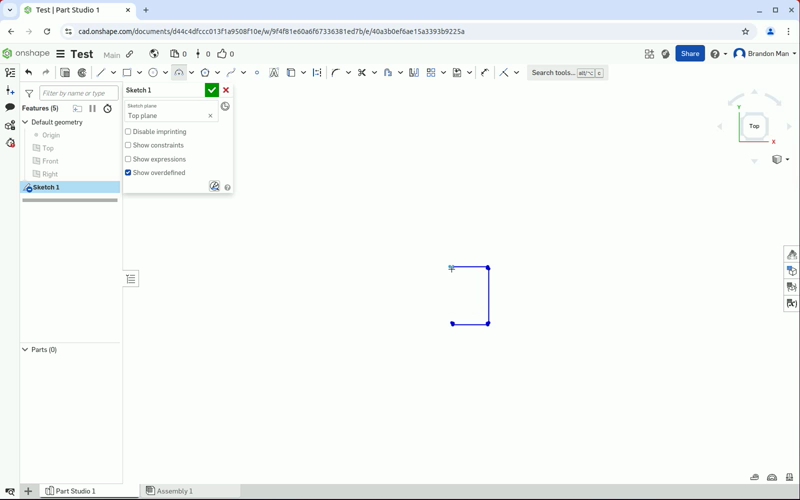
scroll(6)
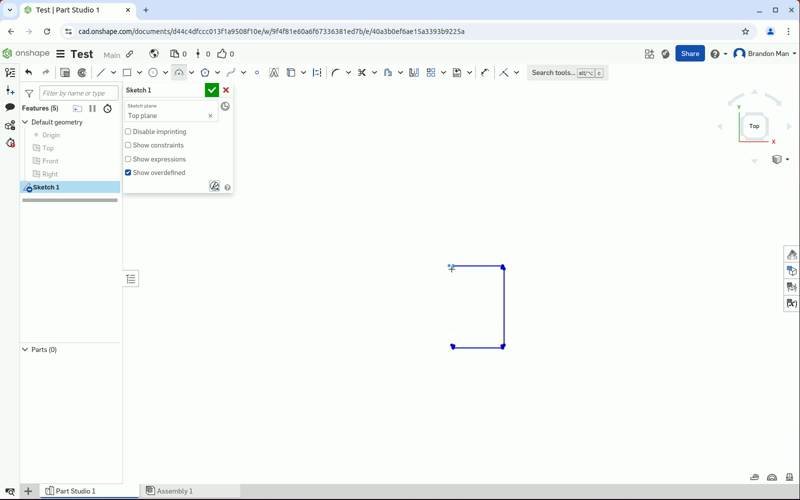
scroll(6)
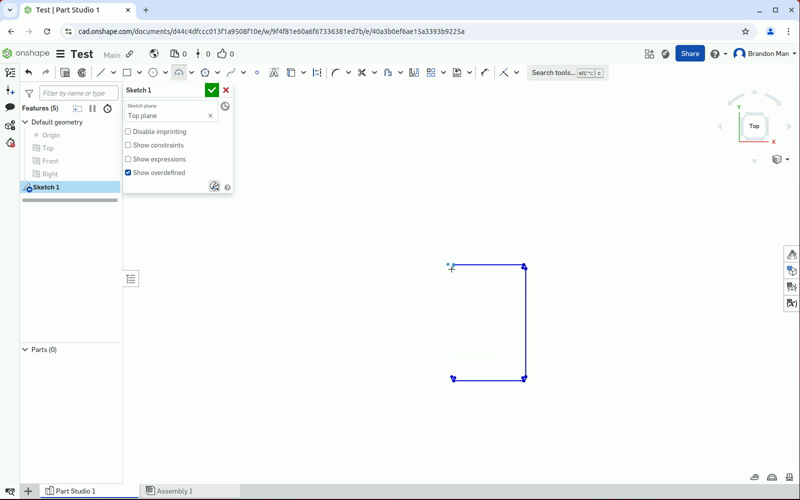
scroll(6)
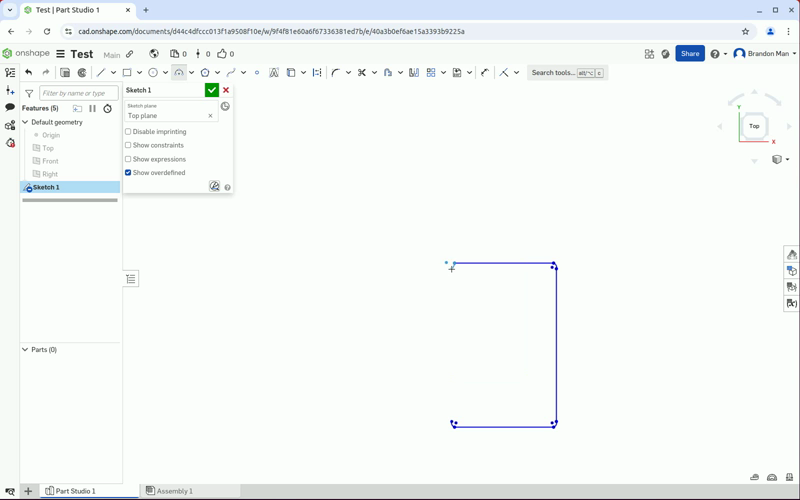
scroll(6)
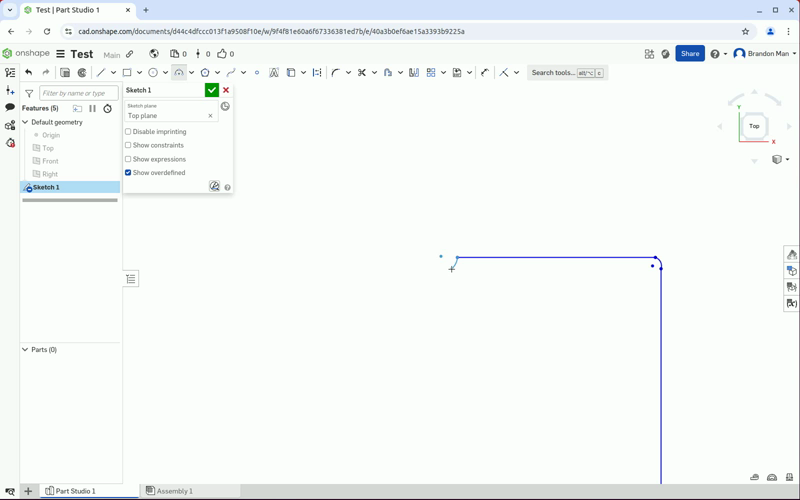
click(451, 268)
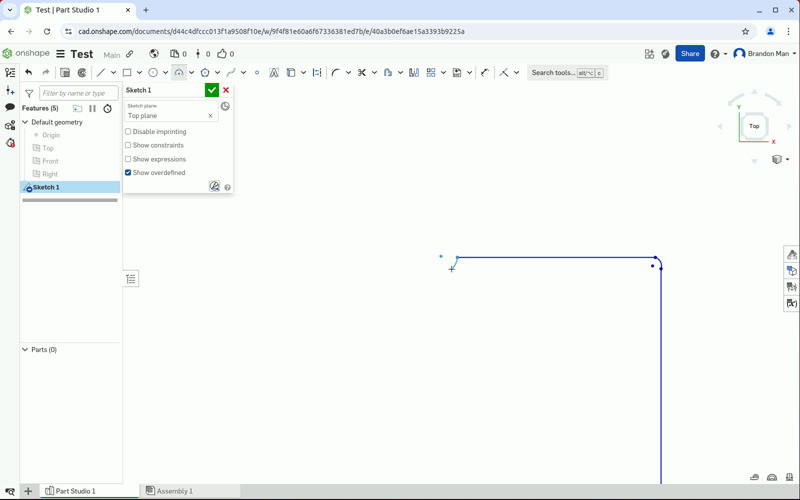
scroll(-6)
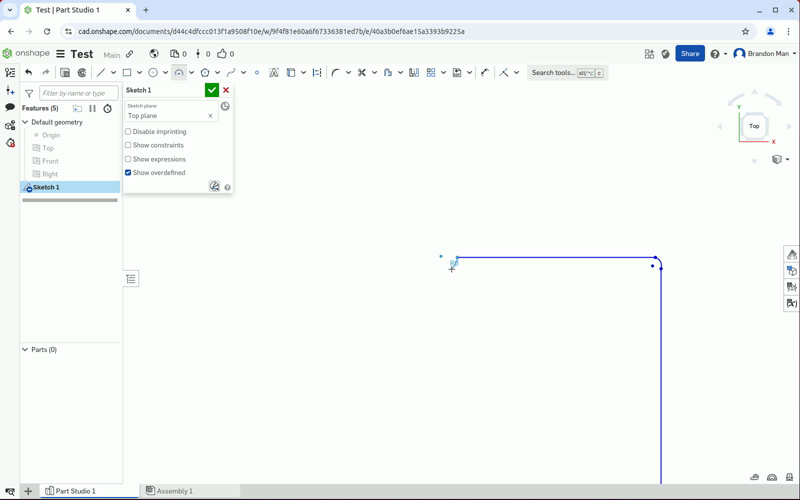
scroll(-6)
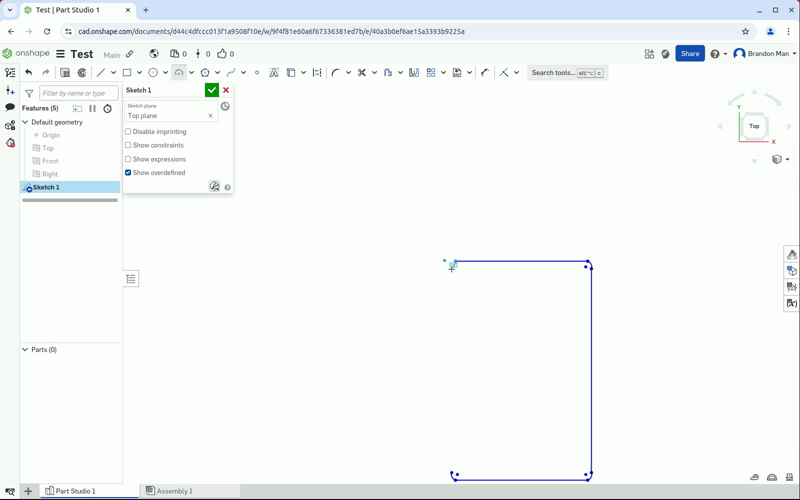
scroll(-6)
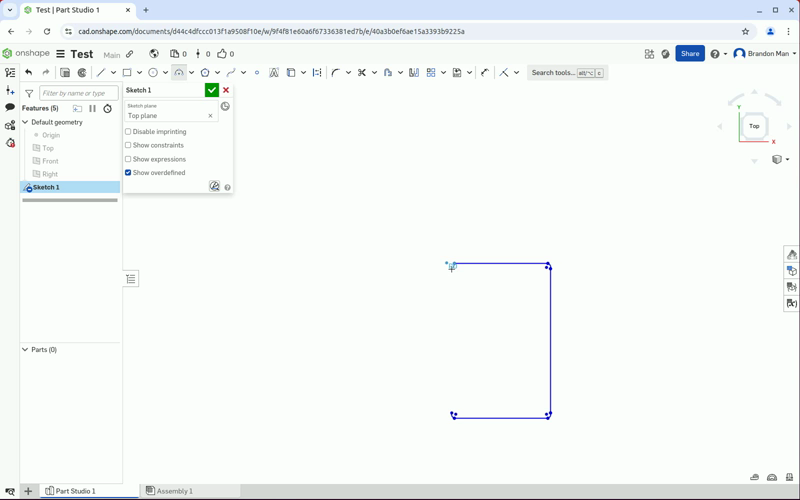
scroll(-6)
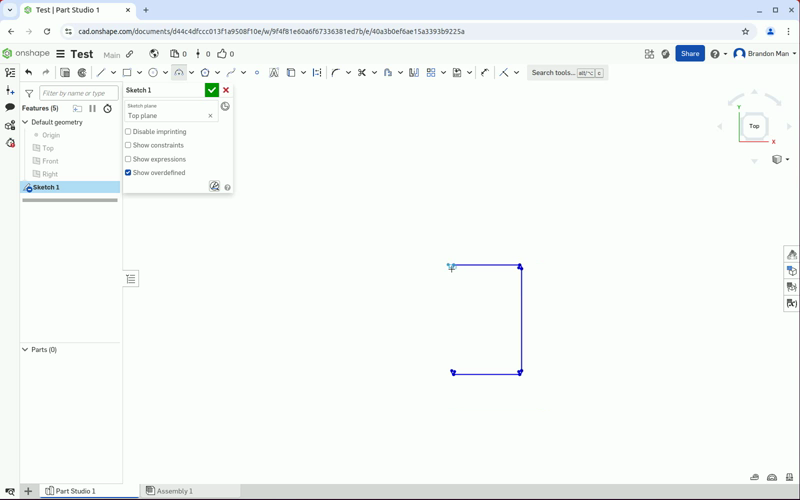
scroll(-6)
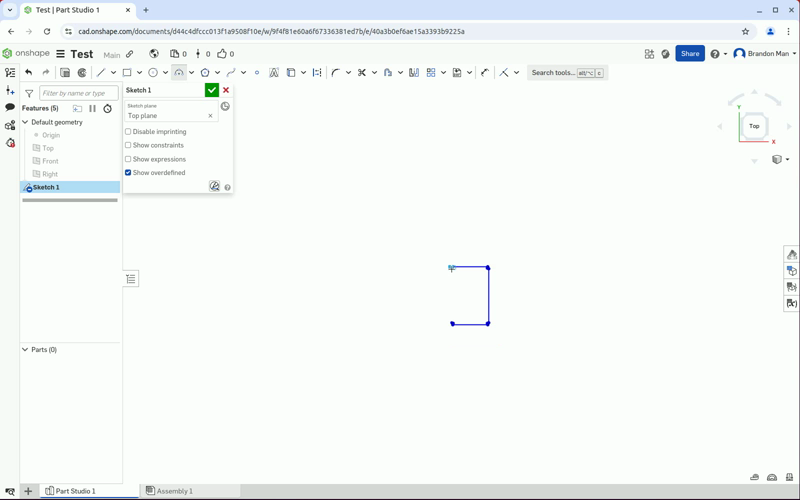
scroll(-6)
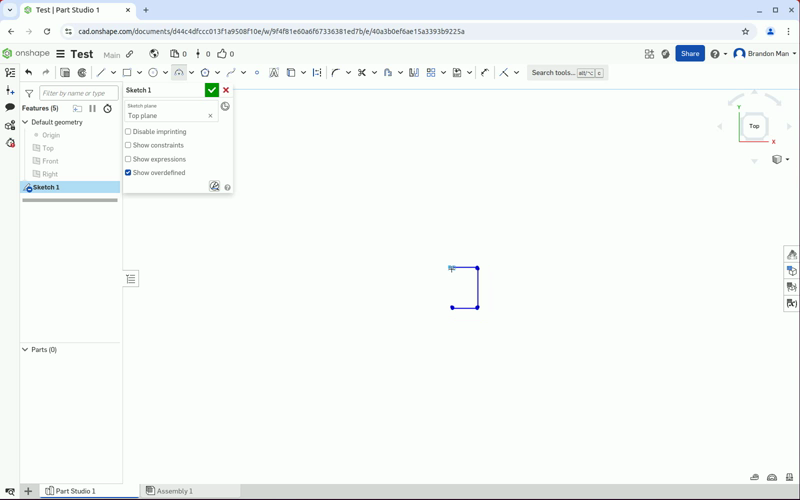
scroll(-6)
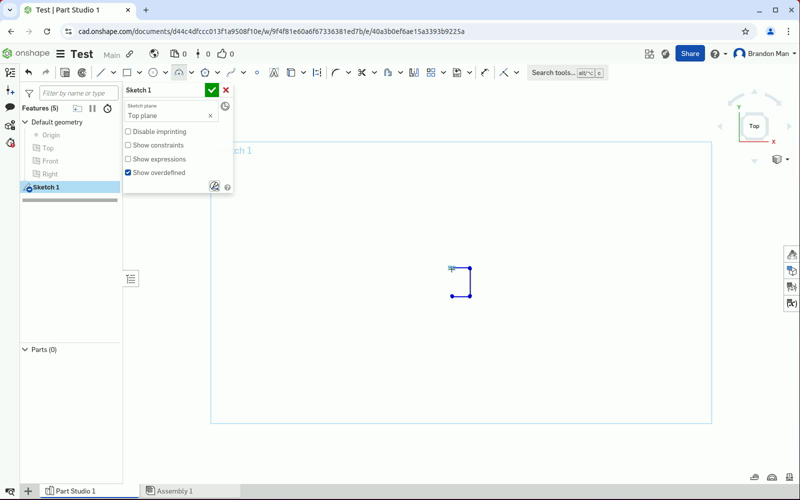
mouse_move(451, 268)
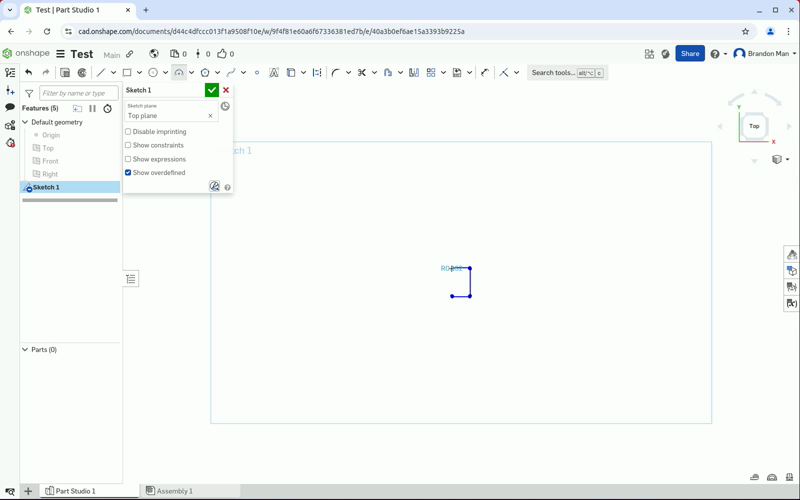
scroll(6)
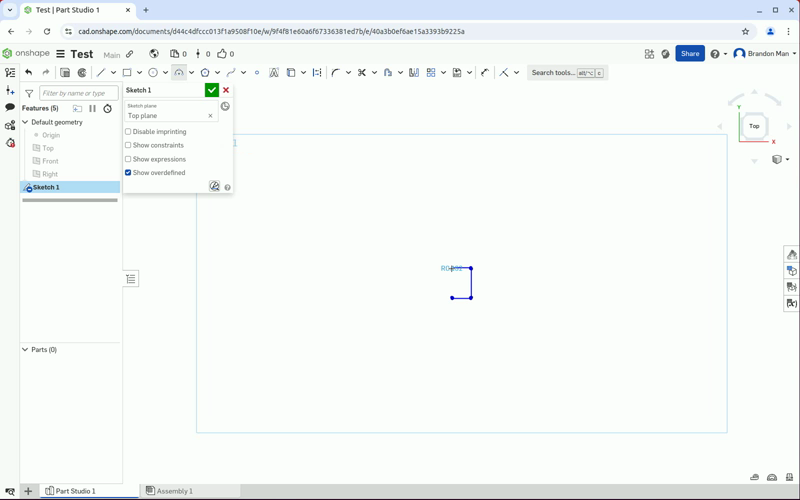
scroll(6)
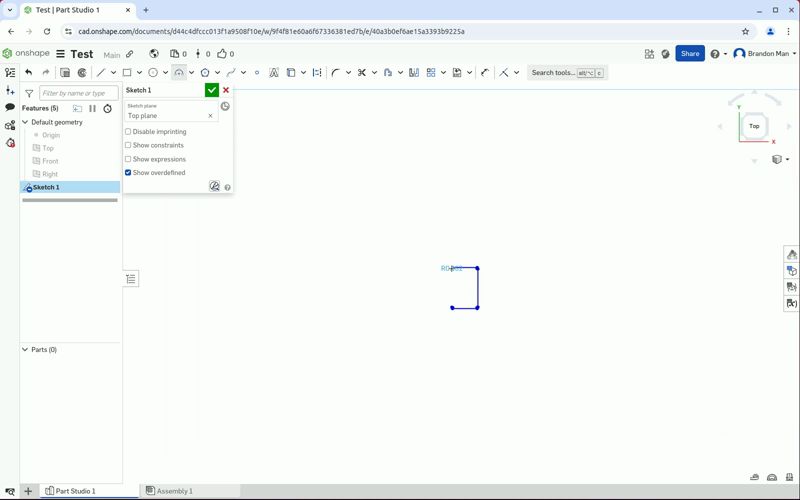
scroll(6)
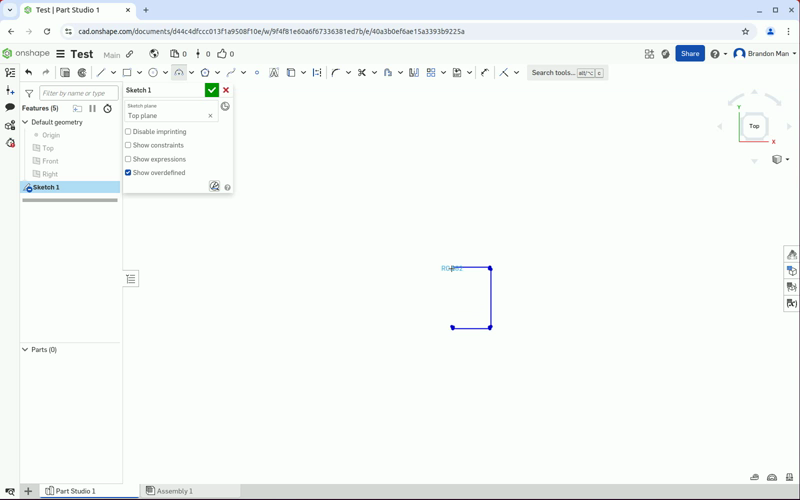
scroll(6)
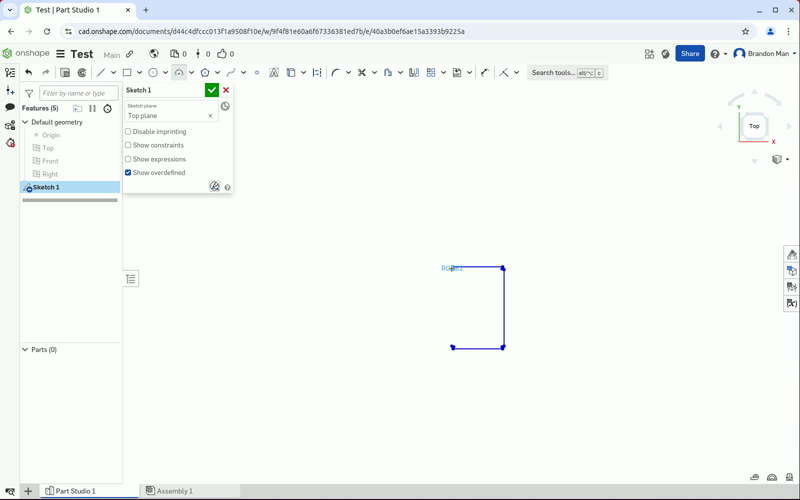
scroll(6)
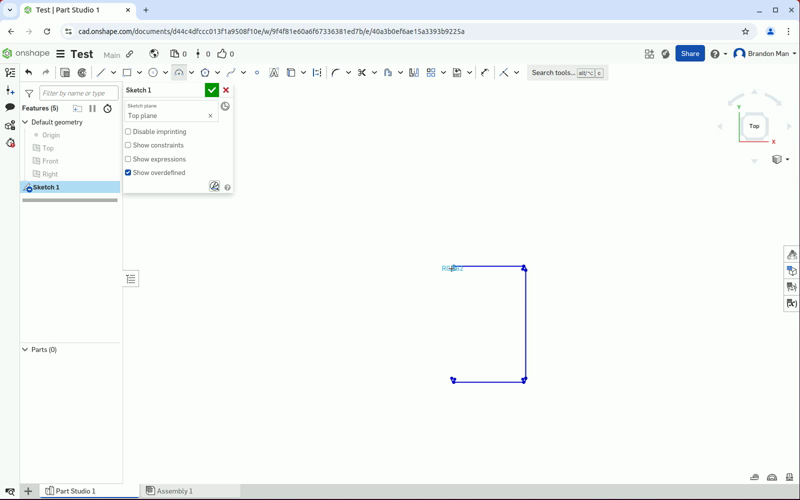
scroll(6)
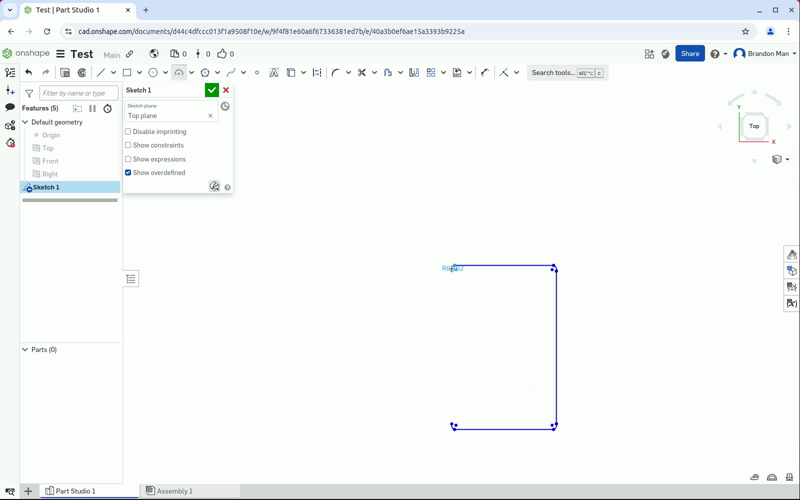
scroll(6)
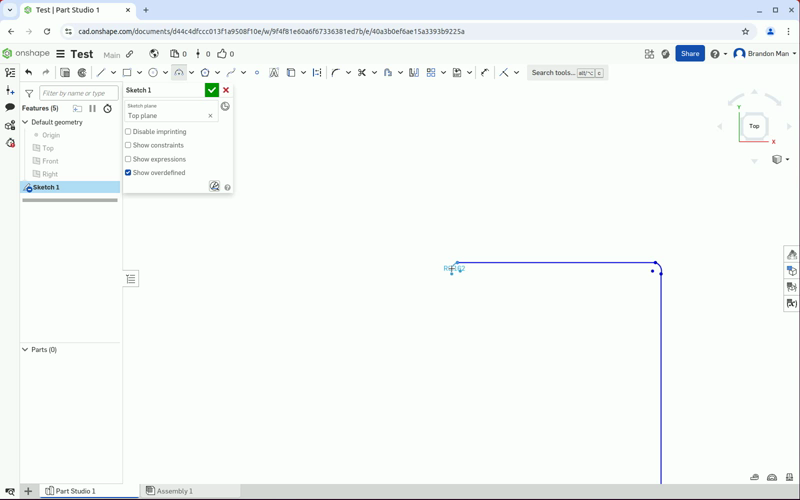
click(451, 268)
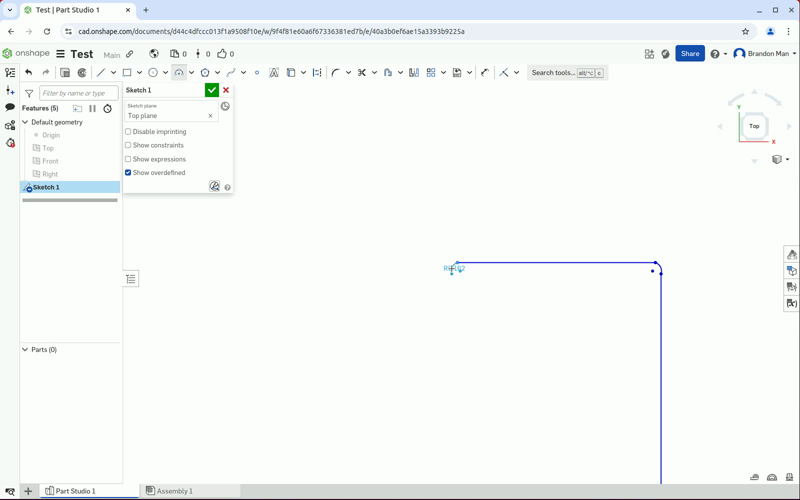
scroll(-6)
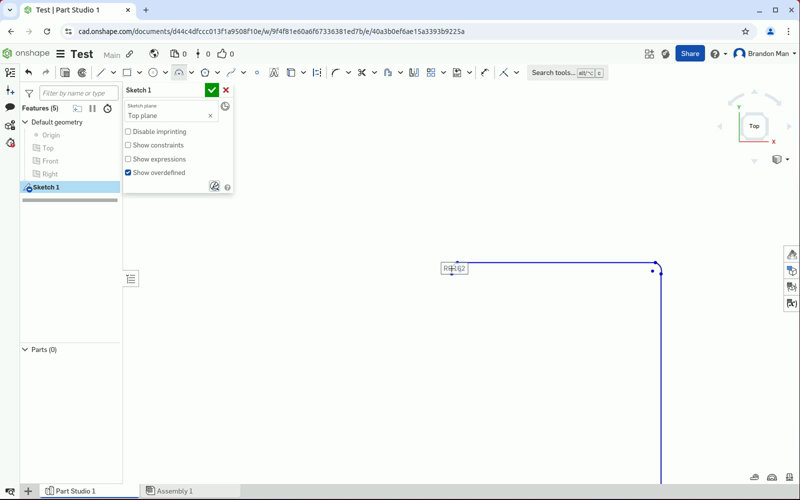
scroll(-6)
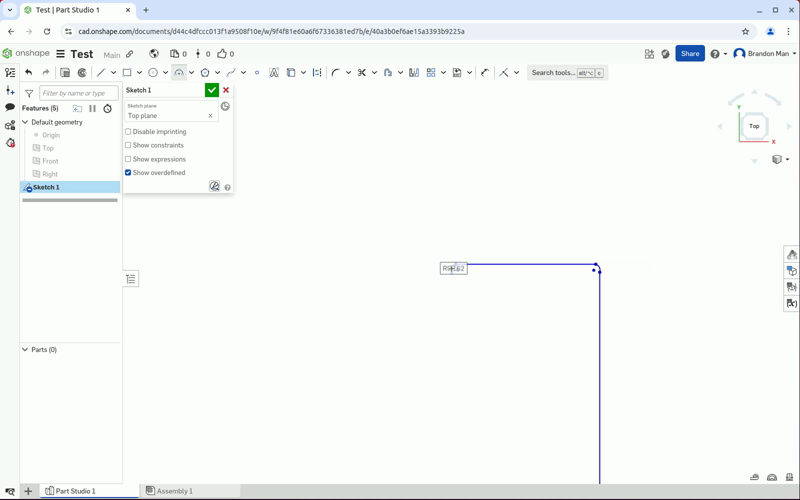
scroll(-6)
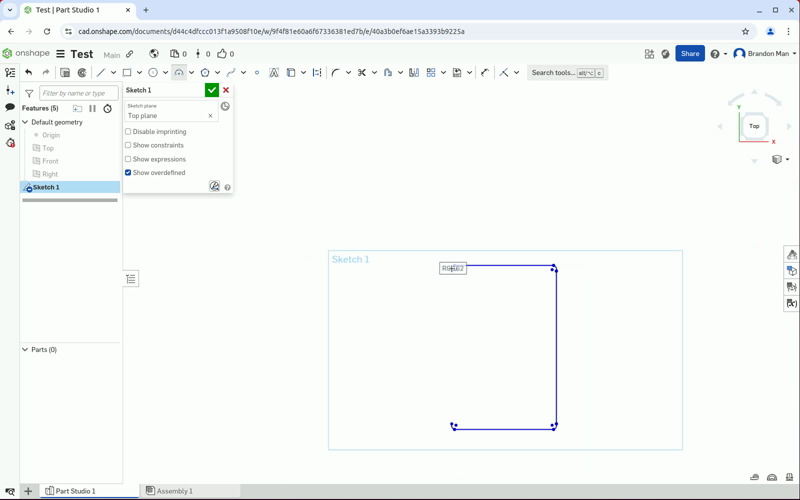
scroll(-6)
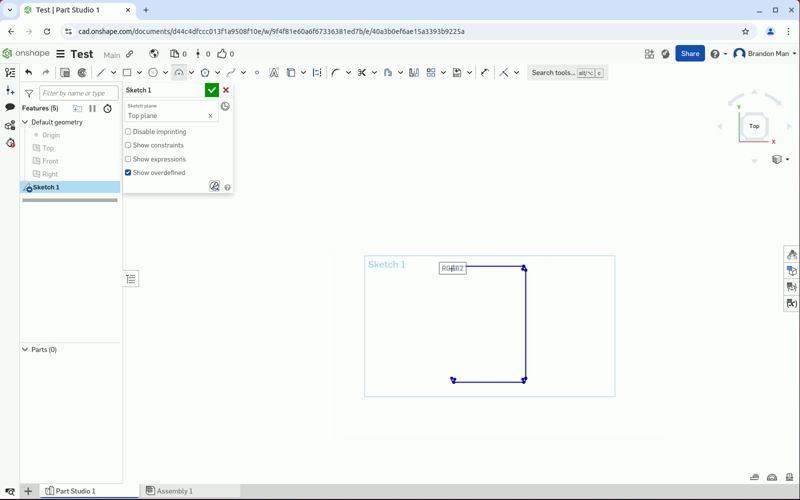
scroll(-6)
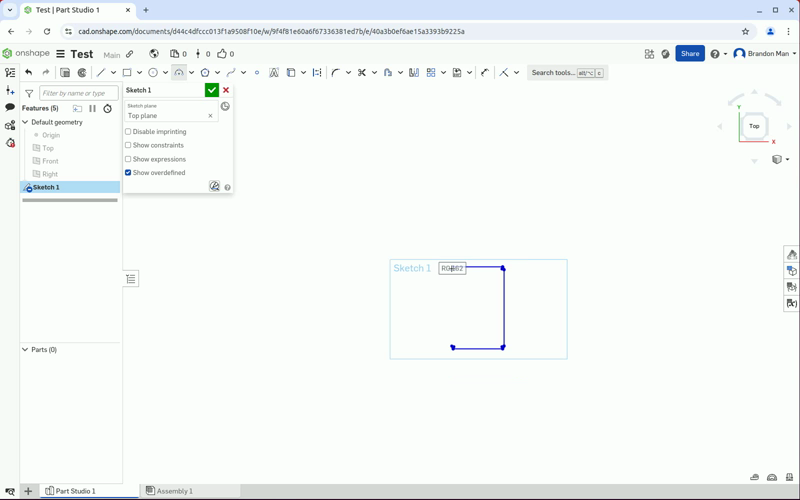
scroll(-6)
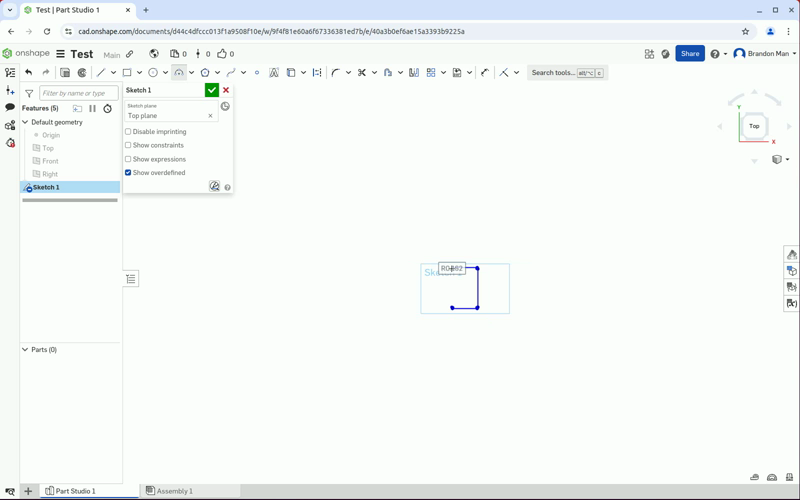
scroll(-6)
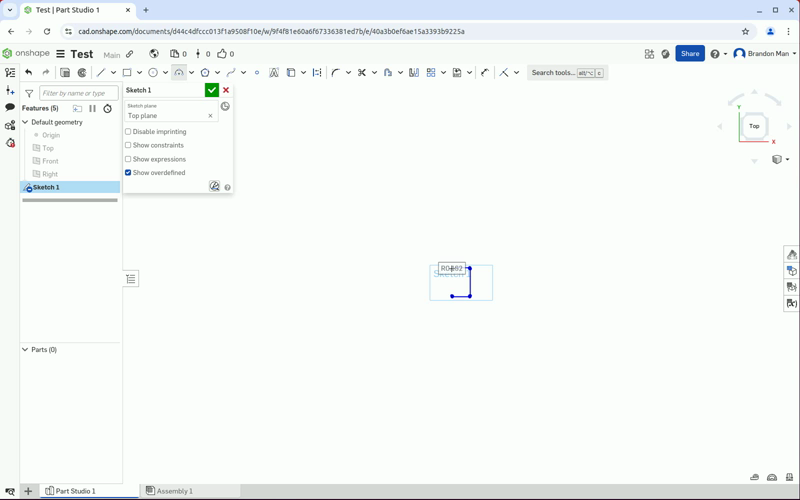
key_up(shift)
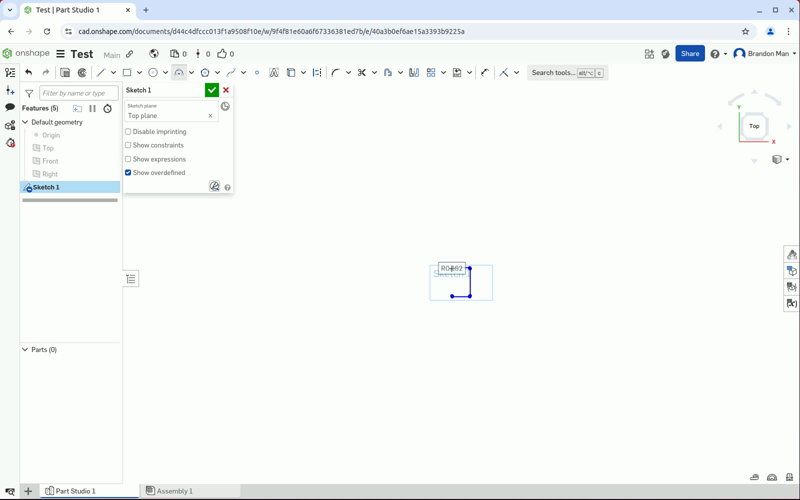
key(esc)
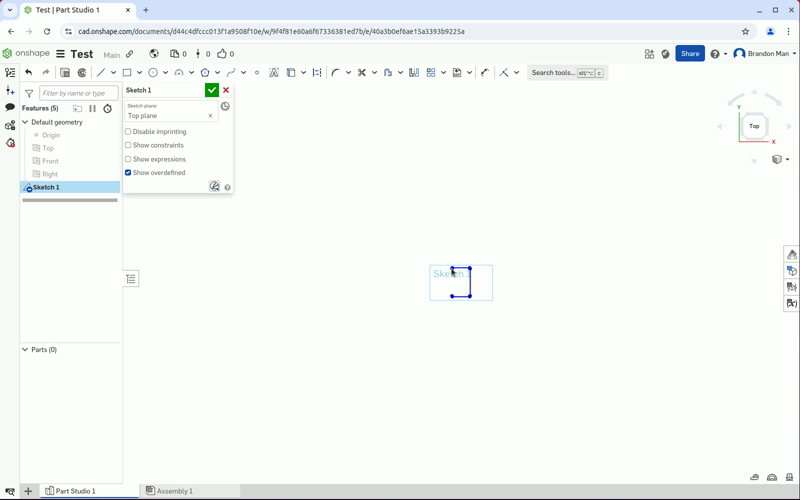
key(l)
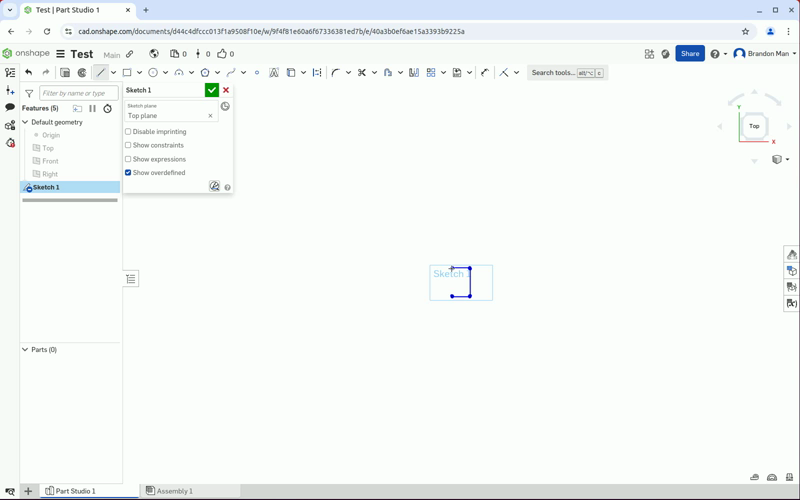
mouse_move(451, 268)
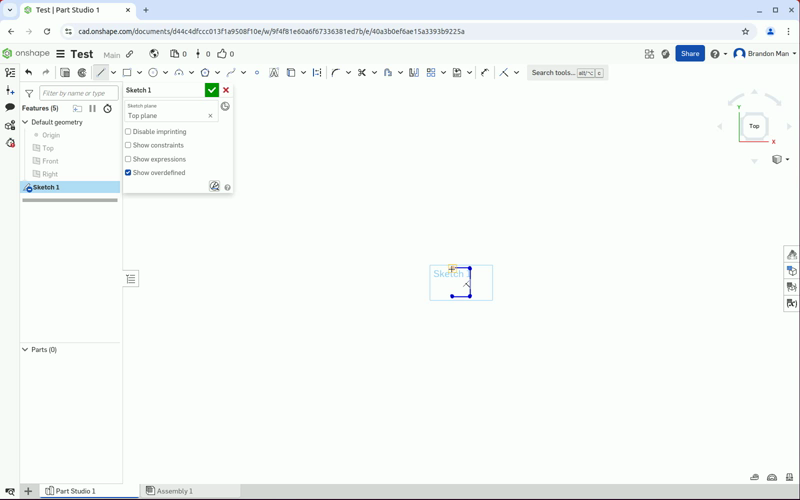
scroll(6)
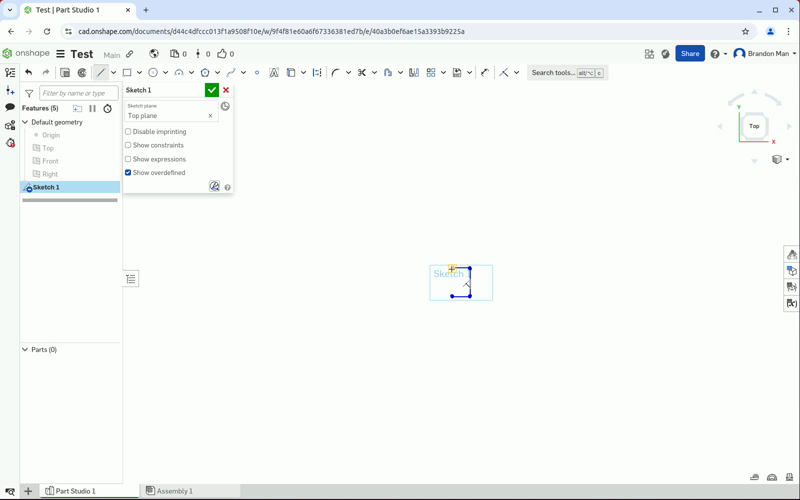
scroll(6)
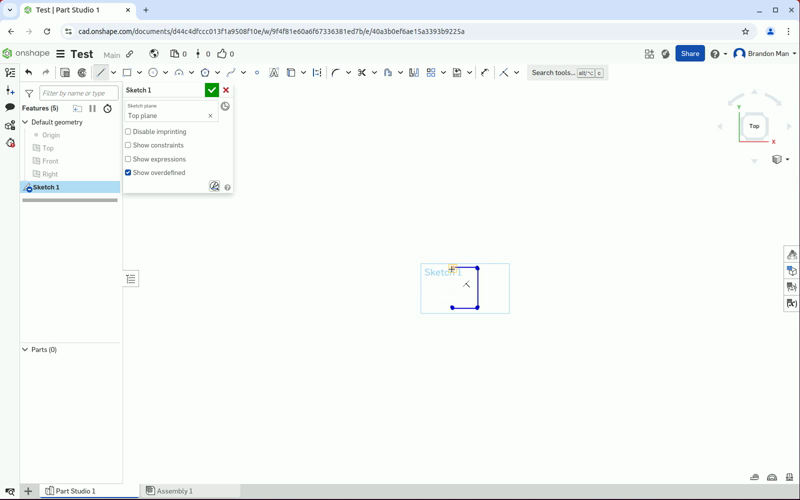
scroll(6)
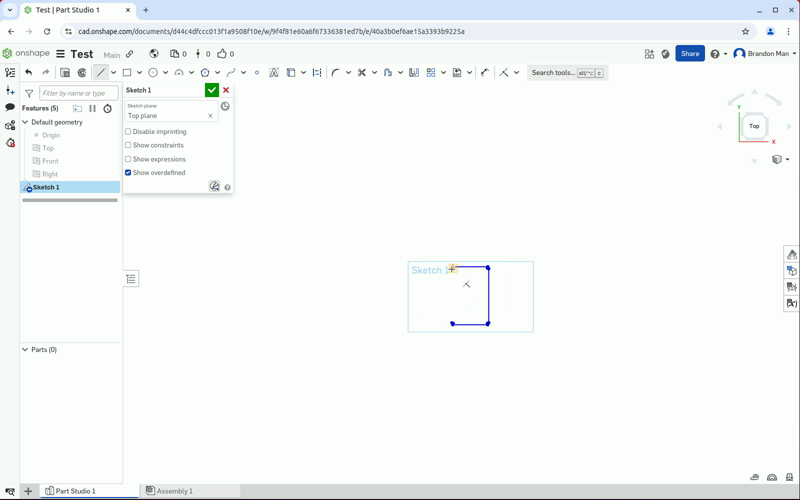
scroll(6)
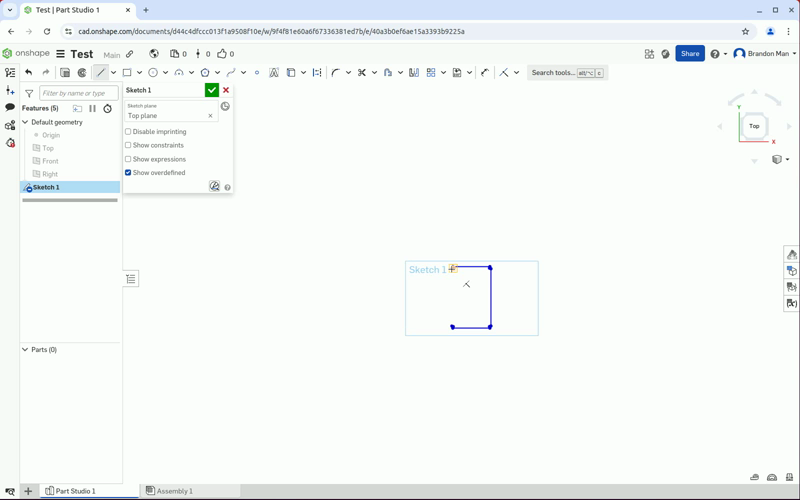
scroll(6)
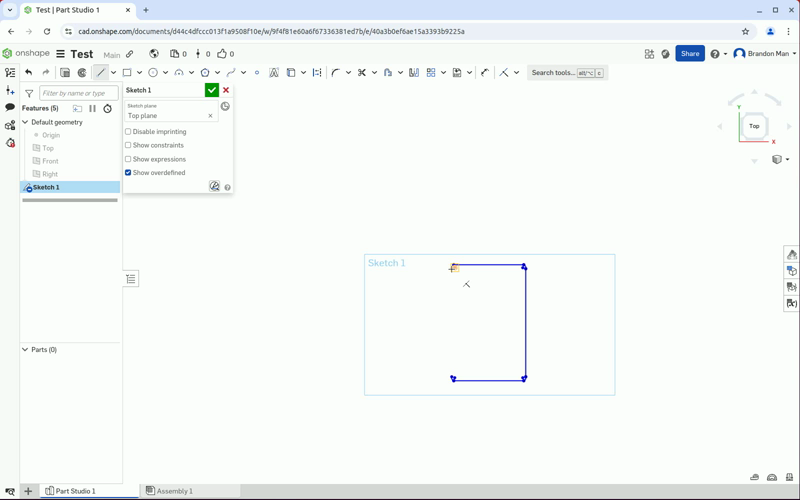
scroll(6)
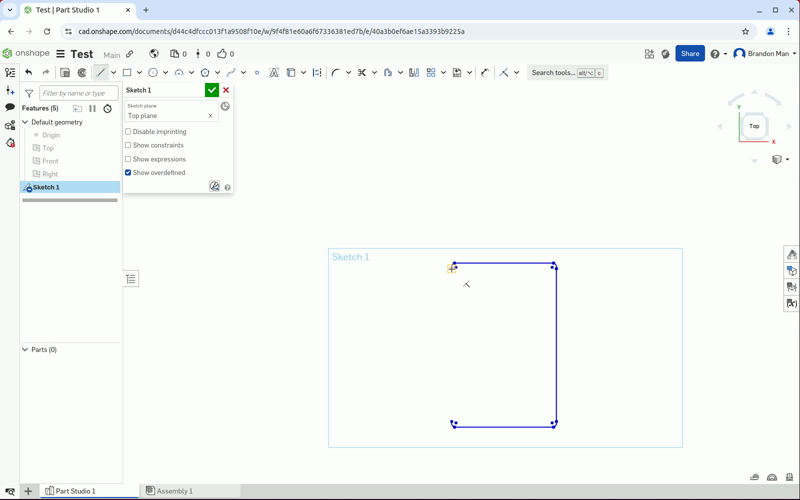
scroll(6)
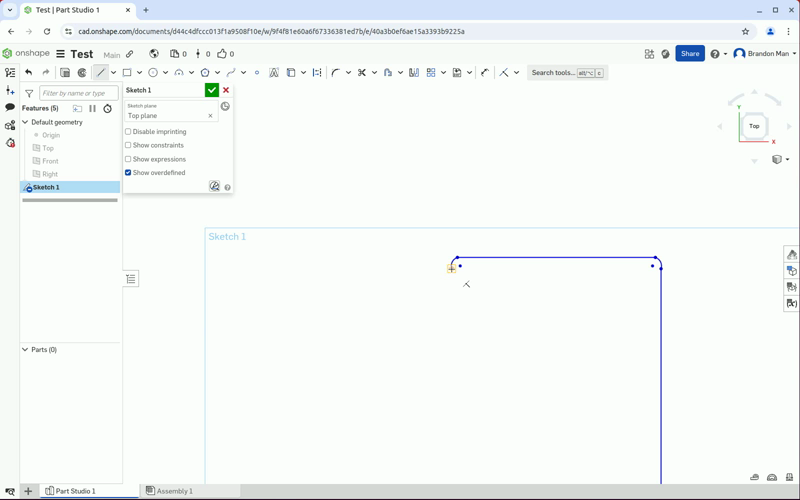
click(451, 268)
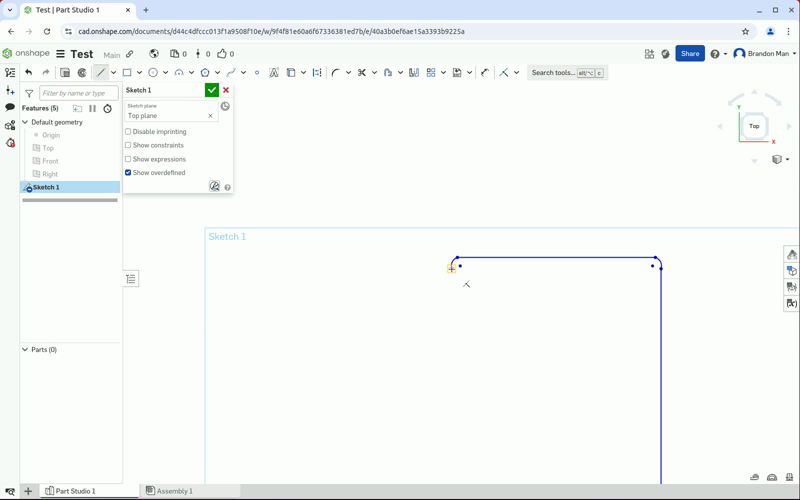
scroll(-6)
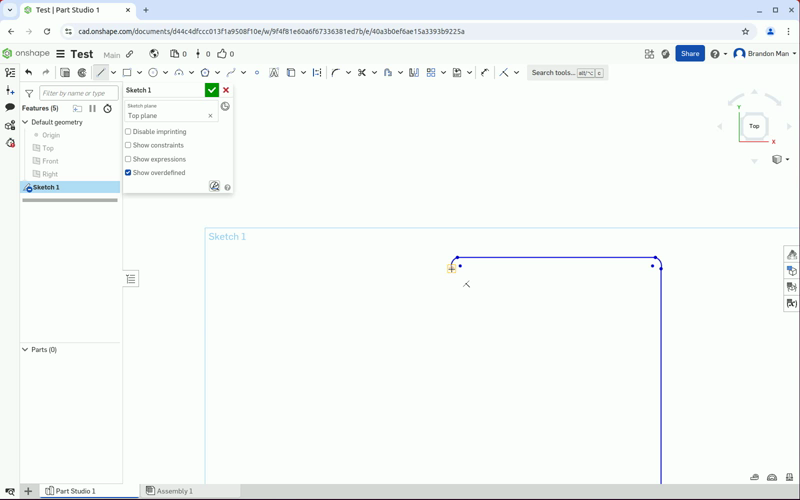
scroll(-6)
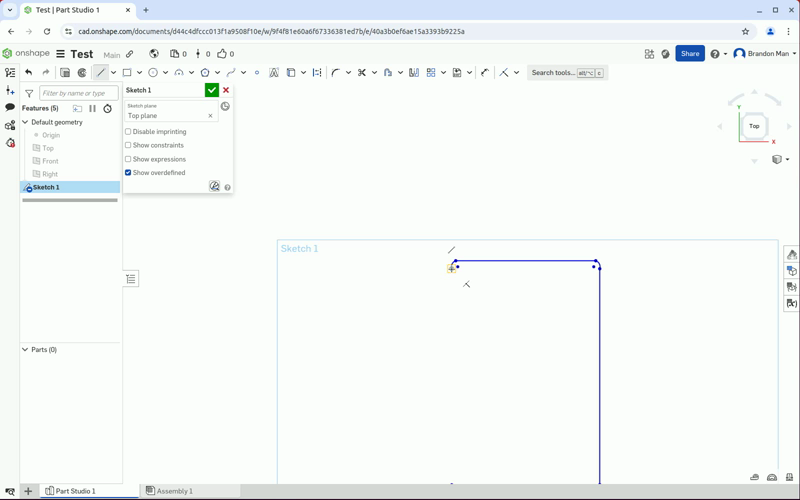
scroll(-6)
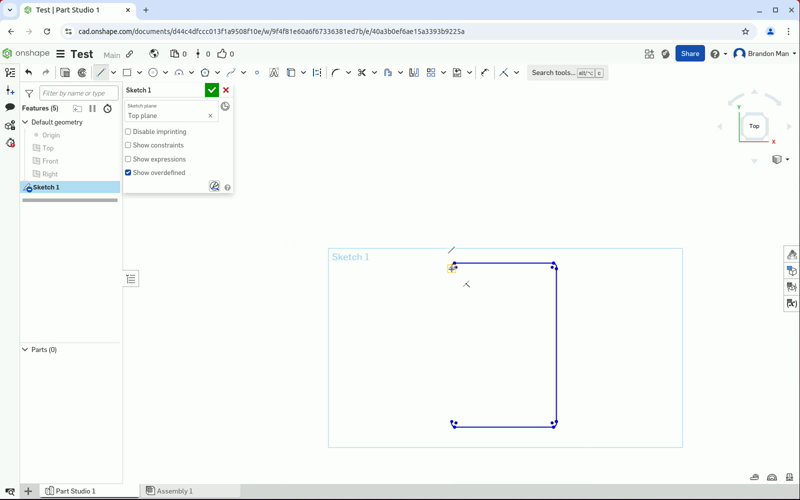
scroll(-6)
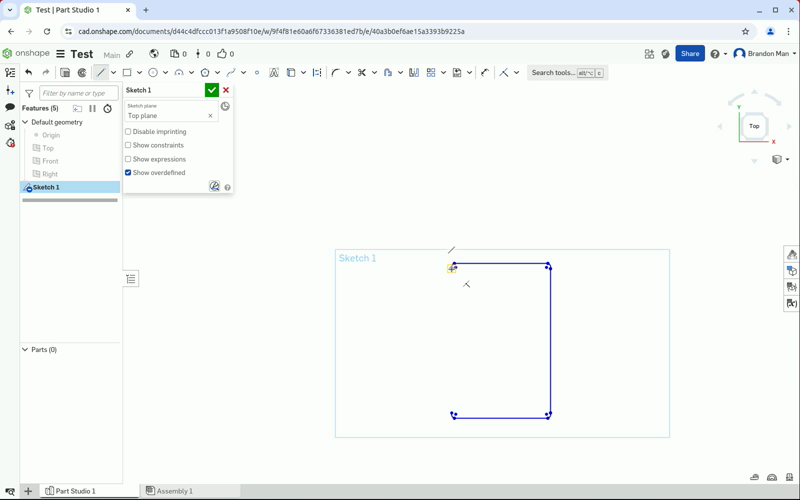
scroll(-6)
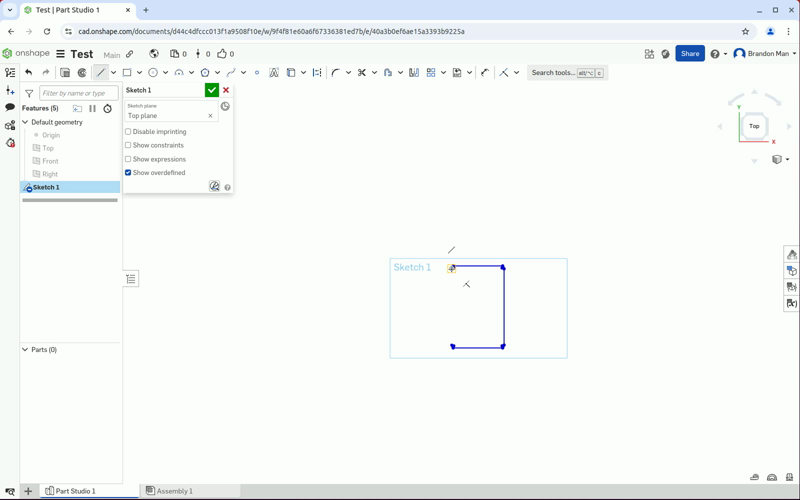
scroll(-6)
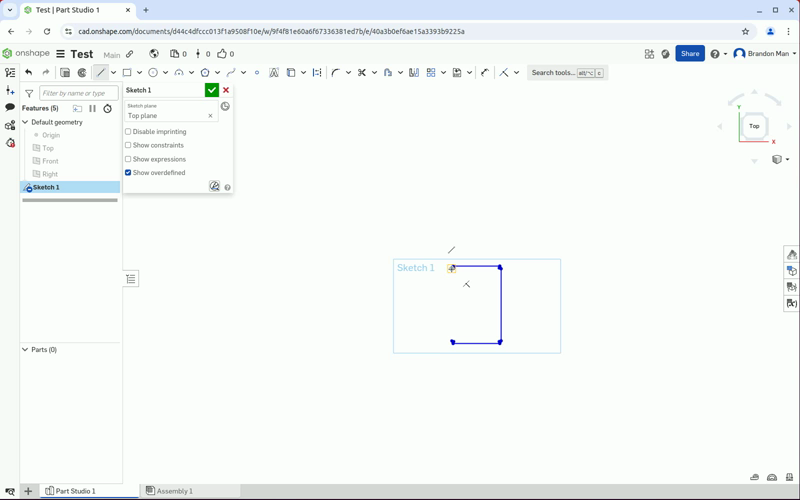
scroll(-6)
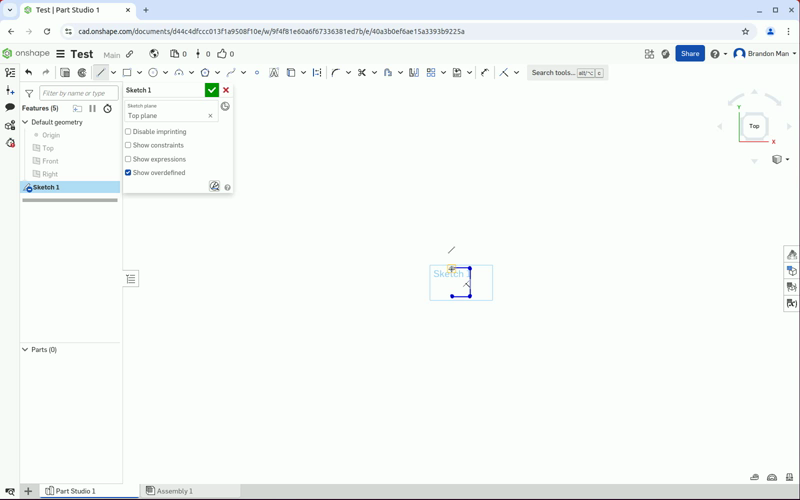
mouse_move(481, 268)
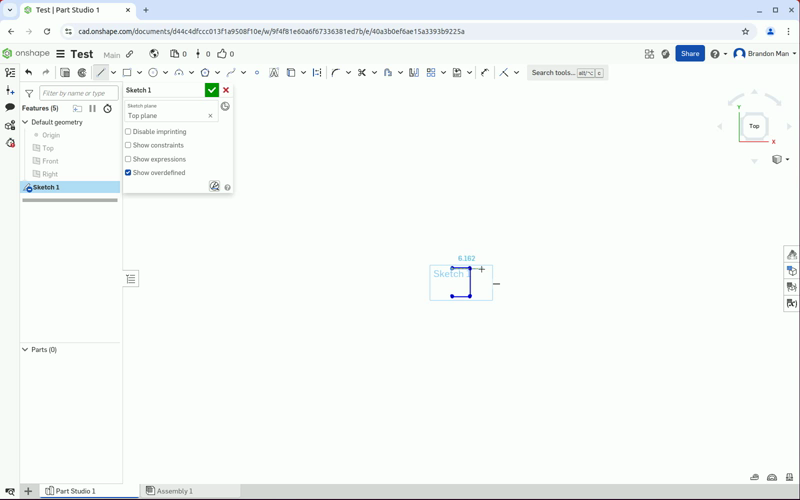
key_down(shift)
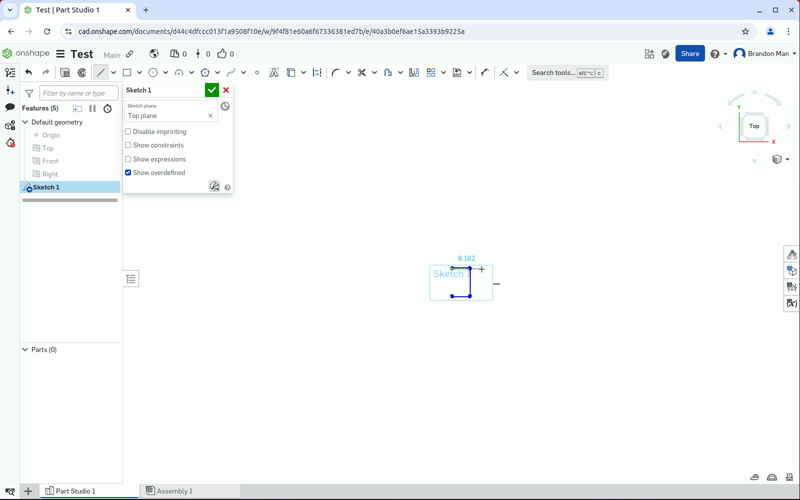
mouse_move(451, 295)
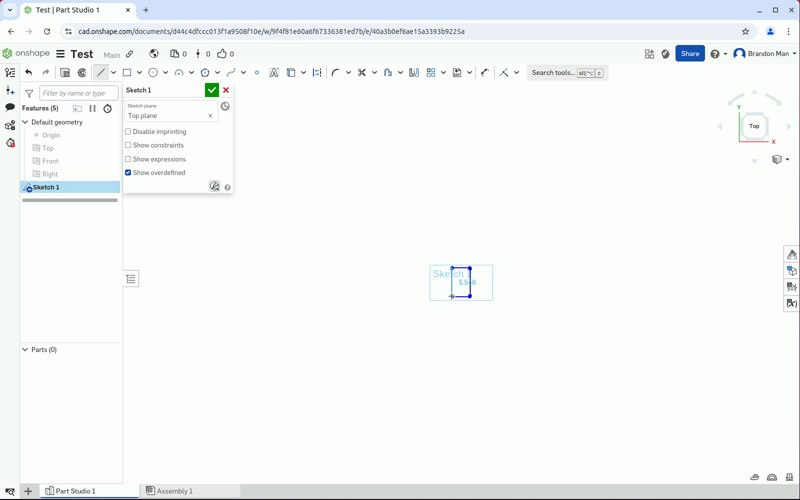
scroll(6)
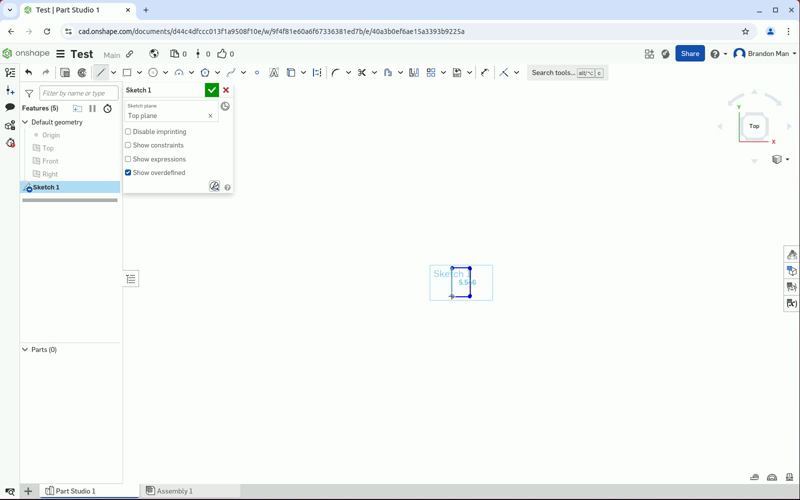
scroll(6)
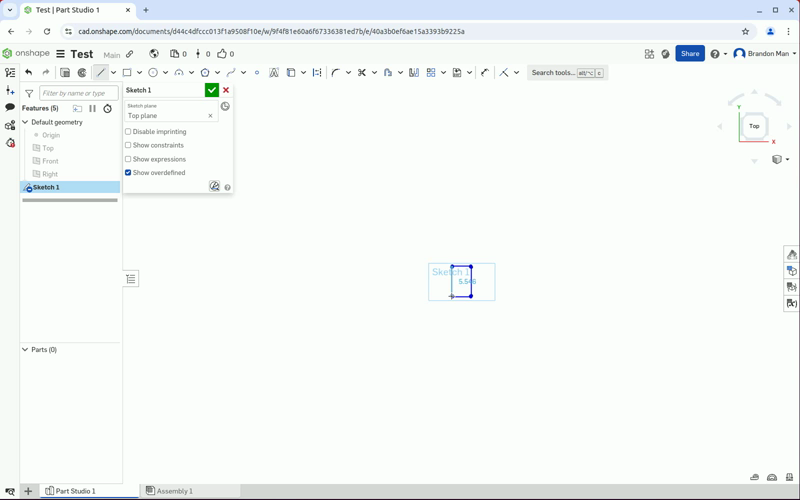
scroll(6)
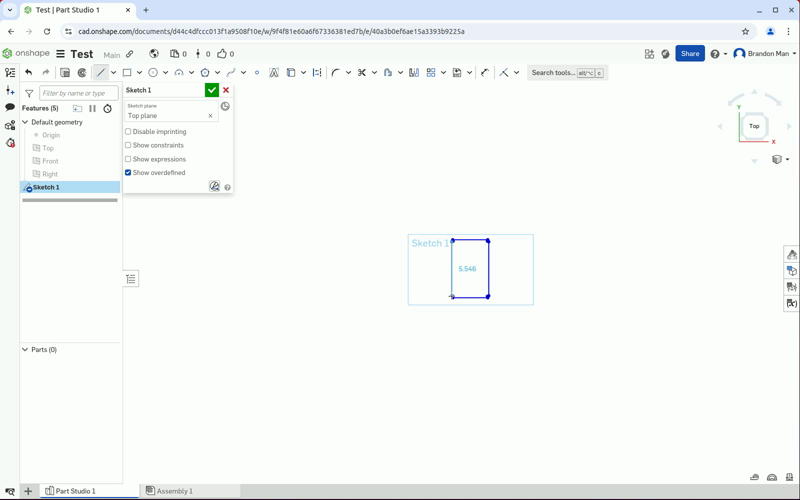
scroll(6)
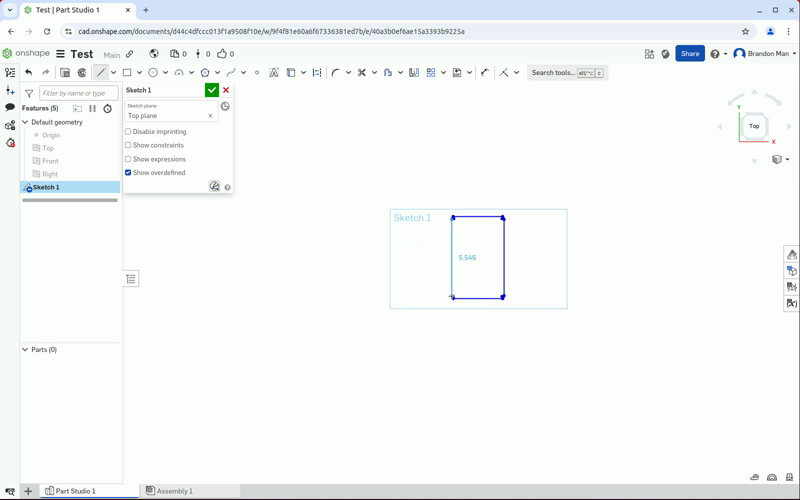
scroll(6)
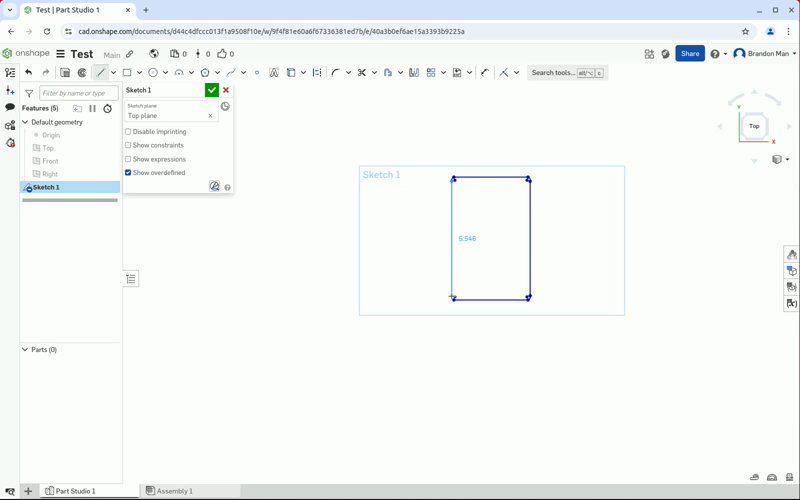
scroll(6)
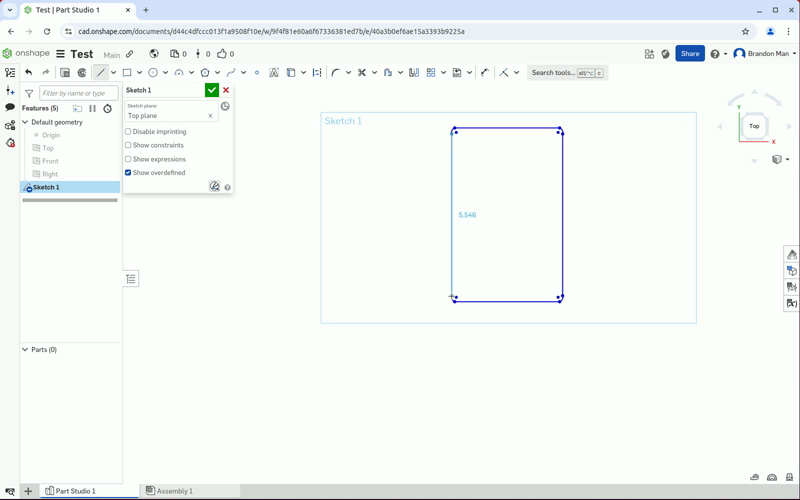
scroll(6)
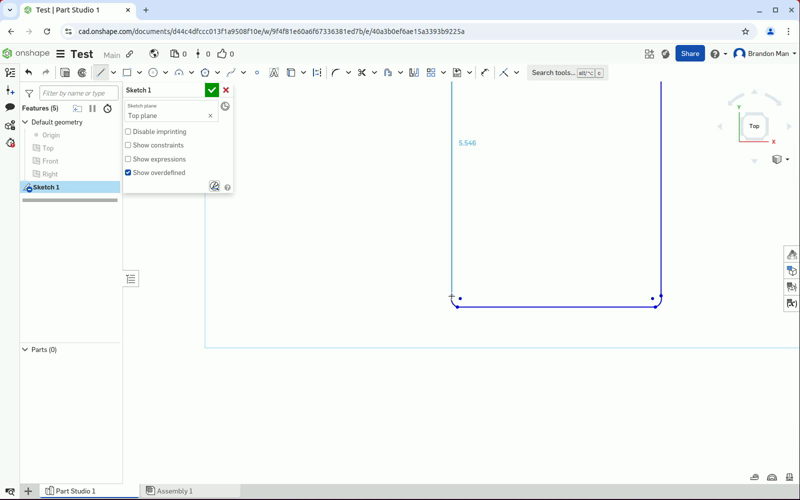
key_up(shift)
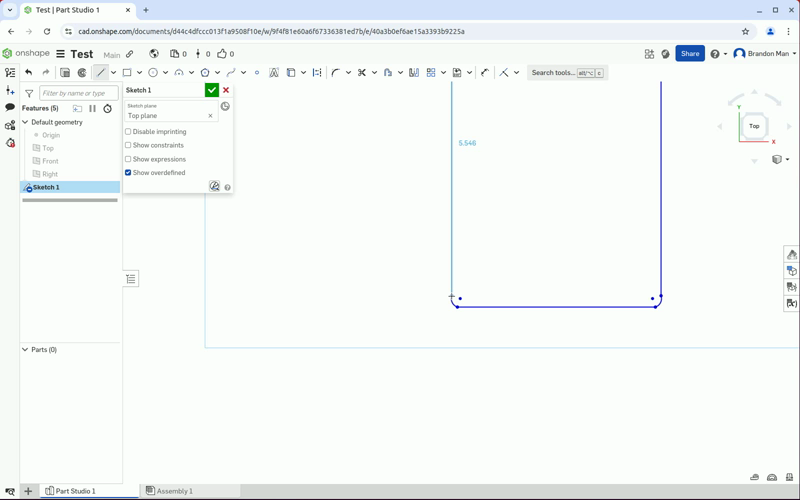
click(451, 295)
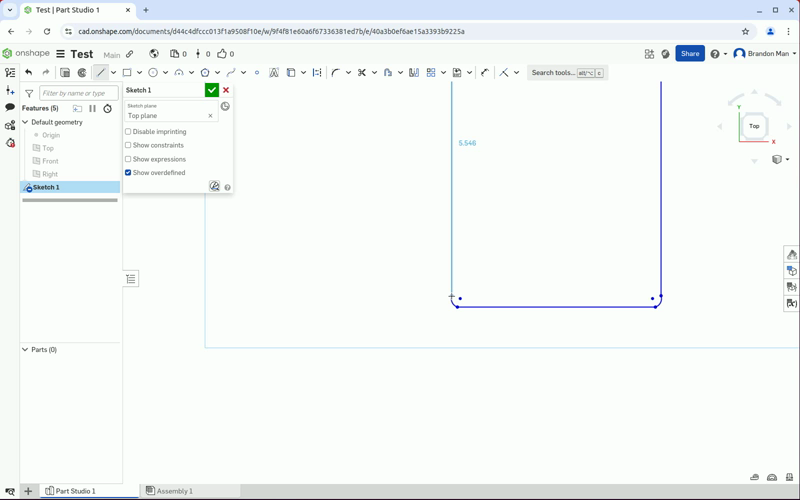
scroll(-6)
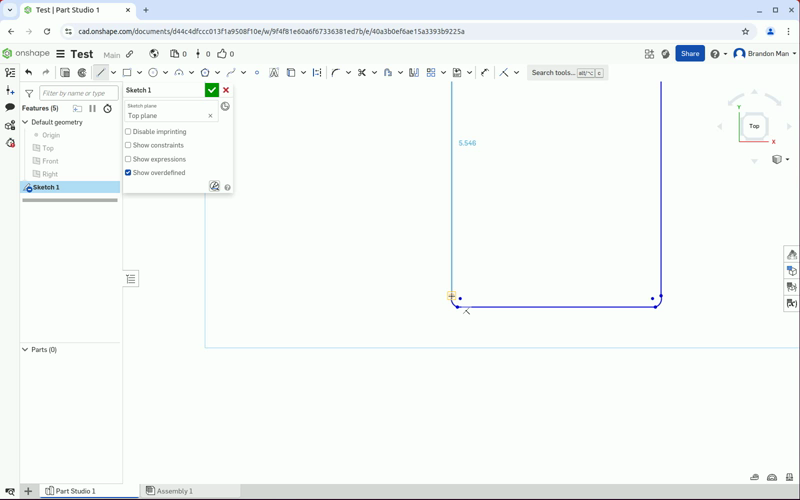
scroll(-6)
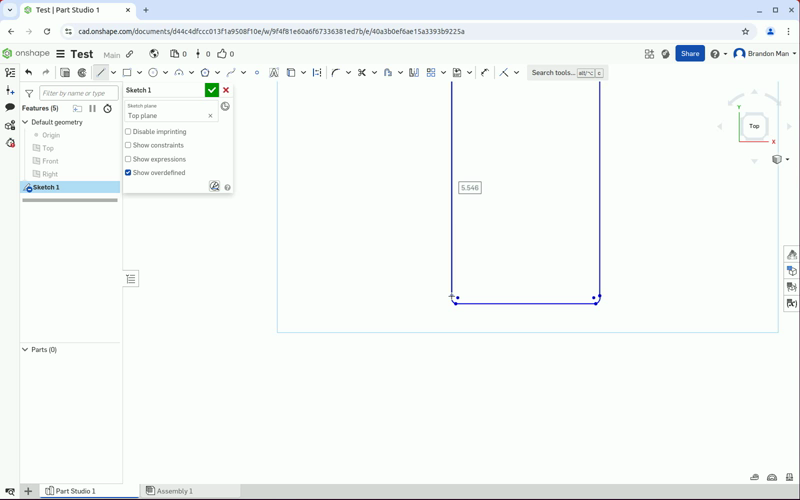
scroll(-6)
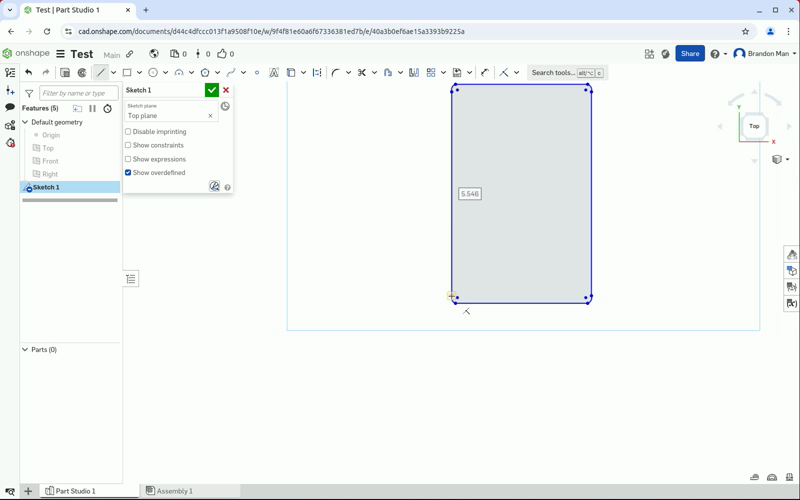
scroll(-6)
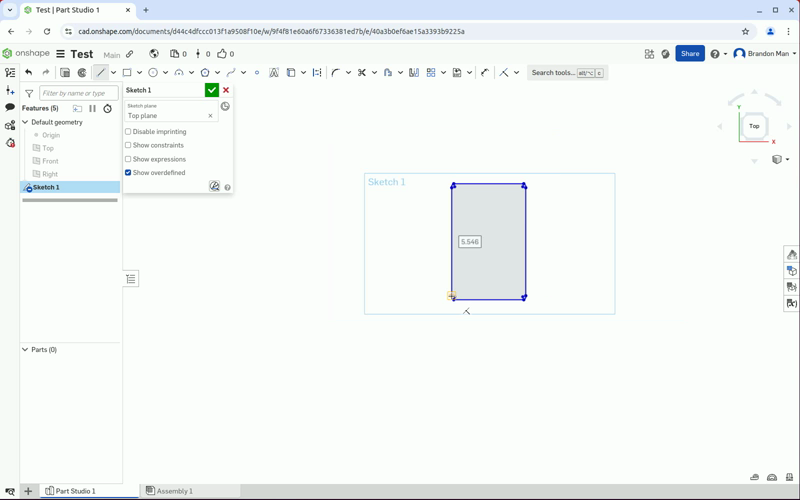
scroll(-6)
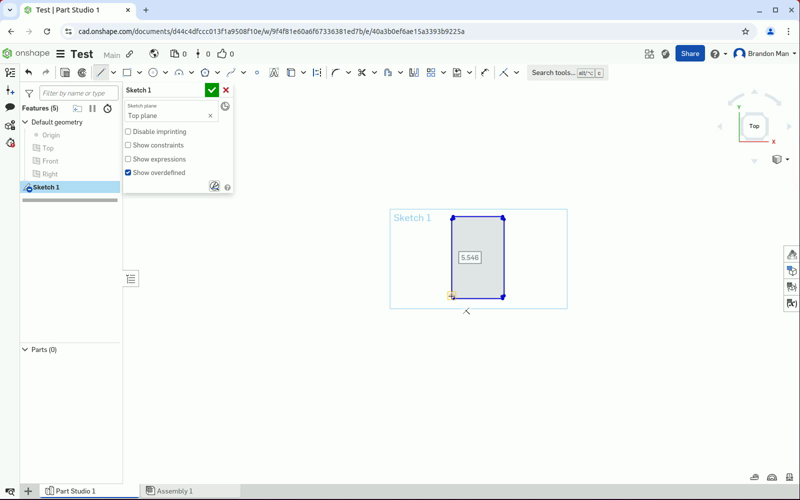
scroll(-6)
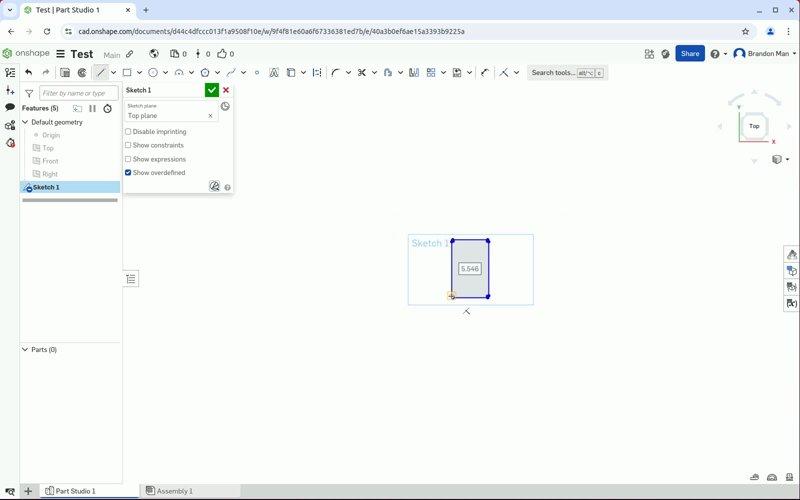
scroll(-6)
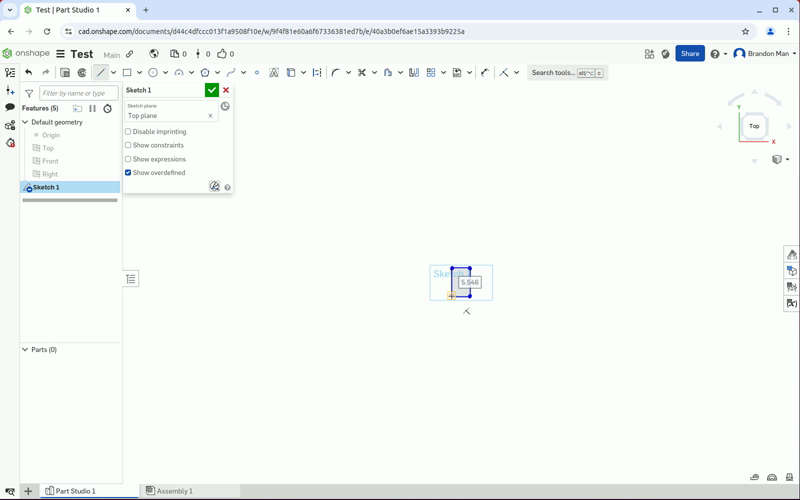
key(esc)
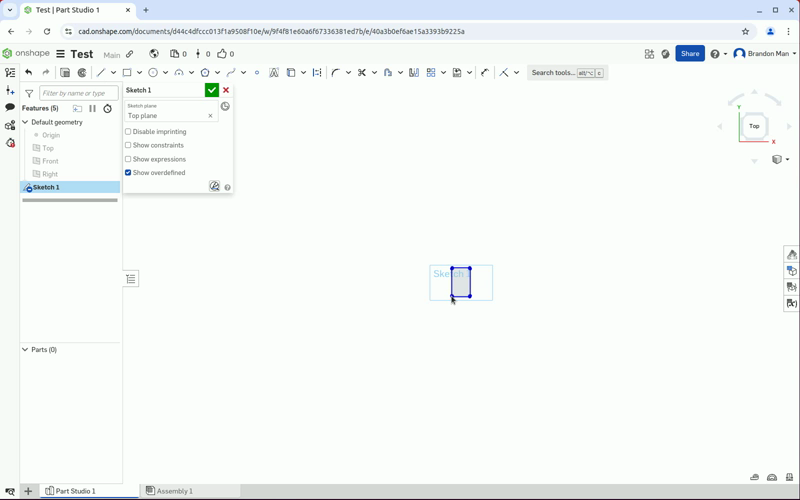
key(l)
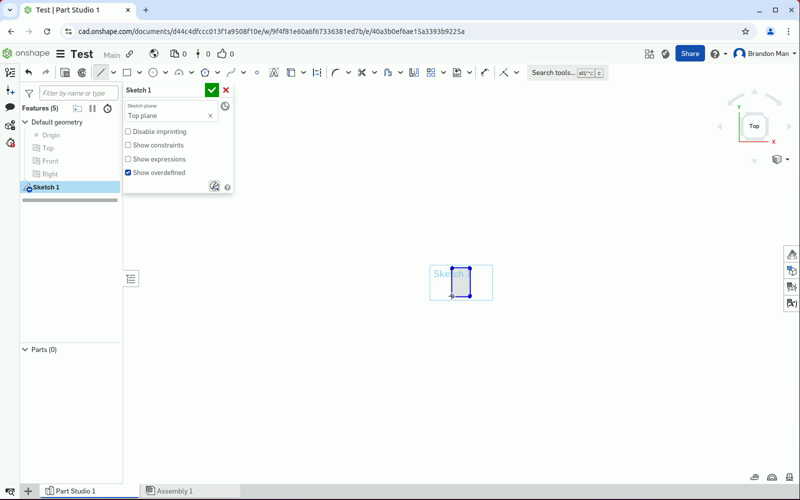
key_down(shift)
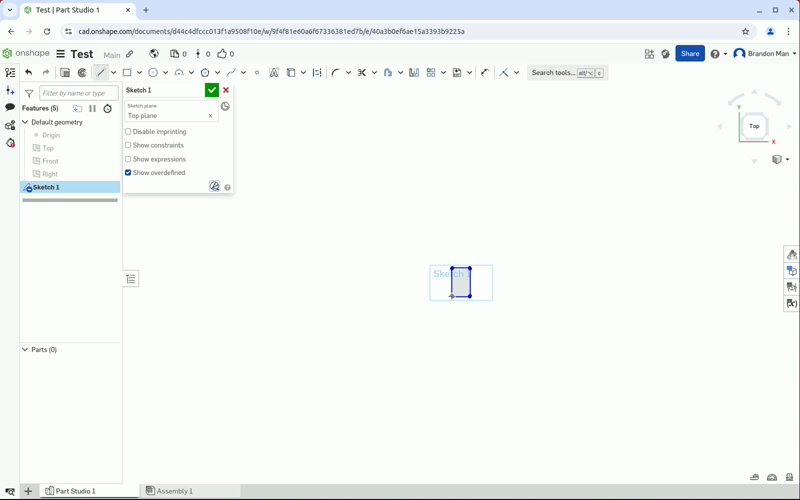
mouse_move(453, 294)
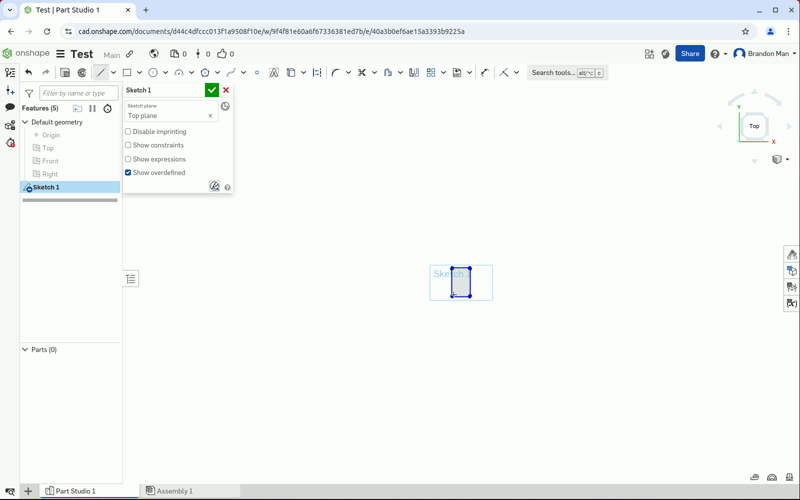
scroll(6)
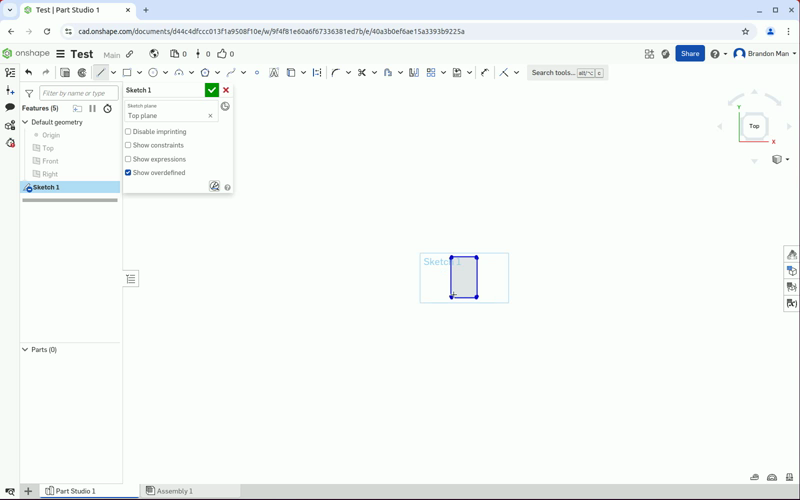
scroll(6)
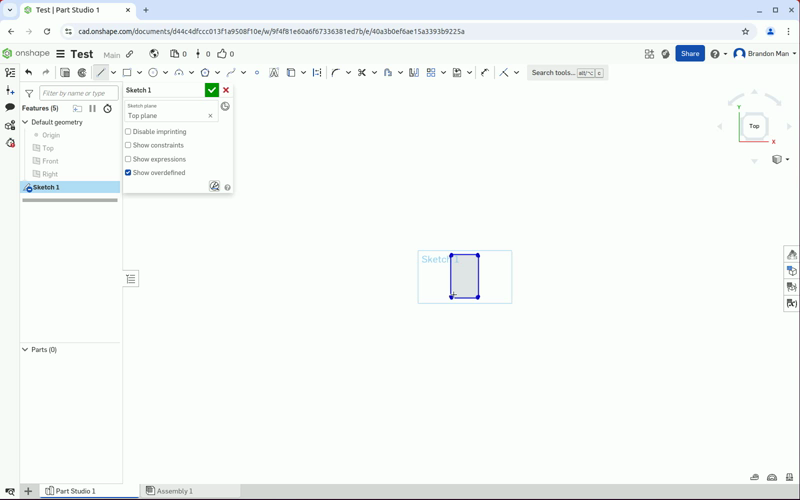
scroll(6)
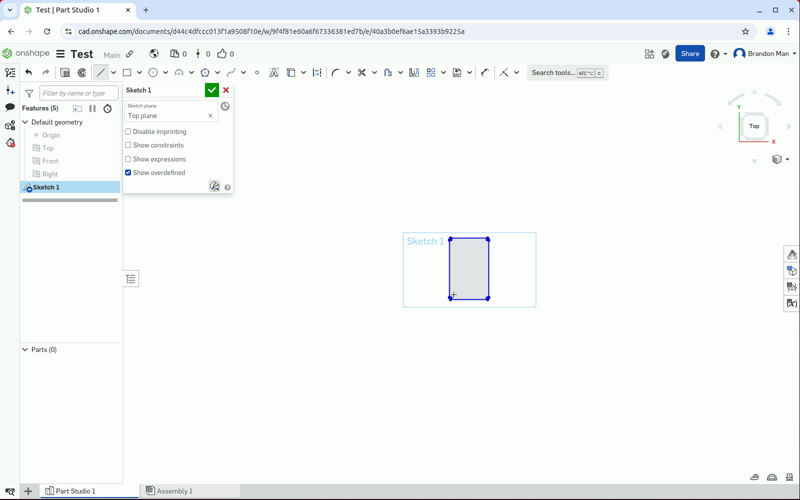
scroll(6)
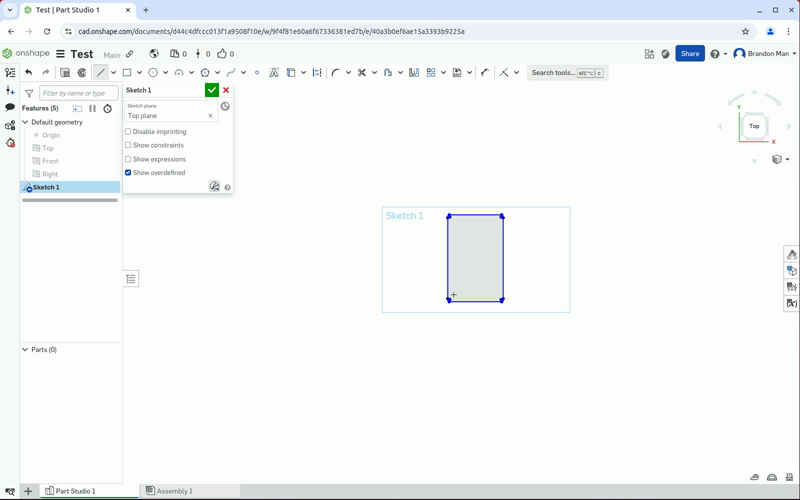
scroll(6)
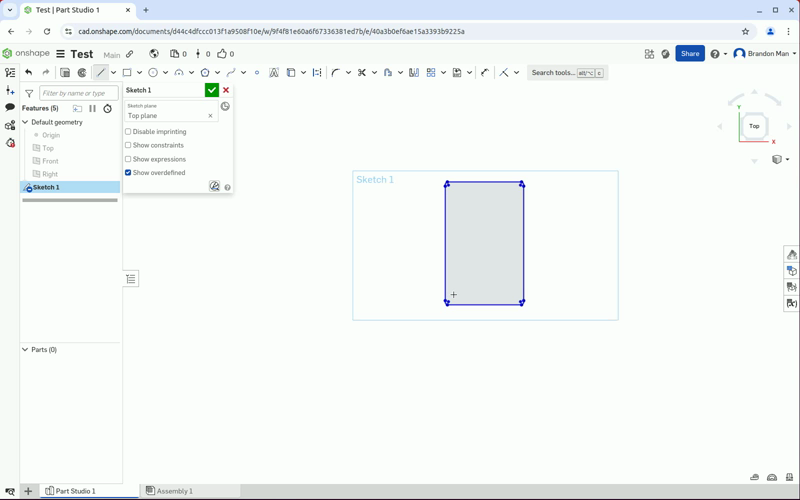
scroll(6)
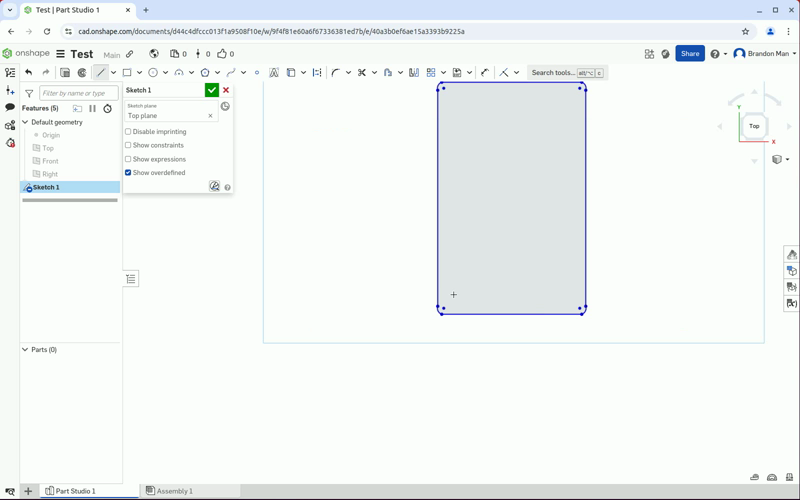
scroll(6)
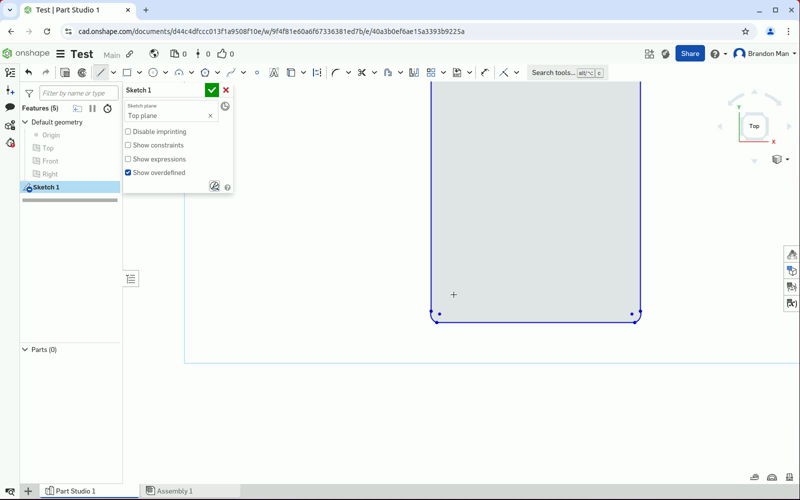
click(453, 294)
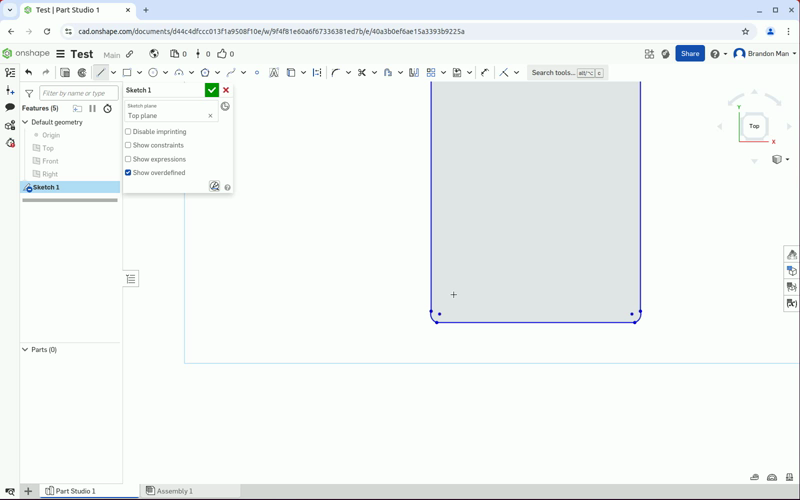
scroll(-6)
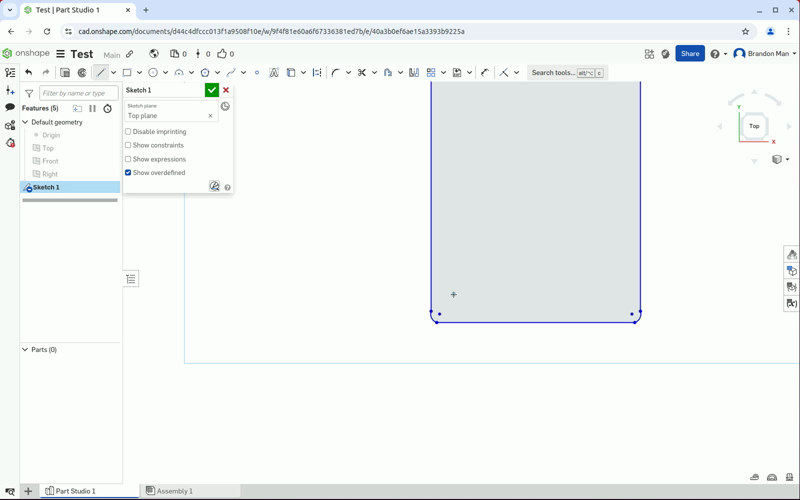
scroll(-6)
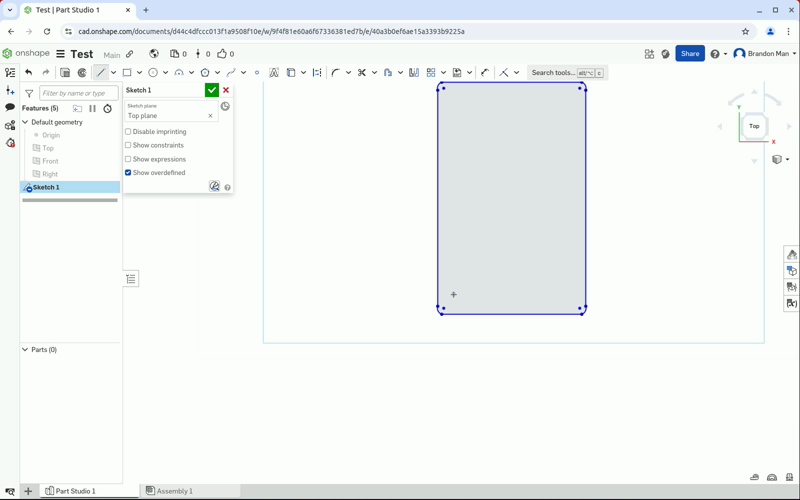
scroll(-6)
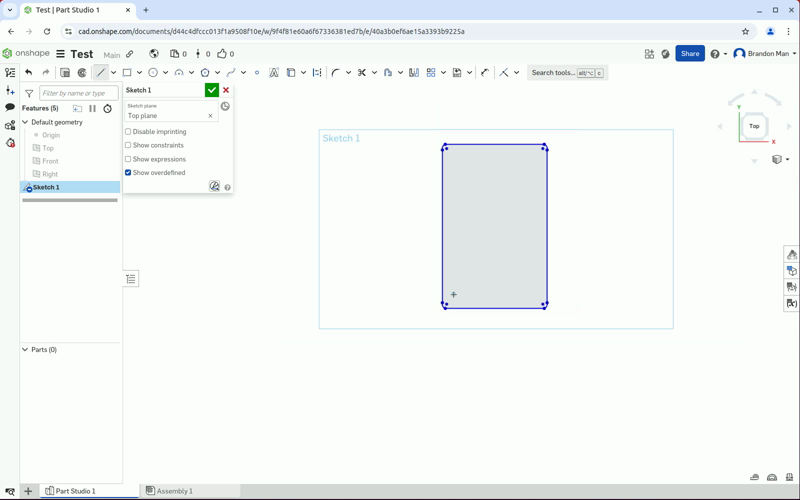
scroll(-6)
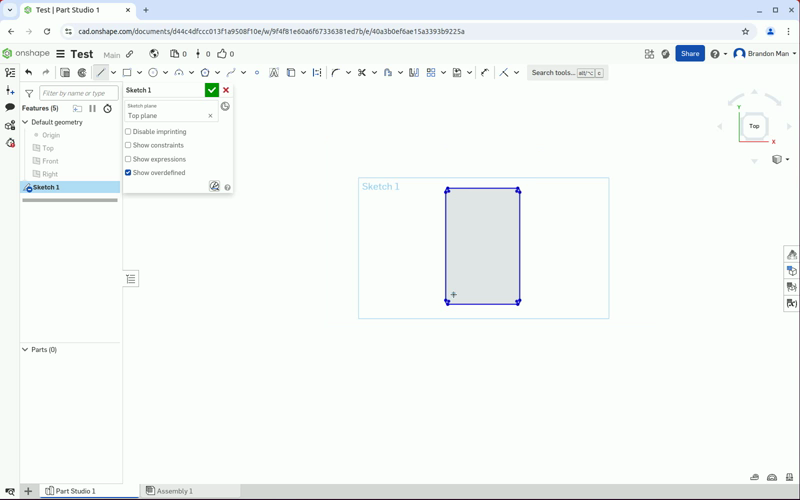
scroll(-6)
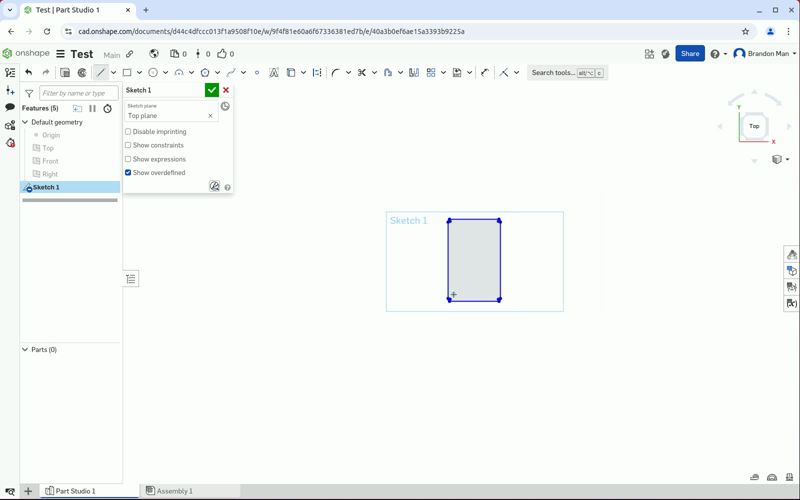
scroll(-6)
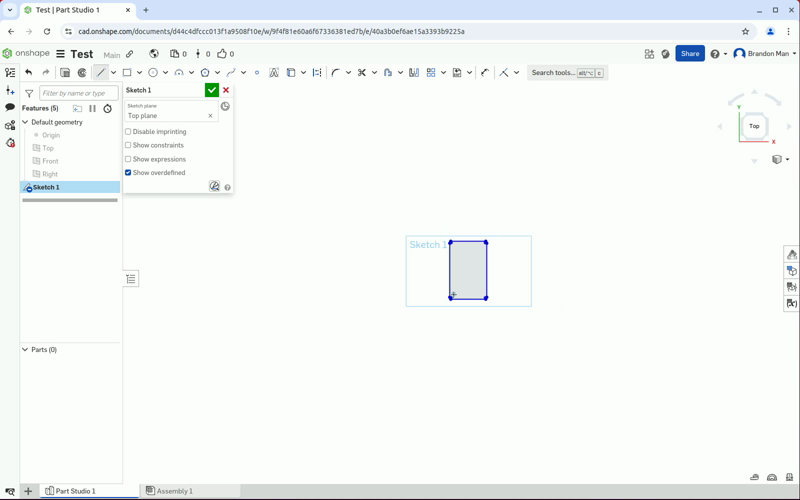
scroll(-6)
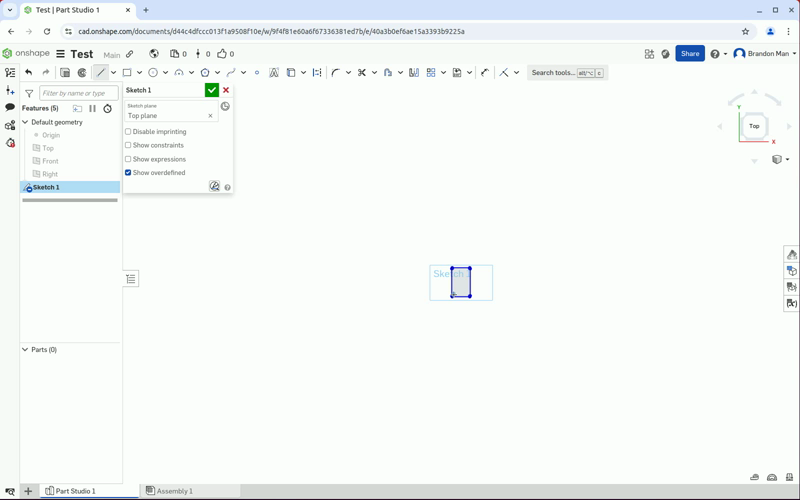
key_up(shift)
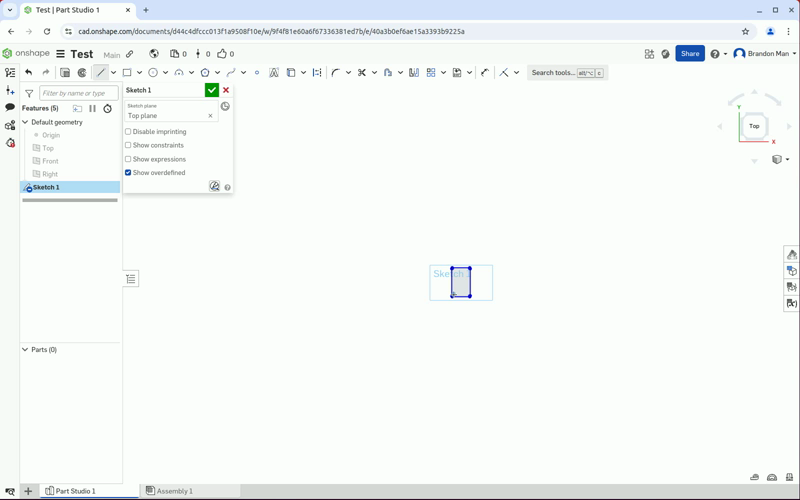
key_down(shift)
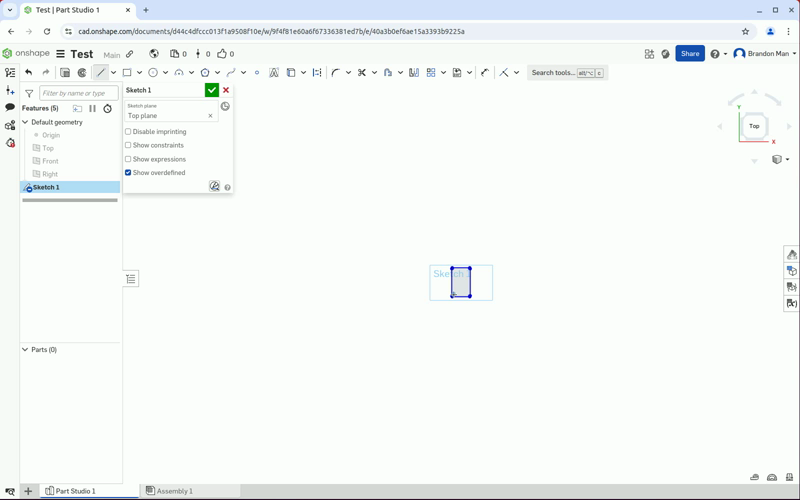
mouse_move(483, 294)
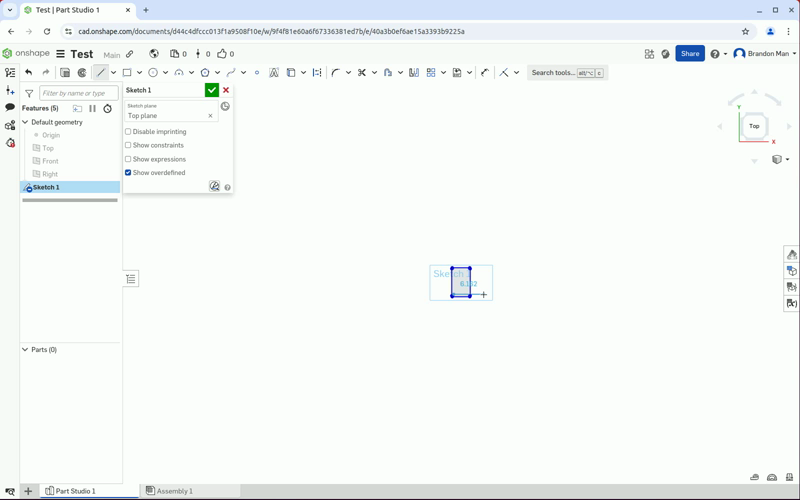
mouse_move(468, 294)
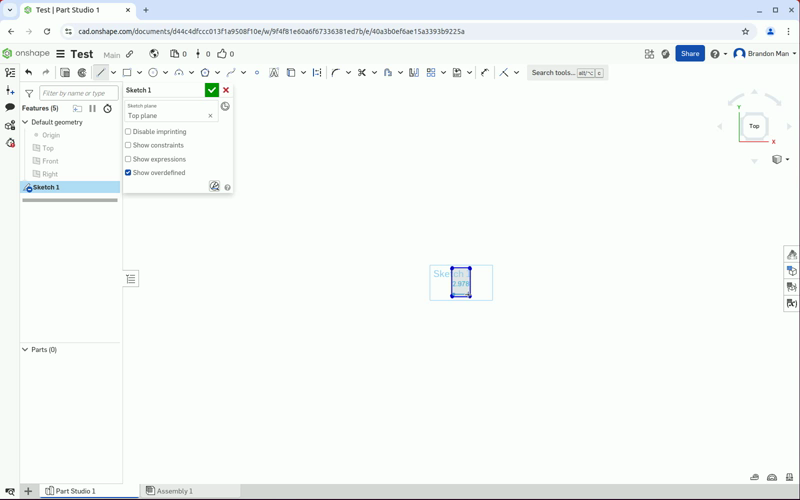
scroll(6)
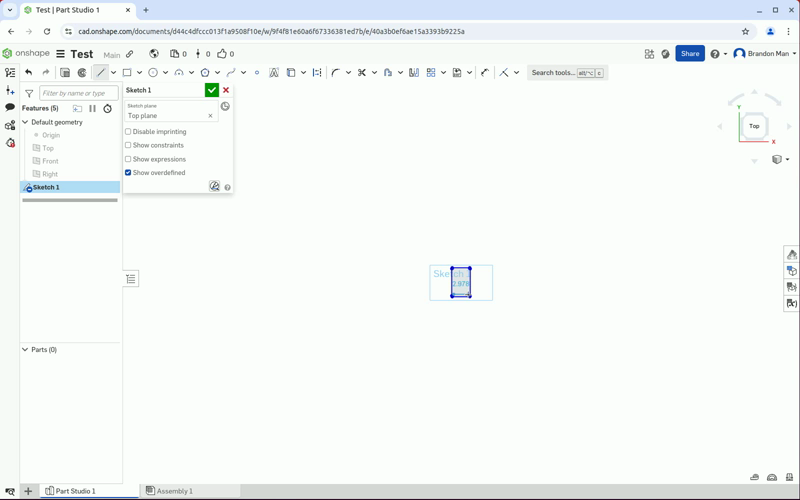
scroll(6)
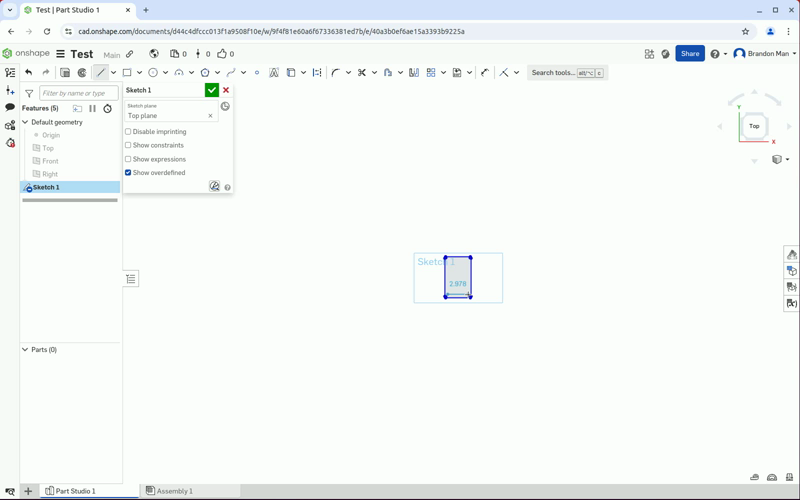
scroll(6)
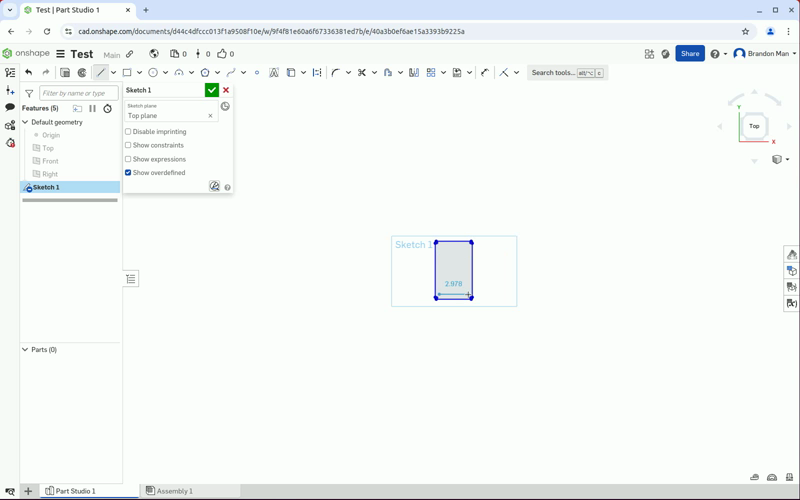
scroll(6)
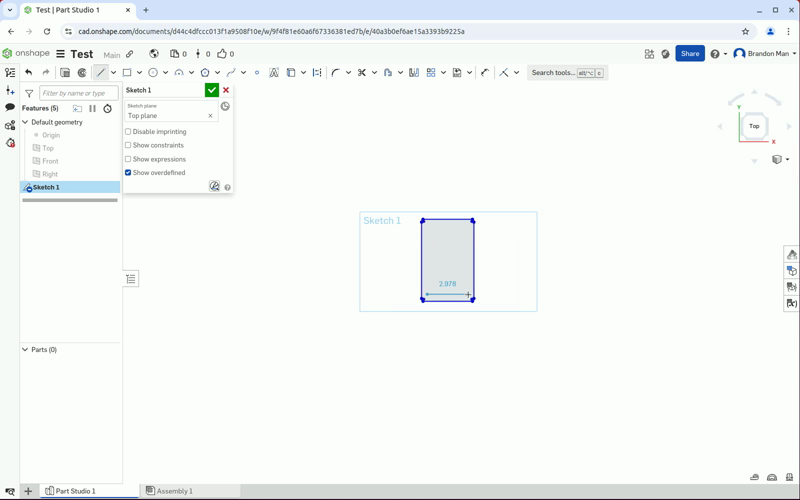
scroll(6)
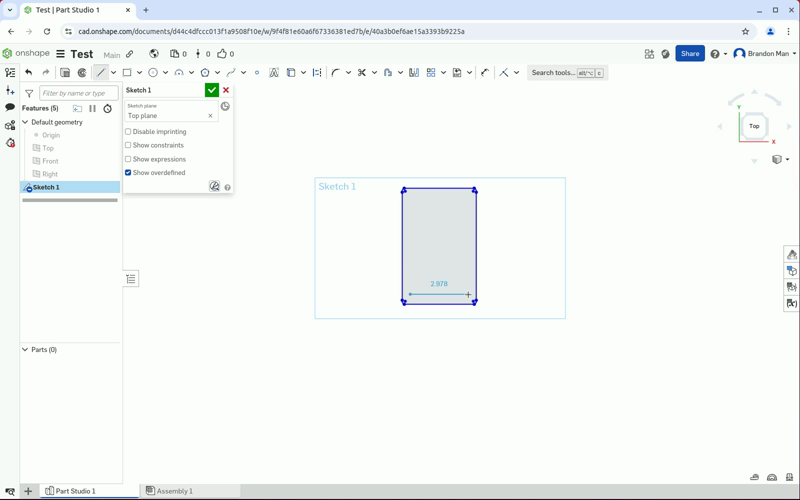
scroll(6)
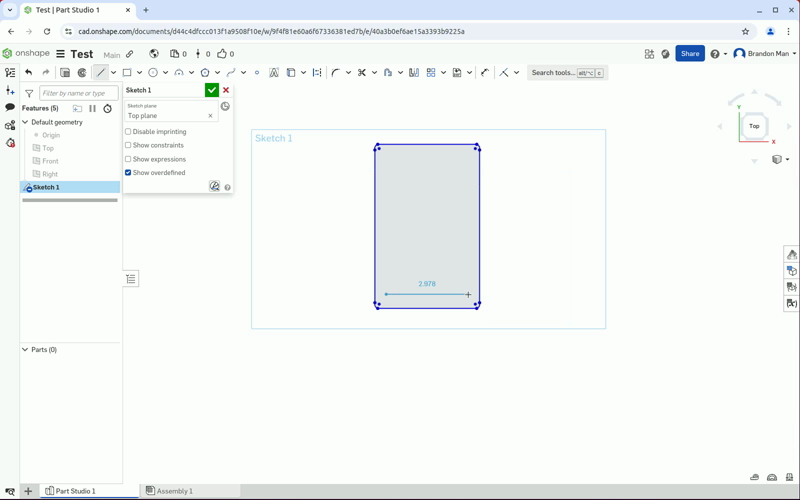
scroll(6)
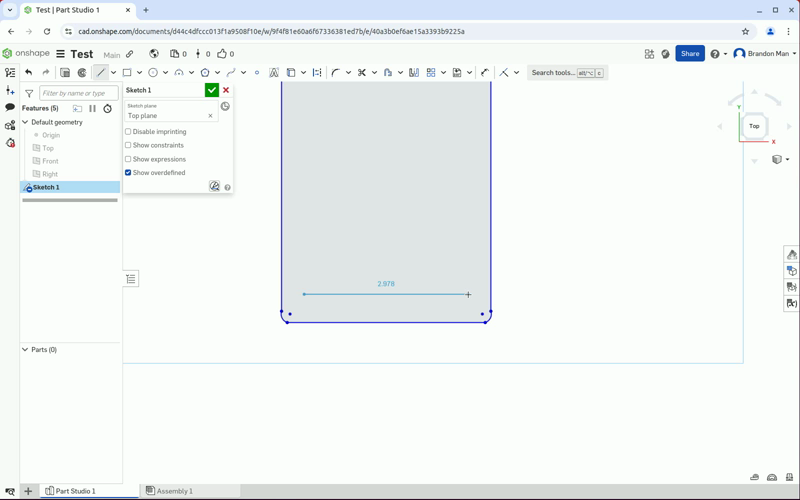
click(468, 294)
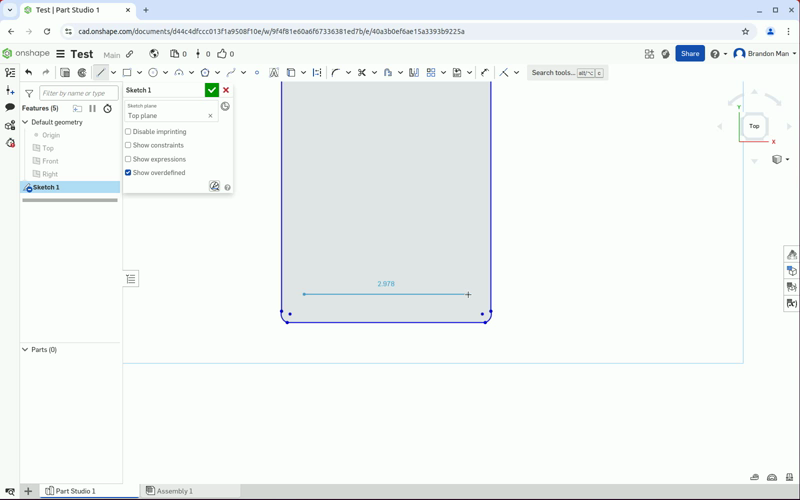
scroll(-6)
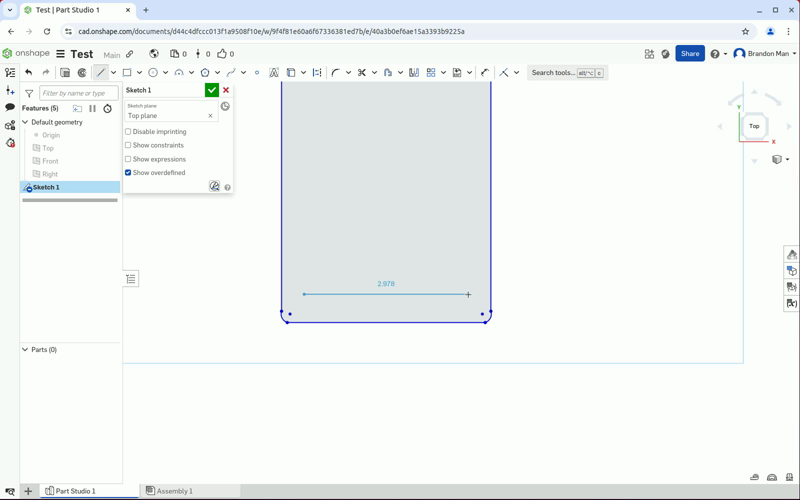
scroll(-6)
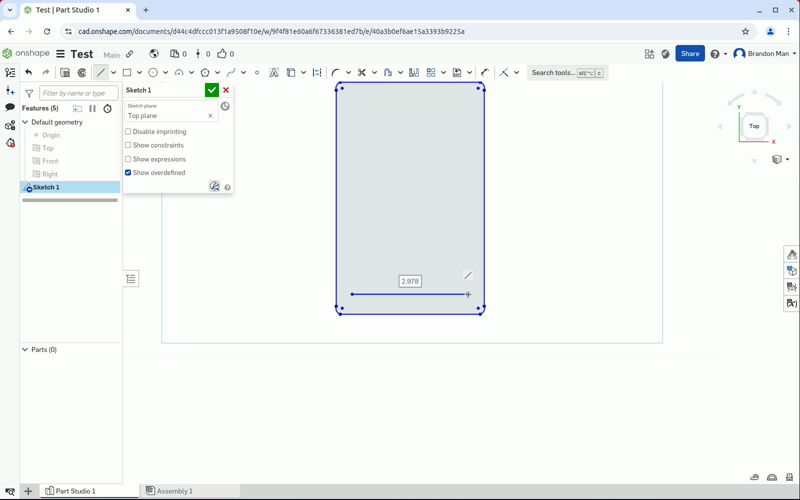
scroll(-6)
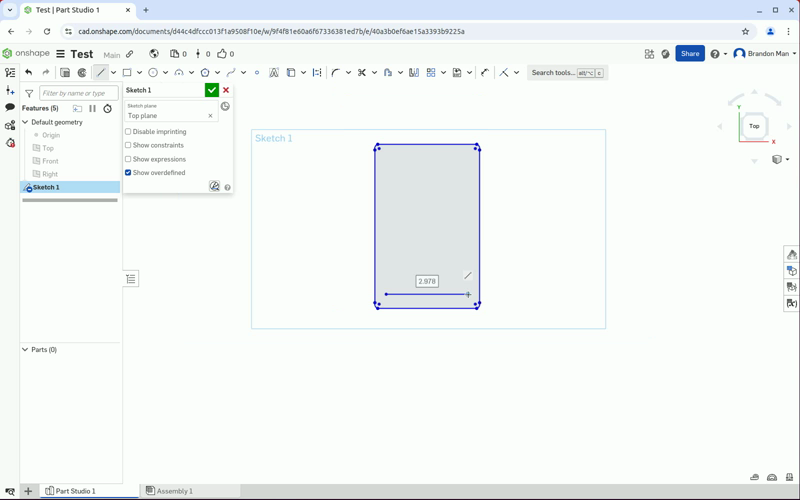
scroll(-6)
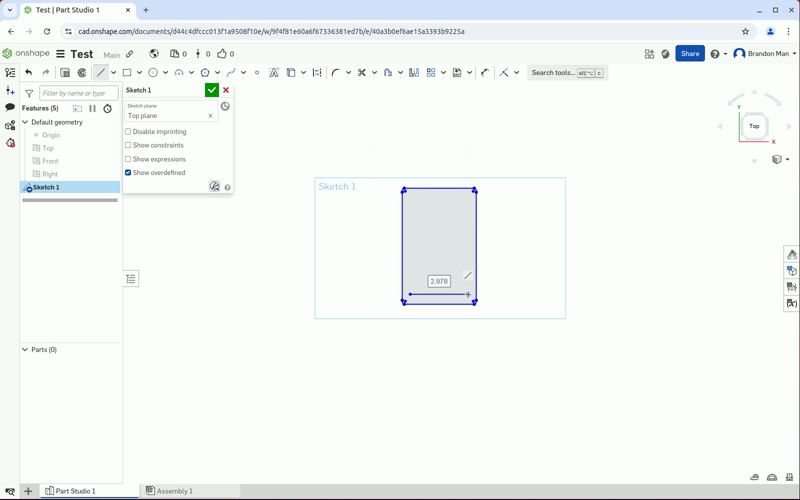
scroll(-6)
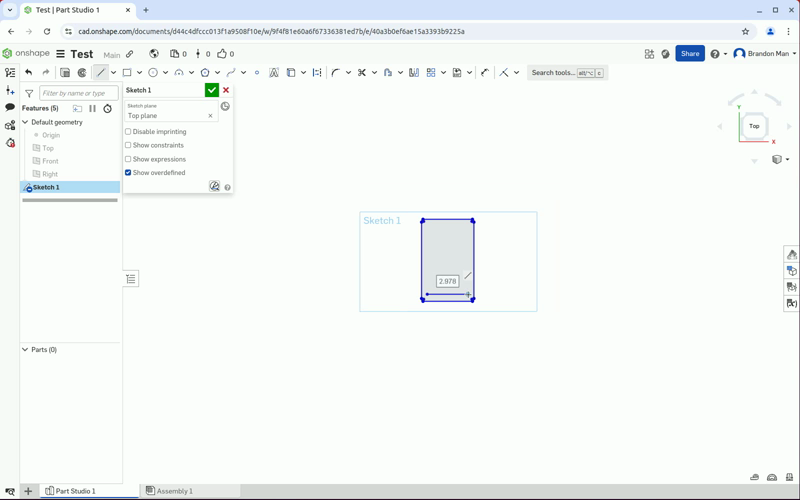
scroll(-6)
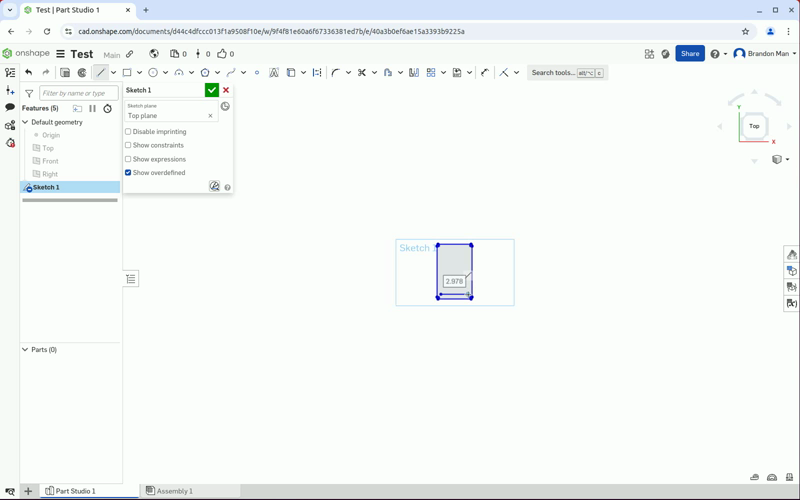
scroll(-6)
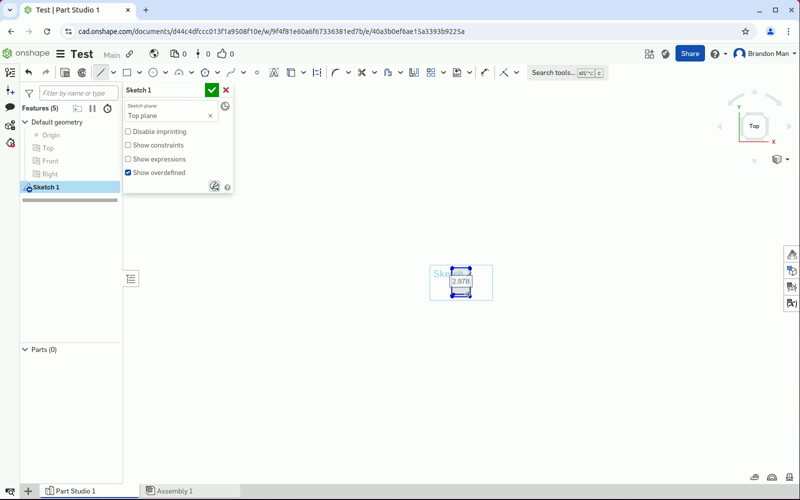
key_up(shift)
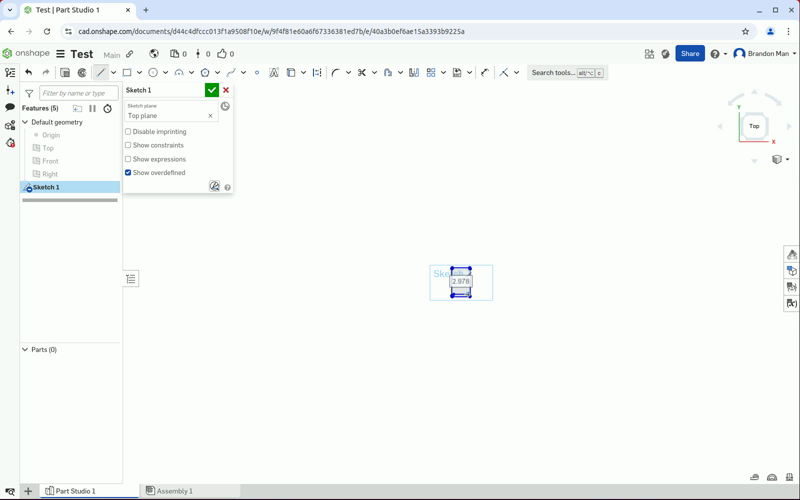
key_down(shift)
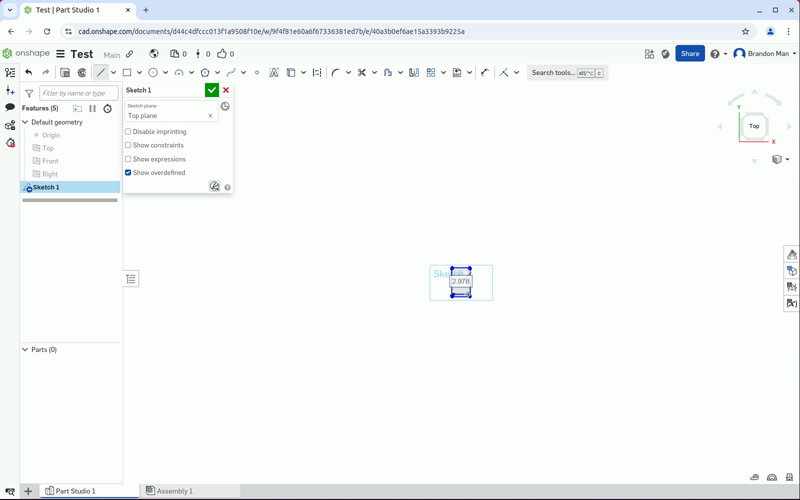
mouse_move(498, 294)
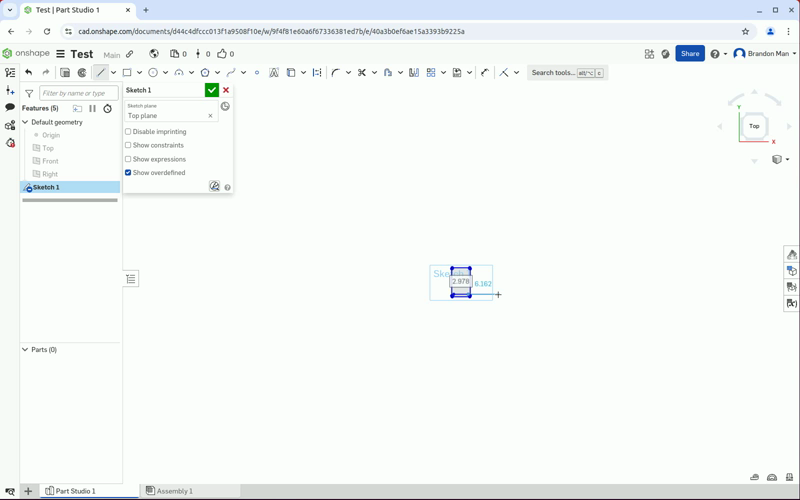
mouse_move(468, 270)
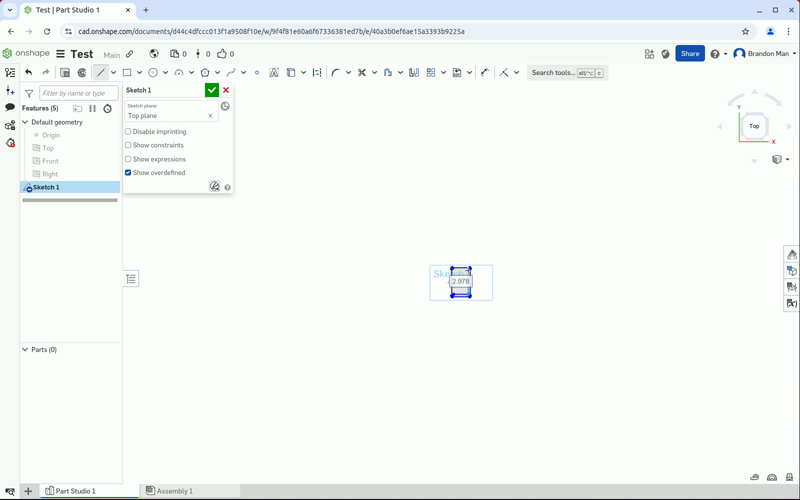
scroll(6)
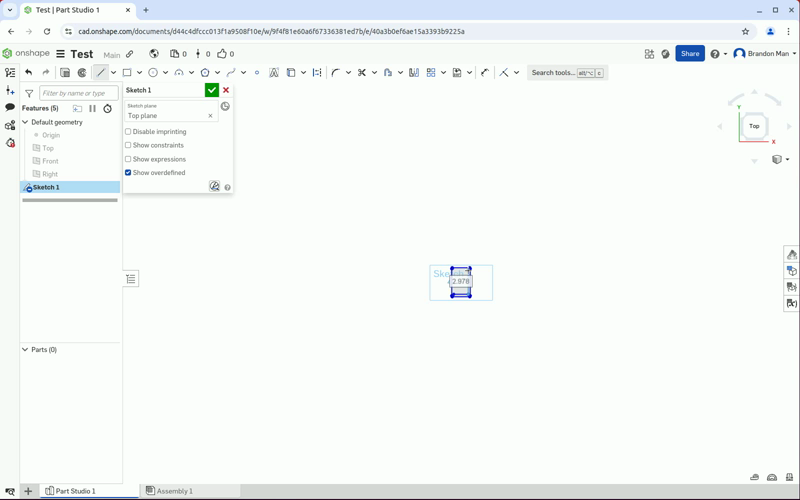
scroll(6)
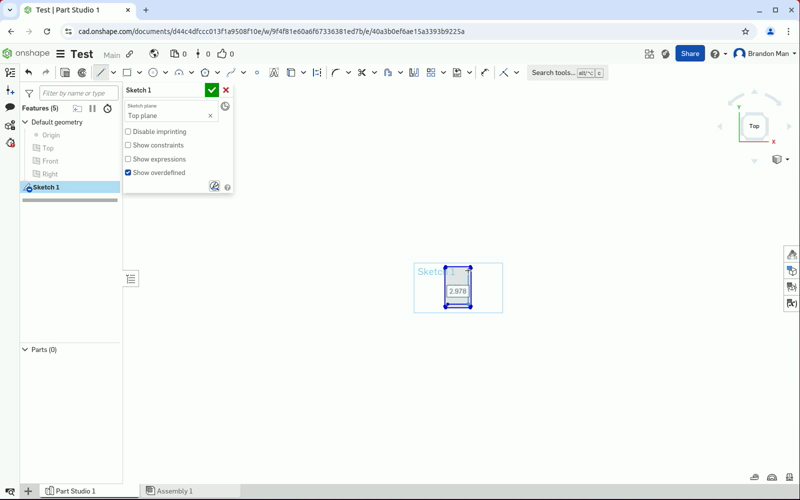
scroll(6)
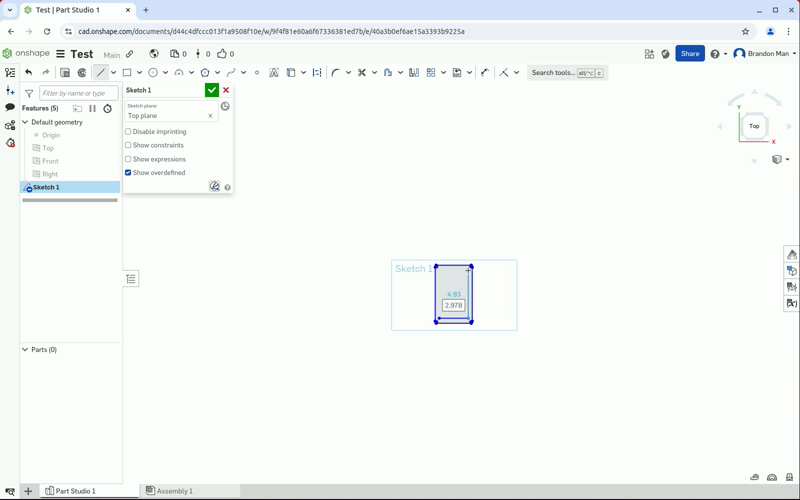
scroll(6)
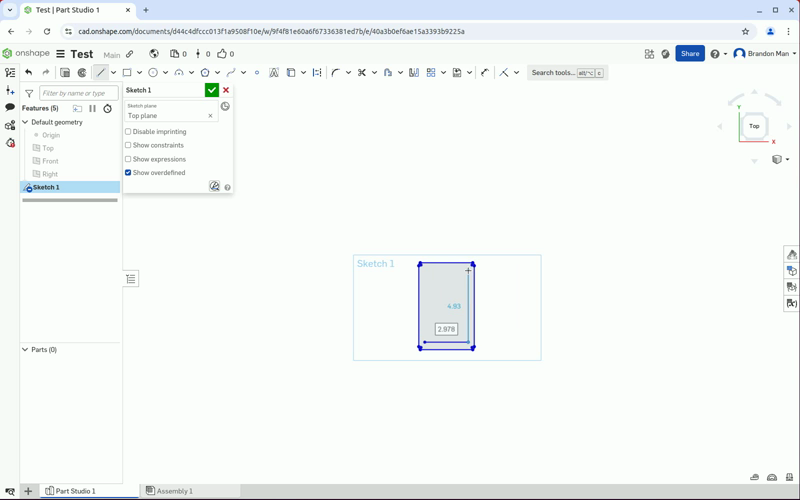
scroll(6)
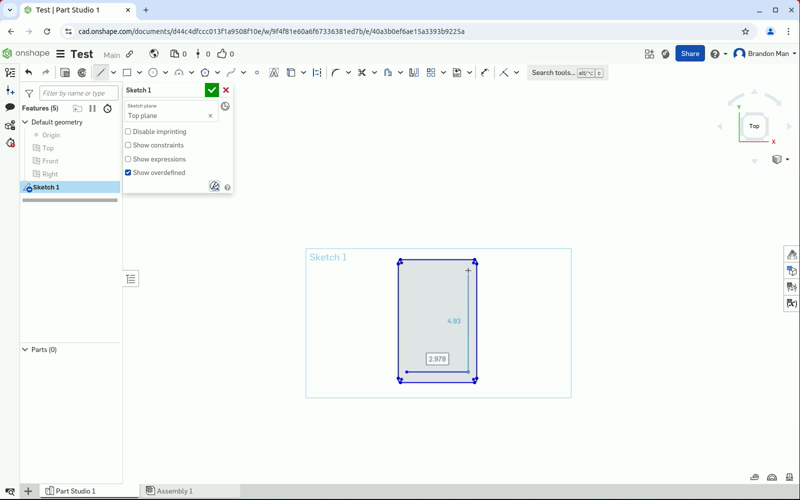
scroll(6)
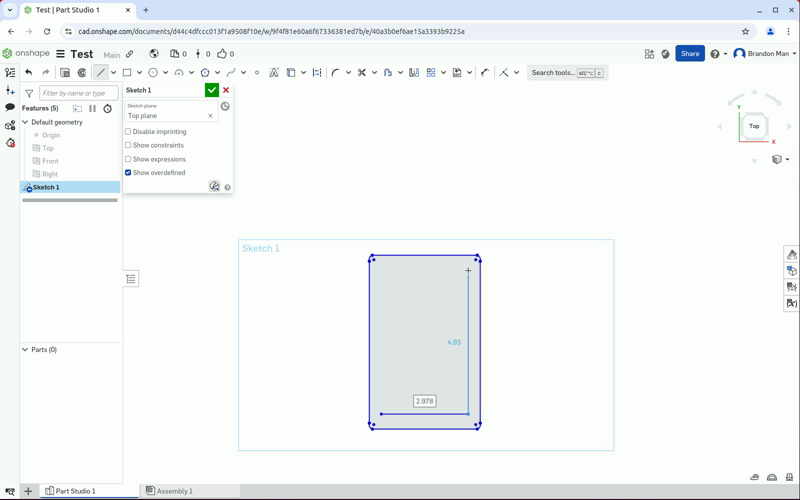
scroll(6)
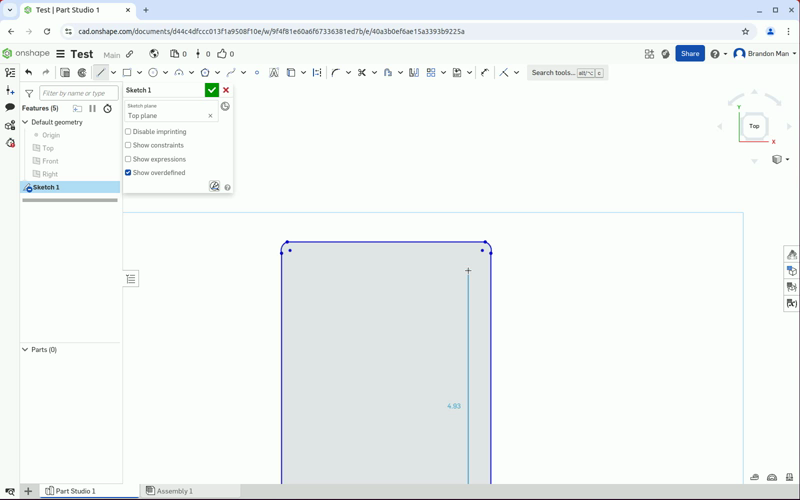
click(468, 270)
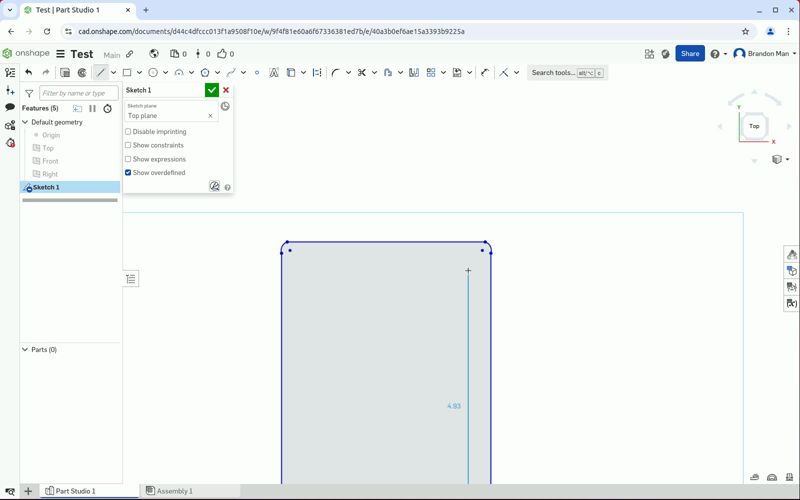
scroll(-6)
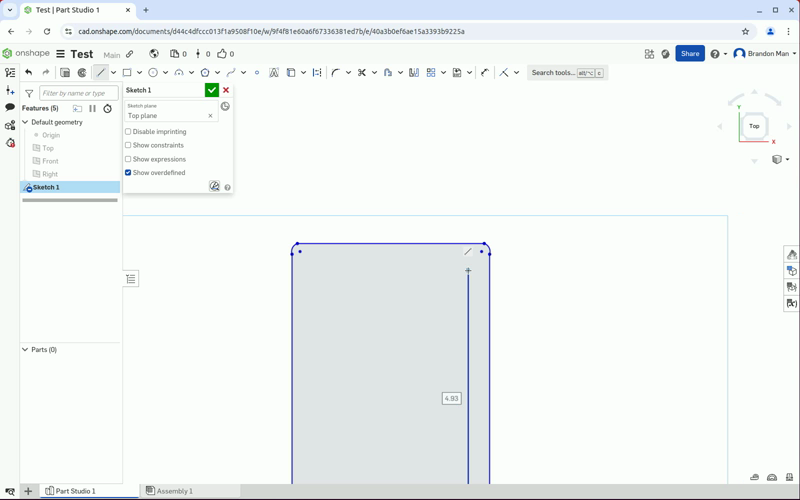
scroll(-6)
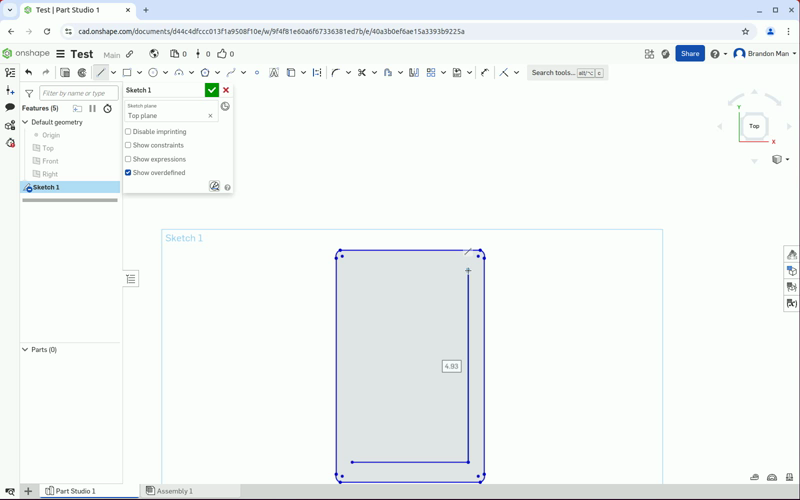
scroll(-6)
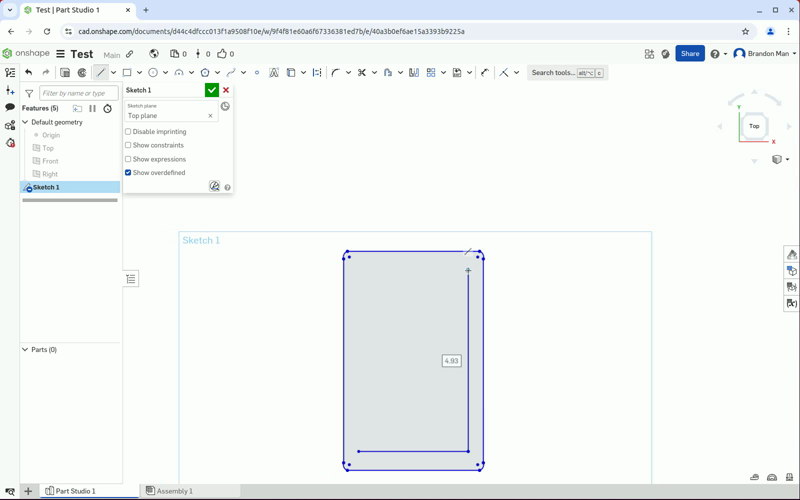
scroll(-6)
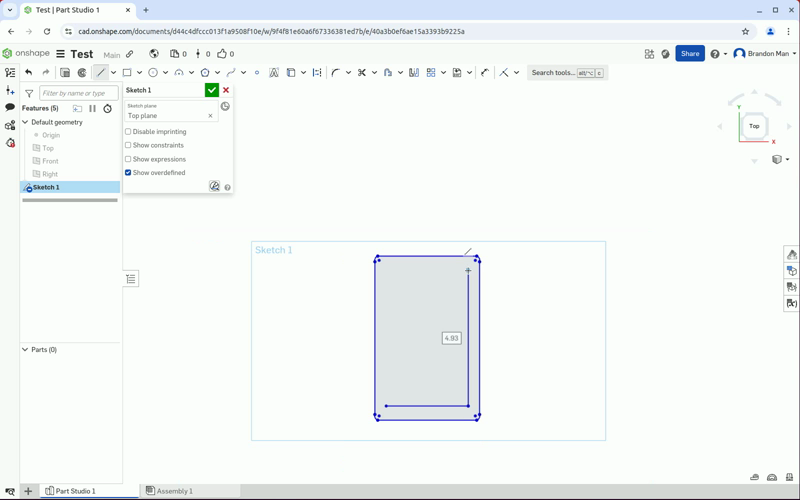
scroll(-6)
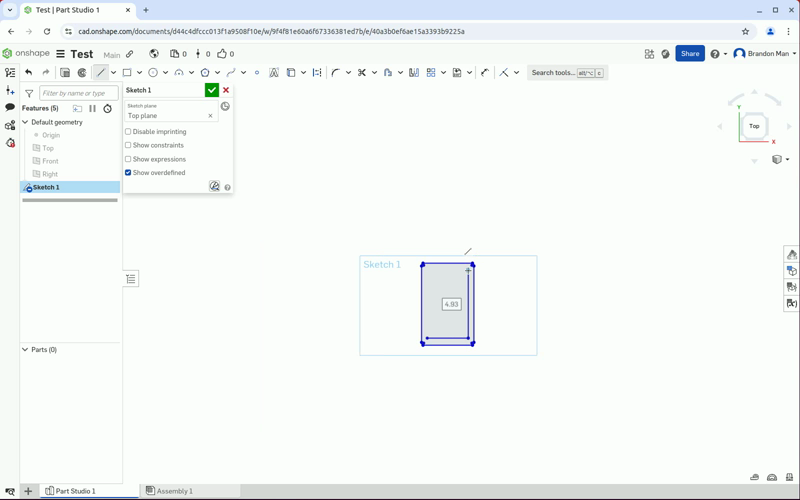
scroll(-6)
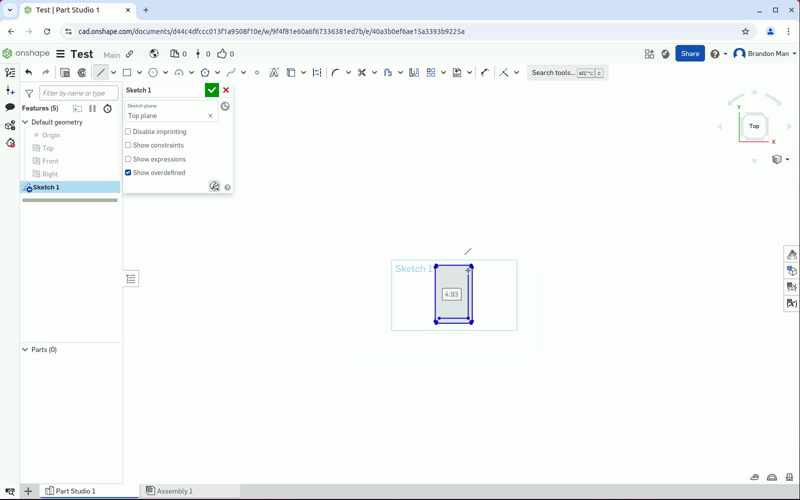
scroll(-6)
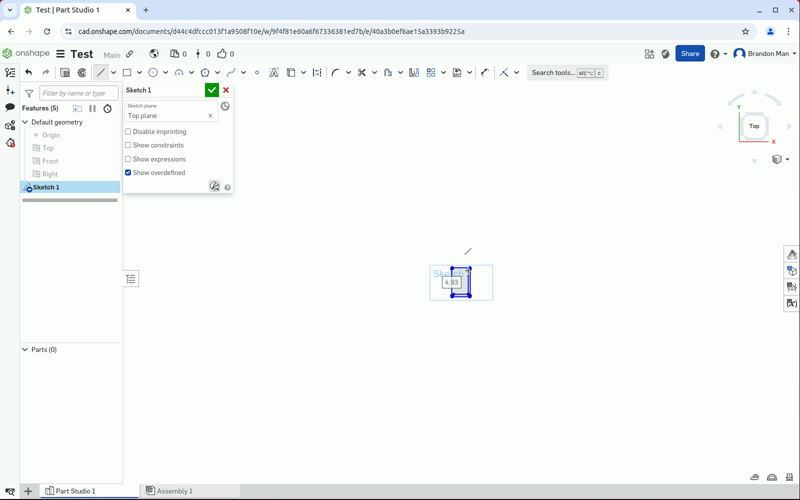
key_up(shift)
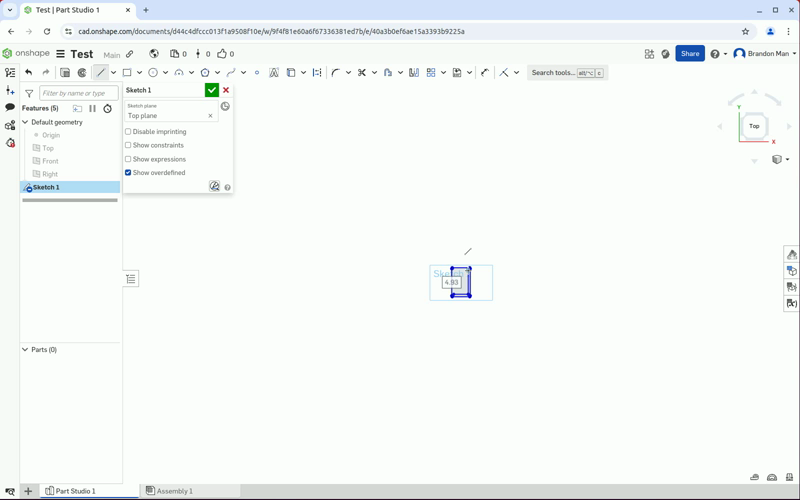
key_down(shift)
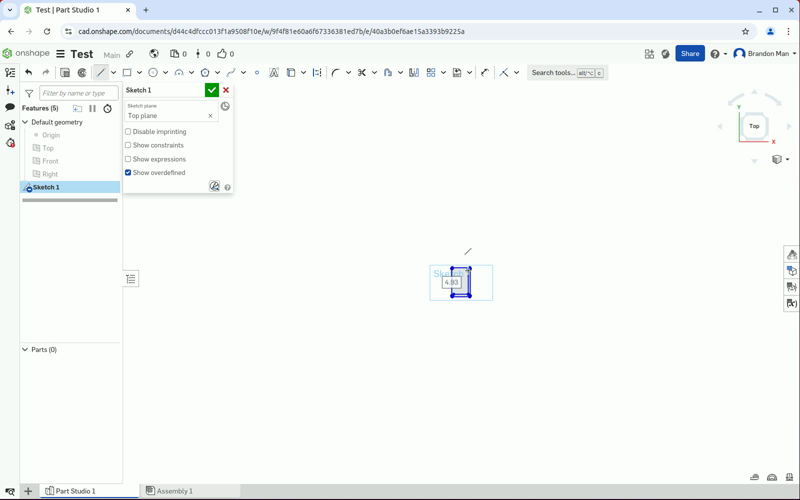
mouse_move(498, 270)
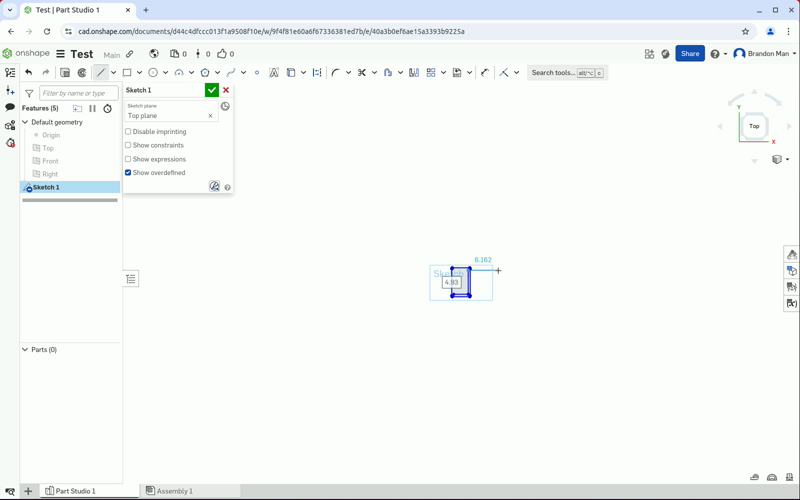
mouse_move(453, 270)
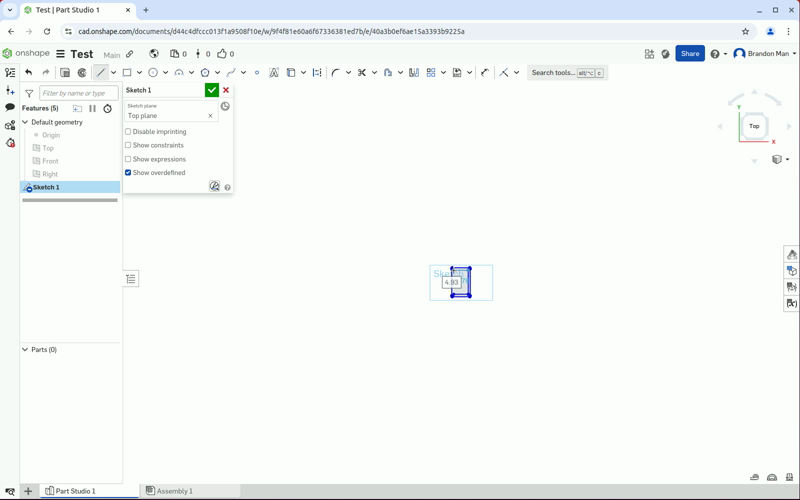
scroll(6)
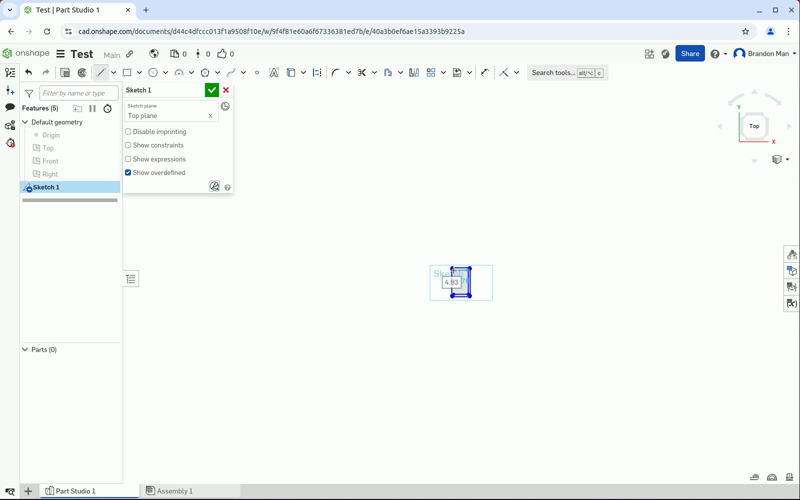
scroll(6)
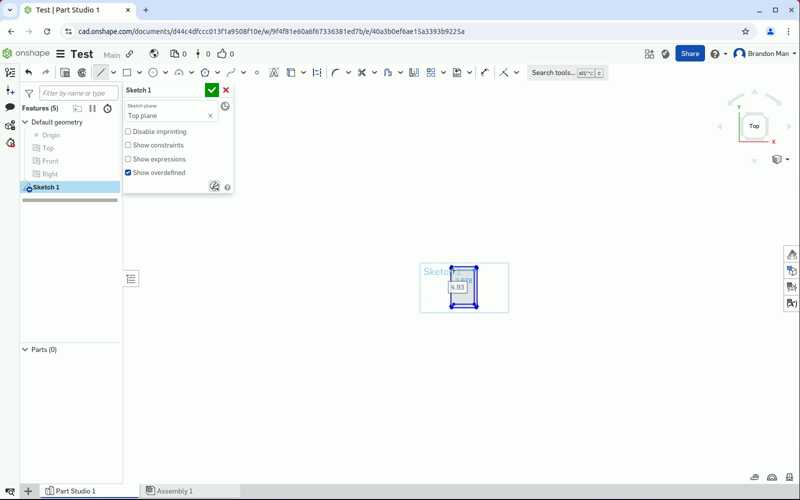
scroll(6)
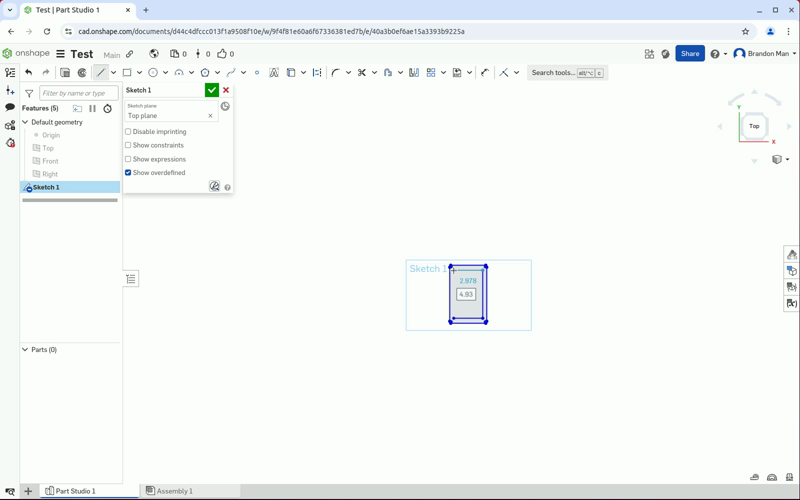
scroll(6)
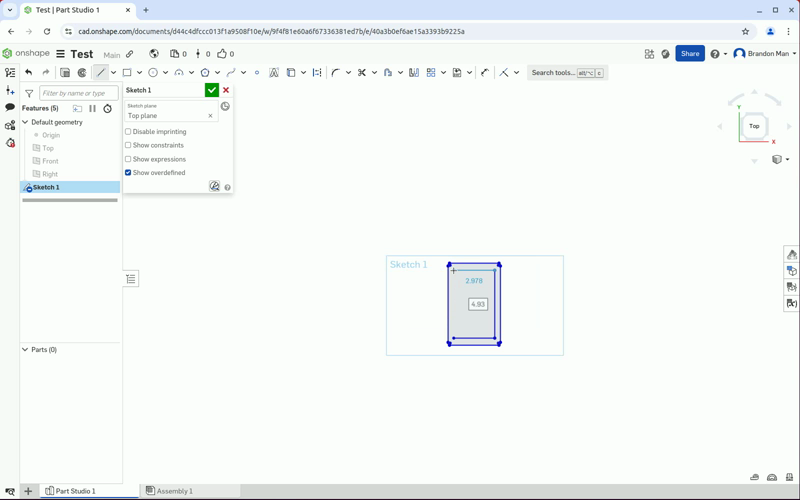
scroll(6)
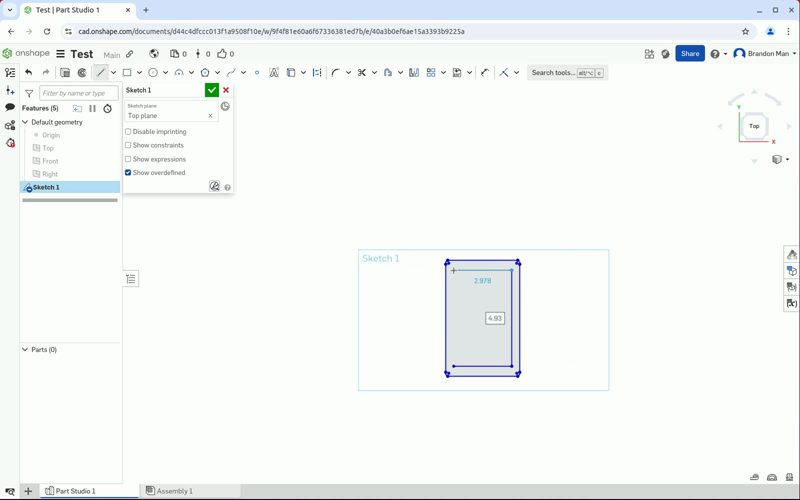
scroll(6)
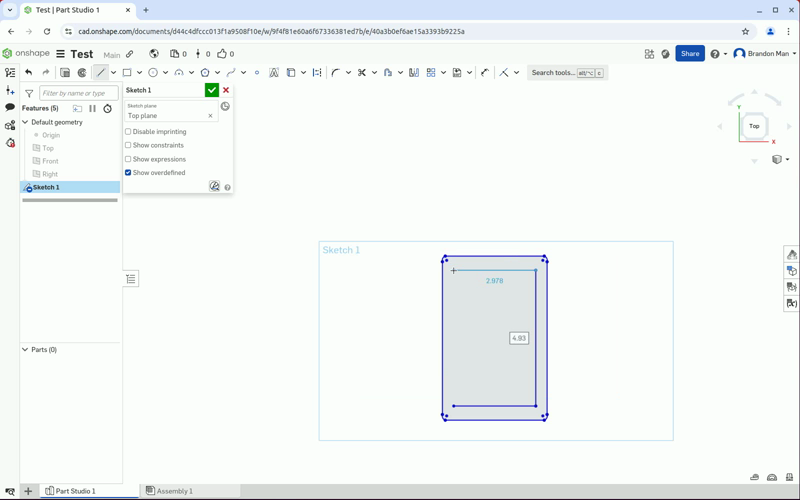
scroll(6)
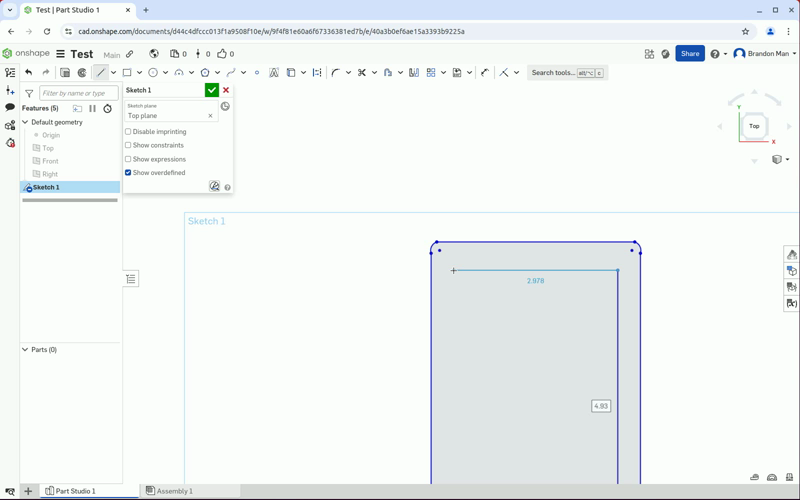
click(453, 270)
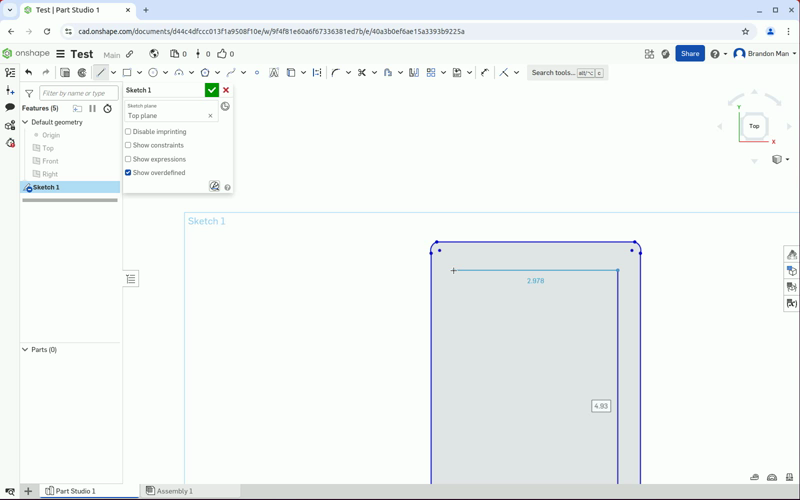
scroll(-6)
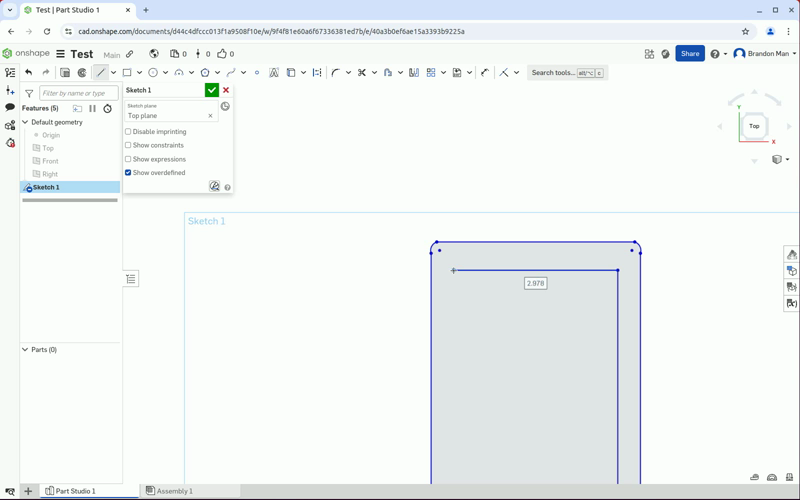
scroll(-6)
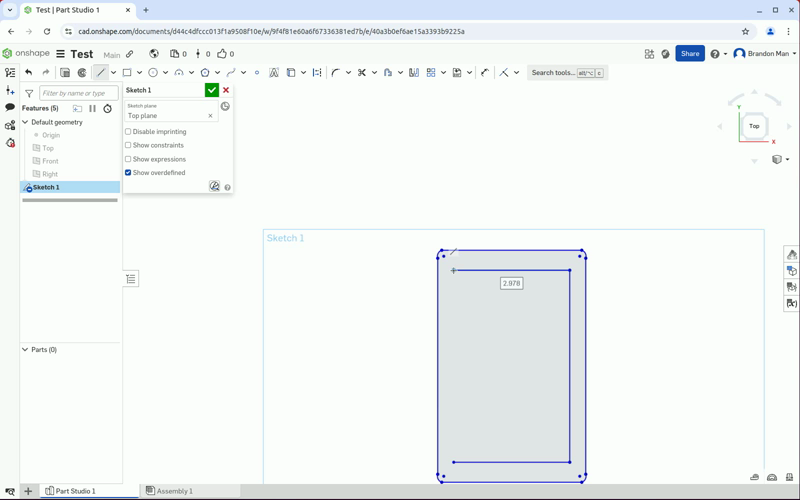
scroll(-6)
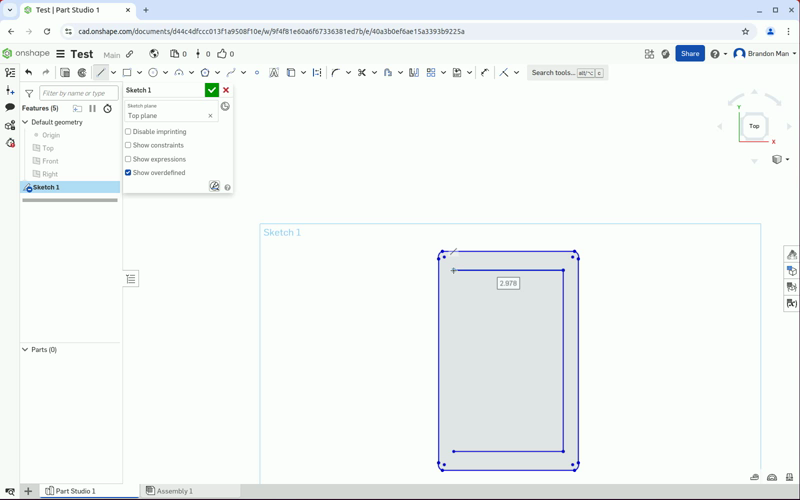
scroll(-6)
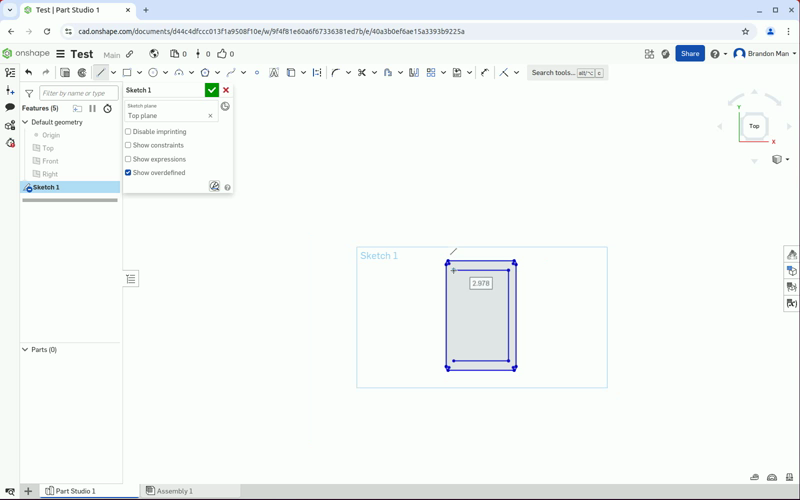
scroll(-6)
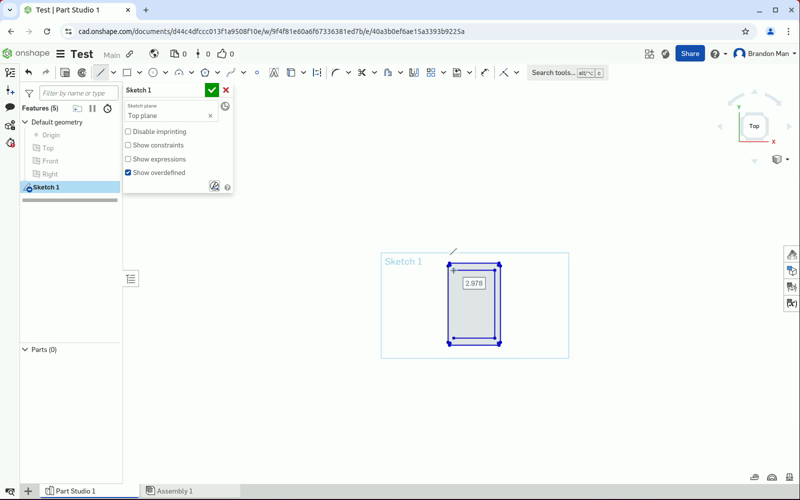
scroll(-6)
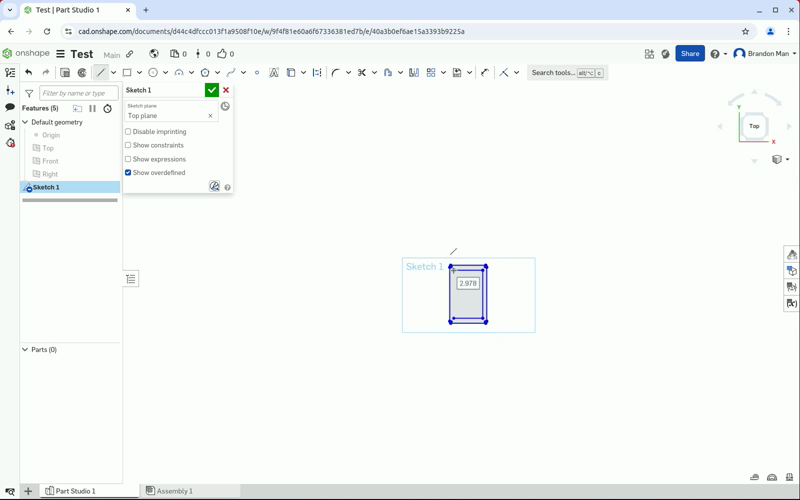
scroll(-6)
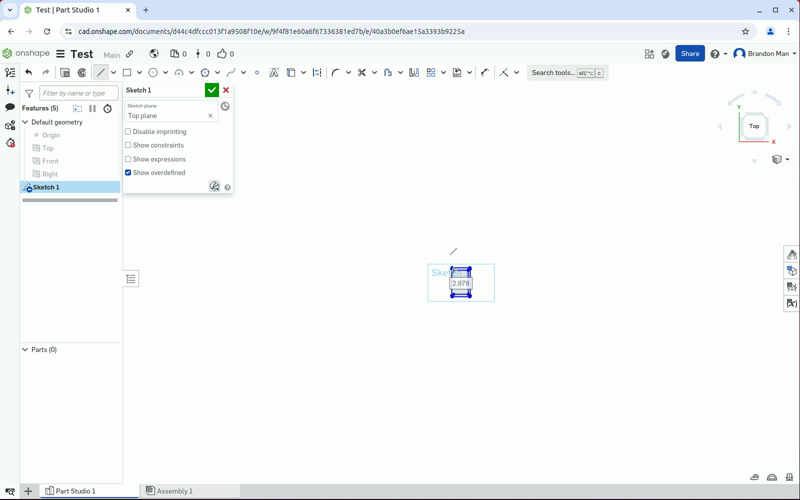
key_up(shift)
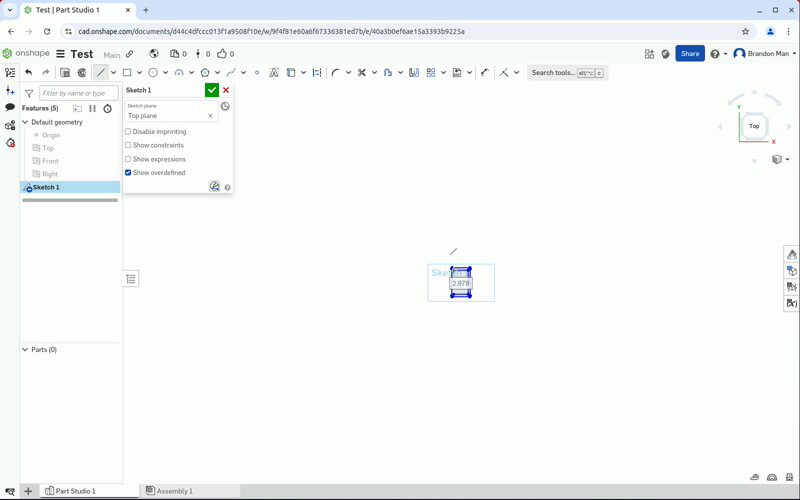
mouse_move(483, 270)
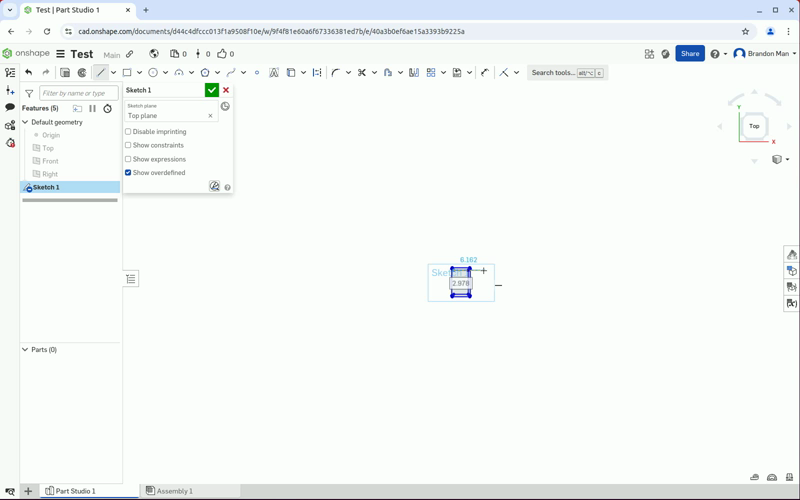
key_down(shift)
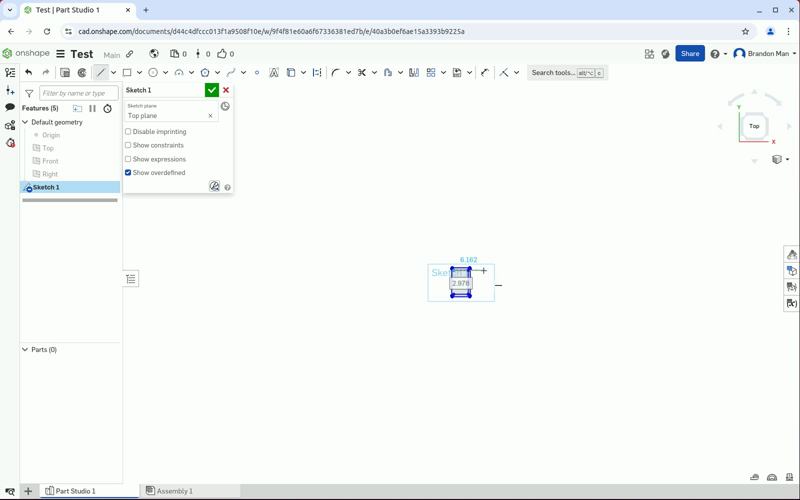
mouse_move(453, 294)
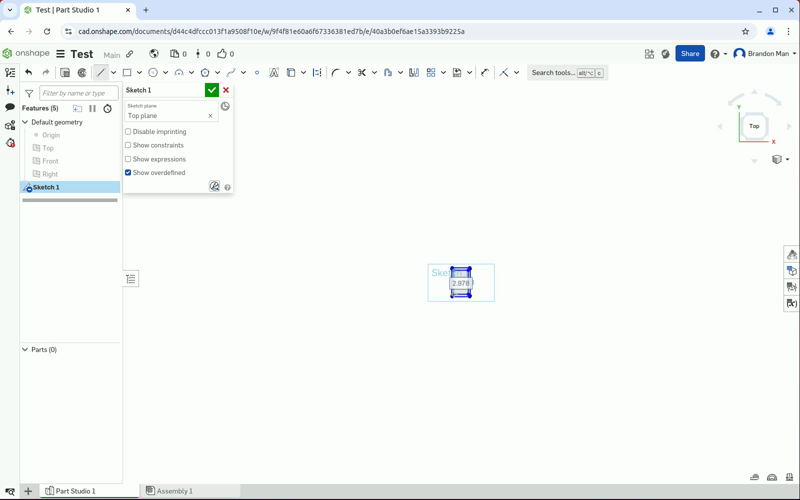
scroll(6)
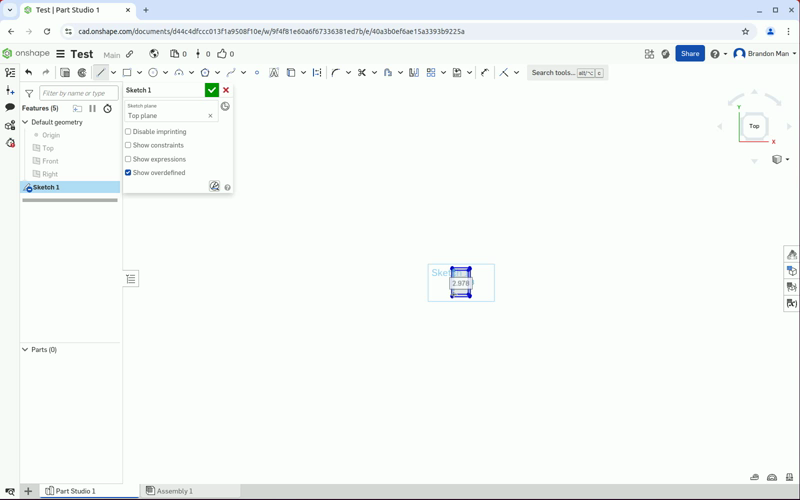
scroll(6)
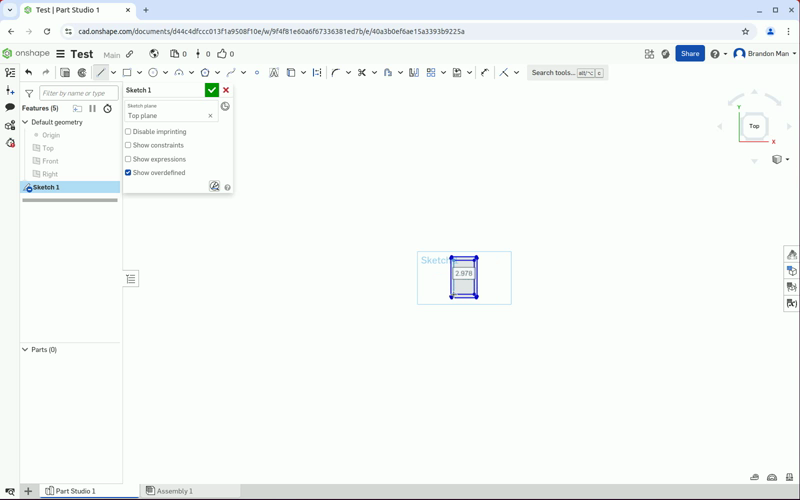
scroll(6)
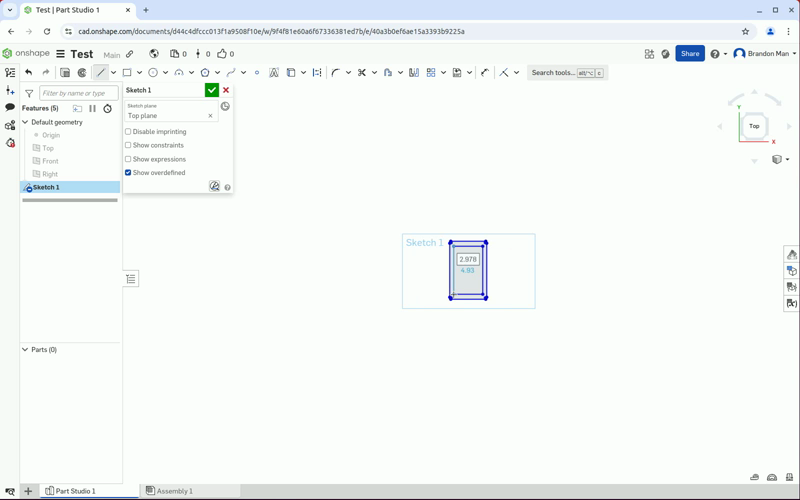
scroll(6)
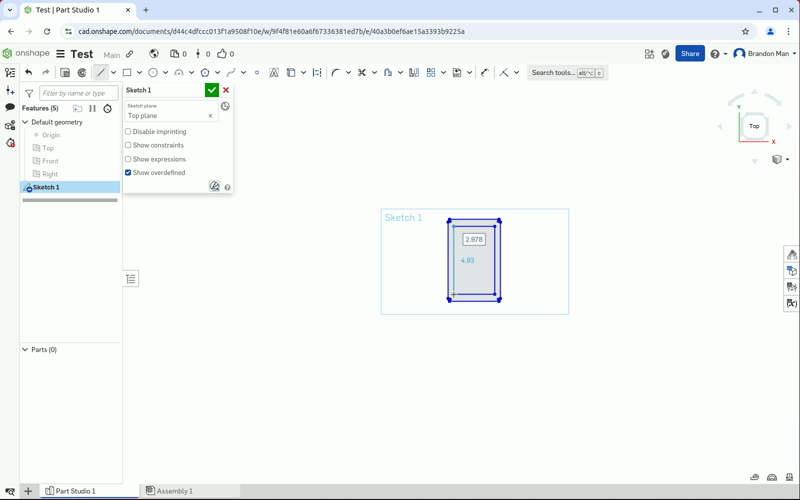
scroll(6)
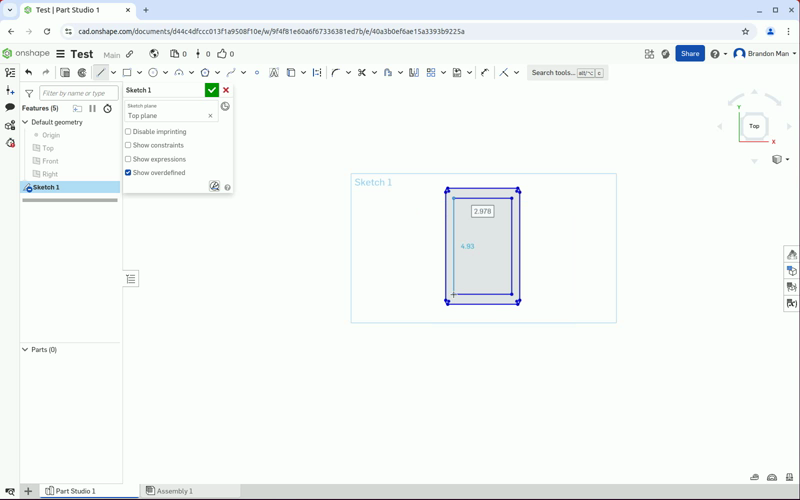
scroll(6)
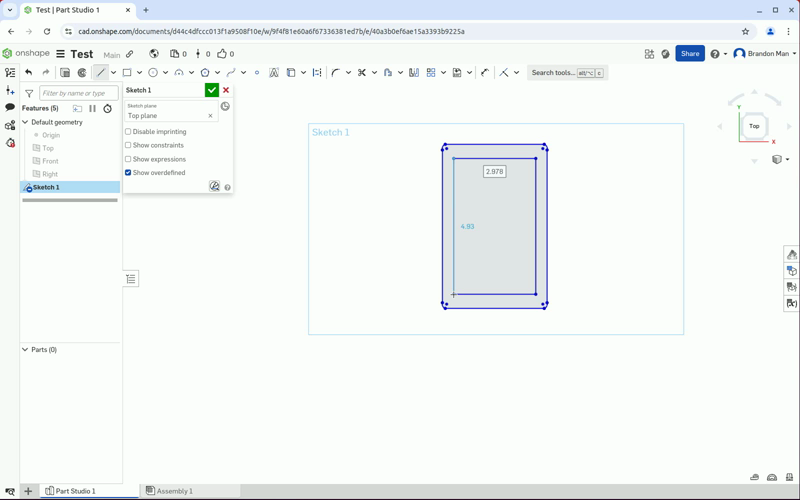
scroll(6)
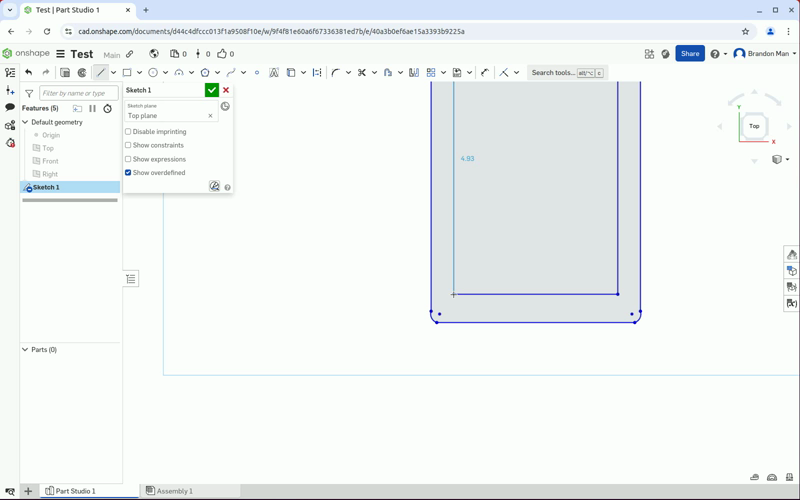
key_up(shift)
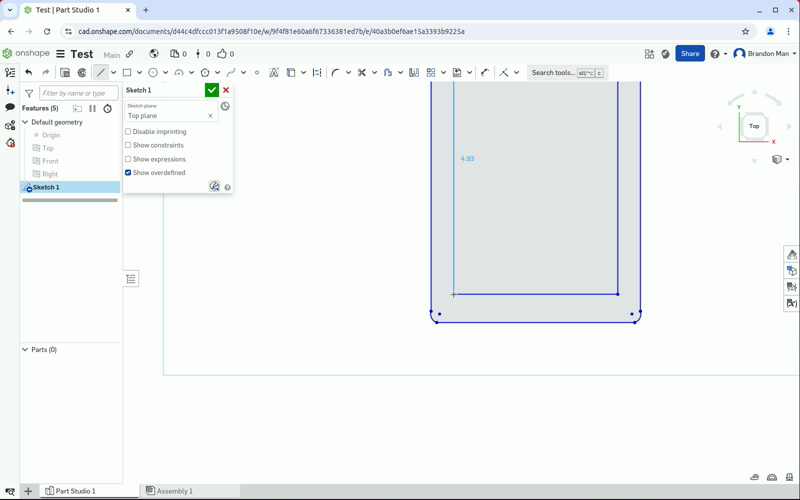
click(453, 294)
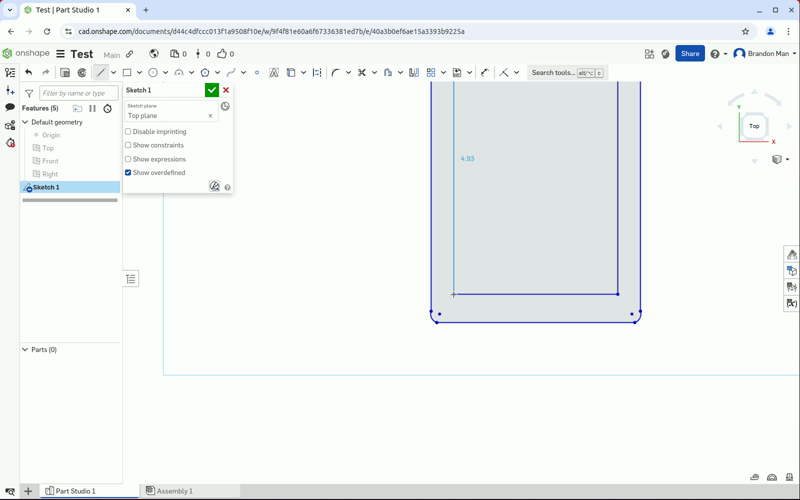
scroll(-6)
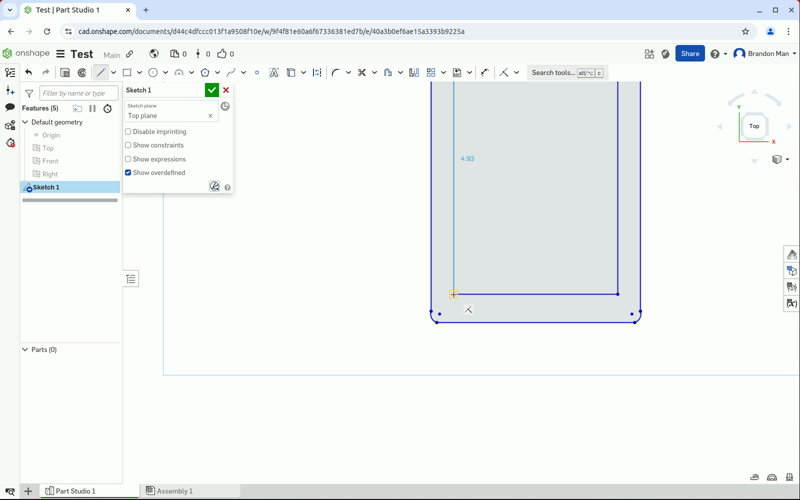
scroll(-6)
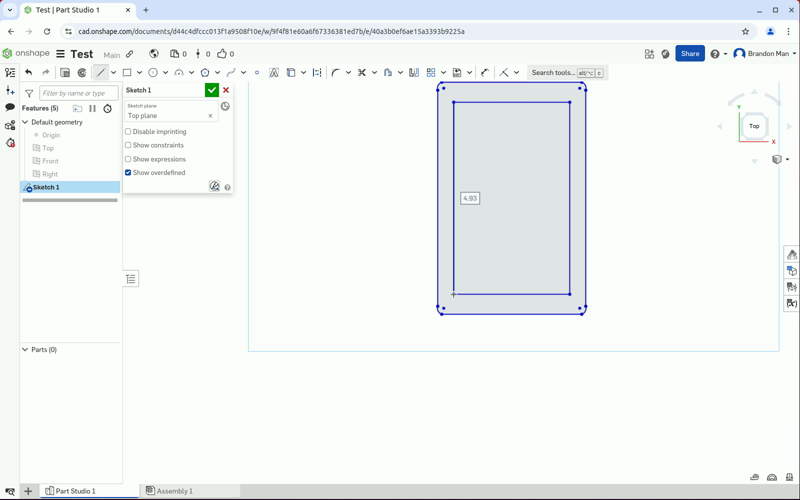
scroll(-6)
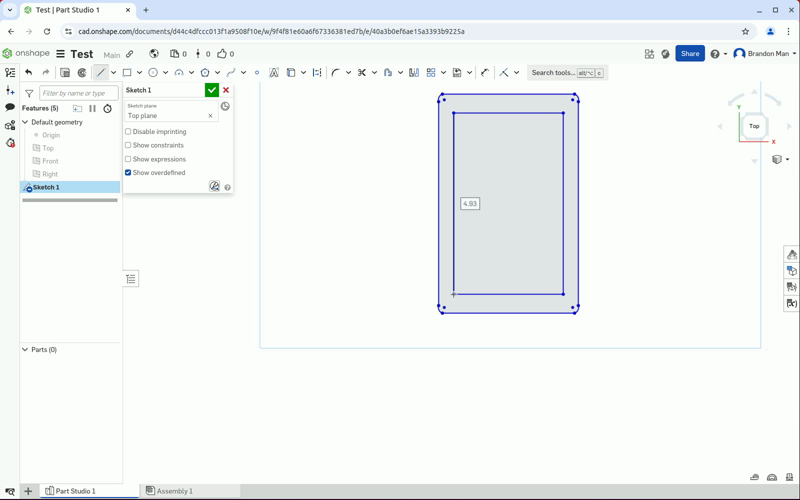
scroll(-6)
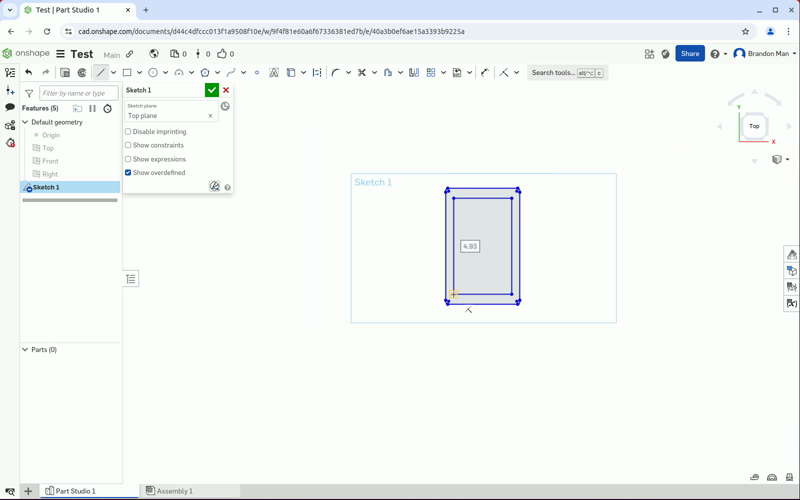
scroll(-6)
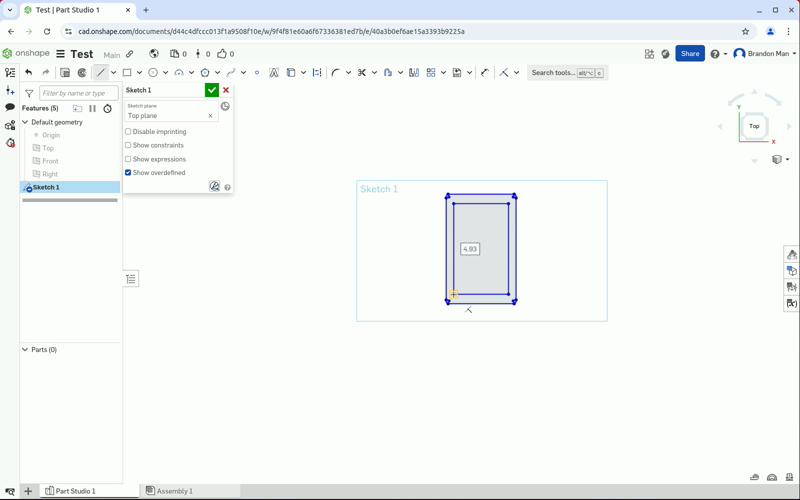
scroll(-6)
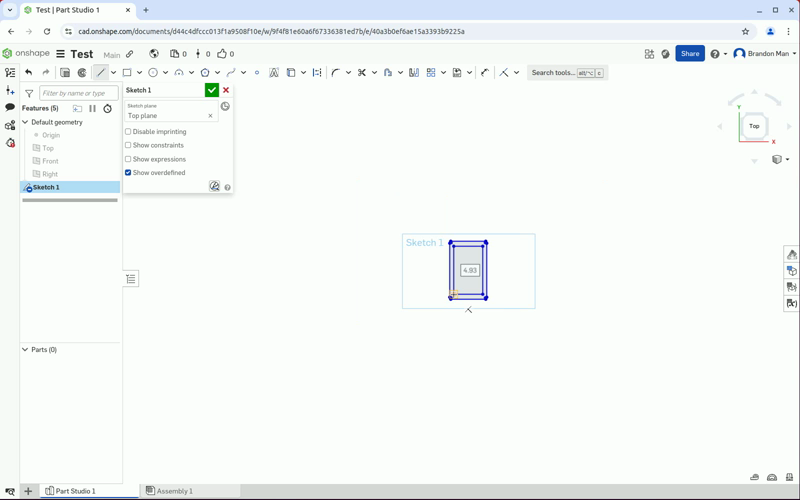
scroll(-6)
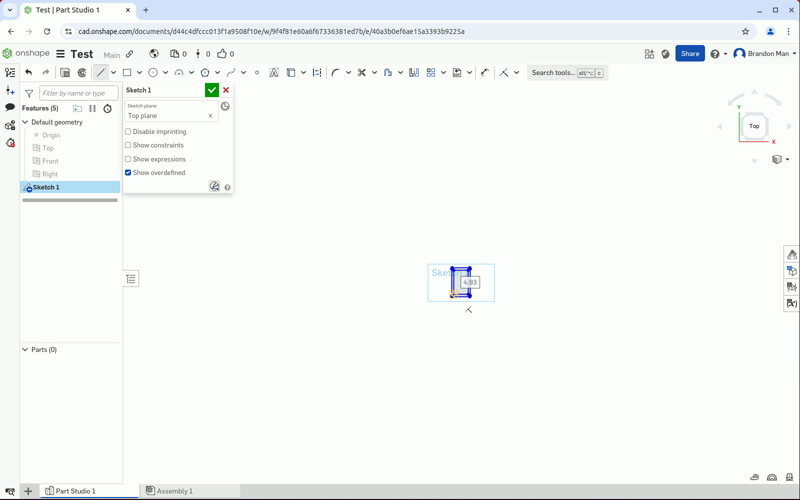
key(esc)
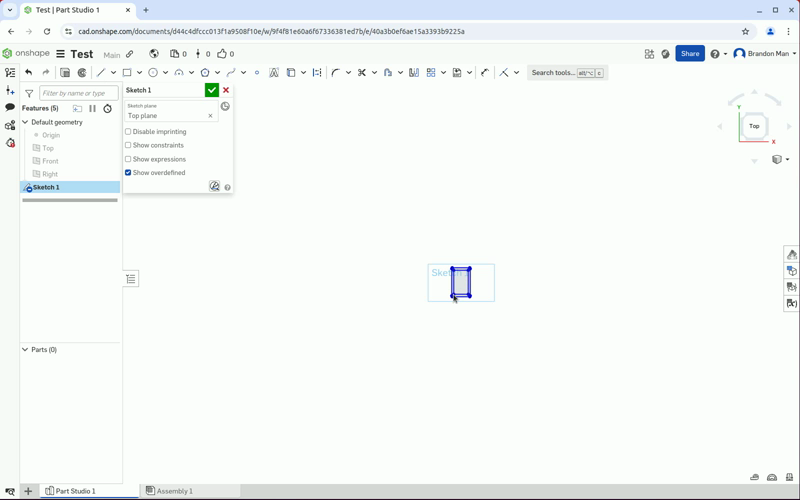
mouse_move(468, 296)
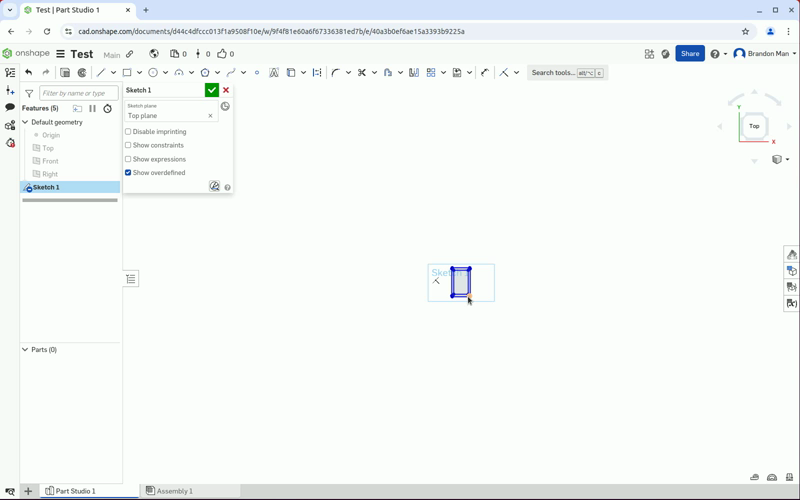
scroll(6)
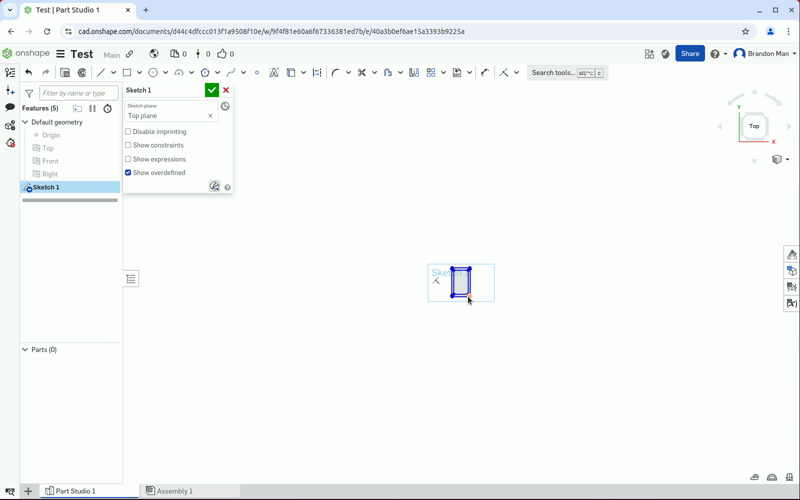
scroll(6)
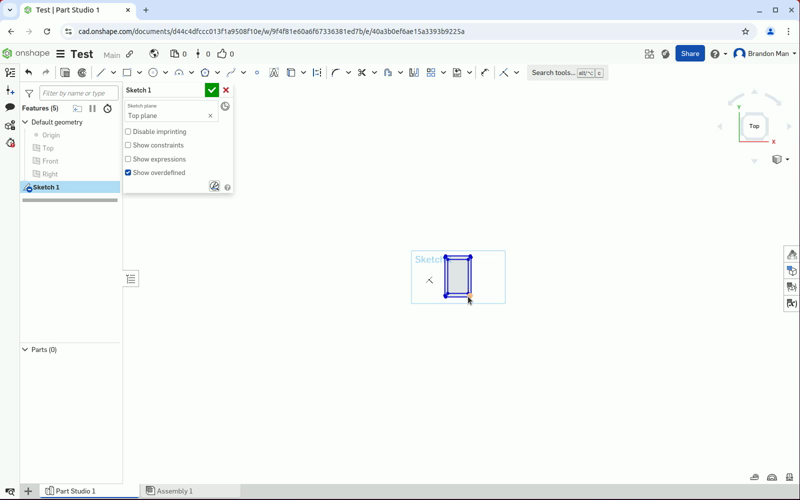
scroll(6)
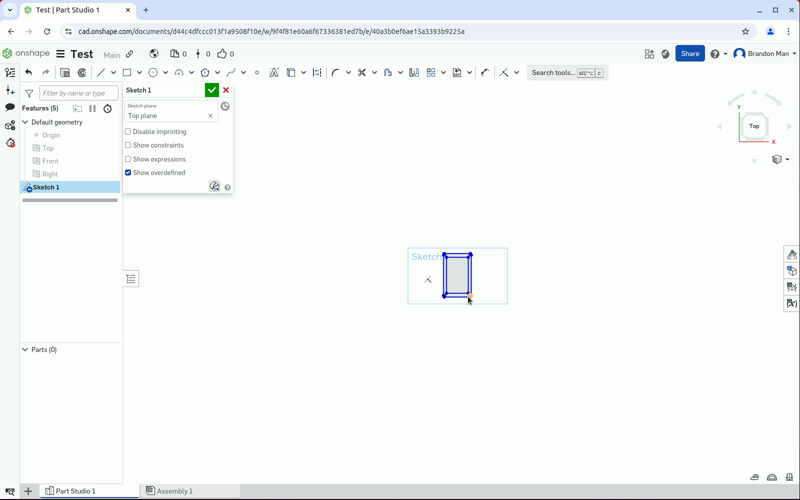
scroll(6)
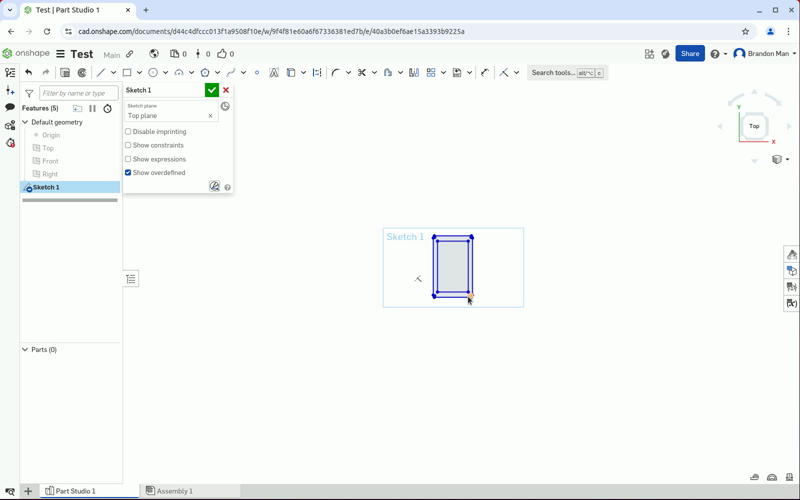
scroll(6)
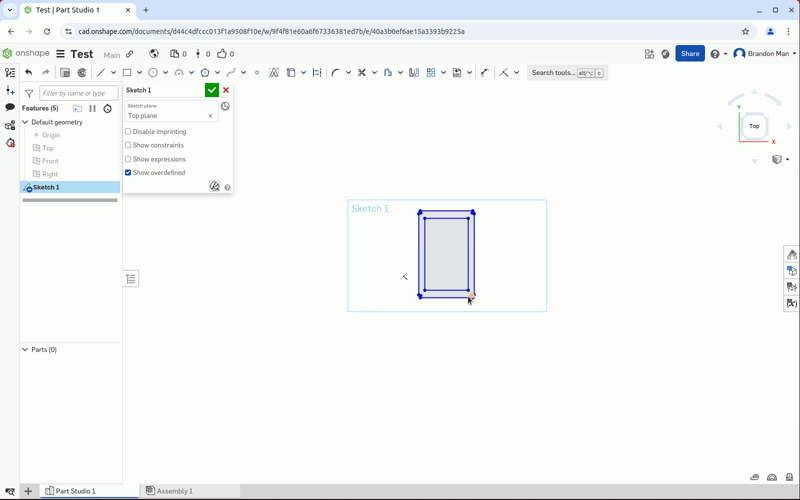
scroll(6)
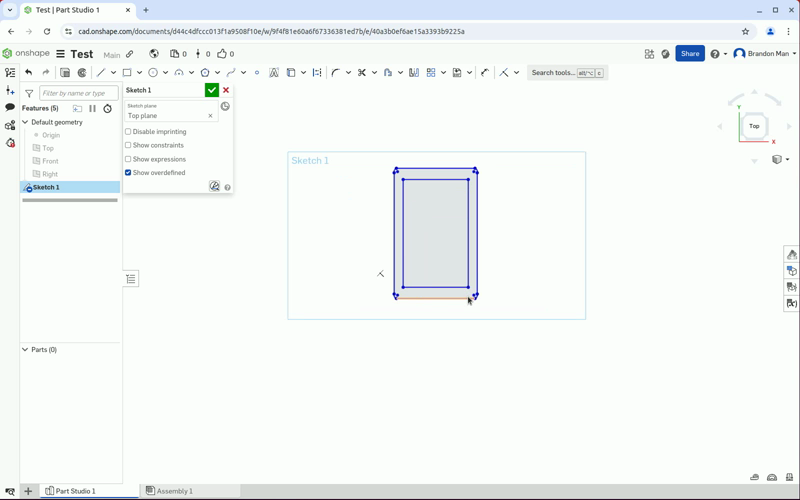
scroll(6)
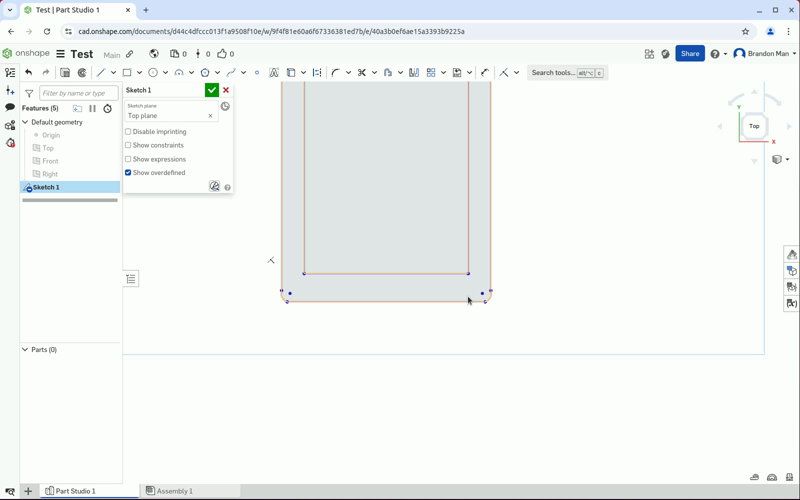
click(468, 296)
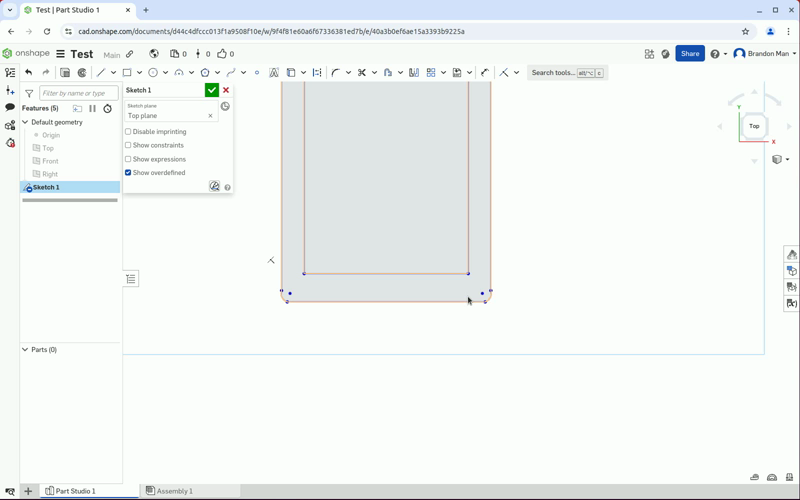
scroll(-6)
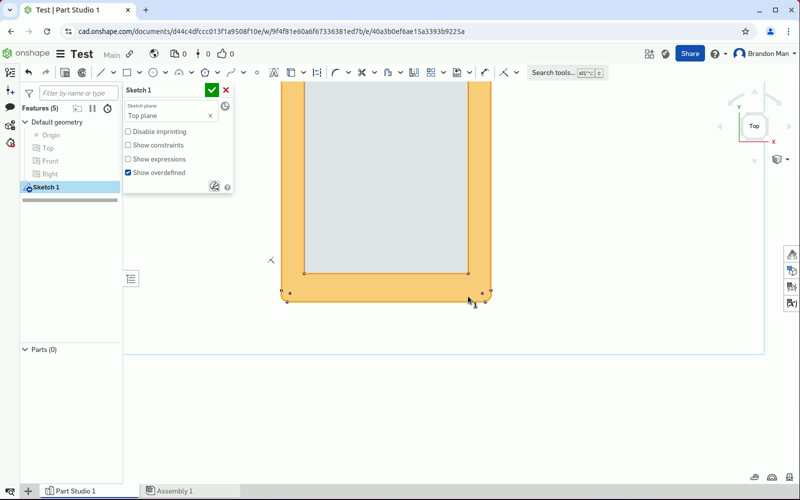
scroll(-6)
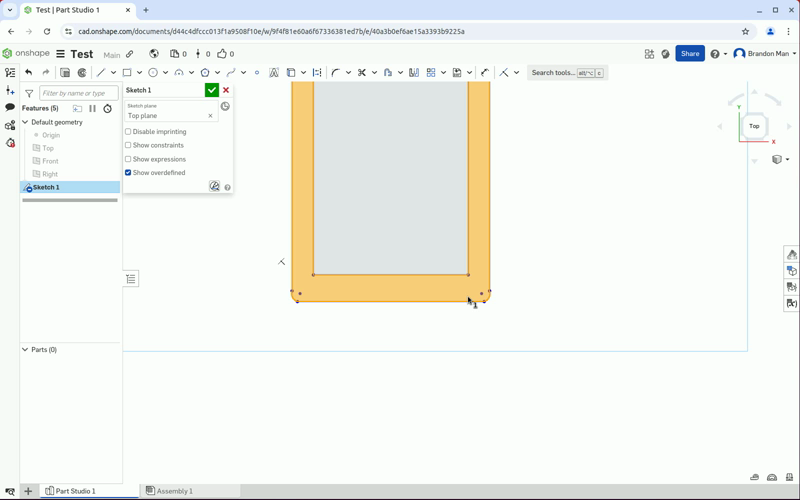
scroll(-6)
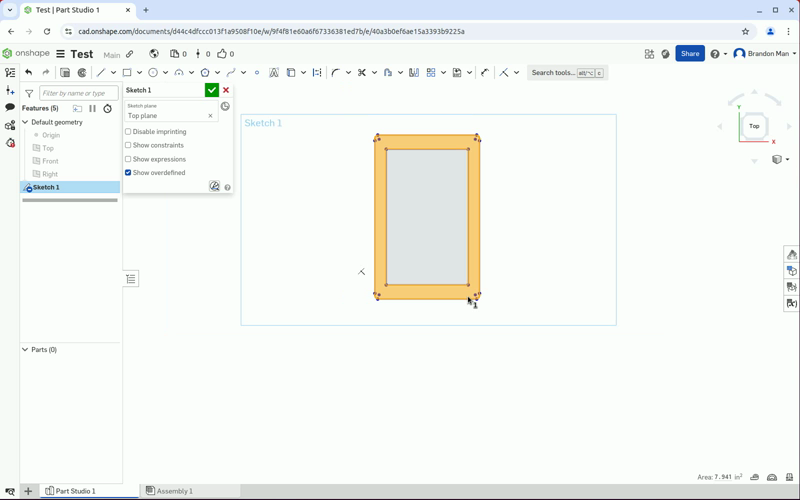
scroll(-6)
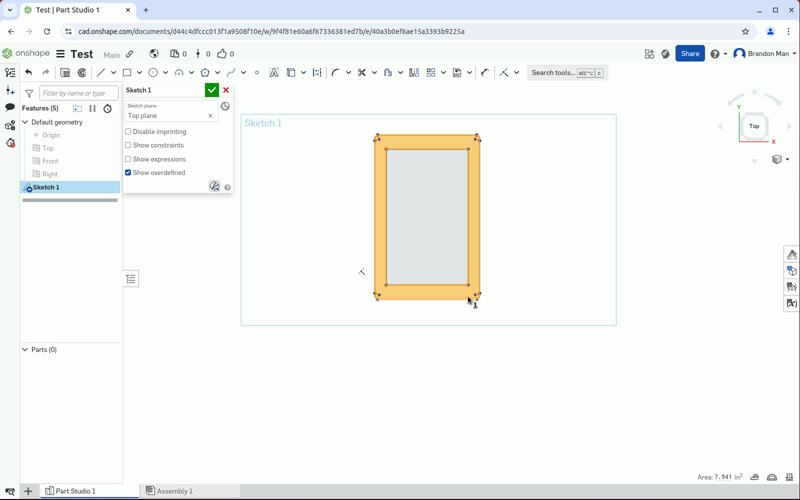
scroll(-6)
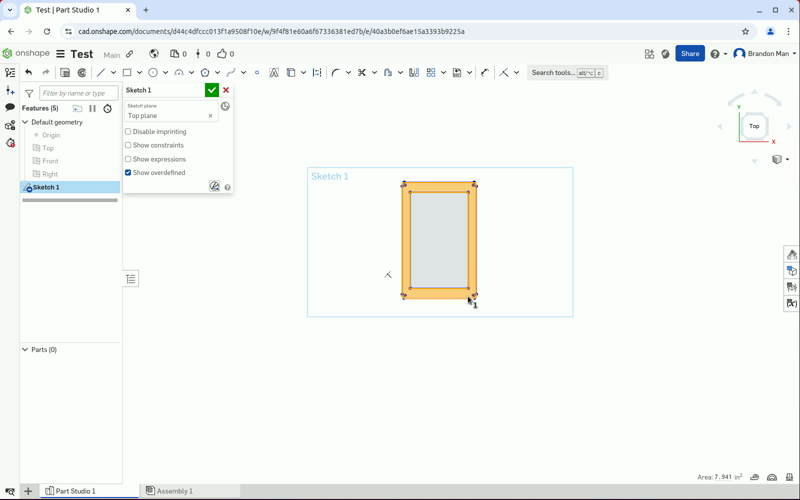
scroll(-6)
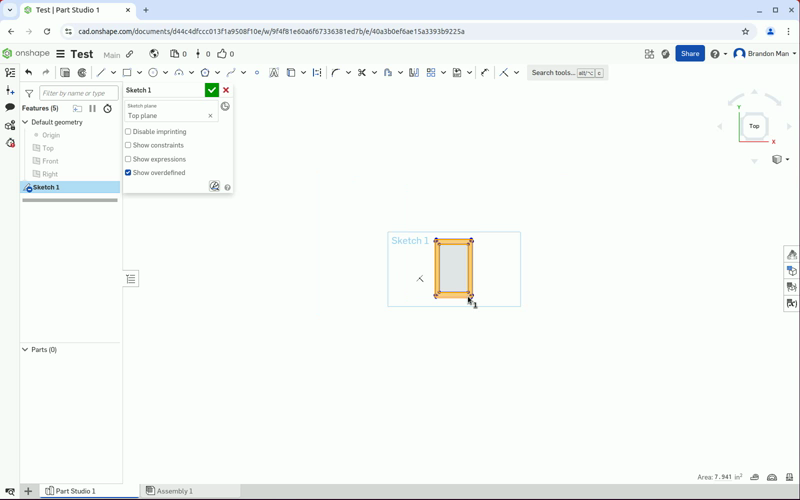
scroll(-6)
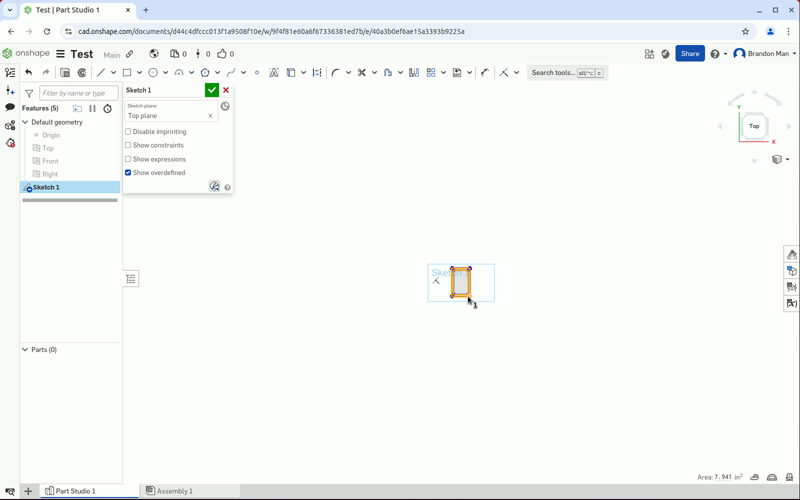
mouse_move(73, 352)
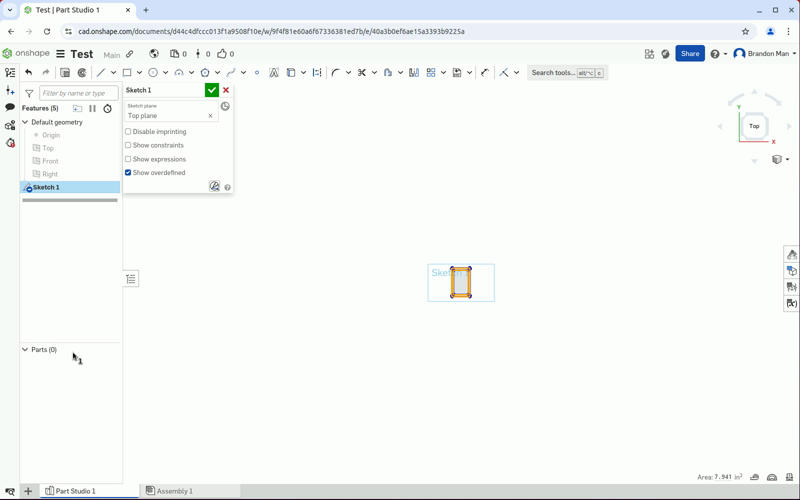
key(shift+y)
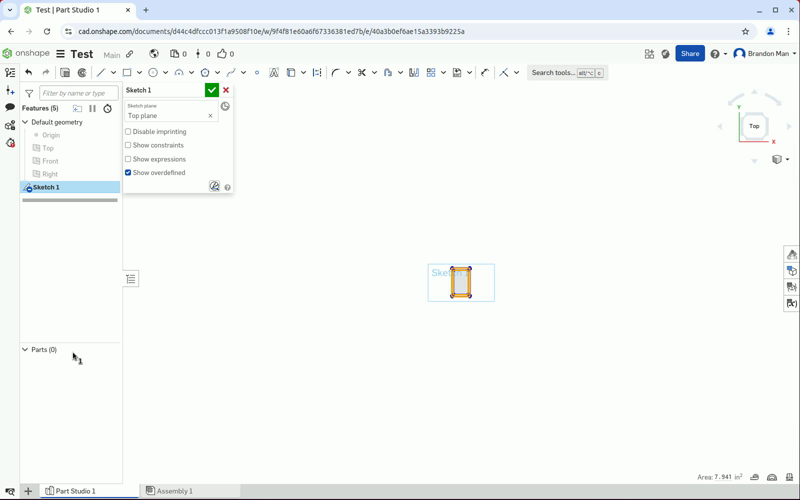
key(shift+e)
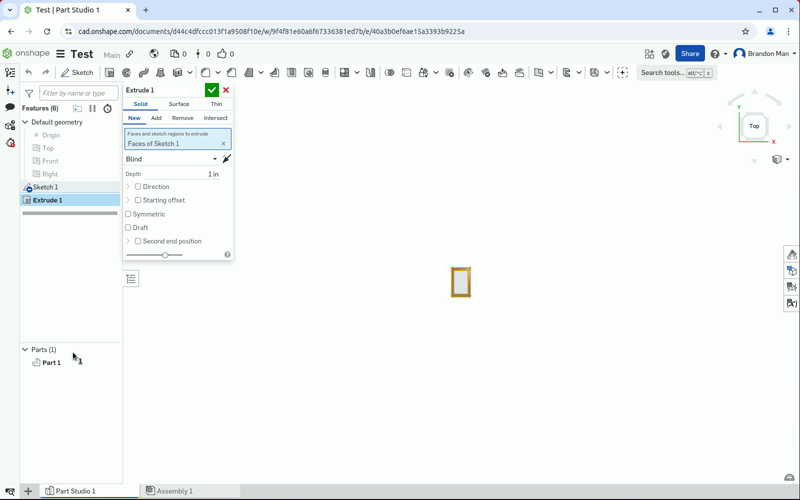
mouse_move(143, 106)
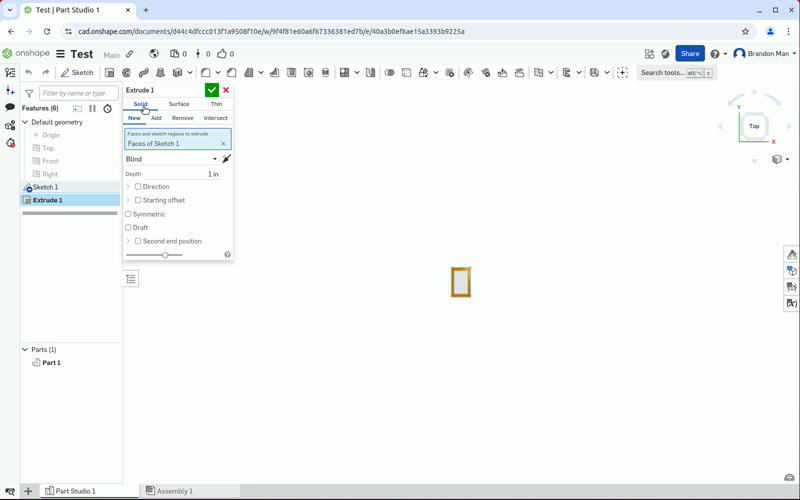
click(143, 106)
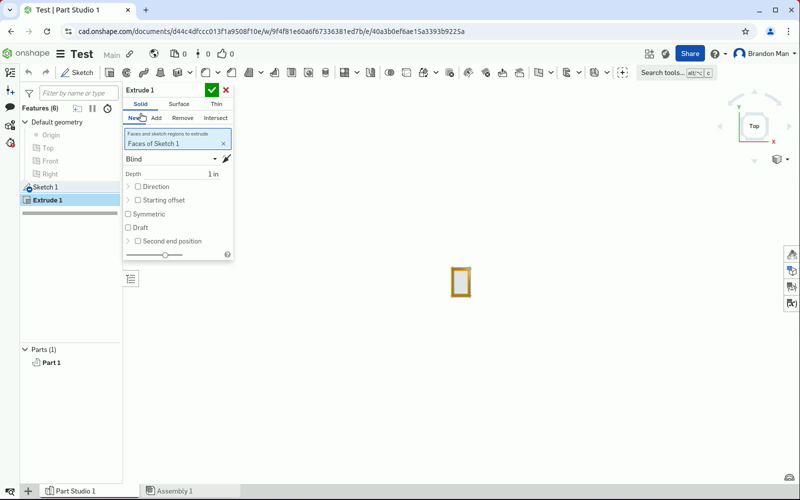
mouse_move(137, 120)
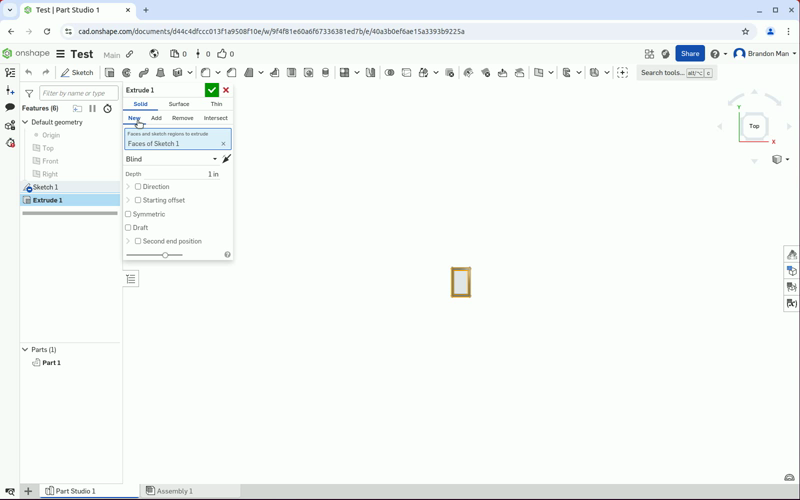
click(137, 120)
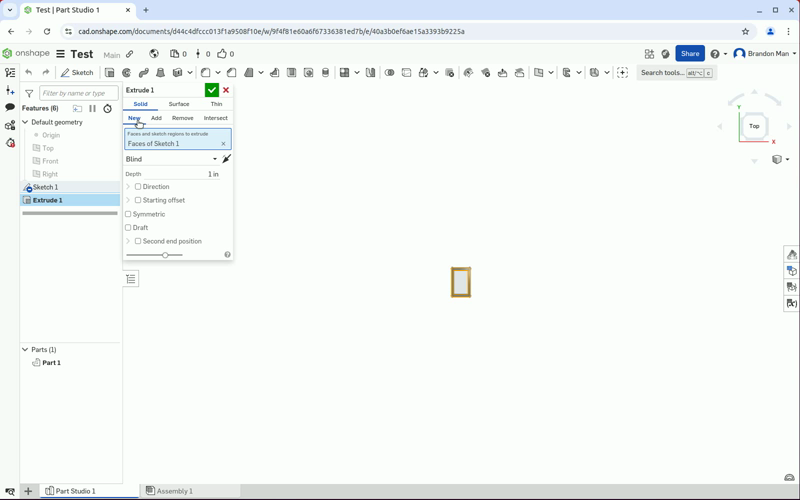
key(tab, 4)
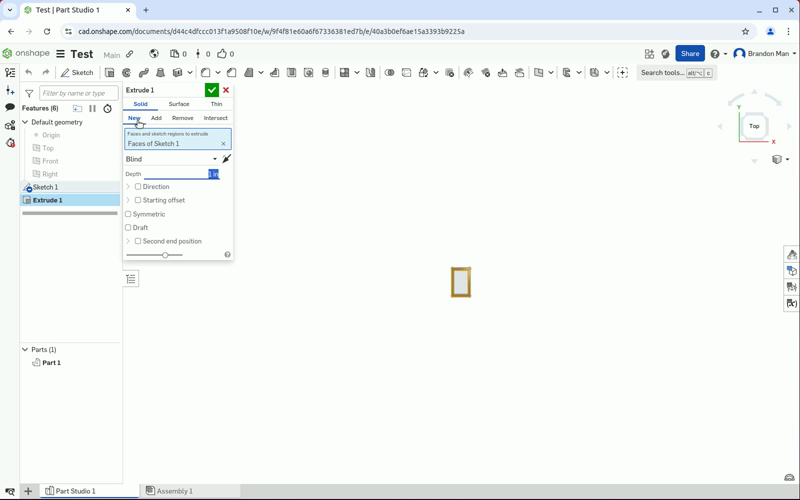
text(23.108)
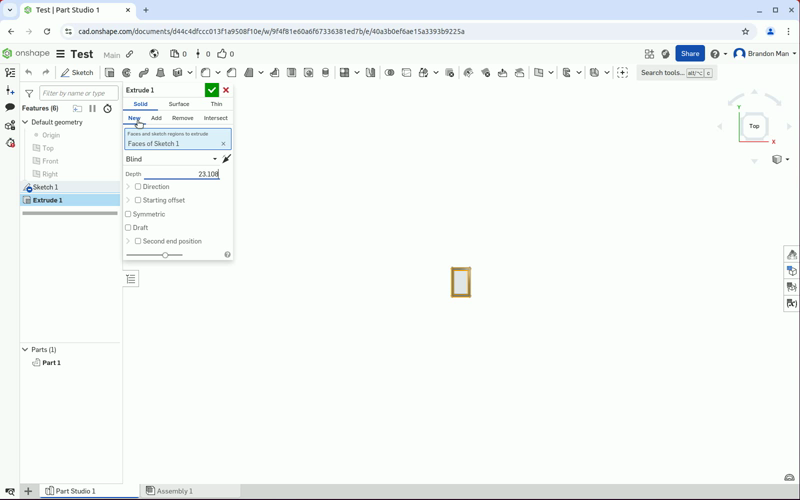
key(enter)
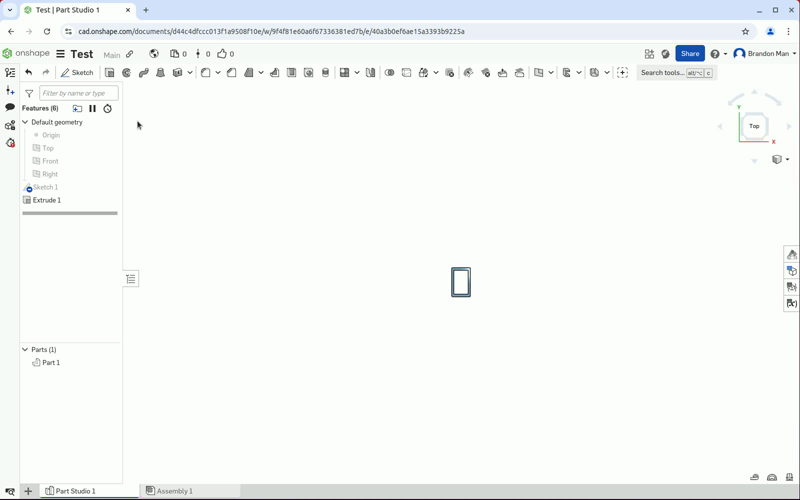
key(shift+h)
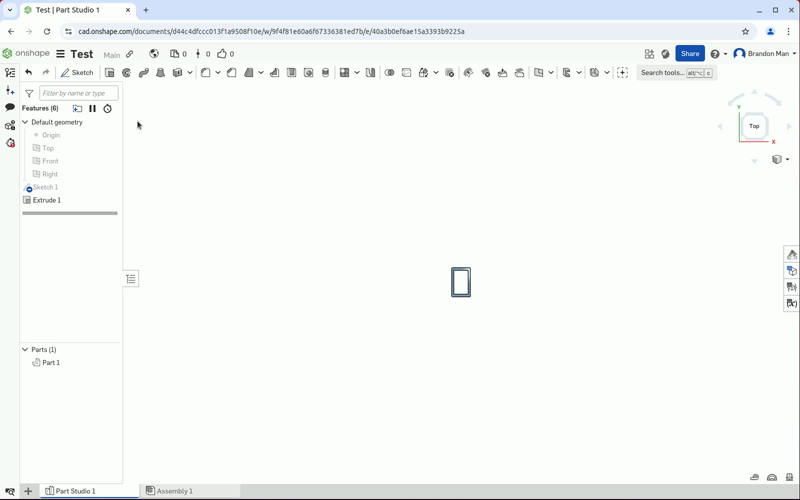
key(shift+h)
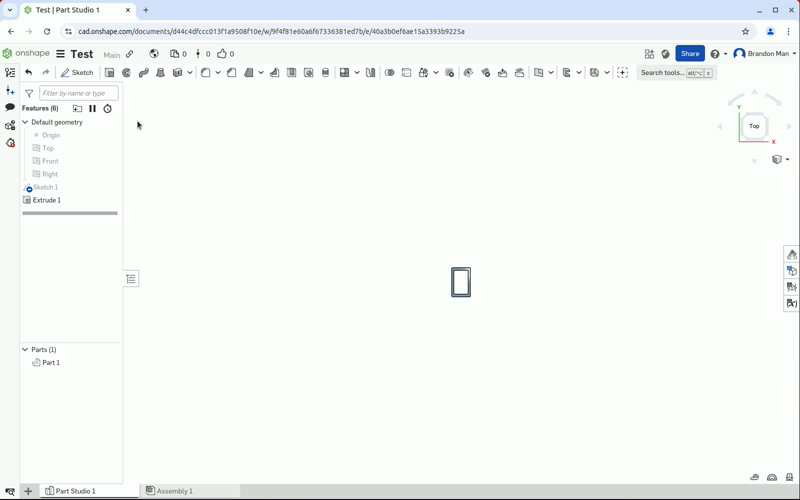
mouse_move(73, 189)
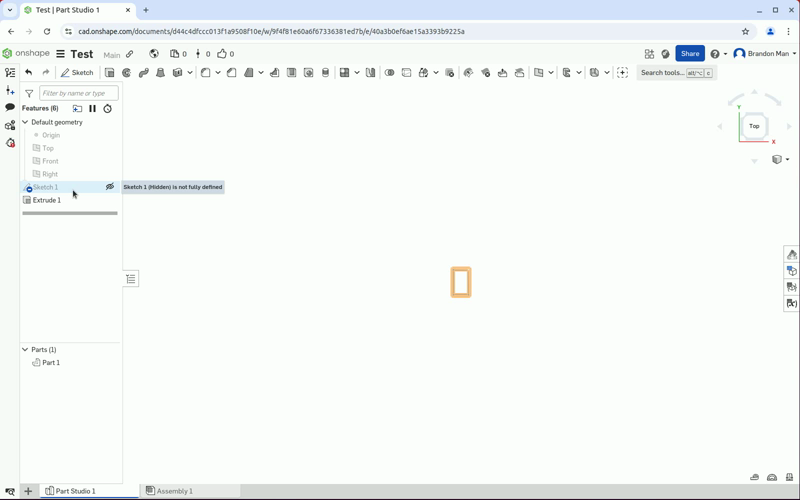
click(73, 189)
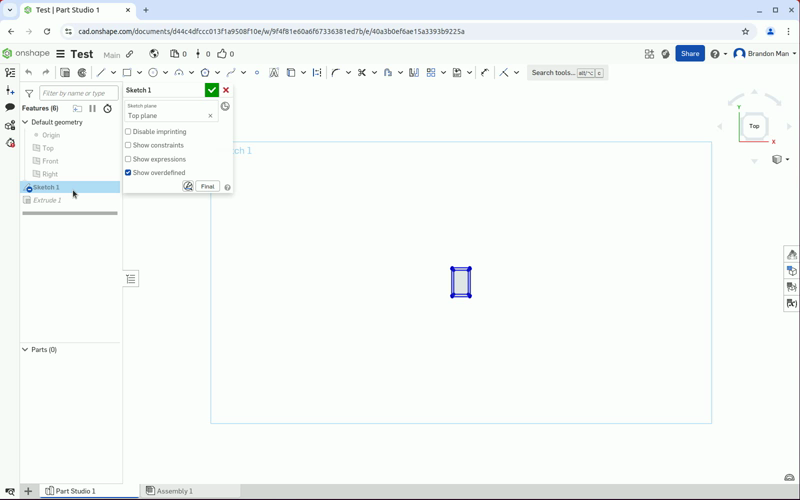
mouse_move(229, 92)
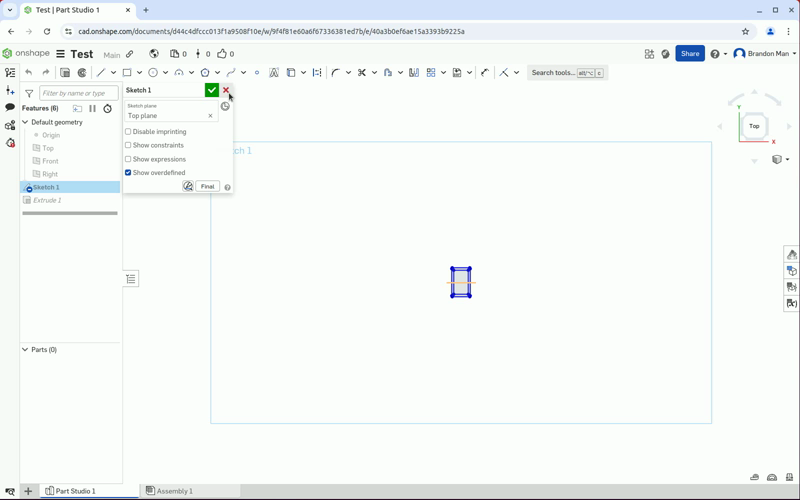
click(229, 92)
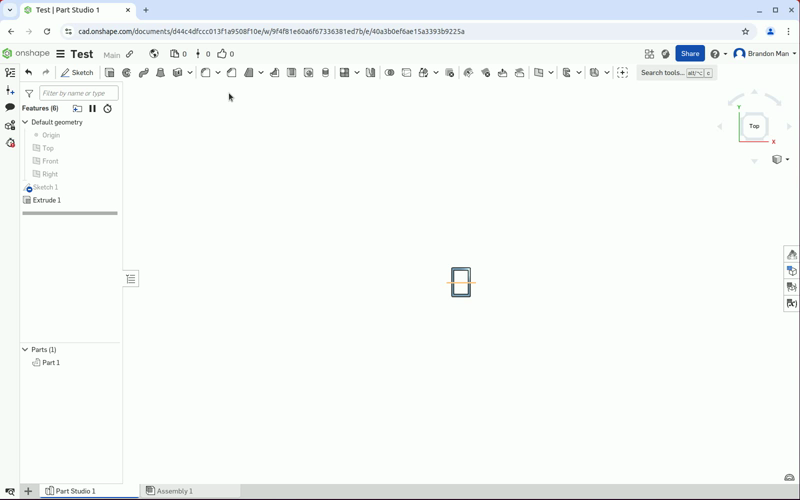
mouse_move(73, 352)
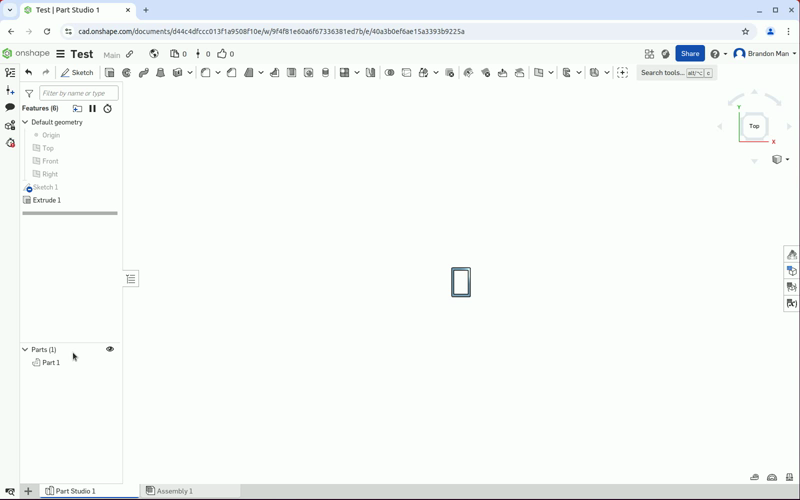
key(y)
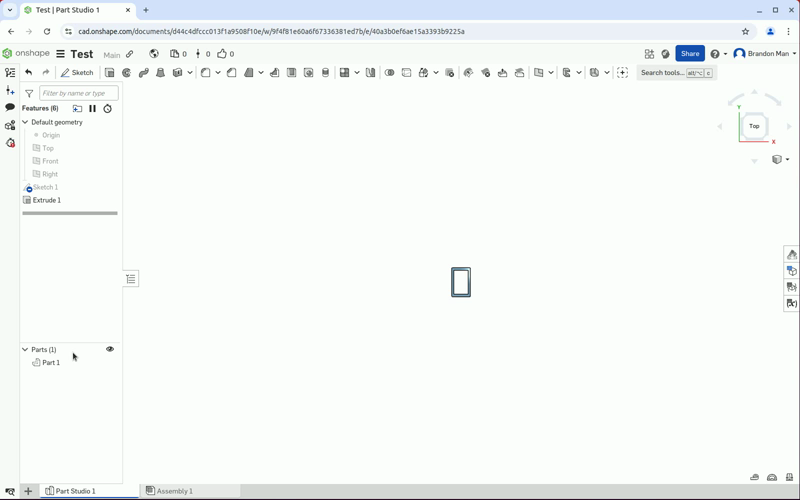
key(shift+p)
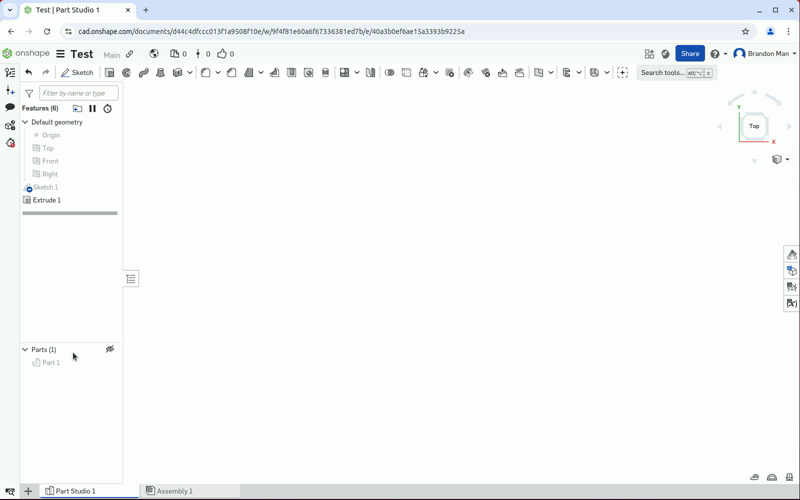
key(space)
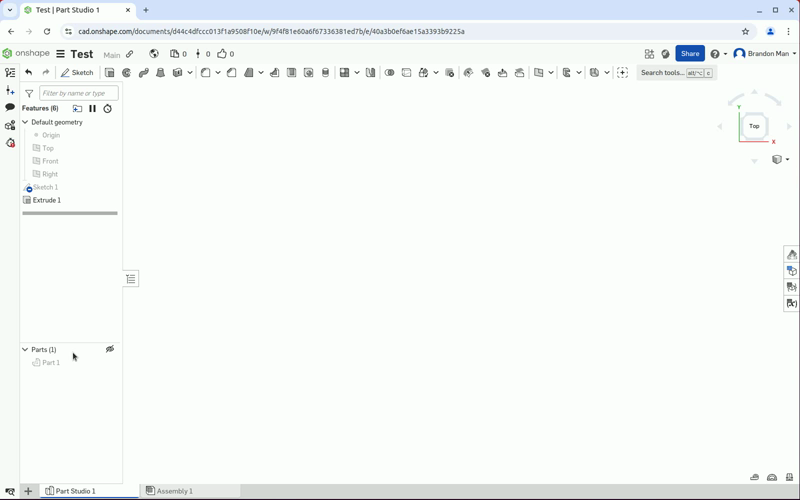
key_down(shift)
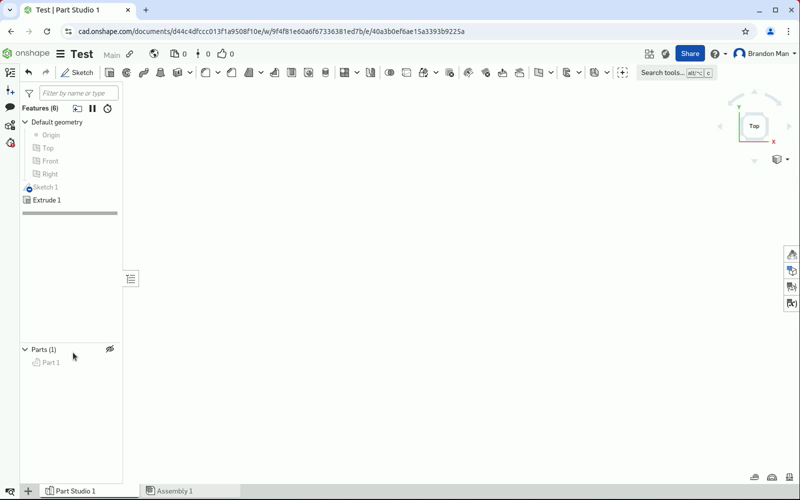
key(up)
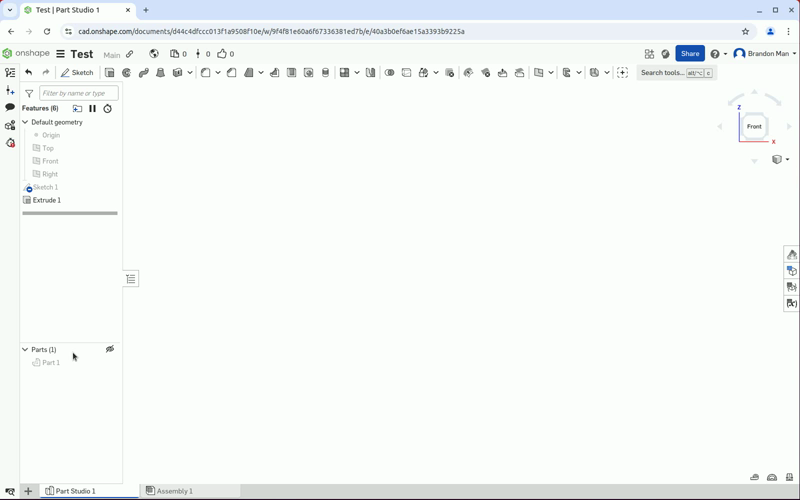
key_up(shift)
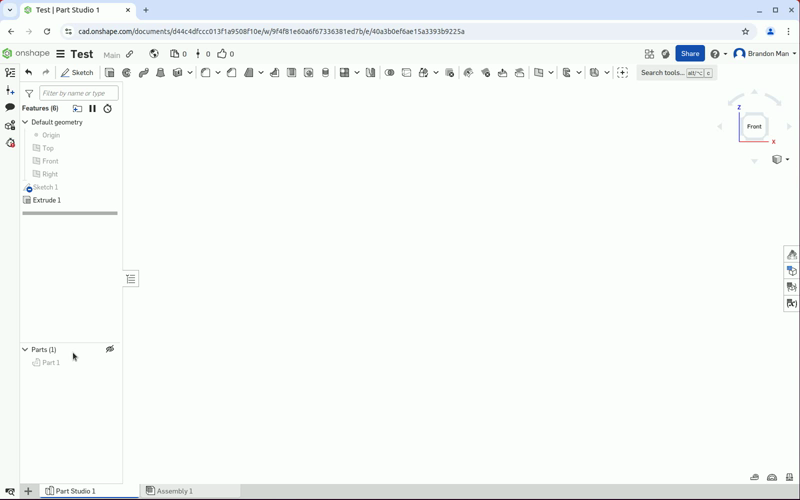
key(space)
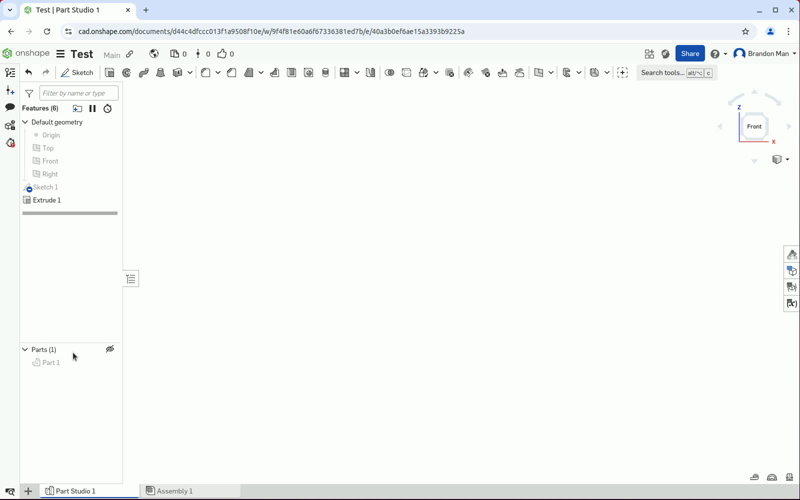
key_down(shift)
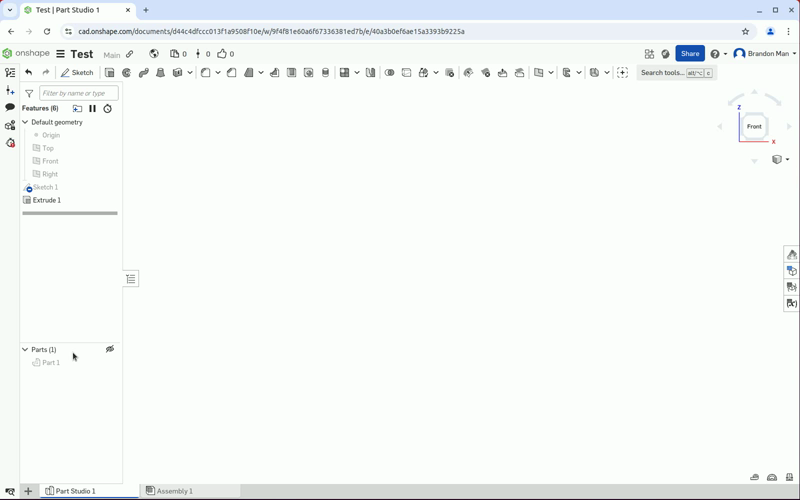
key(left)
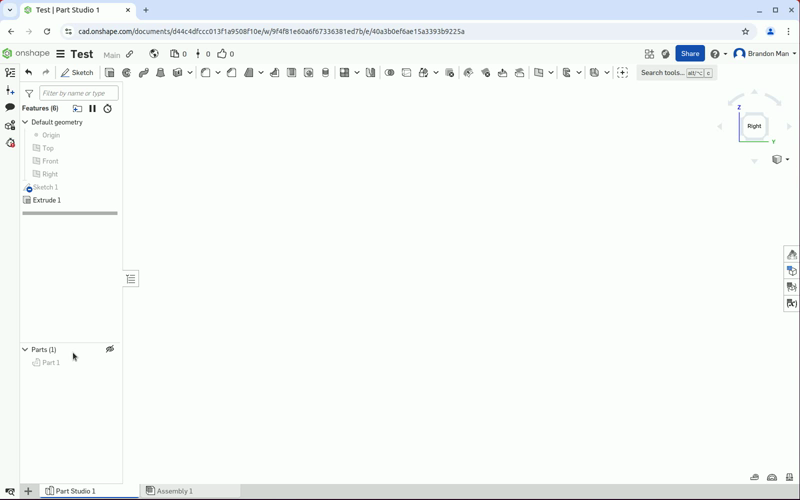
key_up(shift)
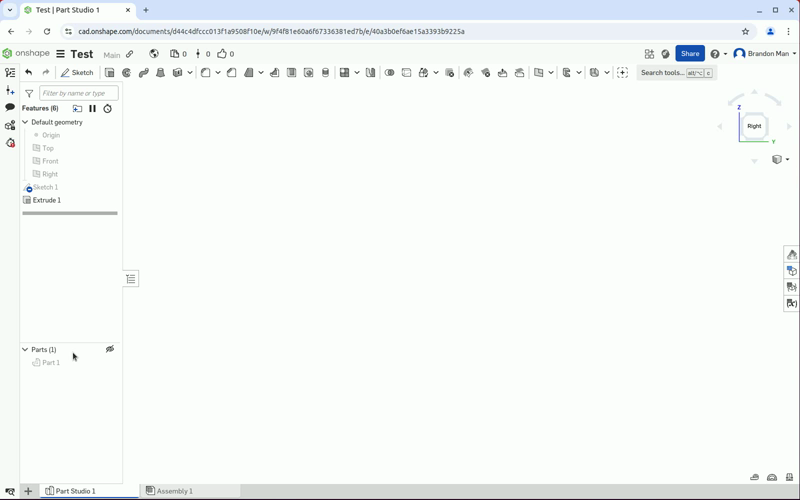
mouse_move(73, 352)
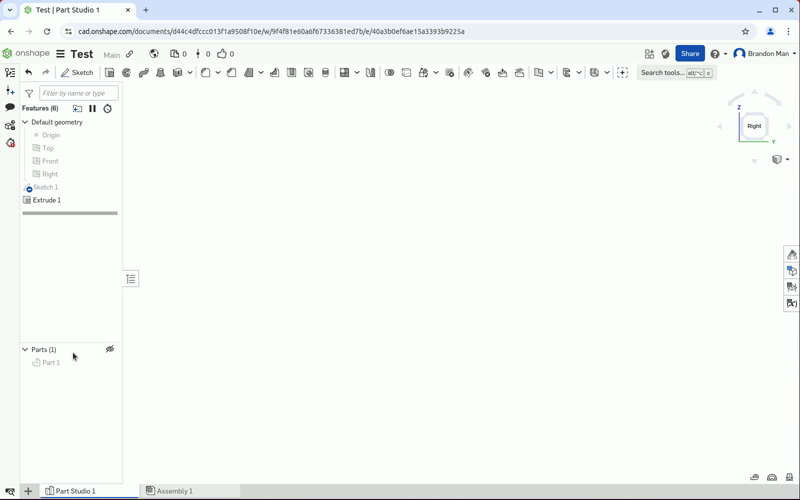
key(shift+y)
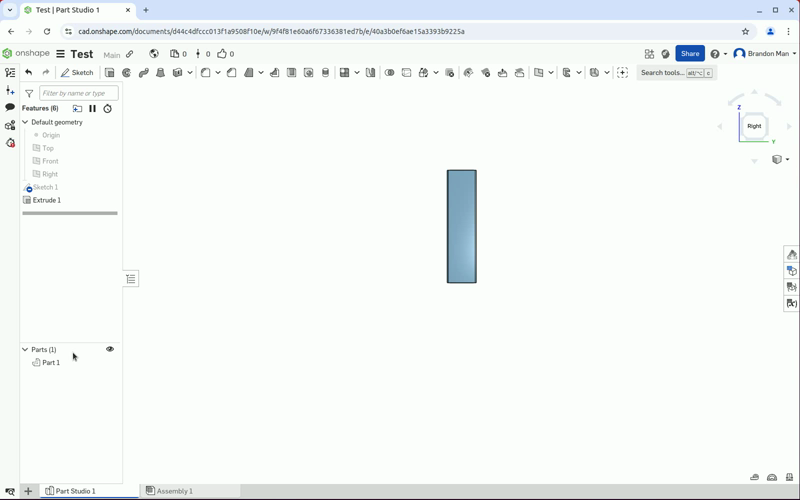
mouse_move(541, 75)
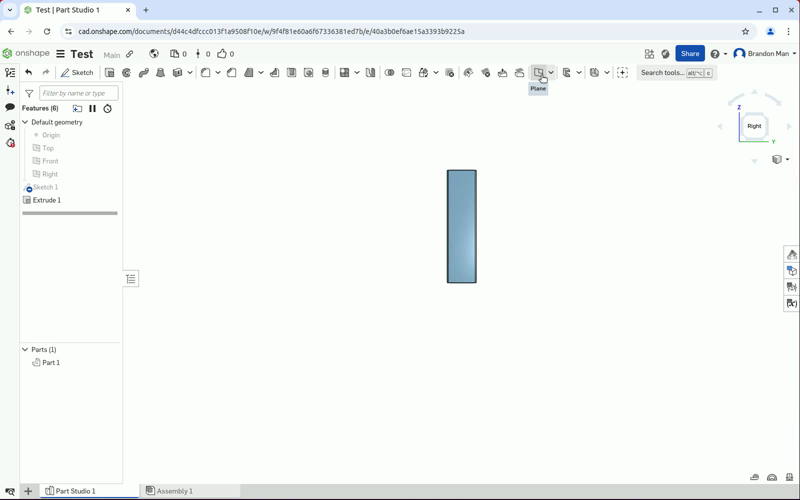
click(541, 75)
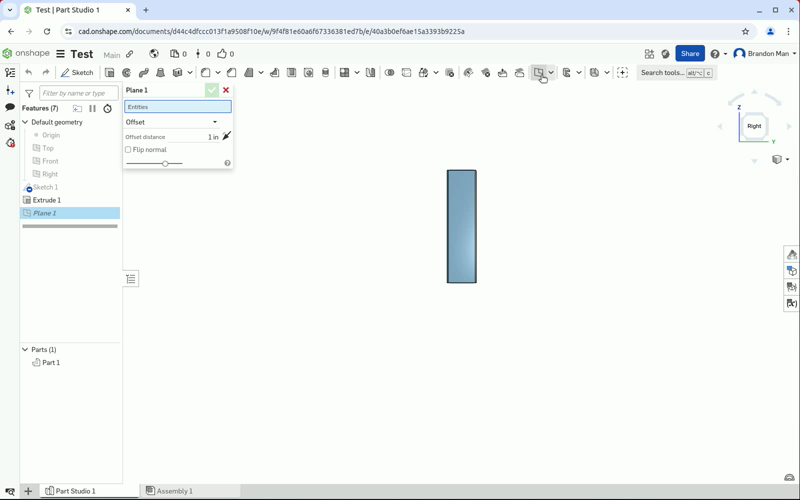
mouse_move(73, 176)
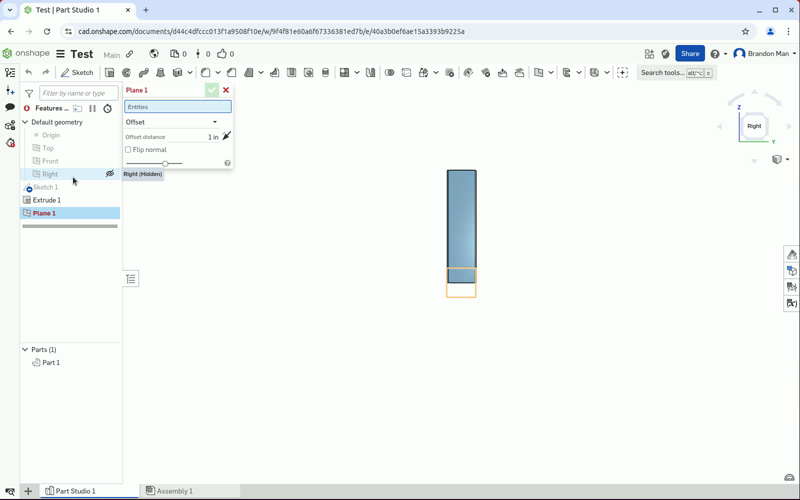
click(73, 176)
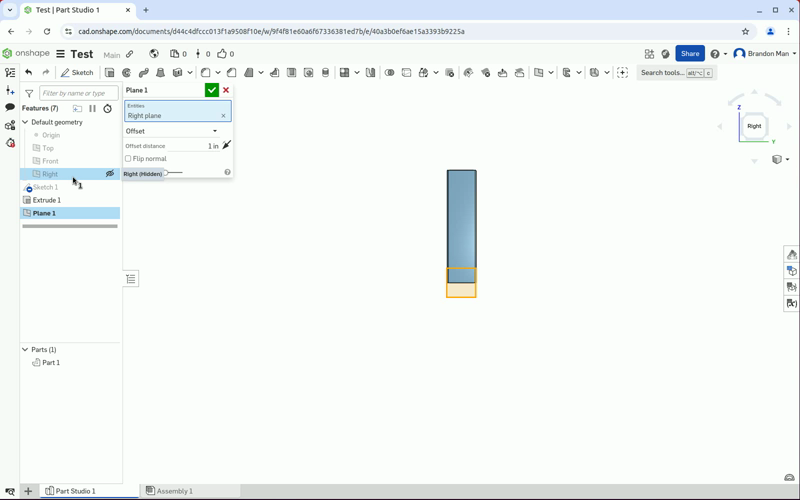
key(tab, 2)
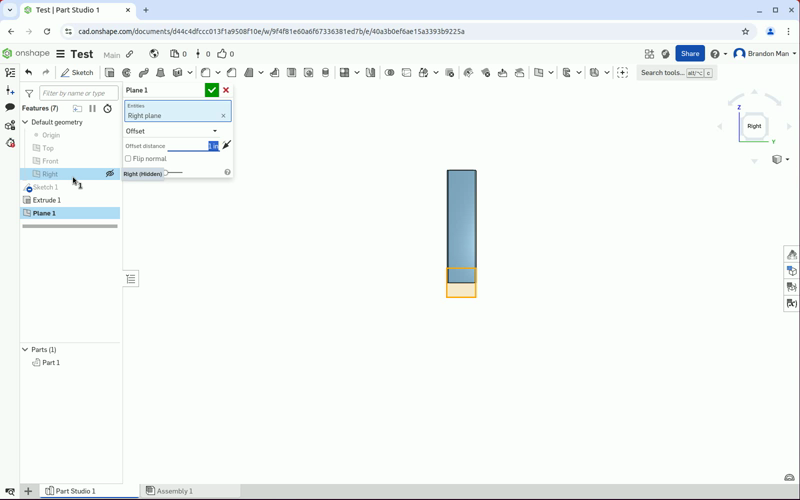
text(1.91)
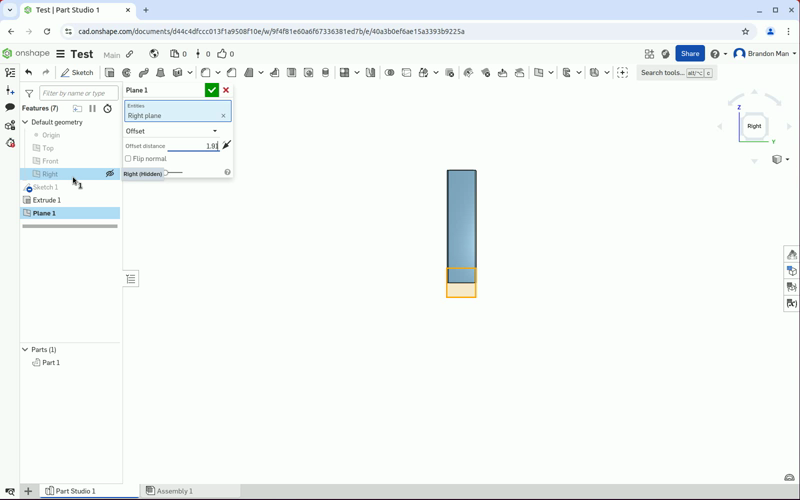
key(enter, 2)
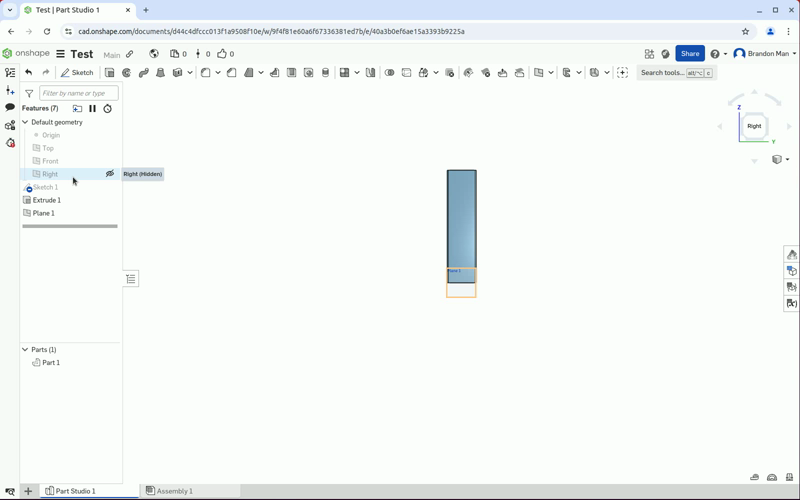
key(shift+s)
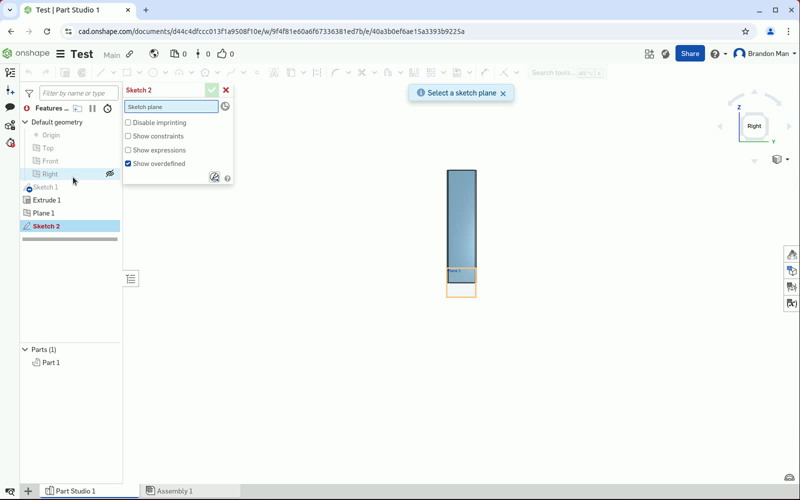
mouse_move(73, 215)
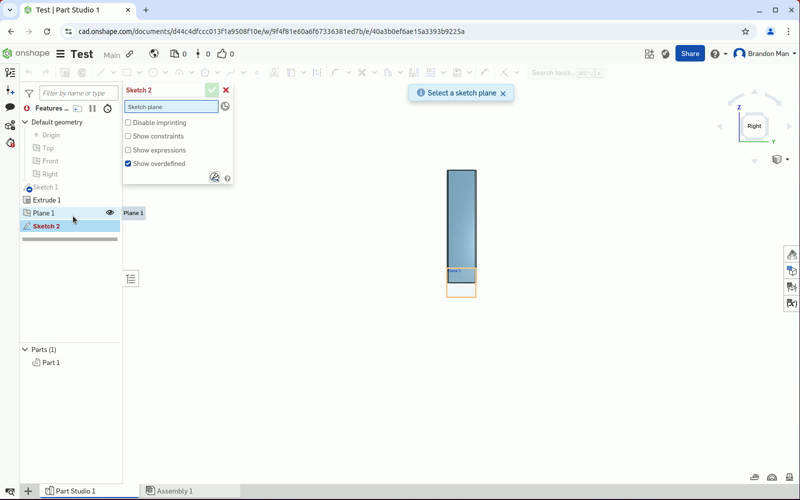
click(73, 215)
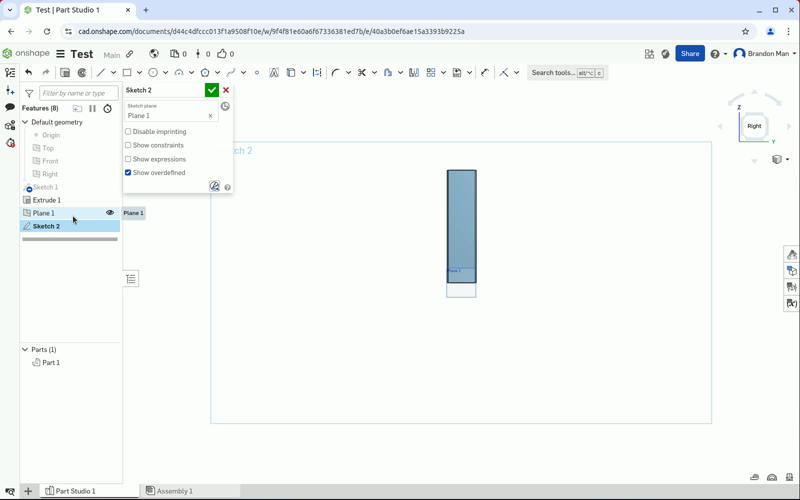
mouse_move(73, 352)
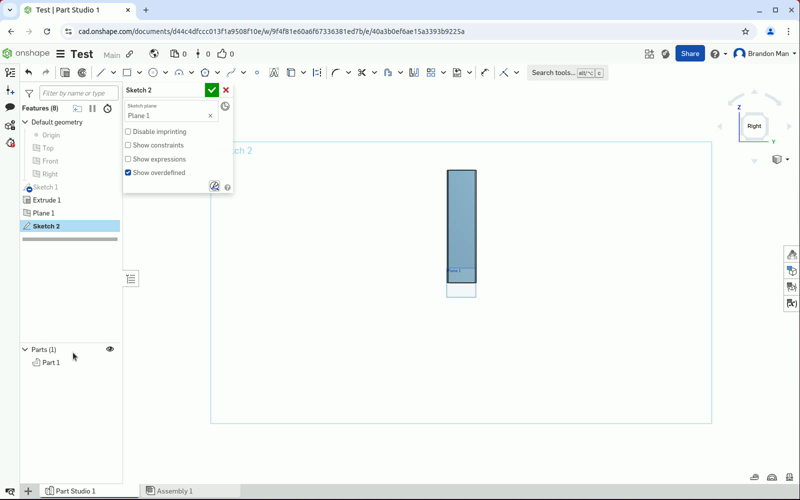
key(y)
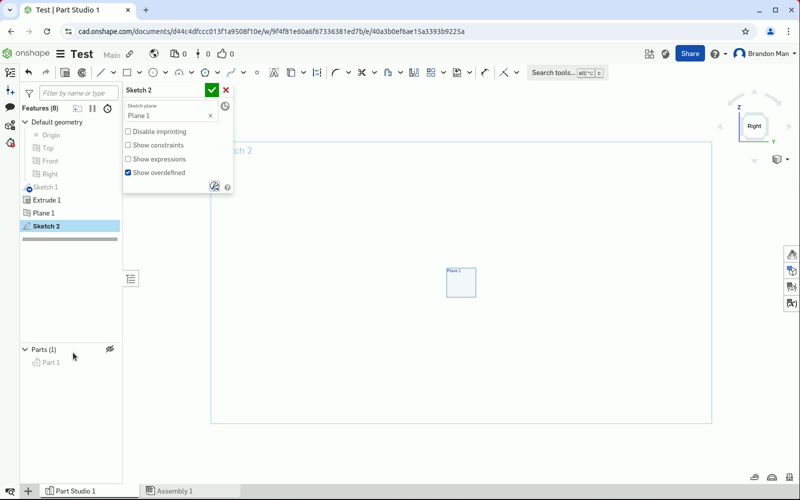
key(c)
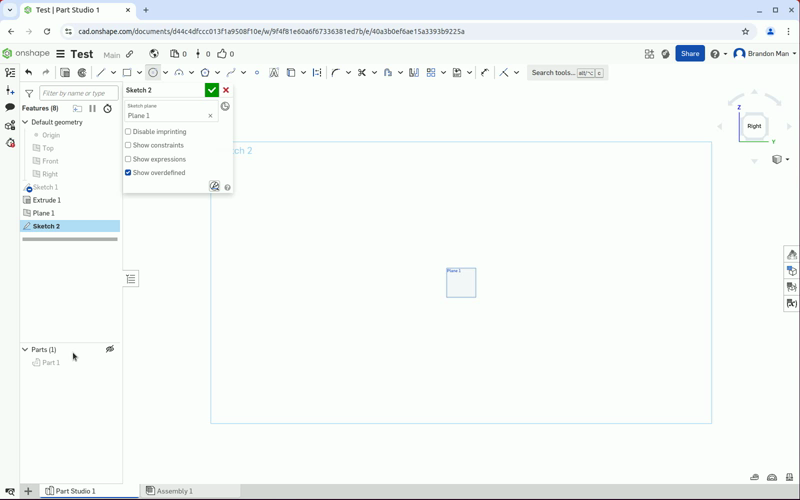
key_down(shift)
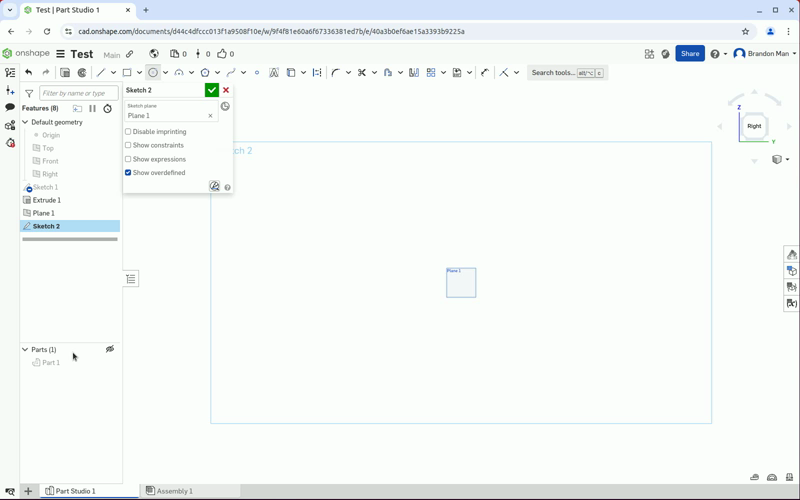
mouse_move(462, 226)
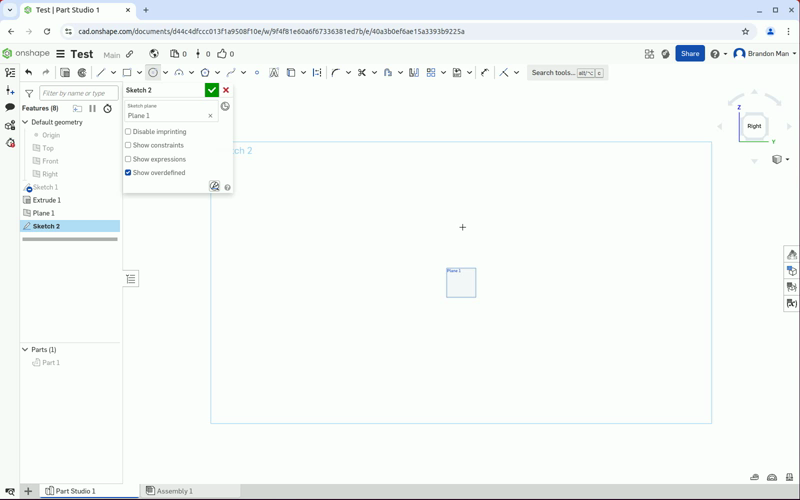
click(462, 226)
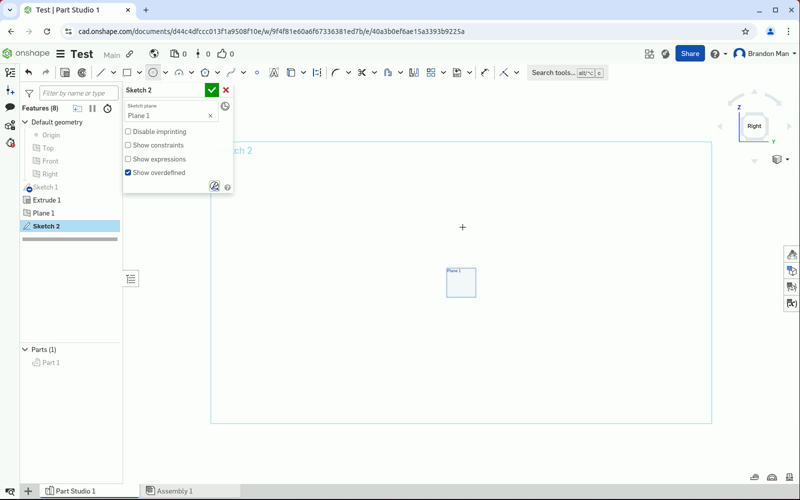
key_up(shift)
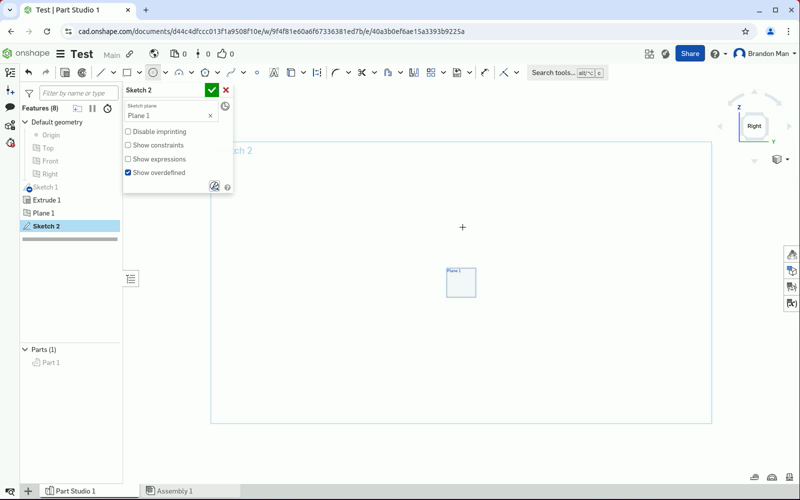
mouse_move(465, 226)
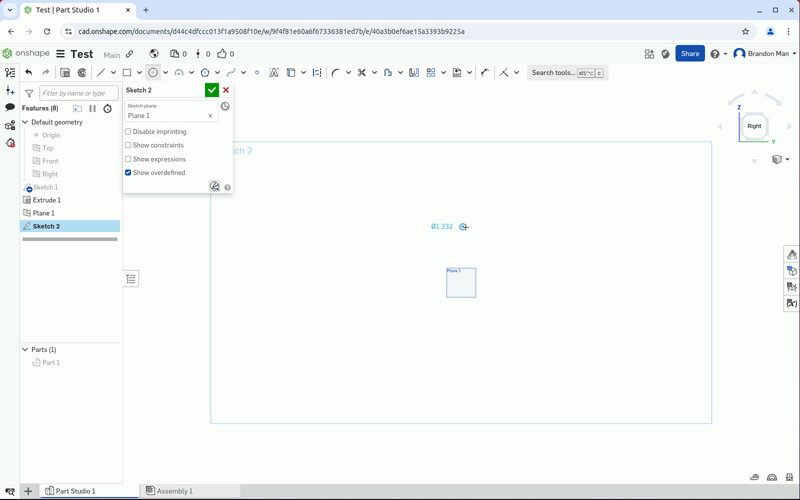
click(465, 226)
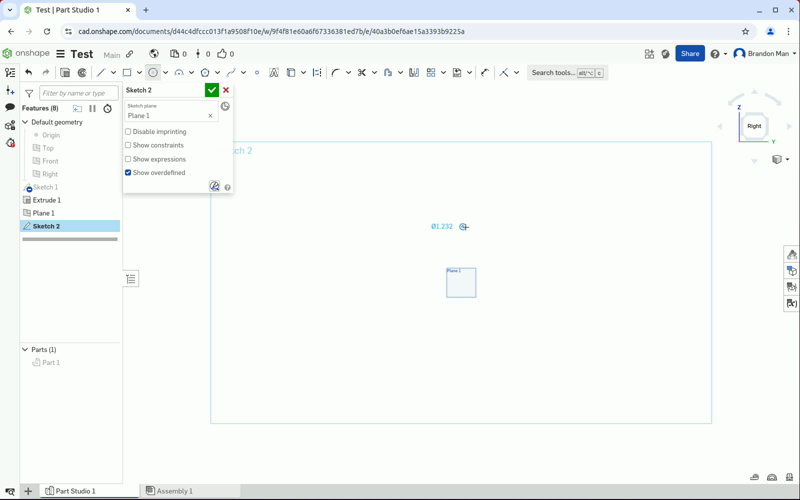
key(esc)
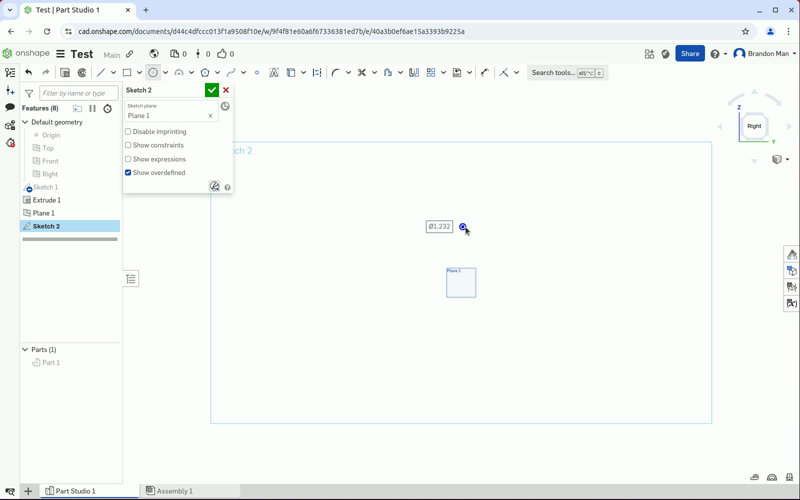
mouse_move(459, 225)
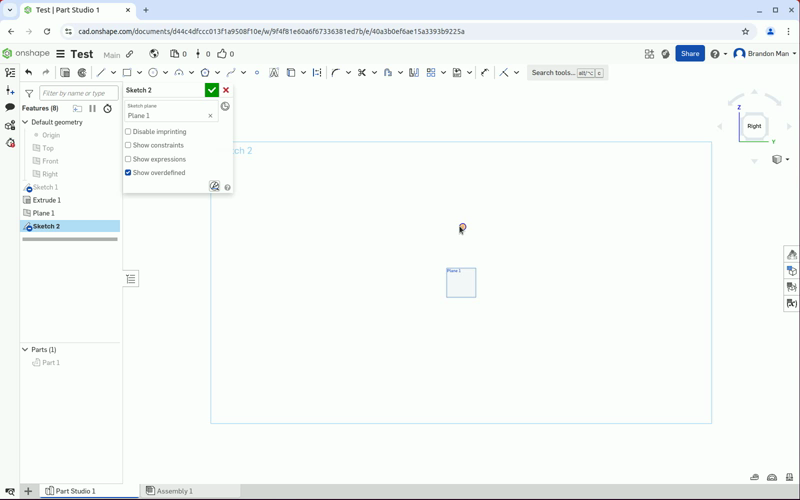
scroll(6)
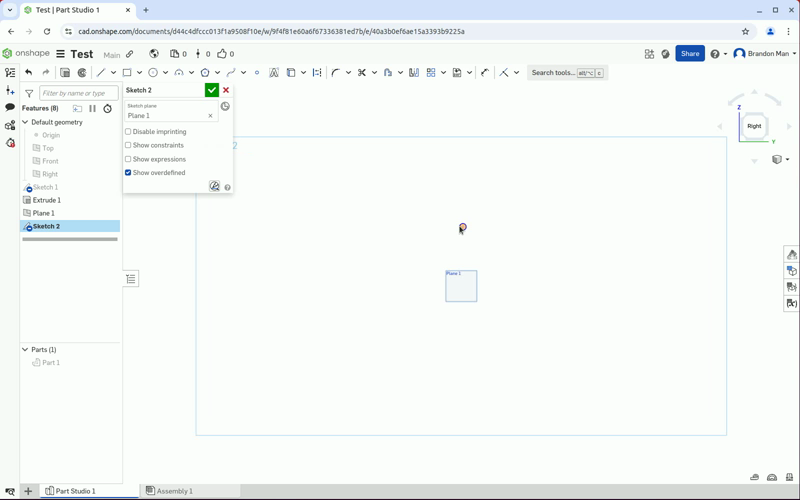
scroll(6)
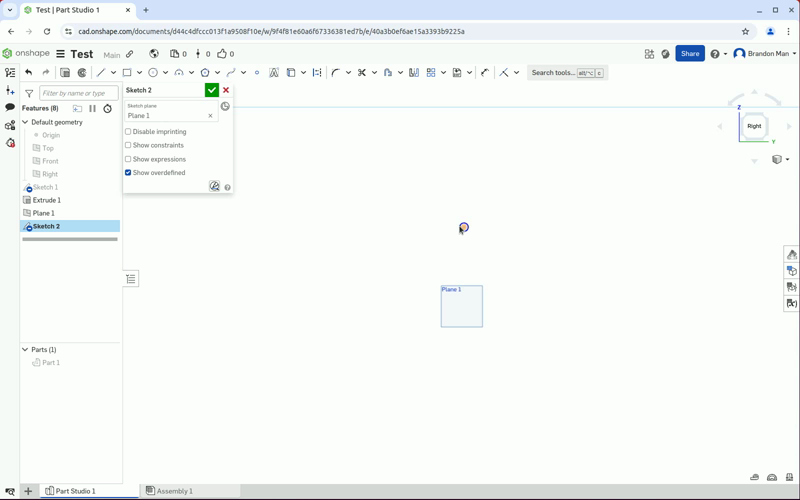
scroll(6)
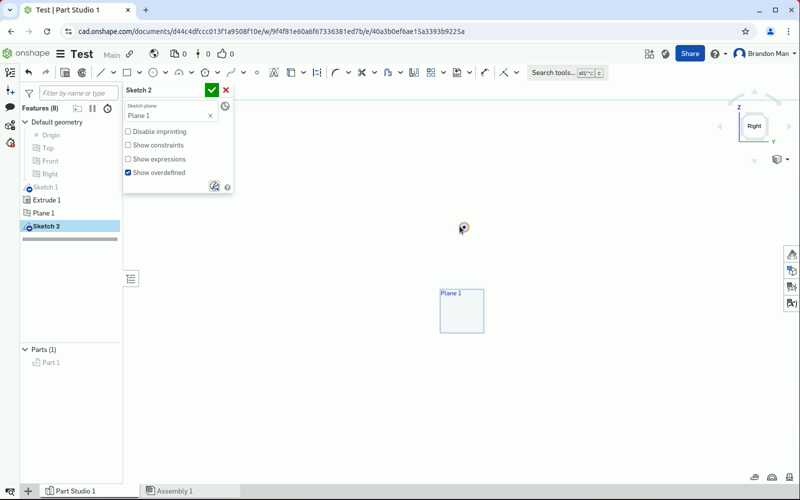
scroll(6)
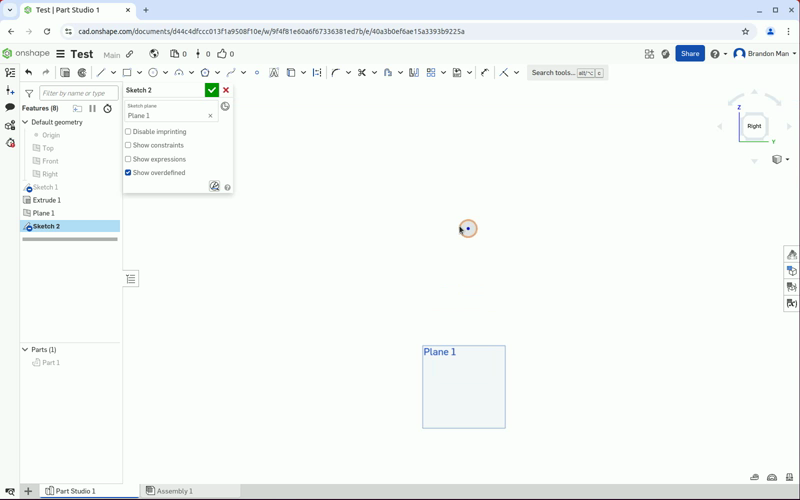
scroll(6)
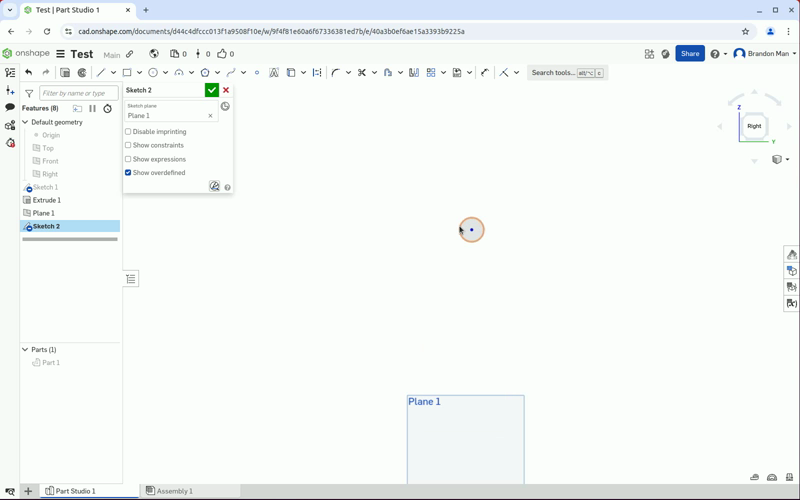
scroll(6)
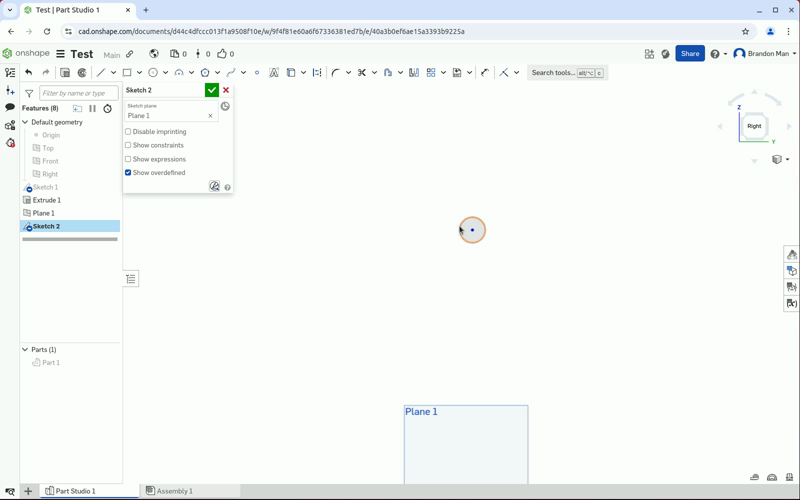
scroll(6)
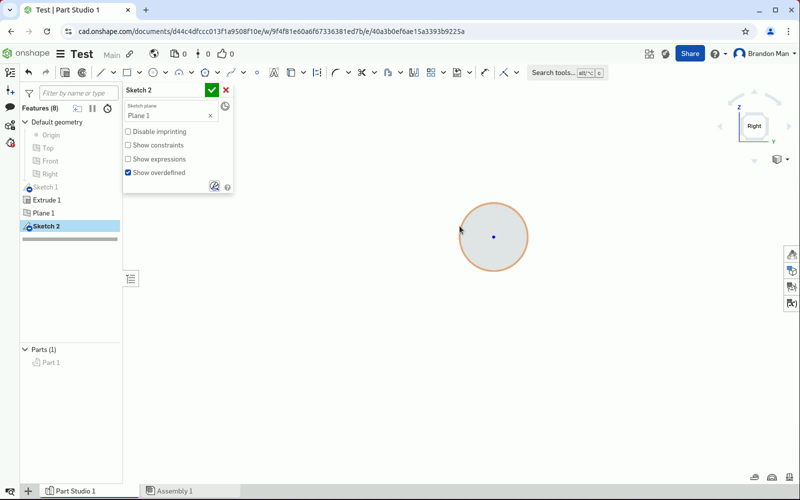
click(459, 225)
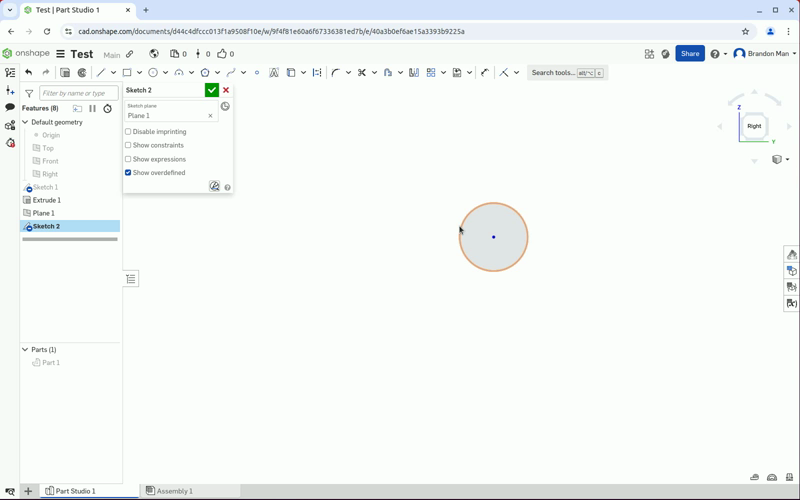
scroll(-6)
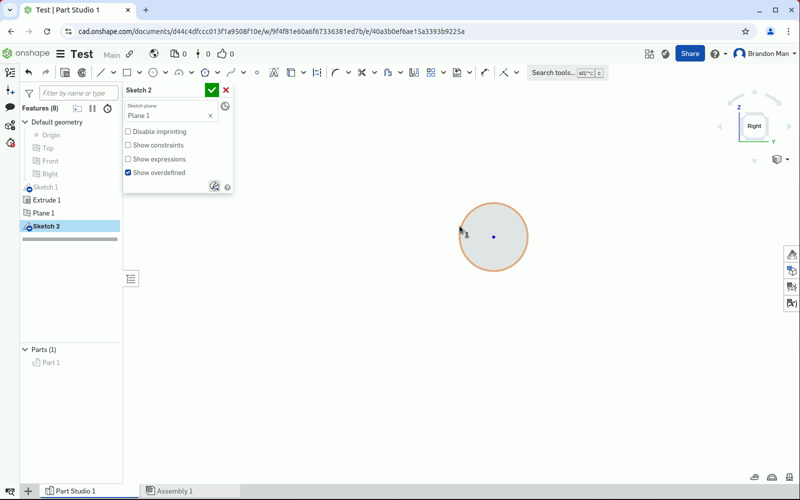
scroll(-6)
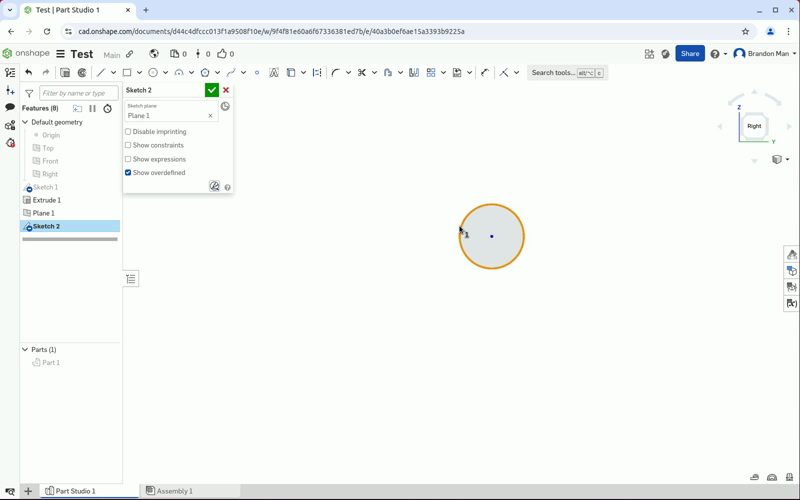
scroll(-6)
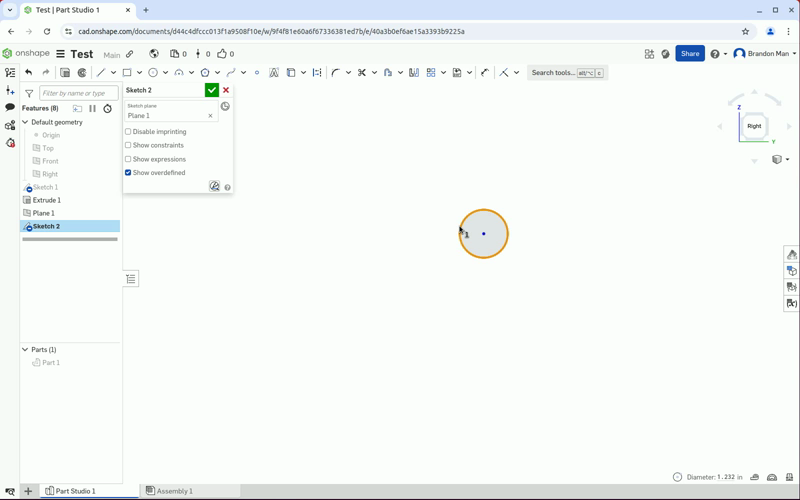
scroll(-6)
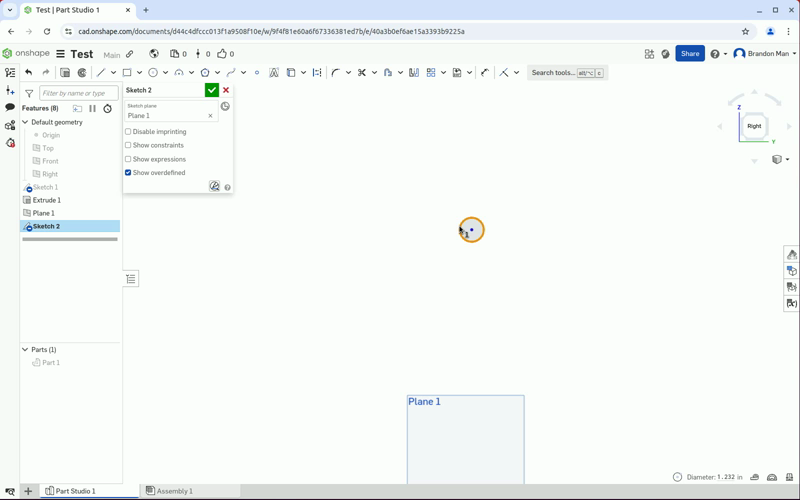
scroll(-6)
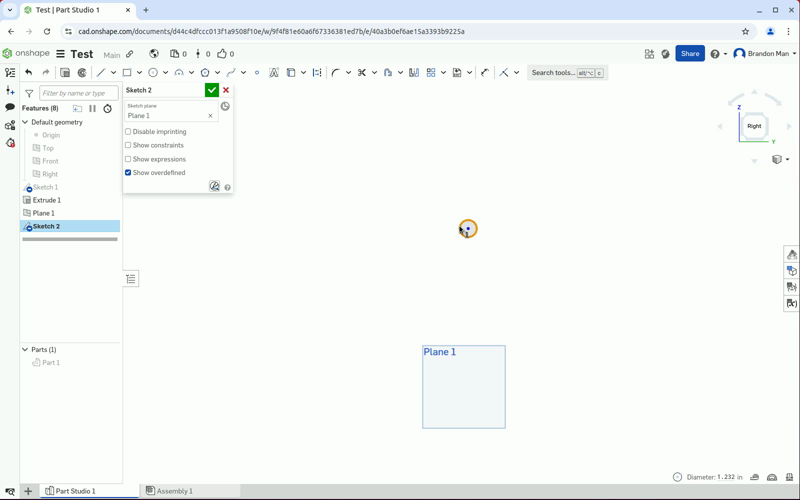
scroll(-6)
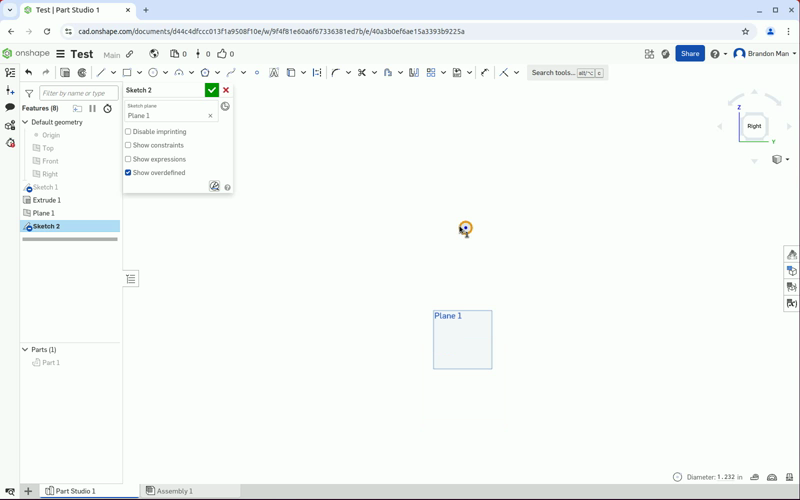
scroll(-6)
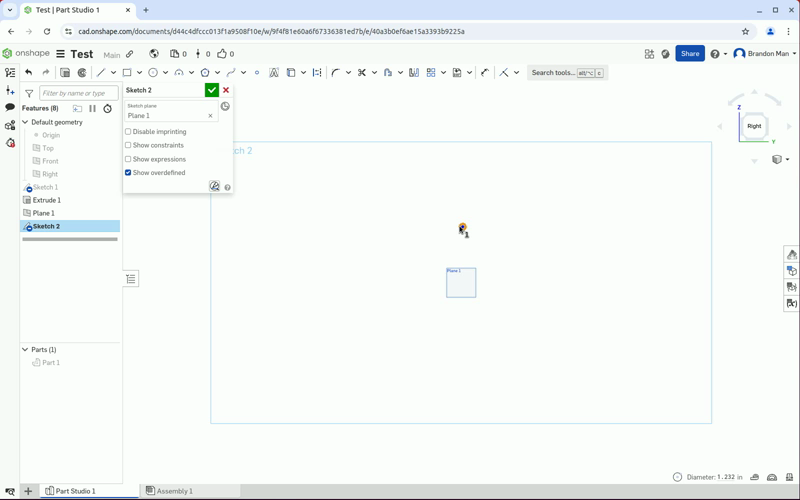
mouse_move(73, 352)
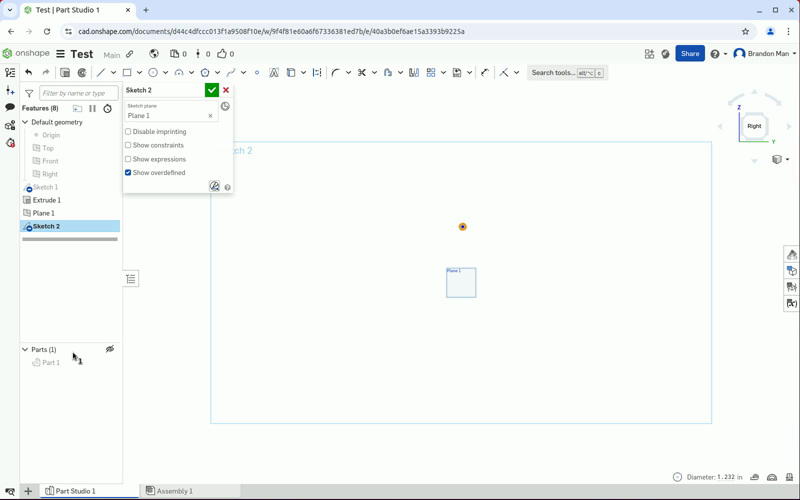
key(shift+y)
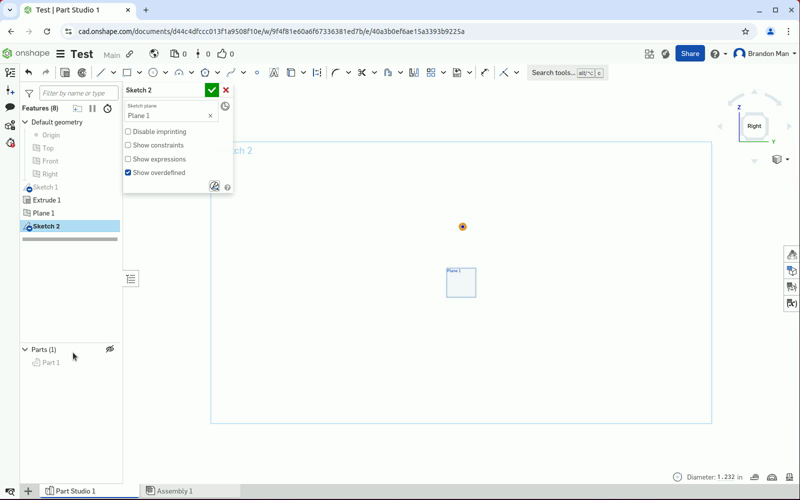
key(shift+e)
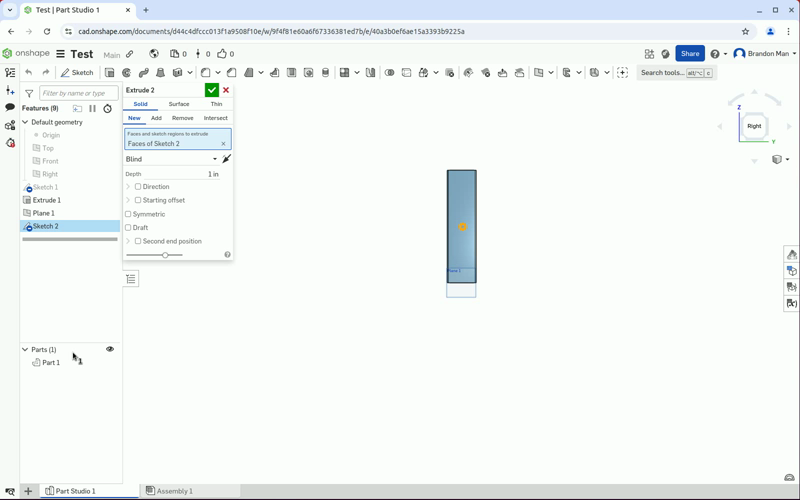
mouse_move(143, 106)
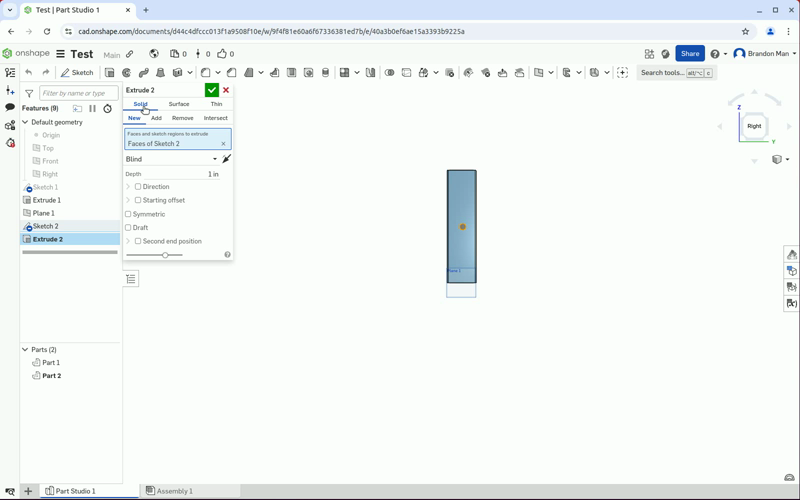
click(143, 106)
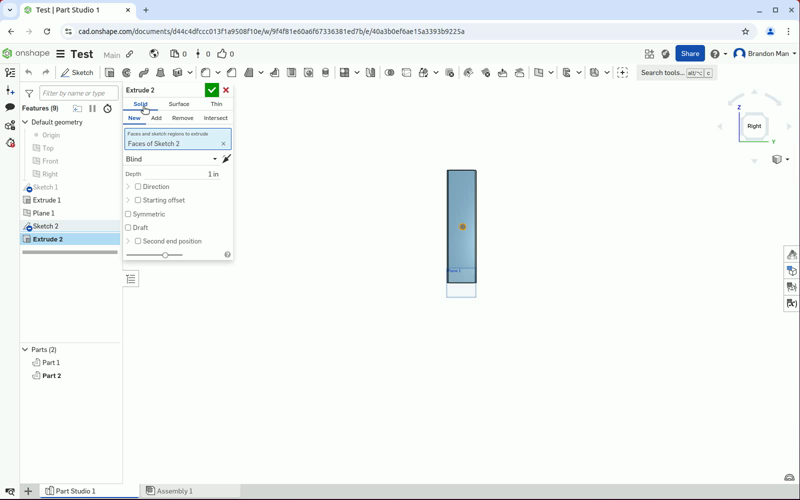
mouse_move(186, 120)
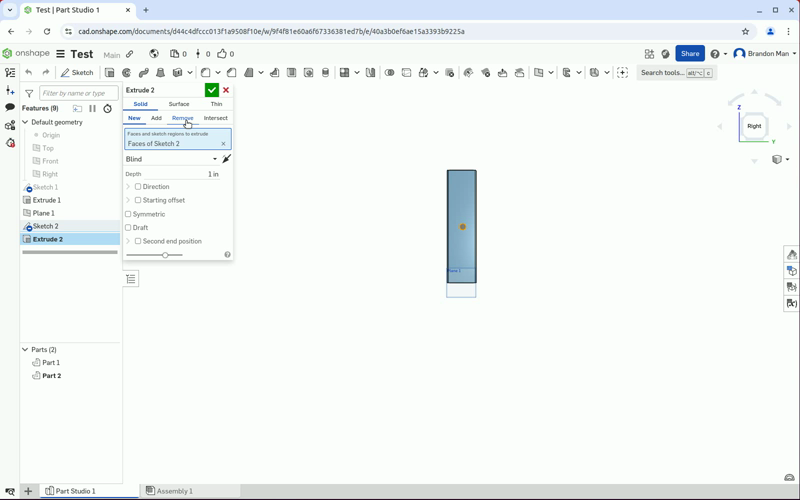
click(186, 120)
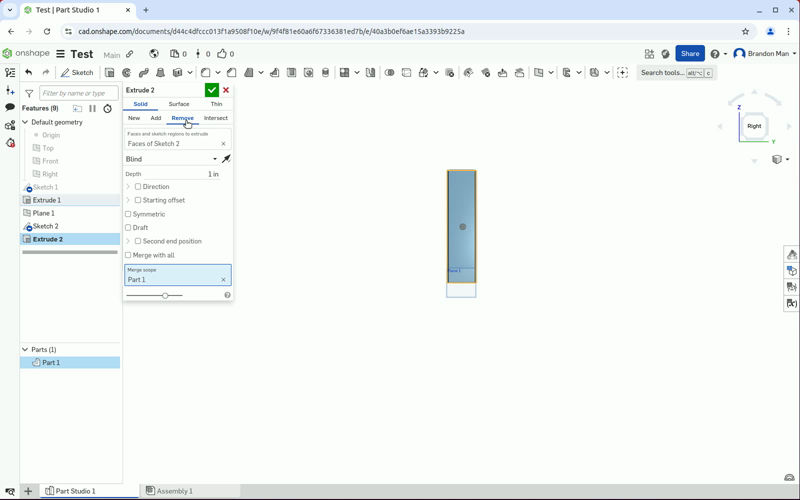
key(tab, 4)
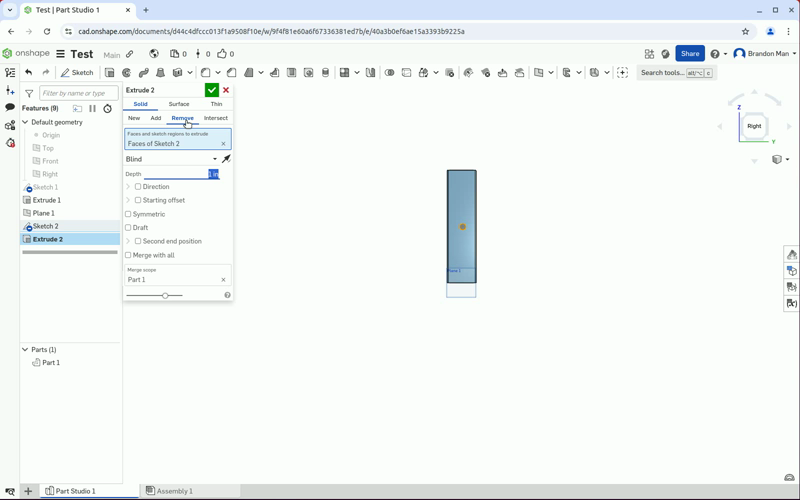
text(3.851)
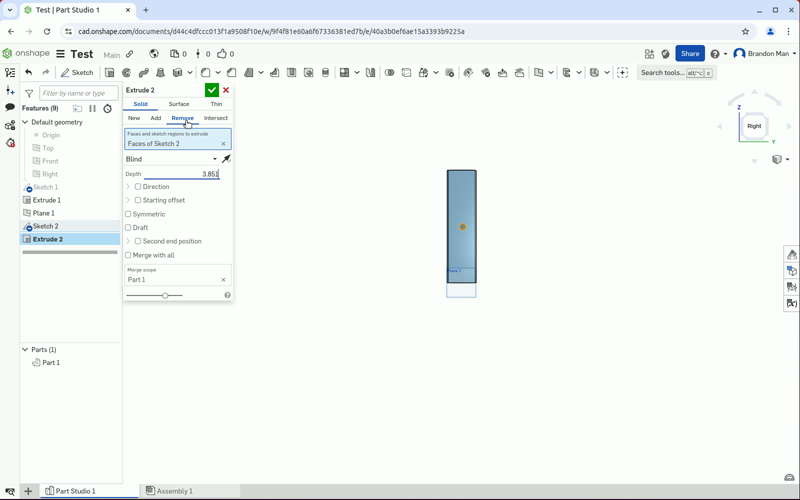
key(tab, 6)
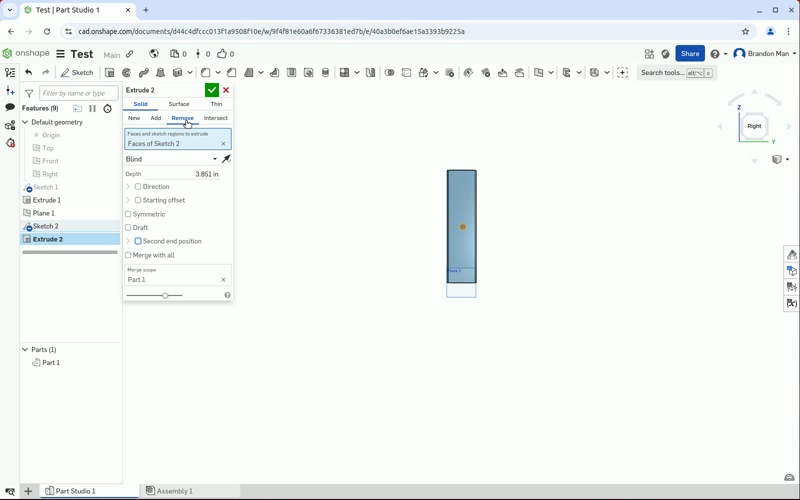
key(space)
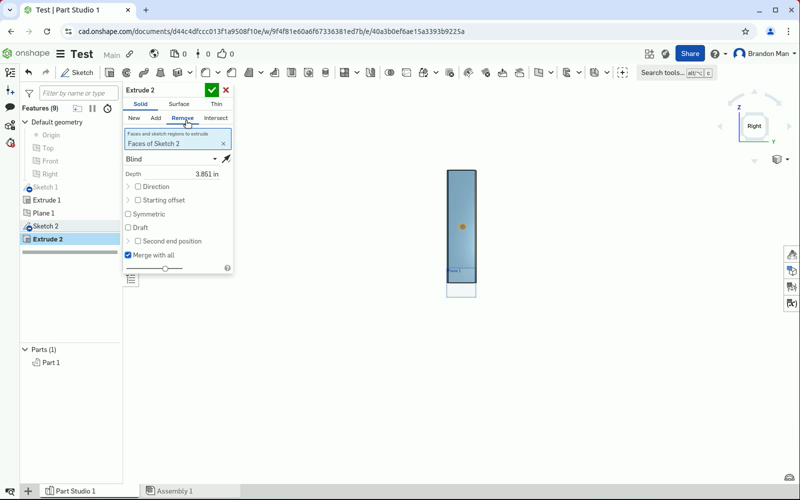
key(enter)
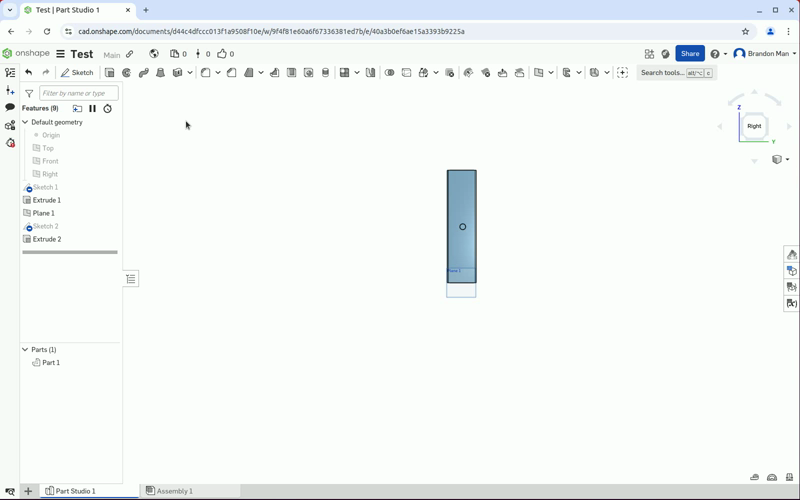
key(shift+h)
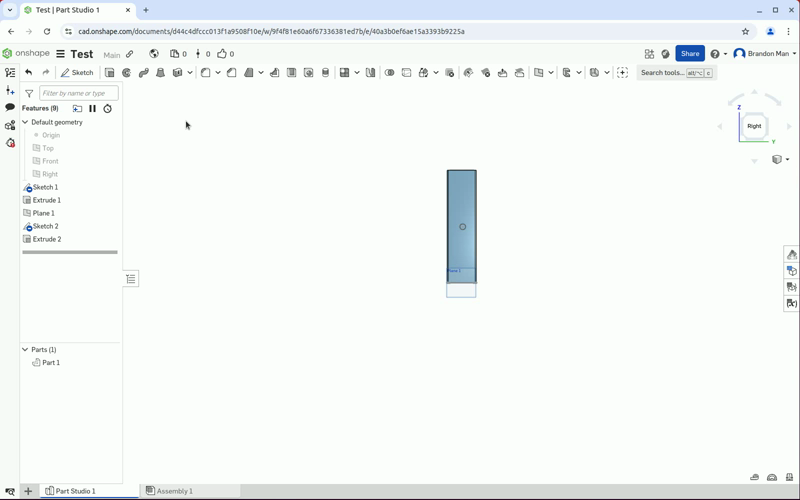
key(shift+h)
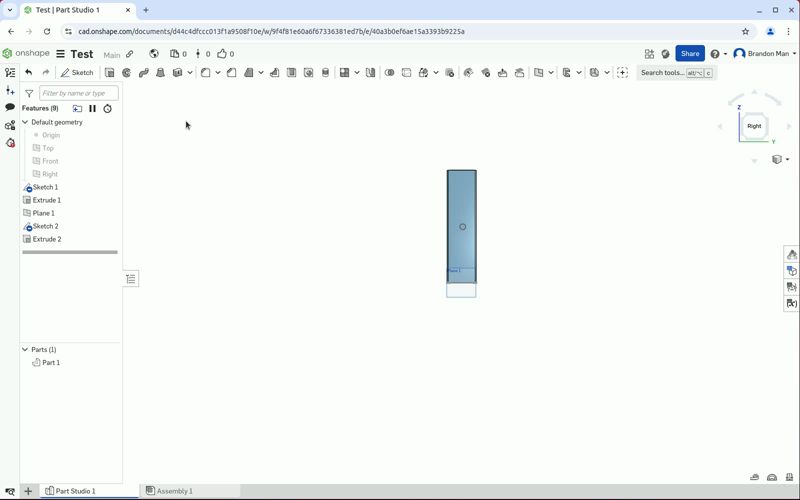
key(shift+7)
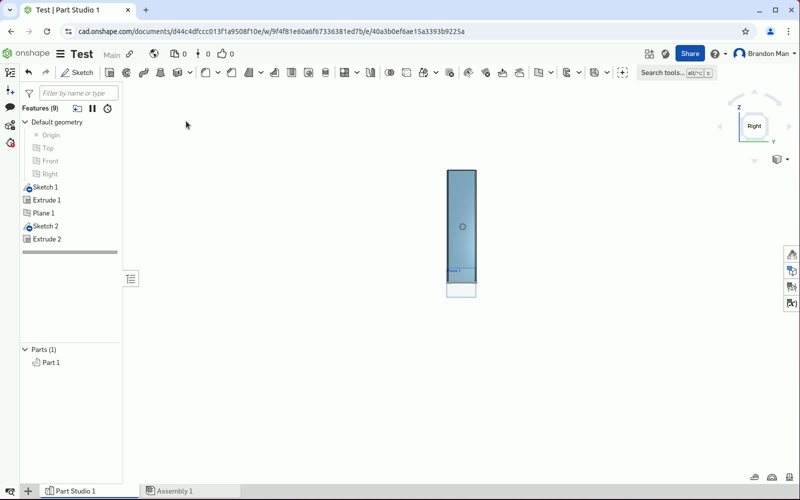
key(right, 2)
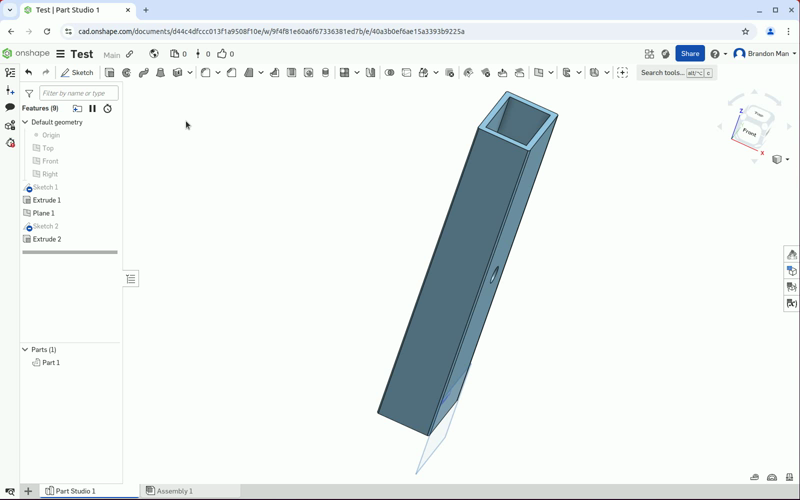
key(down, 2)
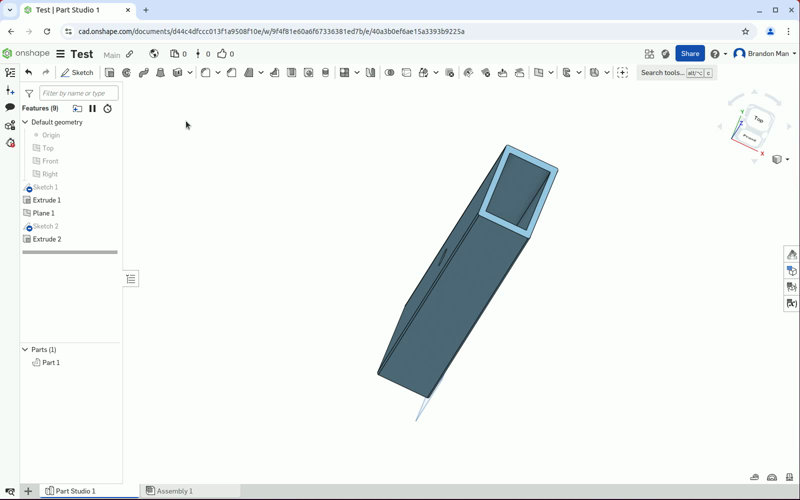
key(up, 2)
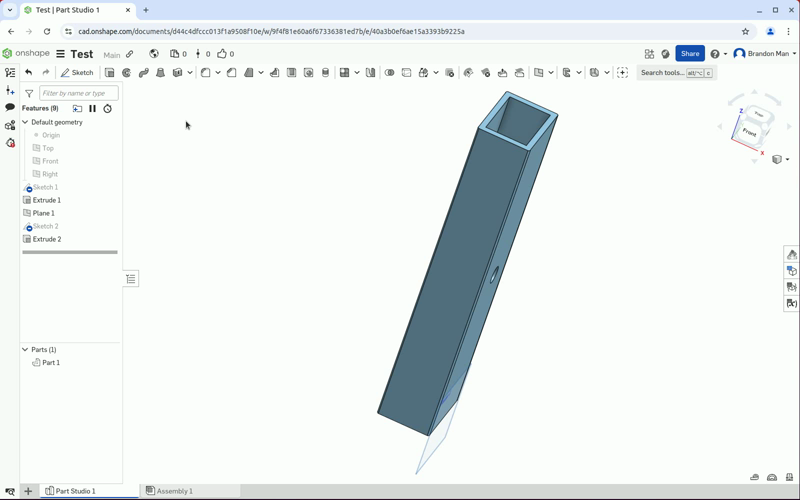
key(left, 2)
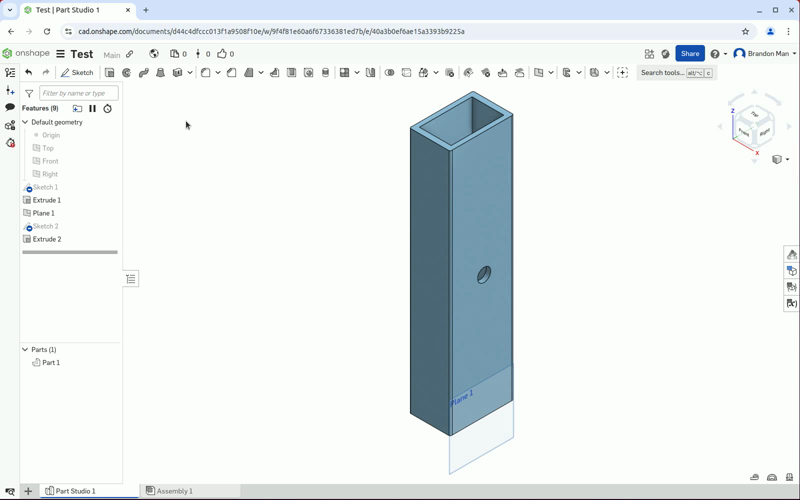
mouse_move(73, 189)
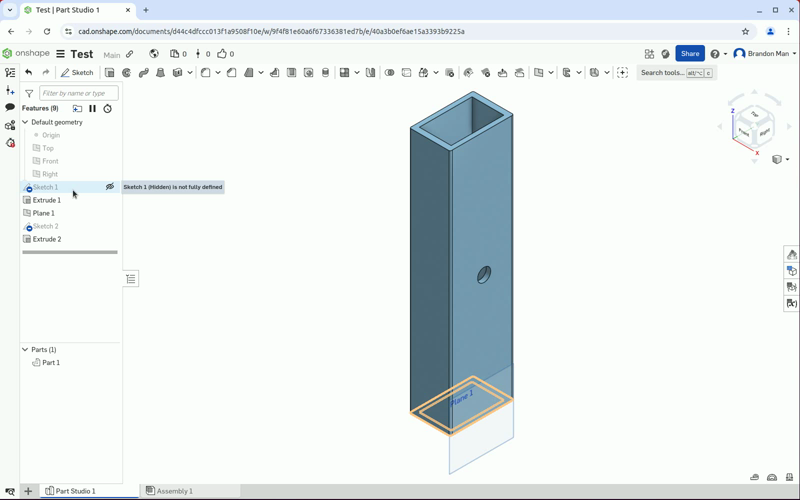
click(73, 189)